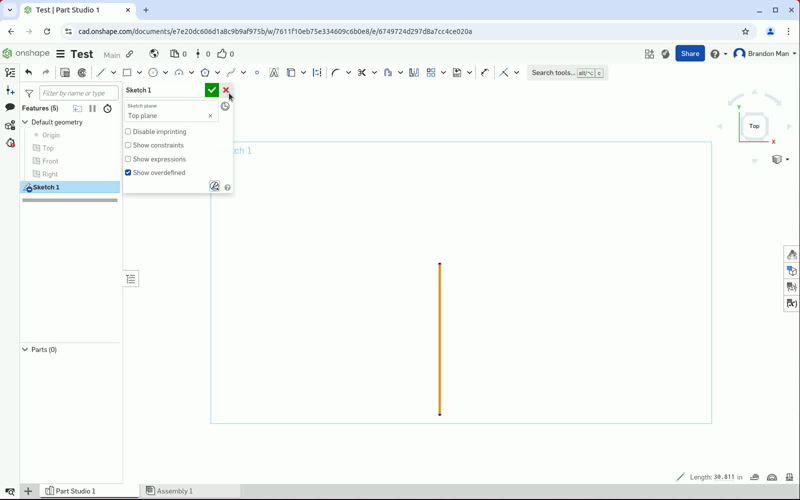
key(shift+h)
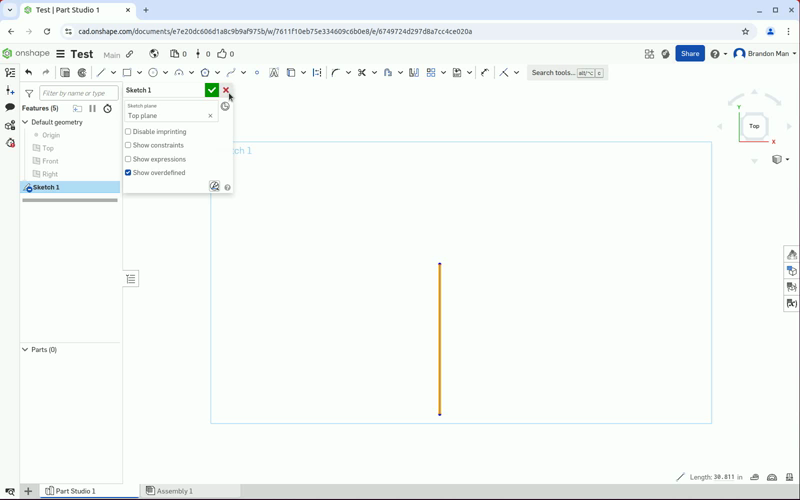
key(shift+s)
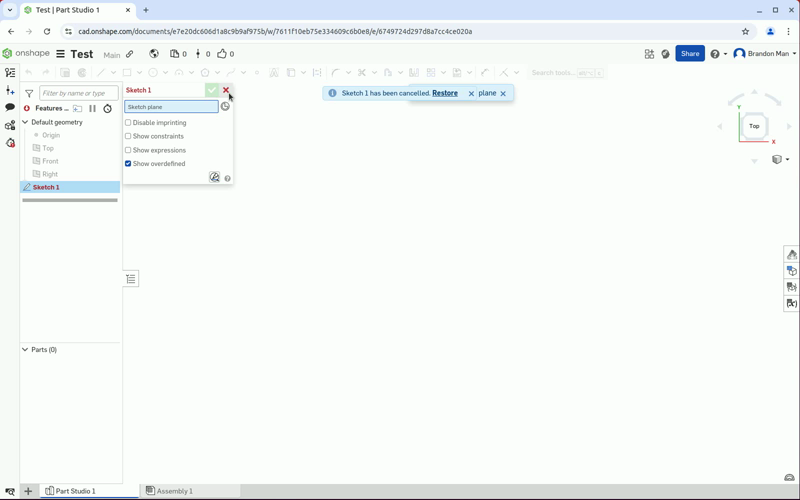
mouse_move(73, 150)
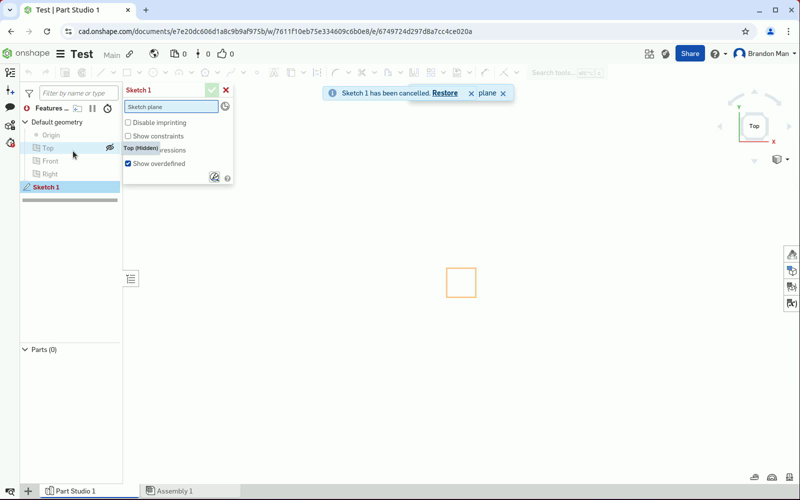
click(73, 150)
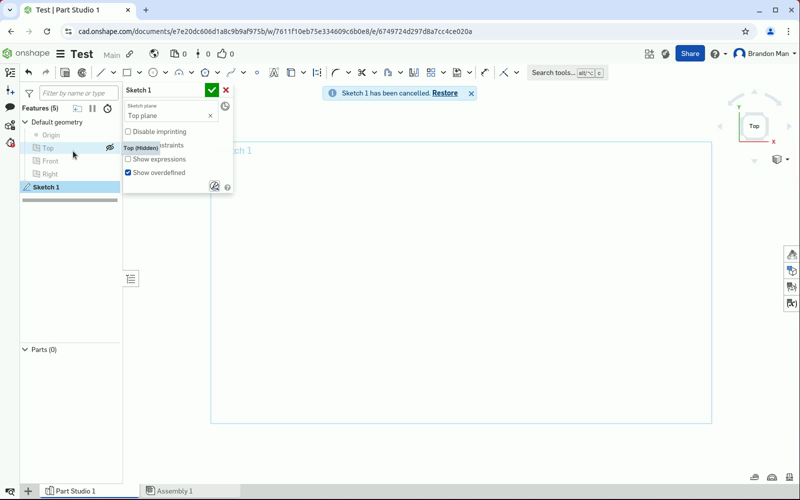
mouse_move(73, 352)
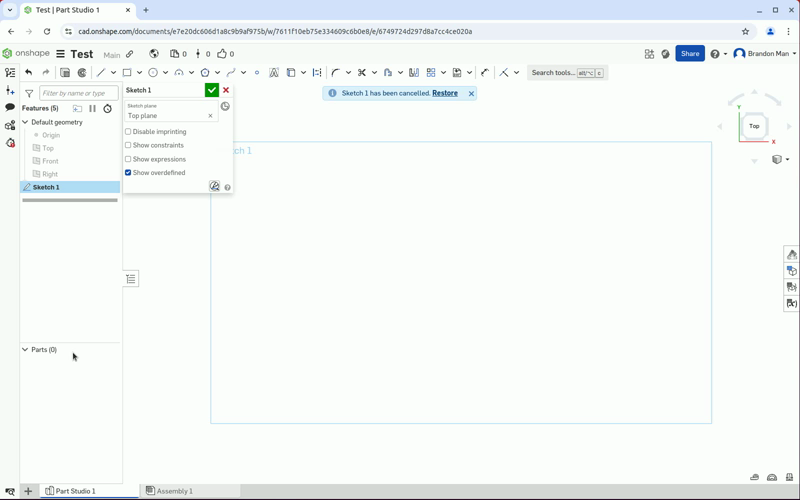
key(y)
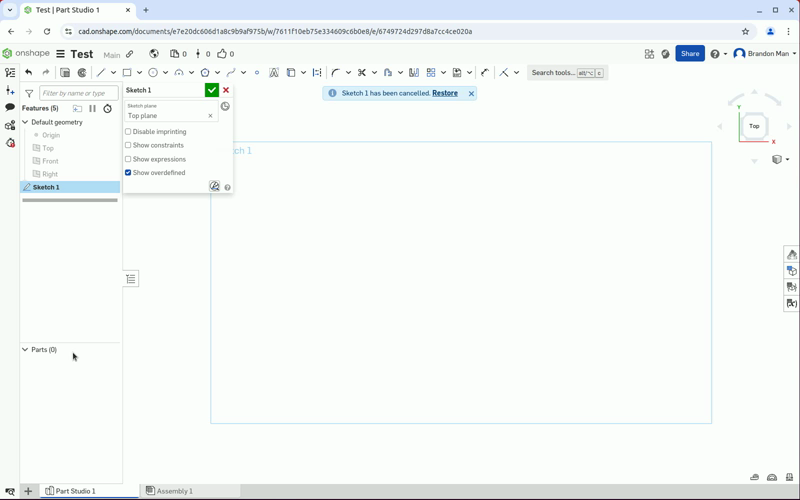
key(l)
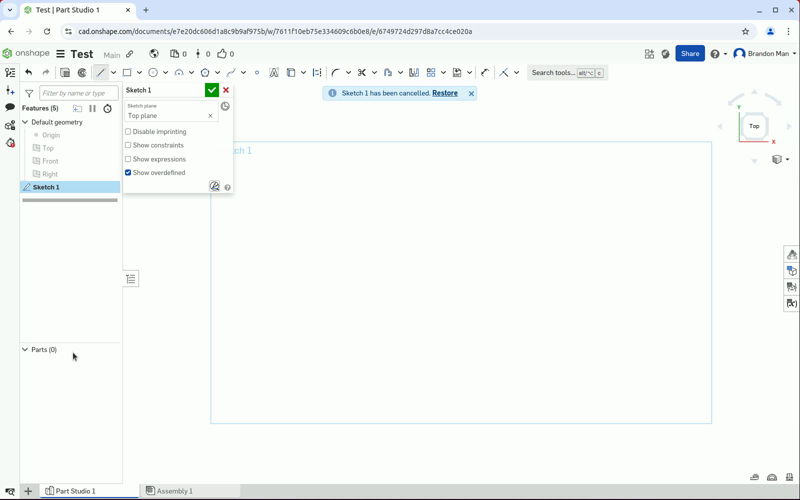
key_down(shift)
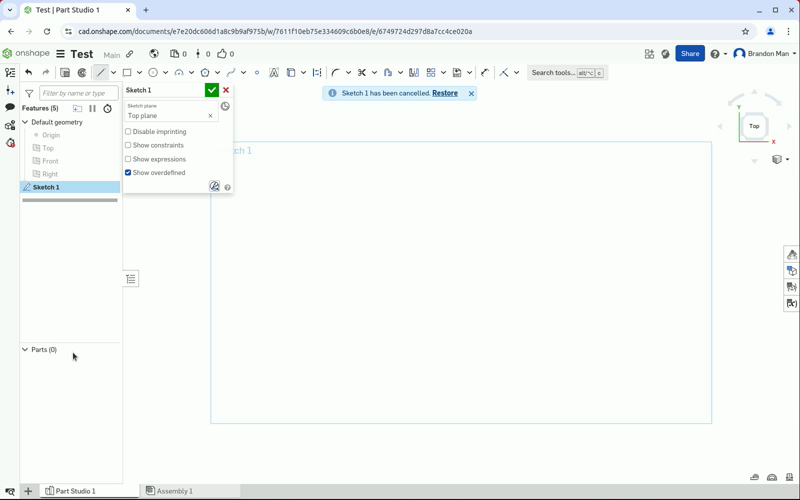
mouse_move(460, 395)
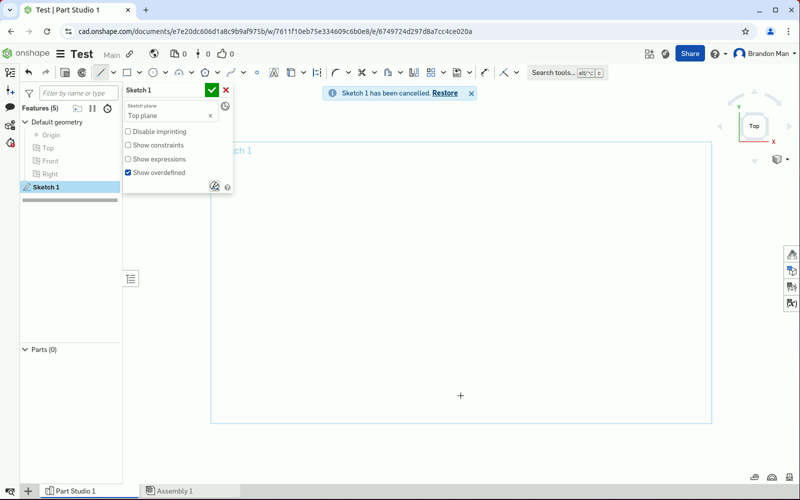
click(460, 395)
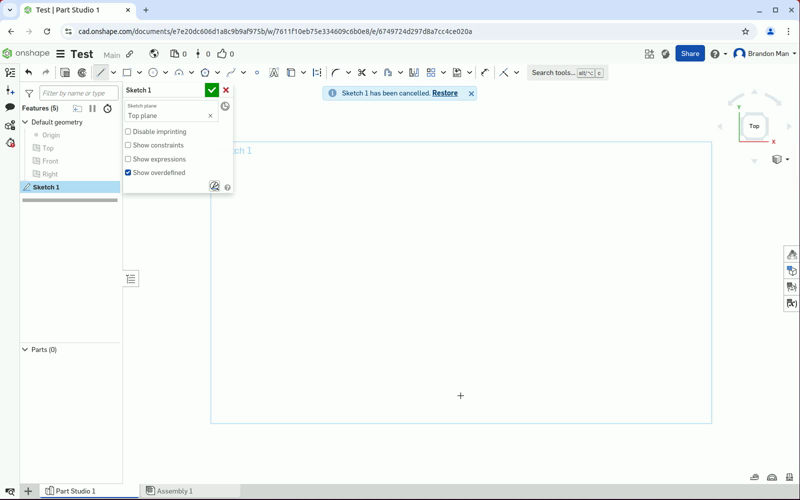
key_up(shift)
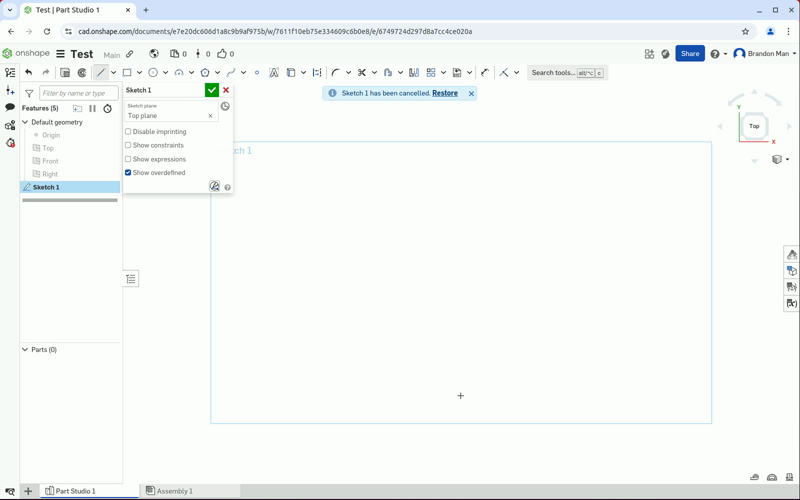
key_down(shift)
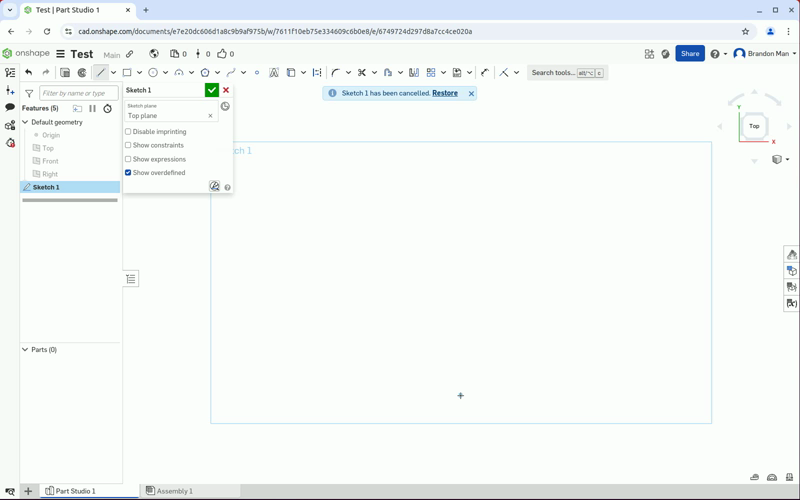
mouse_move(490, 395)
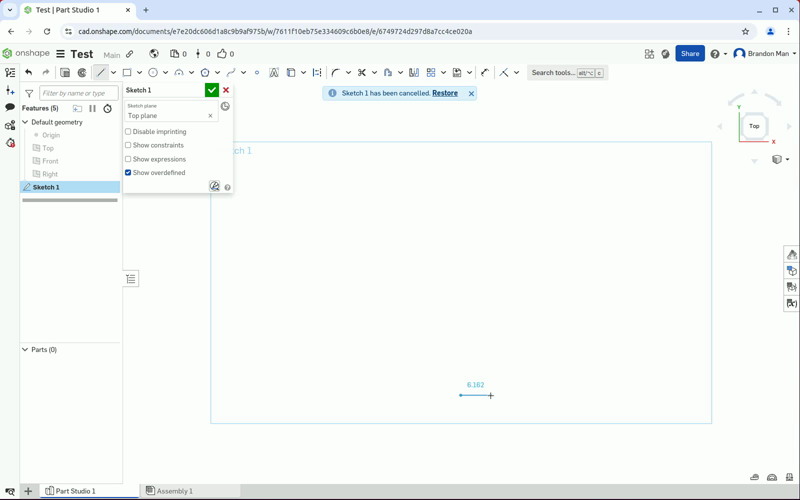
mouse_move(517, 395)
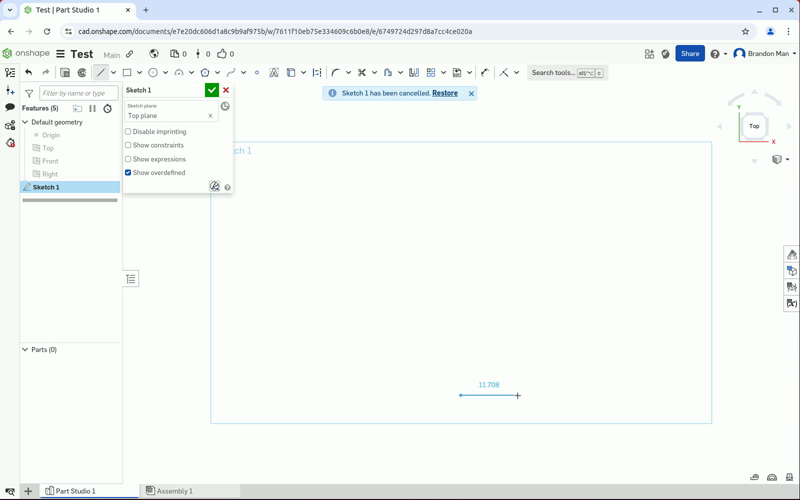
click(517, 395)
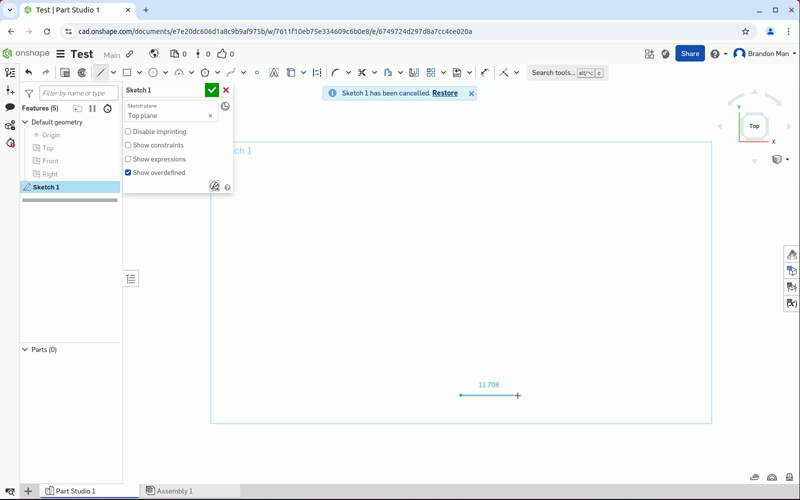
key_up(shift)
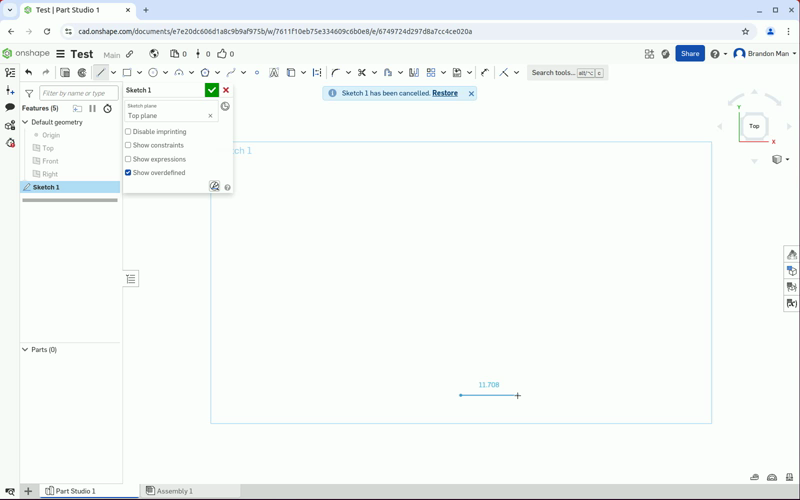
key_down(shift)
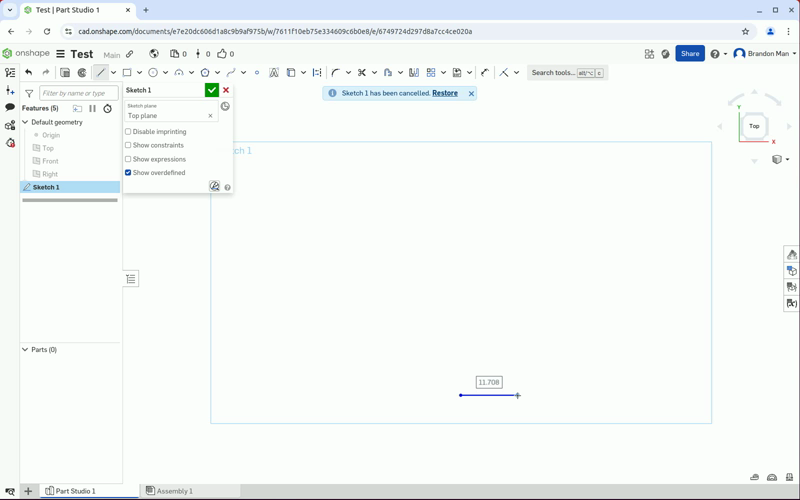
mouse_move(517, 282)
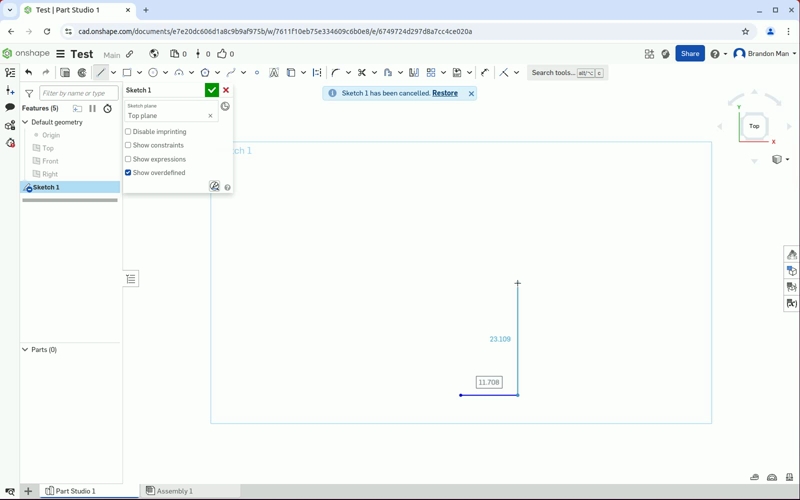
click(517, 282)
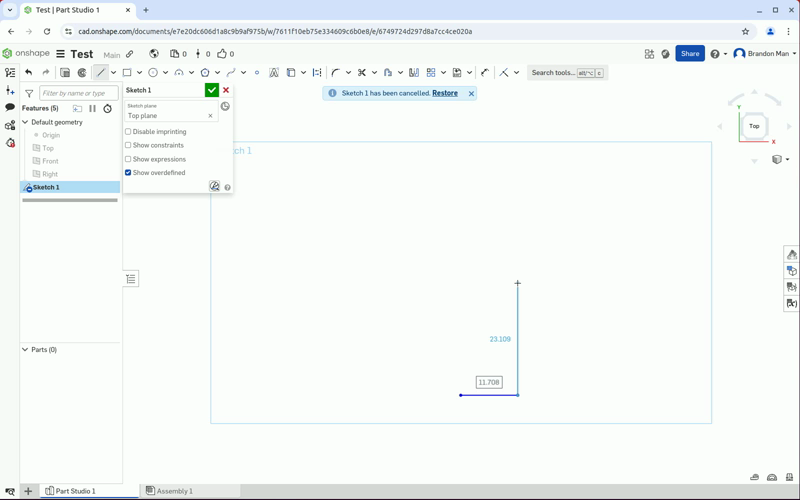
key_up(shift)
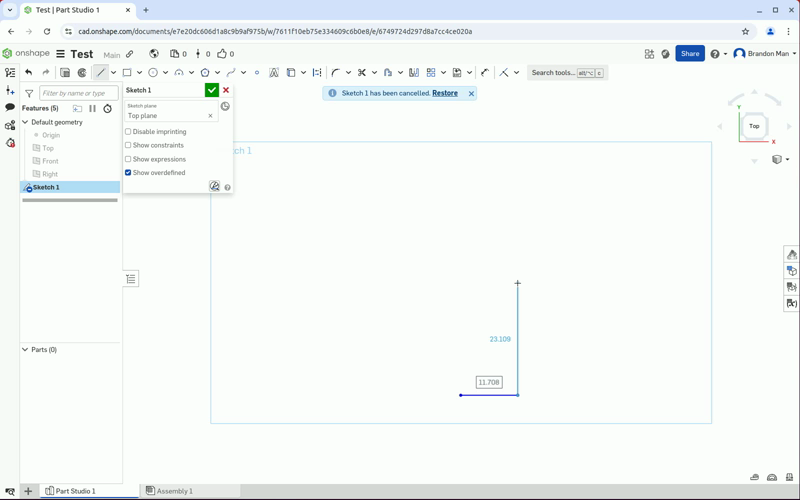
key_down(shift)
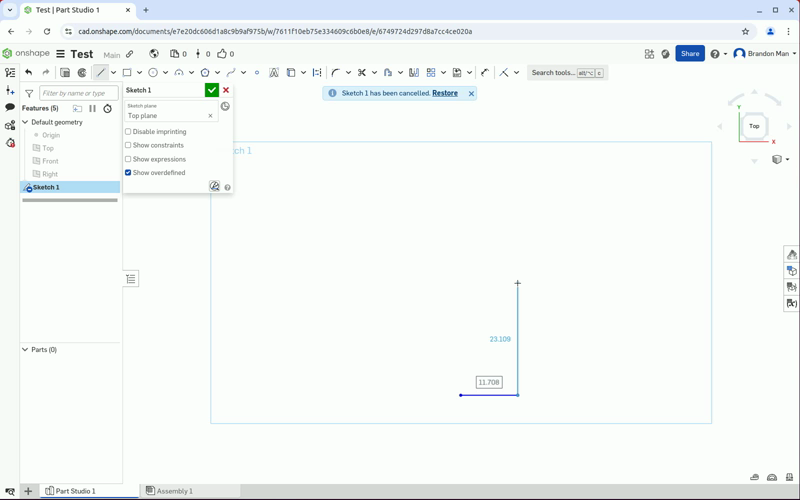
mouse_move(547, 282)
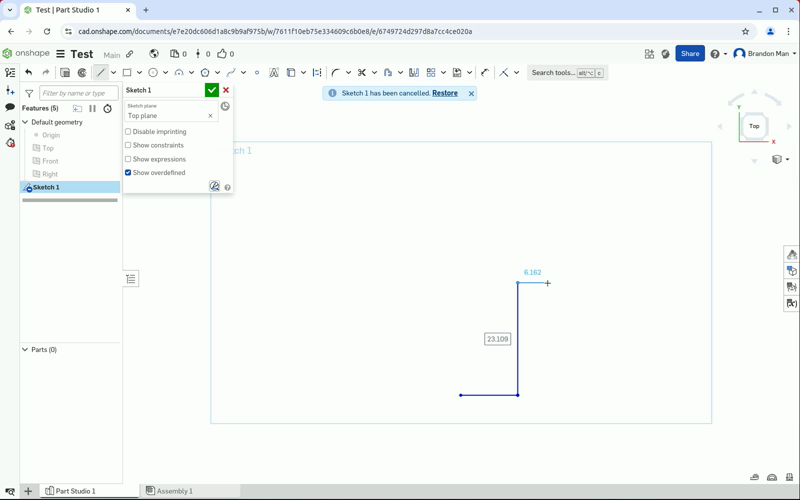
mouse_move(460, 282)
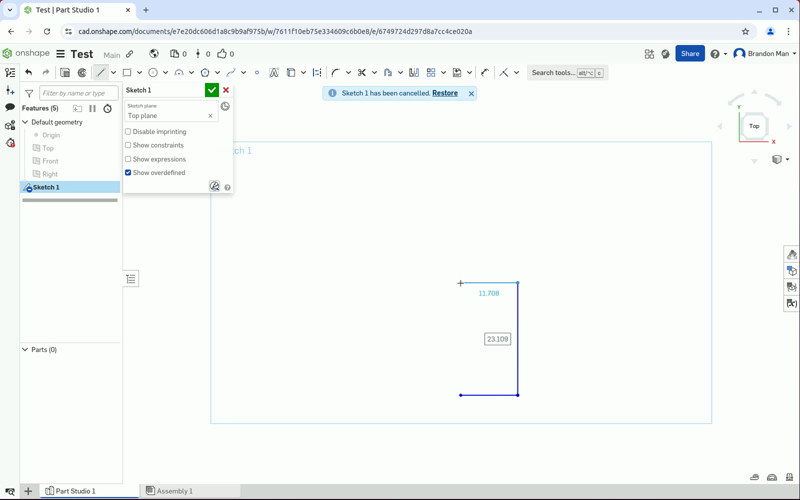
click(460, 282)
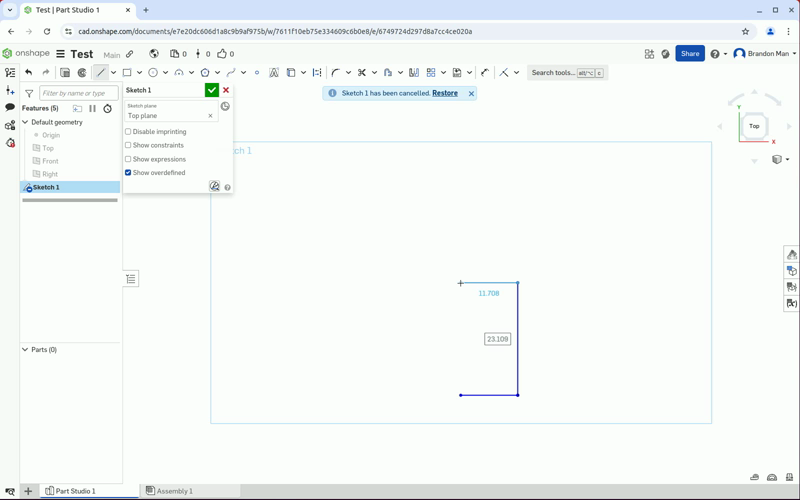
key_up(shift)
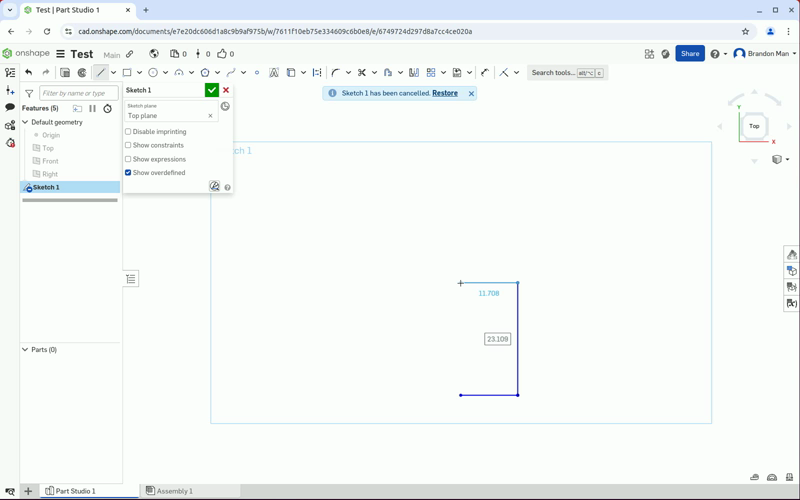
key_down(shift)
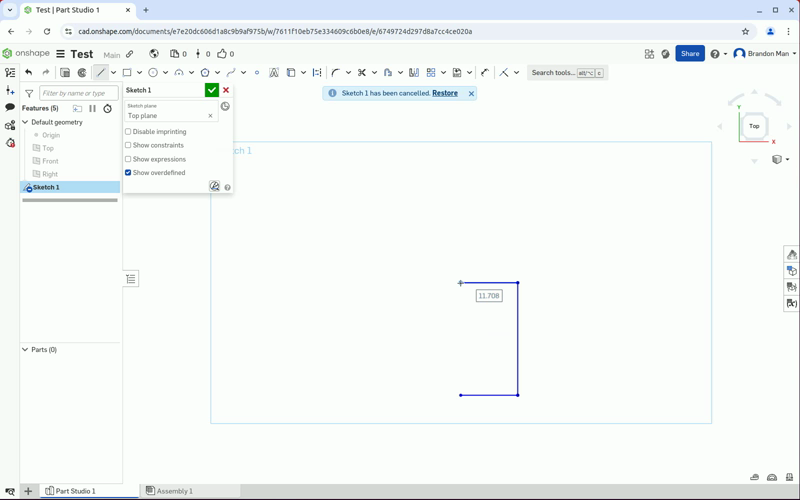
mouse_move(460, 395)
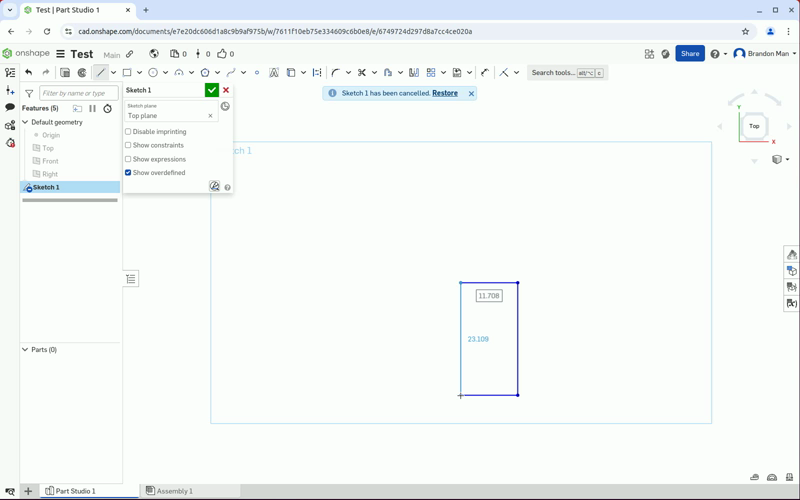
key_up(shift)
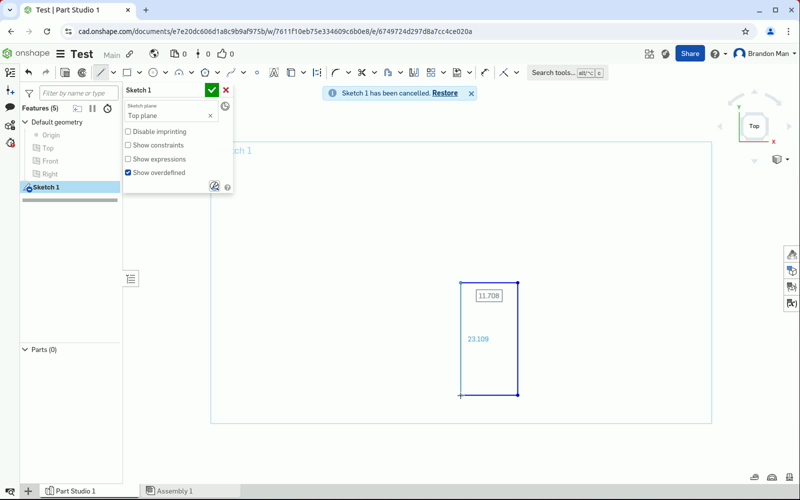
click(460, 395)
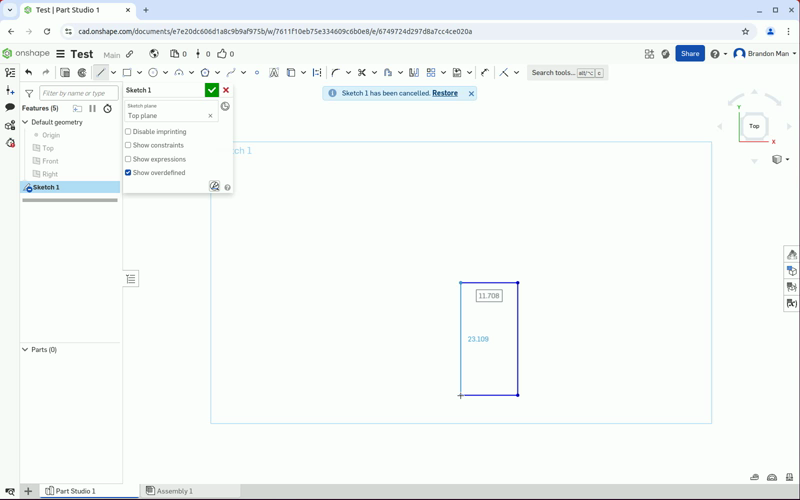
key(esc)
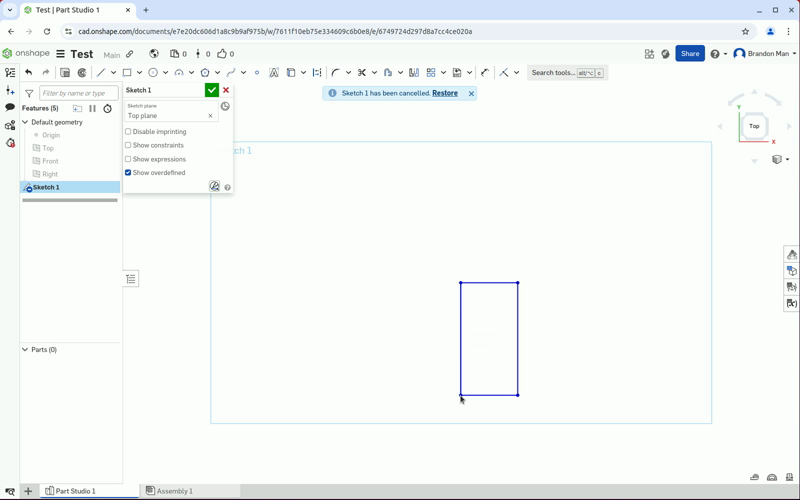
mouse_move(483, 369)
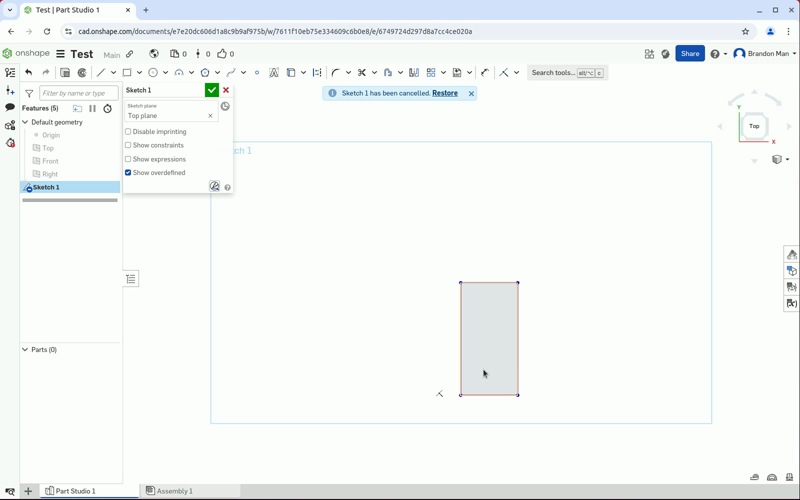
click(483, 369)
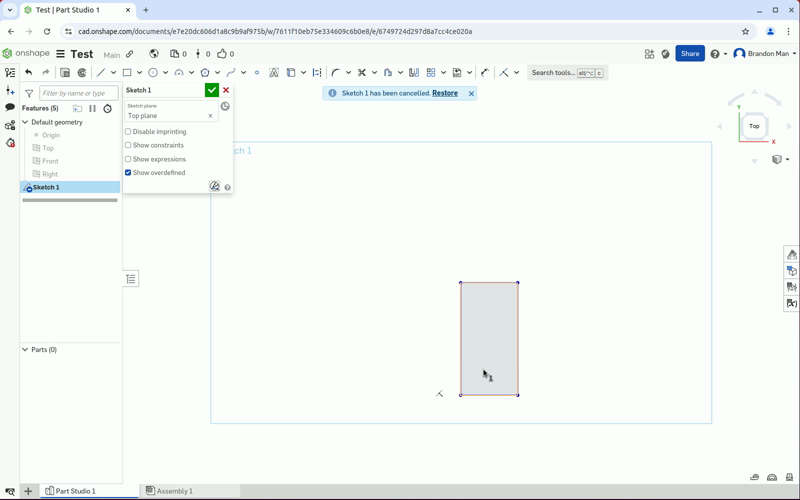
mouse_move(73, 352)
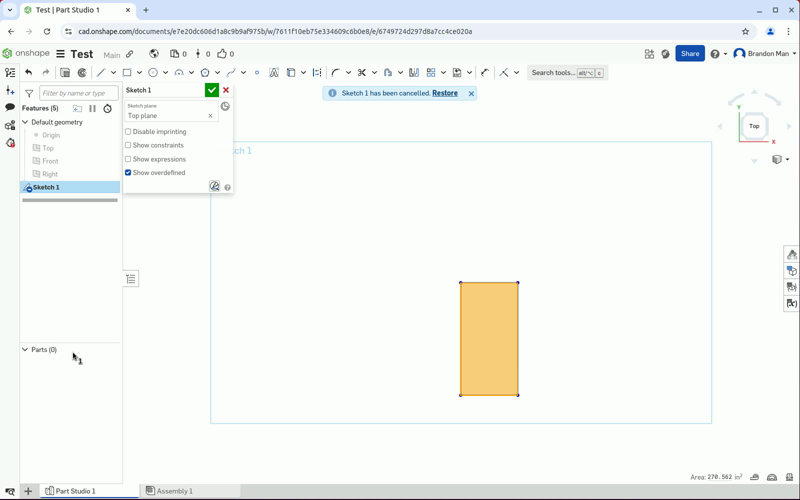
key(shift+y)
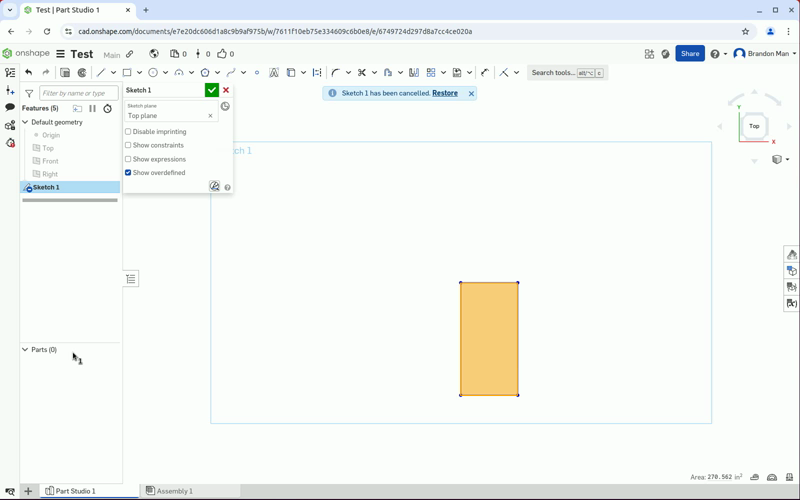
key(shift+e)
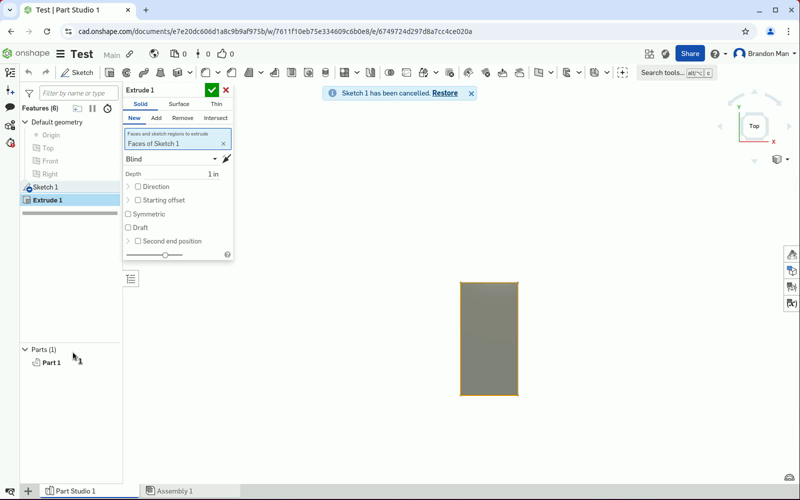
mouse_move(143, 106)
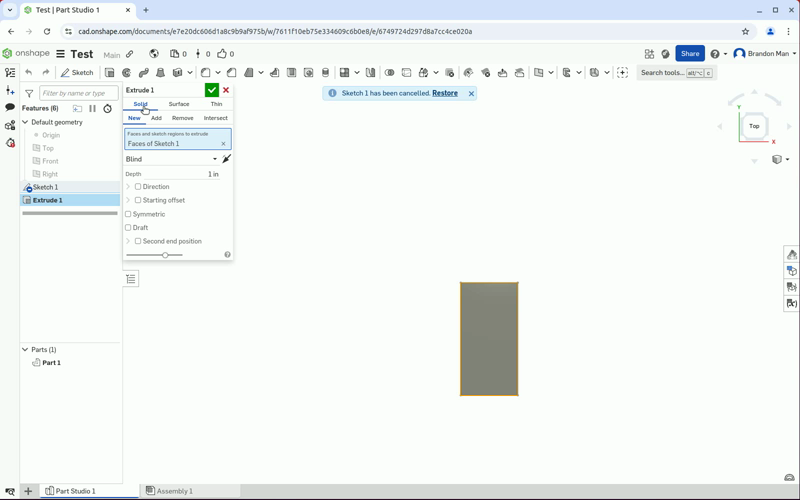
click(143, 106)
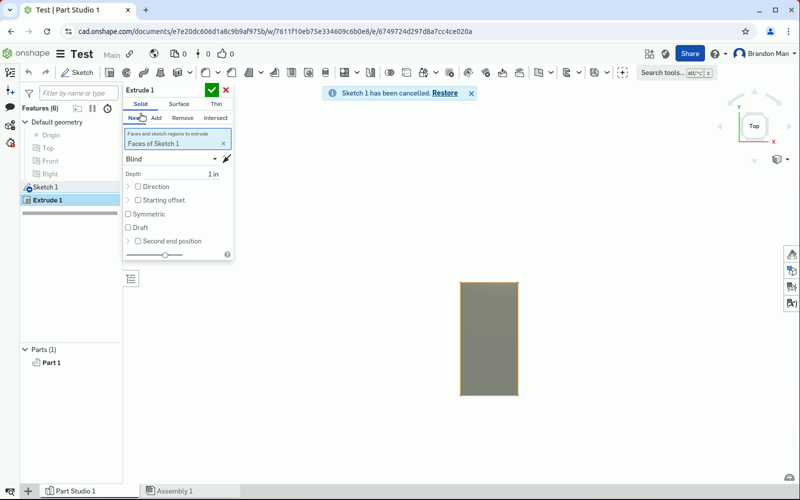
mouse_move(137, 120)
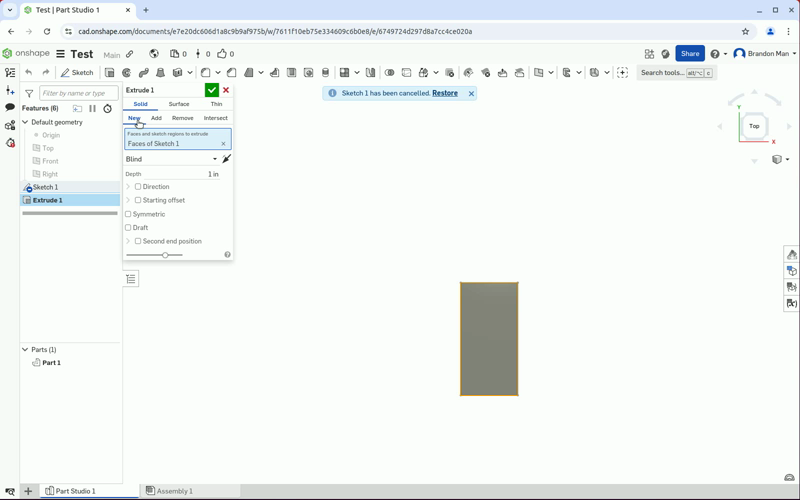
click(137, 120)
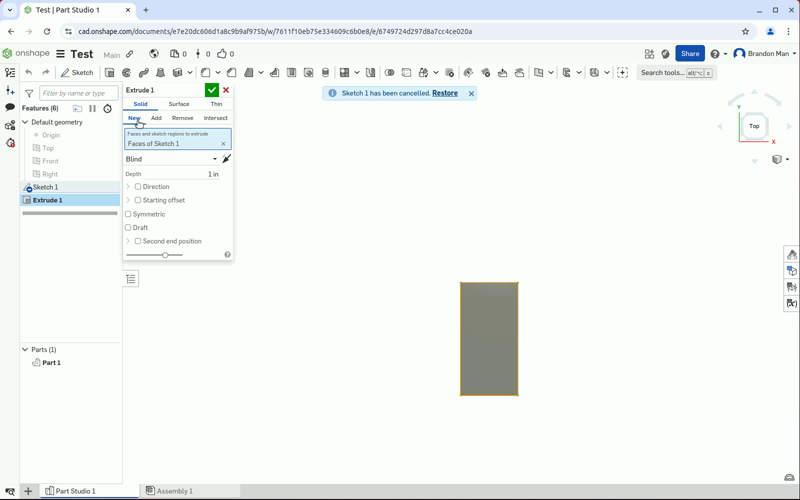
key(tab, 4)
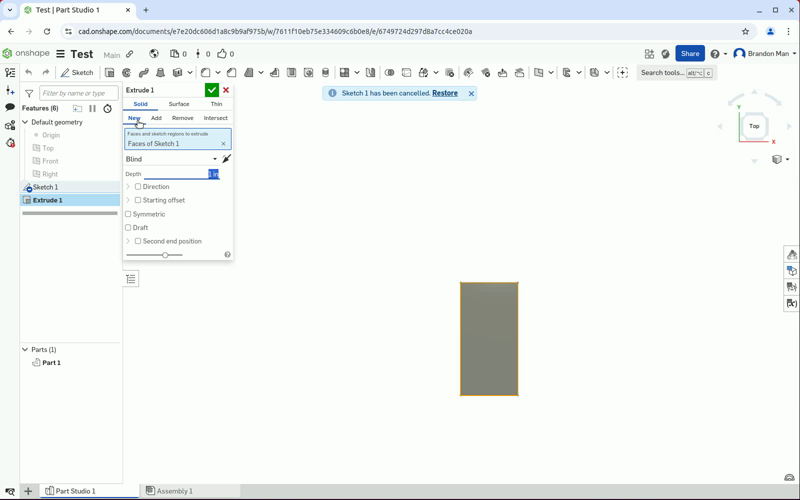
text(0.722)
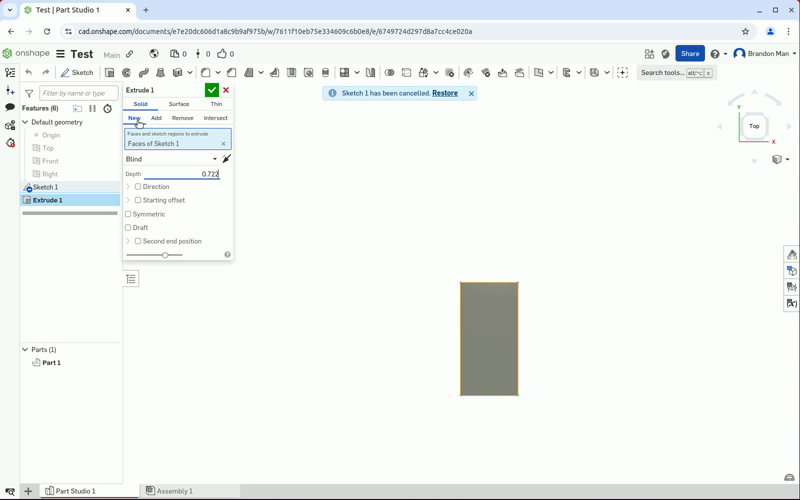
key(enter)
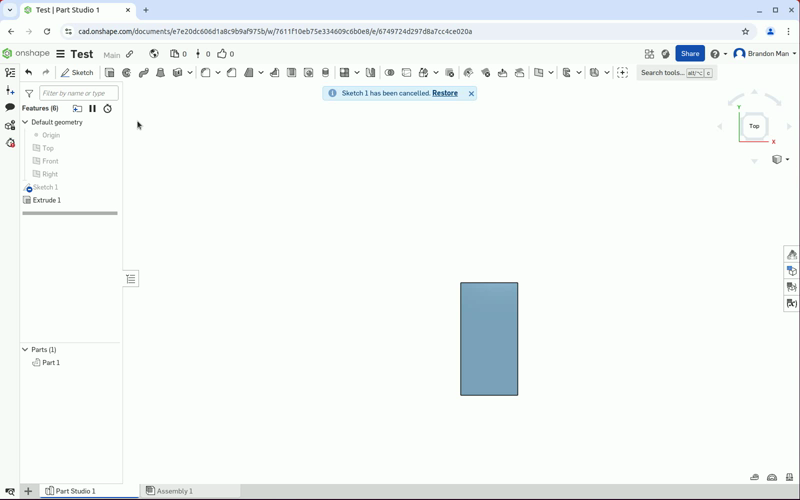
key(shift+h)
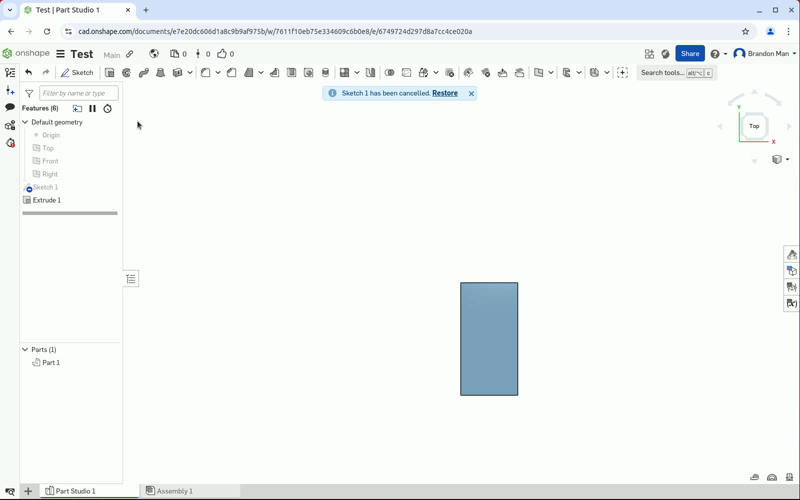
key(shift+h)
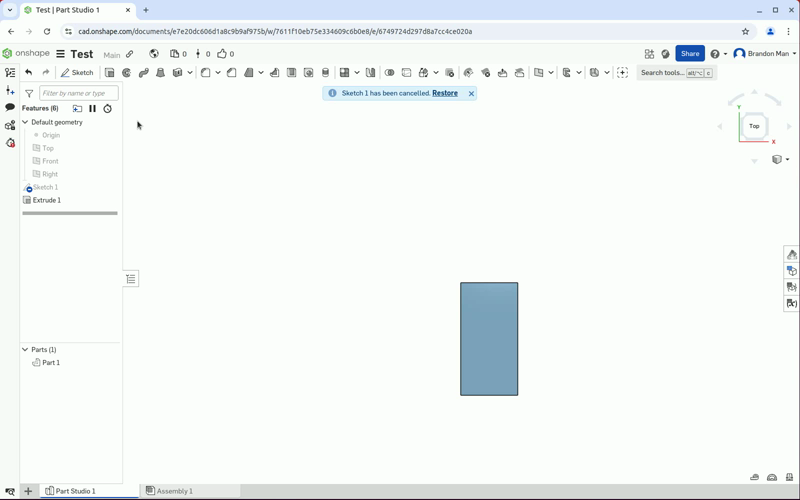
mouse_move(73, 189)
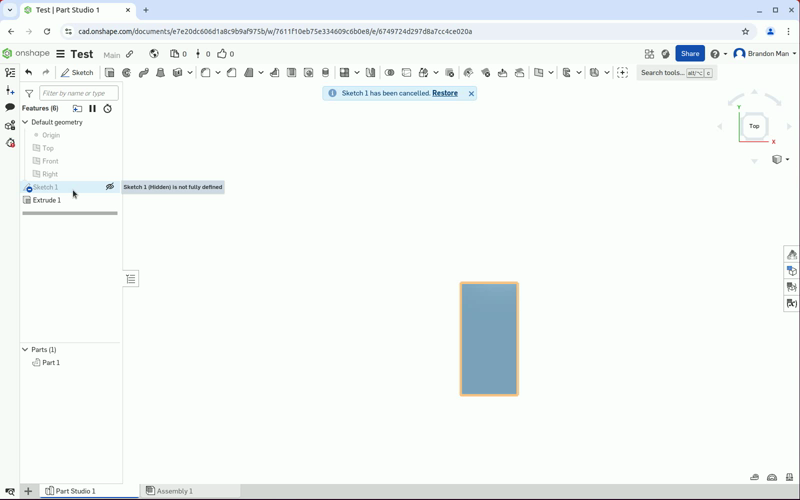
click(73, 189)
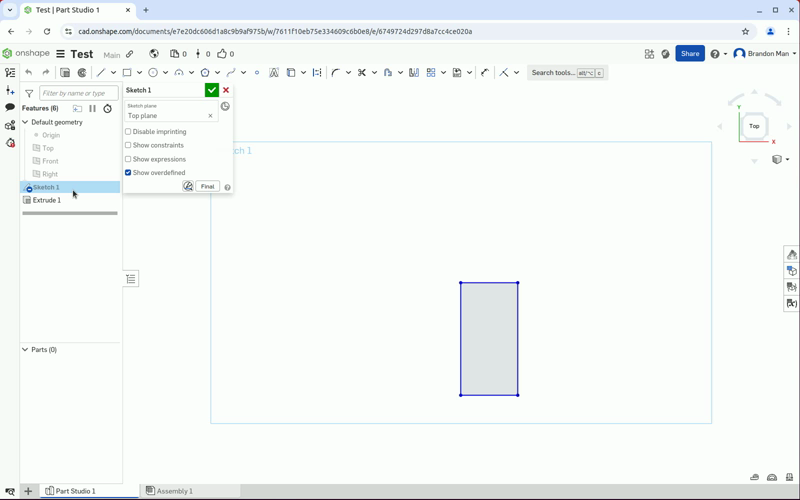
mouse_move(229, 92)
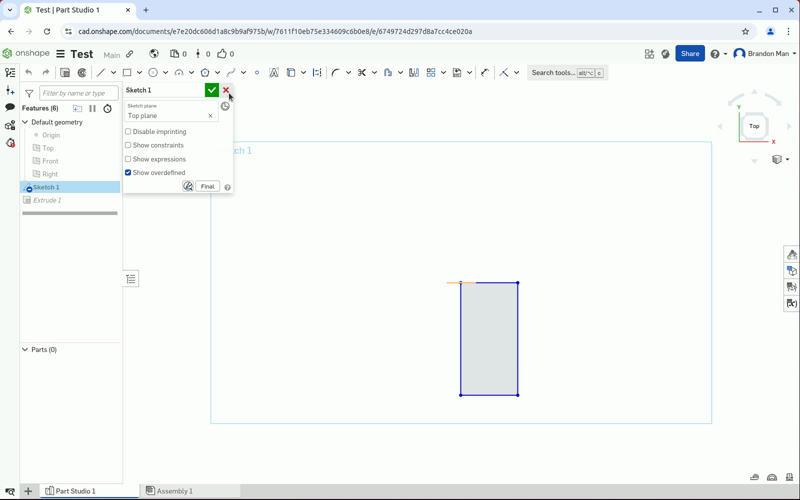
click(229, 92)
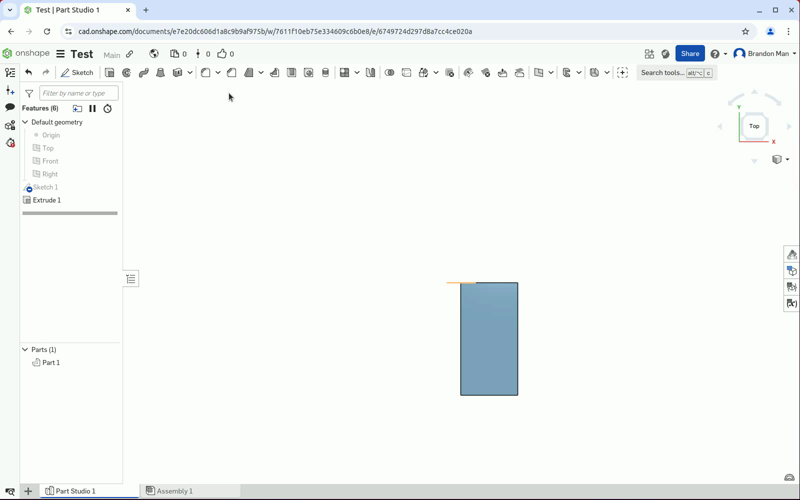
mouse_move(541, 75)
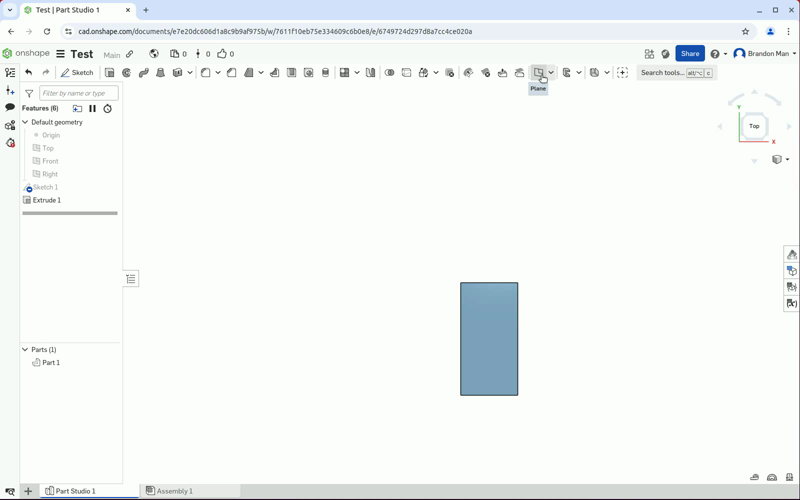
click(541, 75)
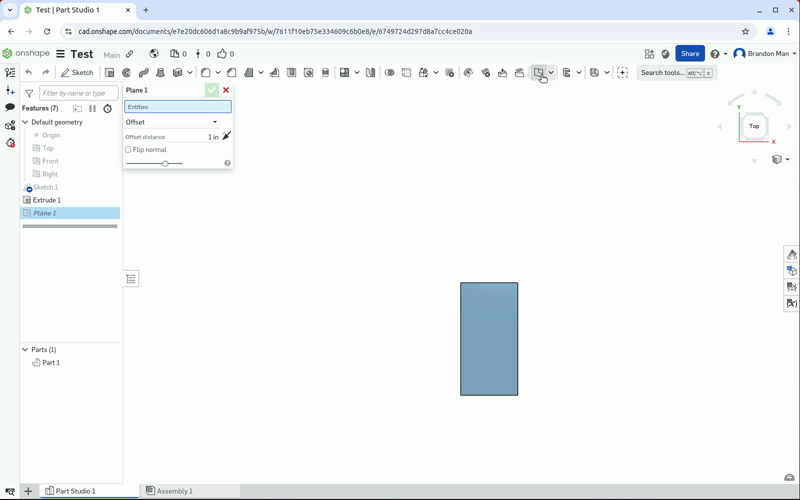
mouse_move(73, 150)
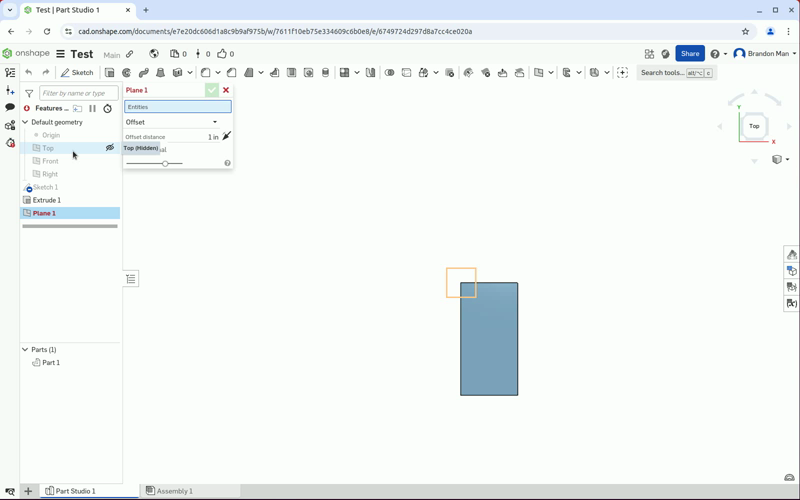
click(73, 150)
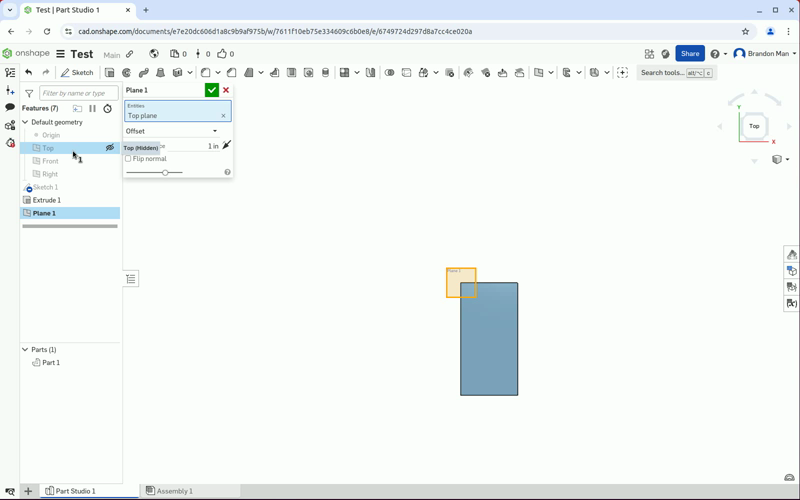
key(tab, 2)
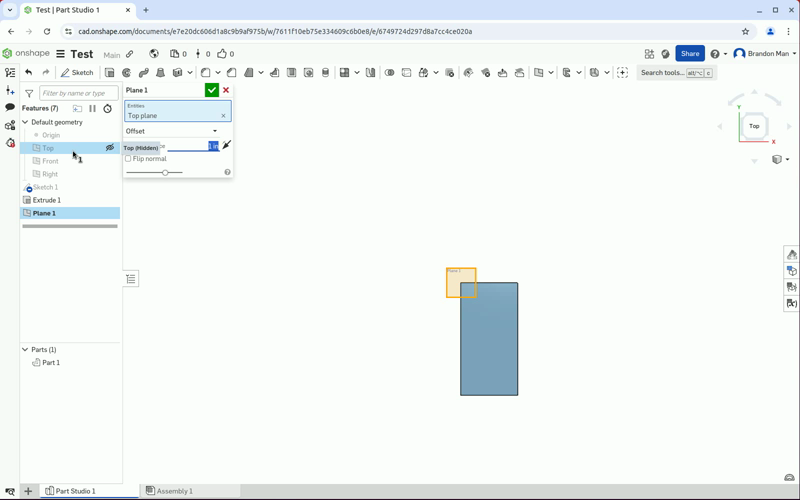
text(0.709)
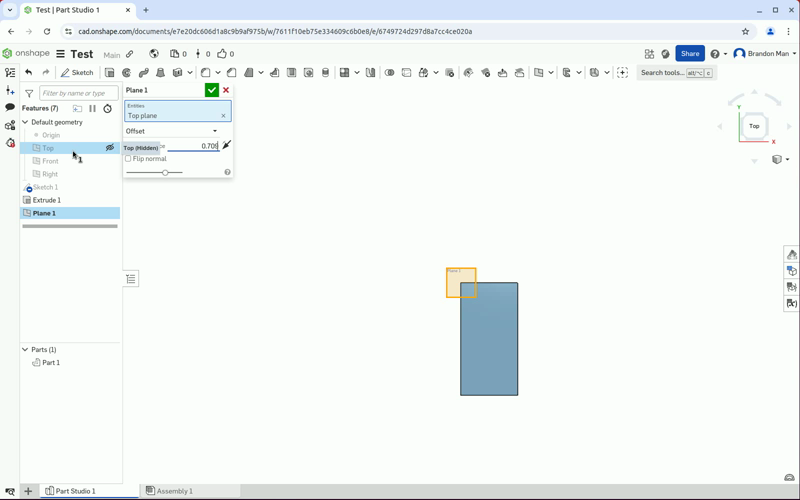
key(enter, 2)
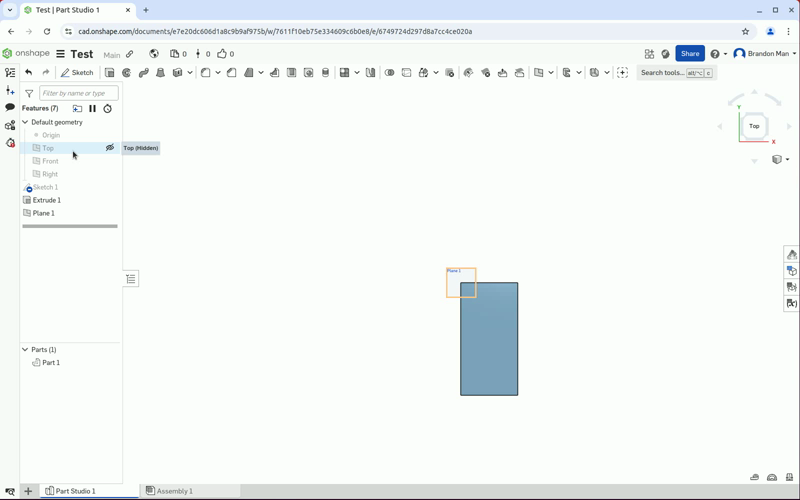
key(shift+s)
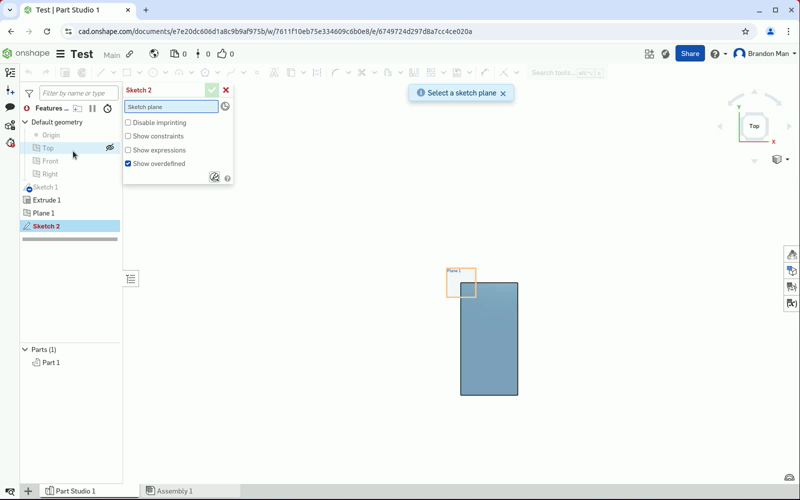
mouse_move(73, 215)
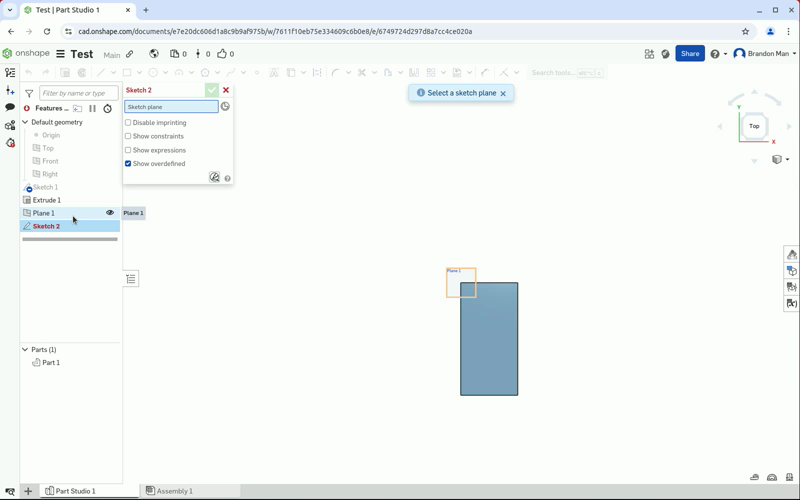
click(73, 215)
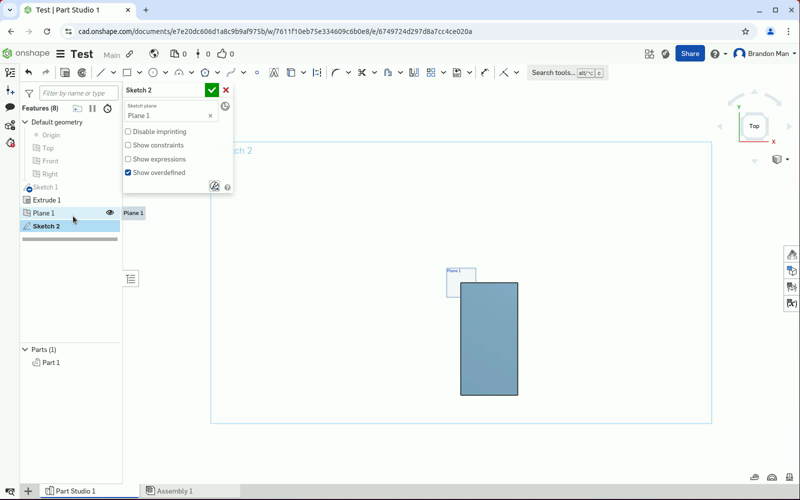
mouse_move(73, 352)
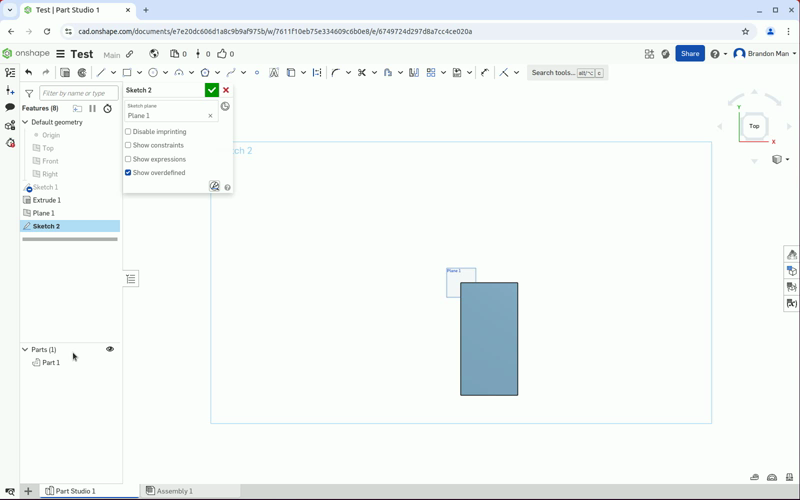
key(y)
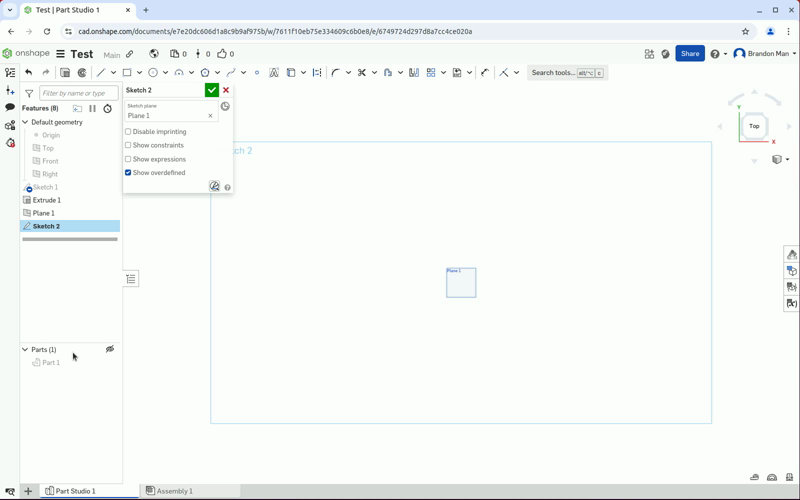
key(l)
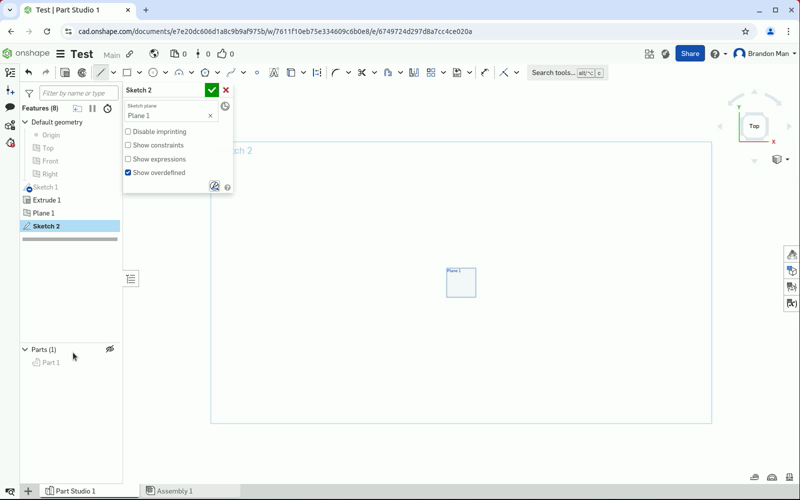
key_down(shift)
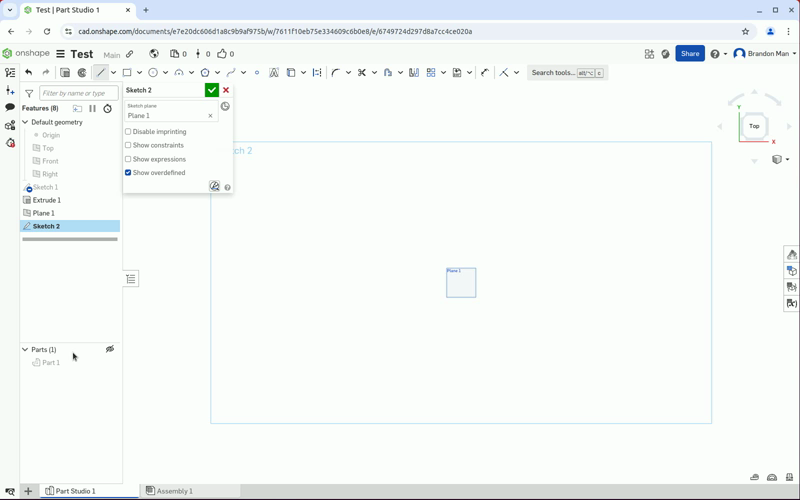
mouse_move(474, 321)
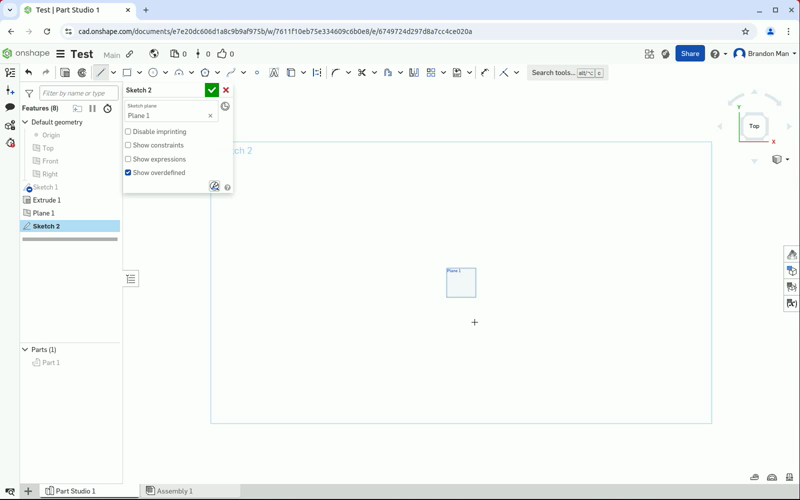
click(474, 321)
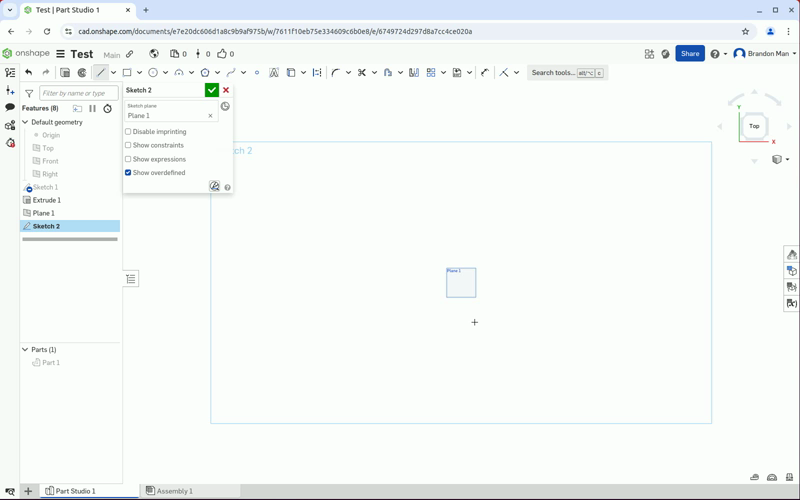
key_up(shift)
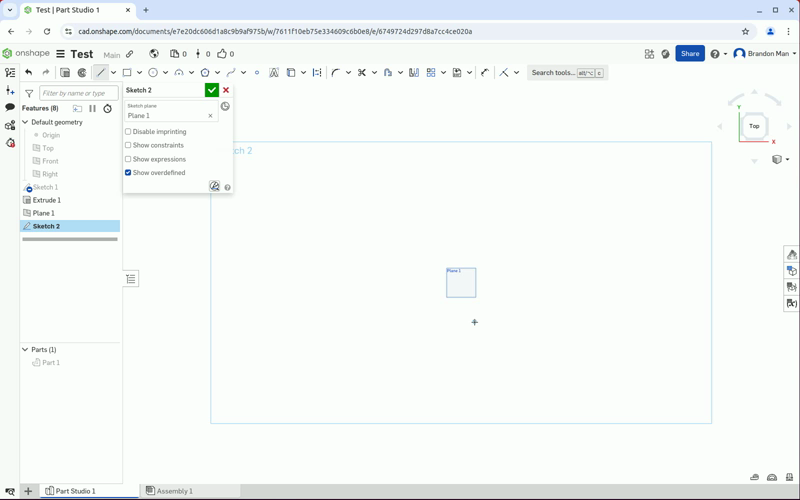
key_down(shift)
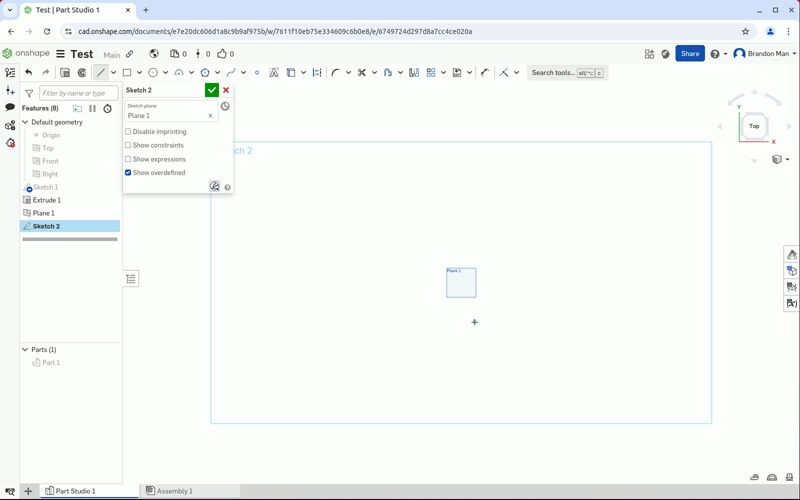
mouse_move(504, 321)
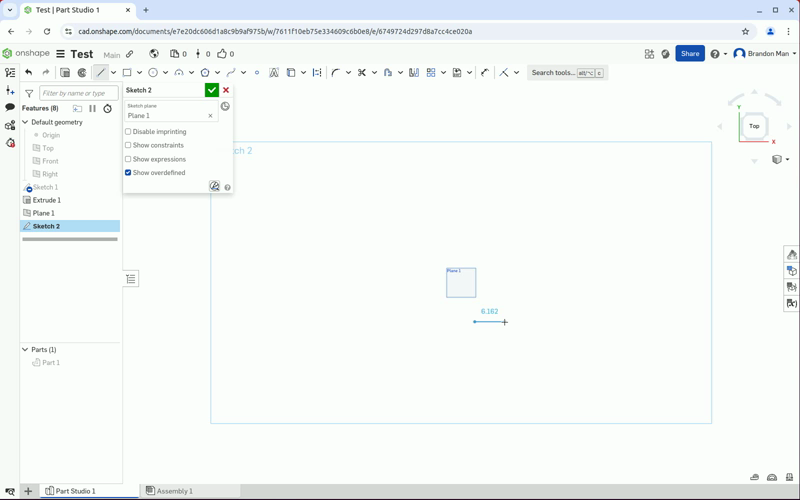
mouse_move(517, 321)
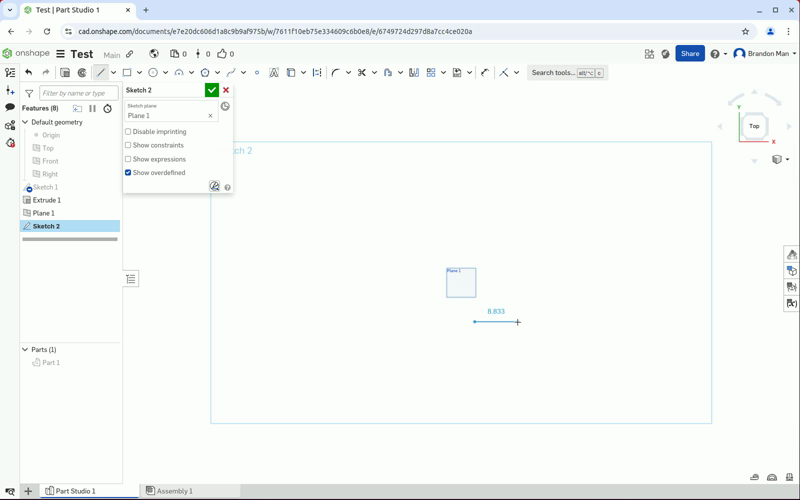
click(517, 321)
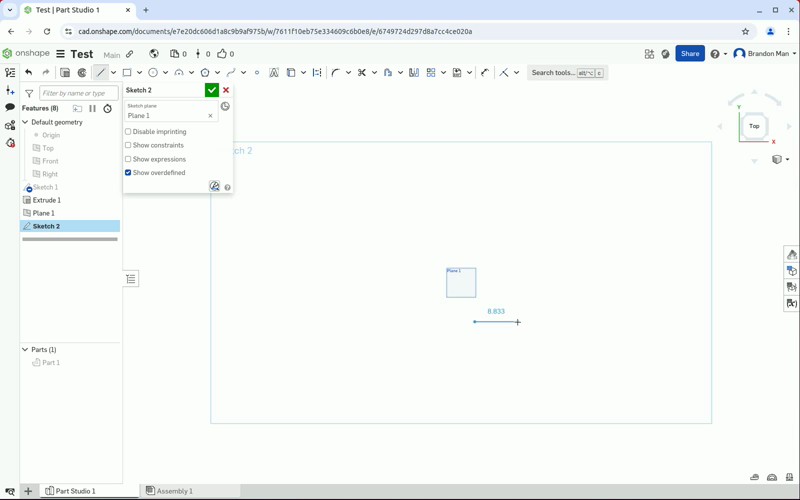
key_up(shift)
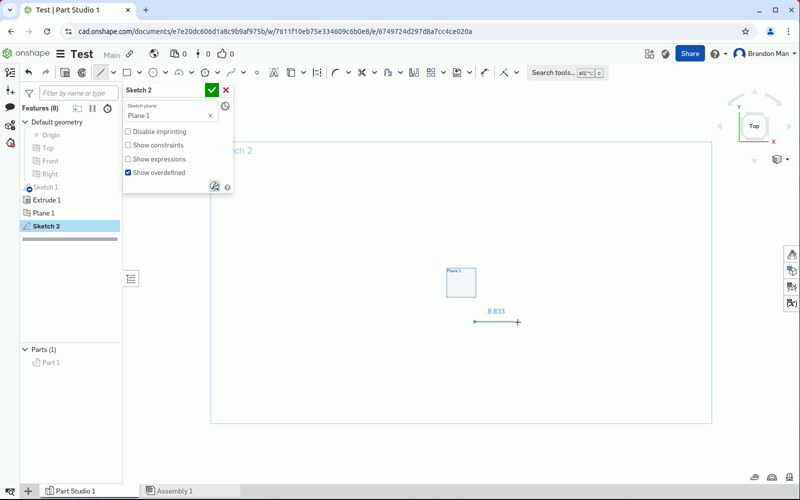
key_down(shift)
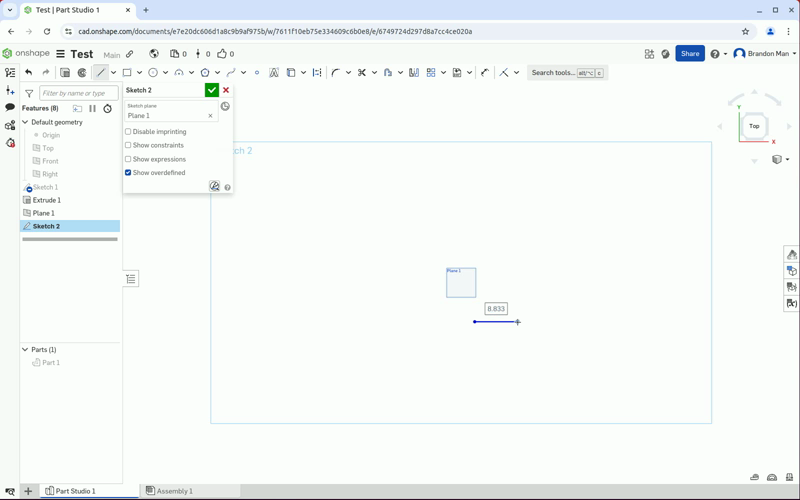
mouse_move(547, 321)
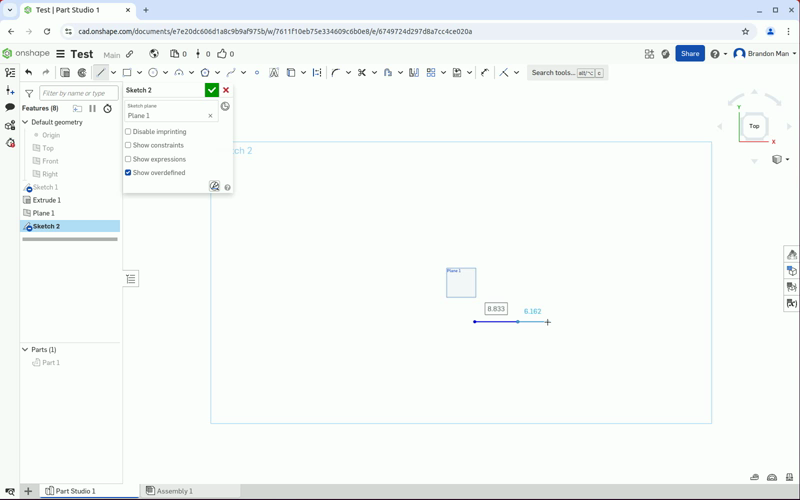
mouse_move(517, 314)
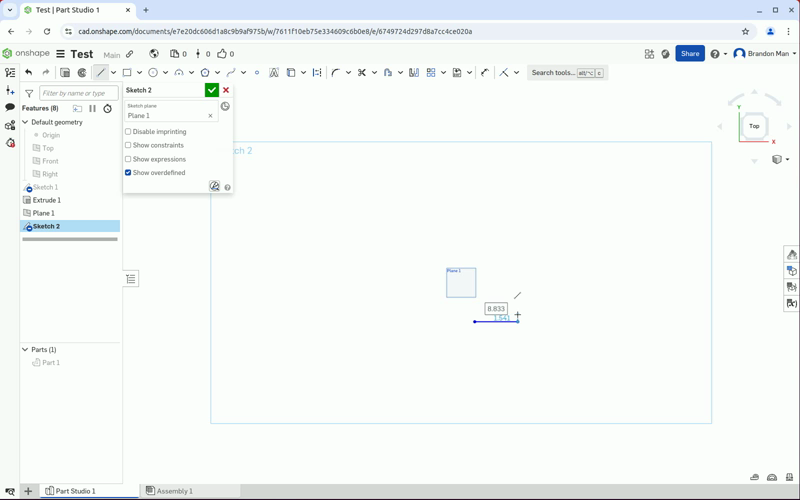
scroll(6)
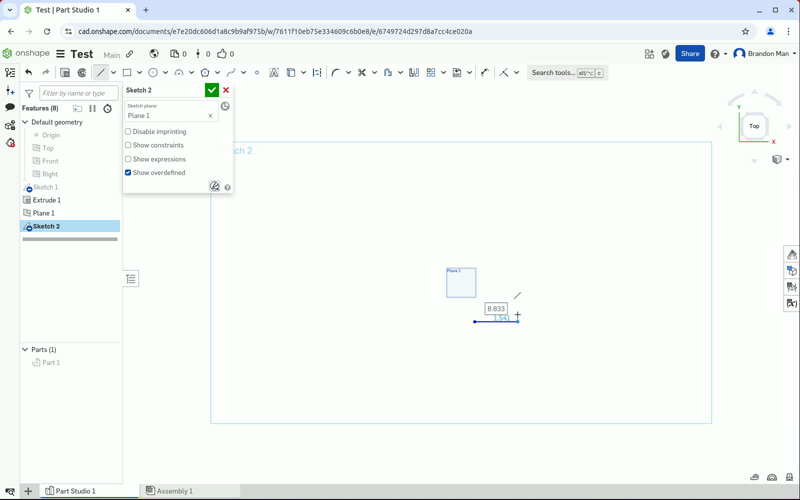
scroll(6)
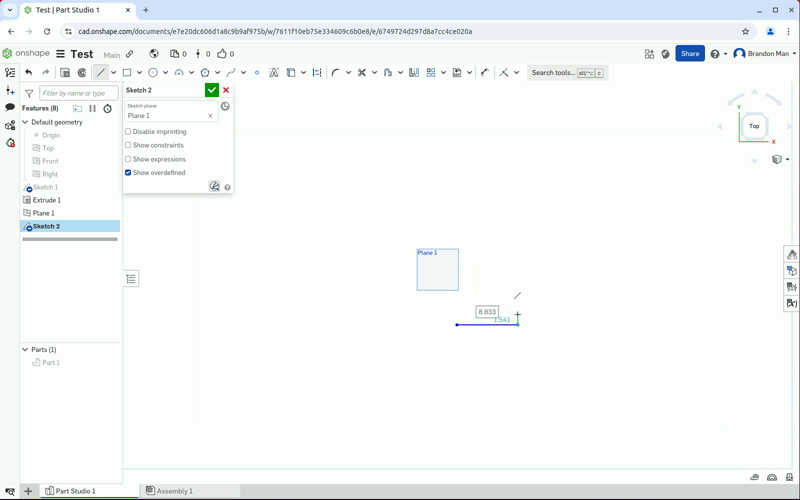
scroll(6)
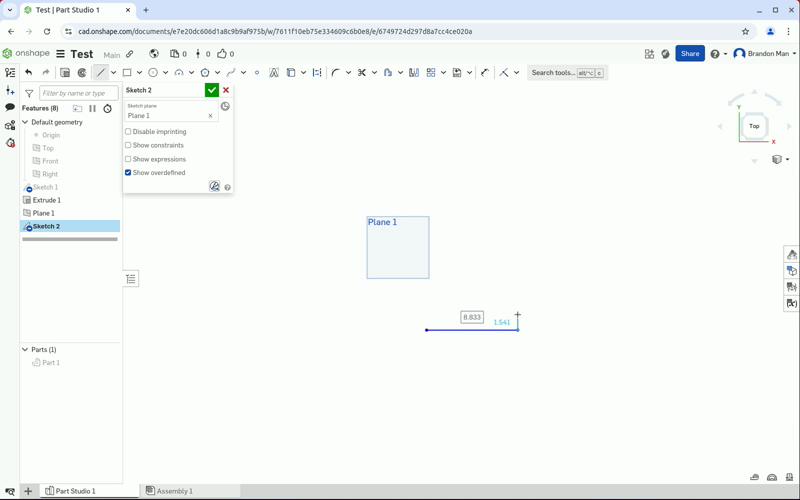
scroll(6)
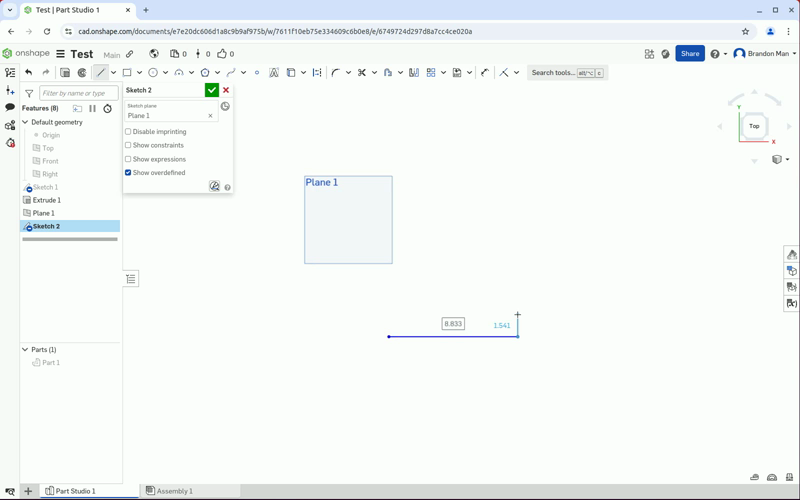
scroll(6)
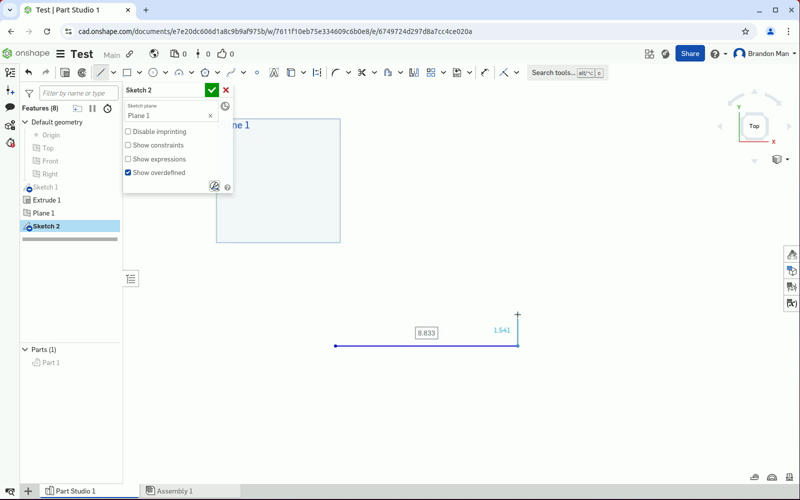
scroll(6)
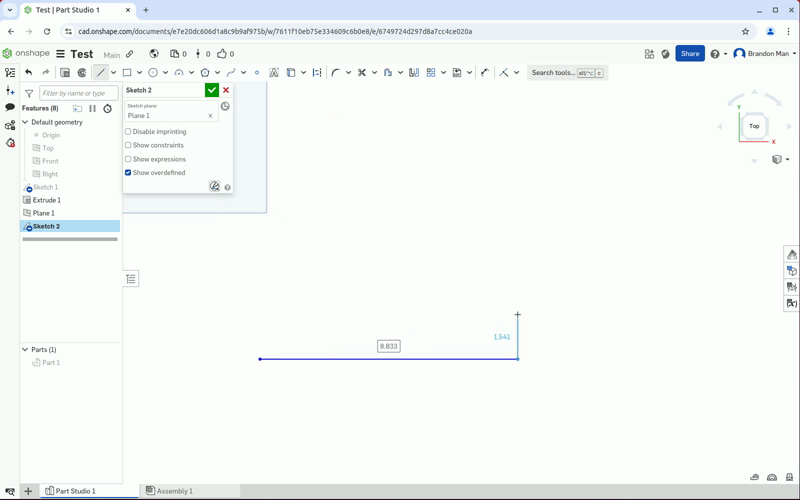
scroll(6)
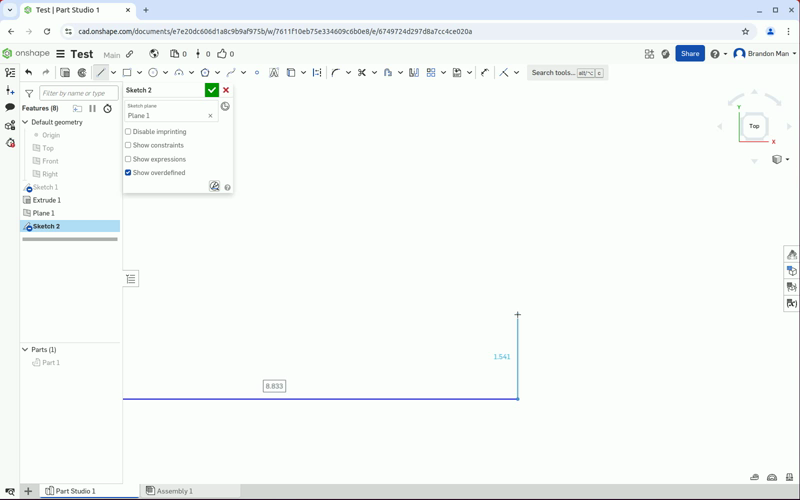
click(517, 314)
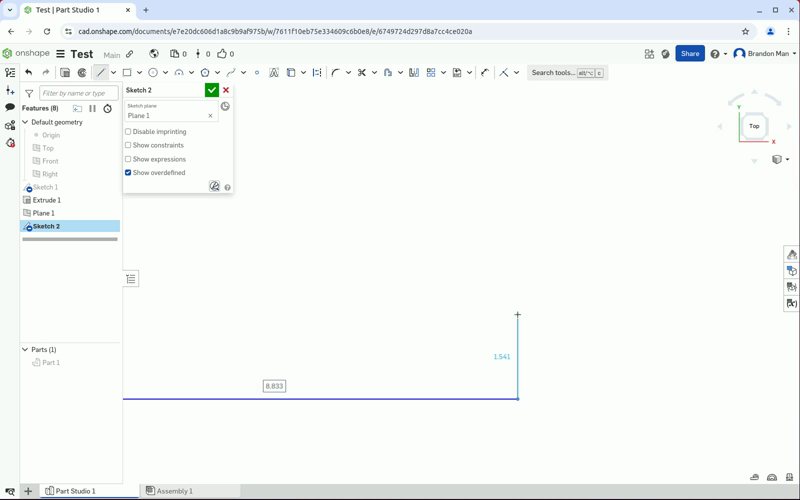
scroll(-6)
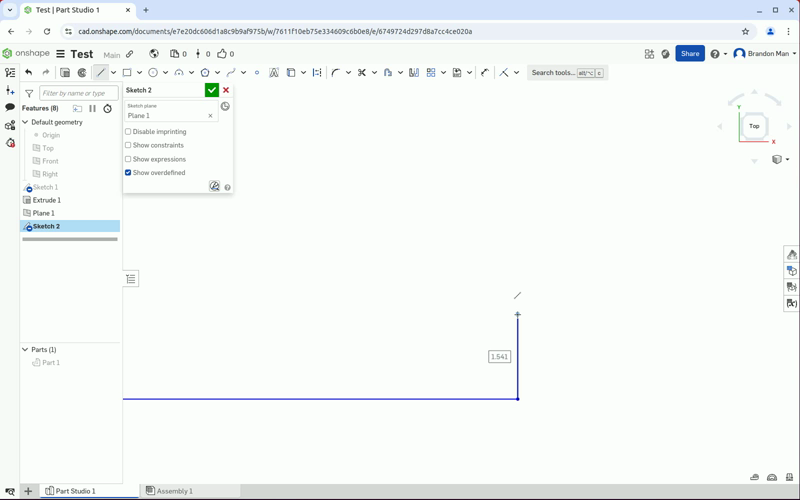
scroll(-6)
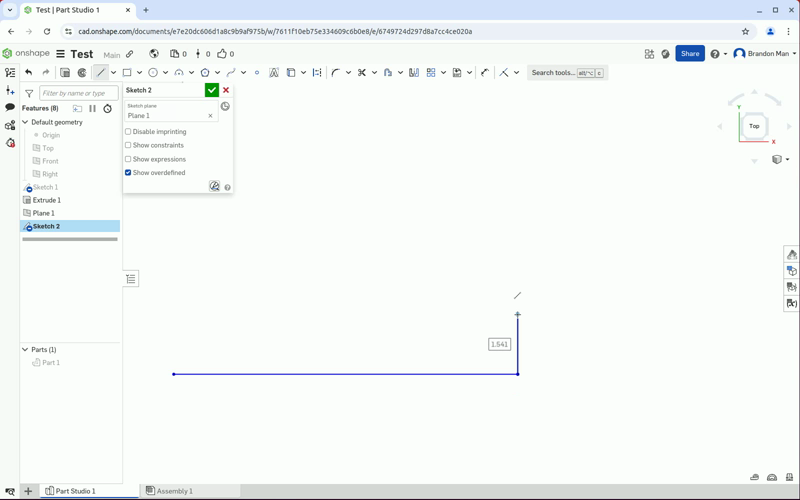
scroll(-6)
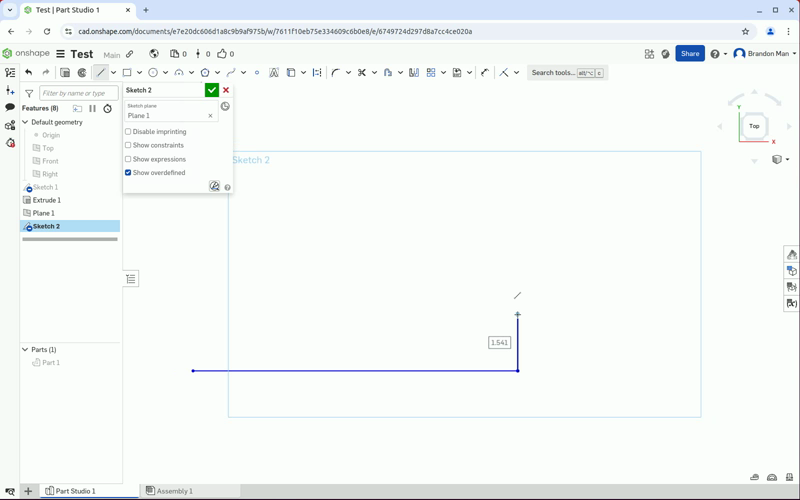
scroll(-6)
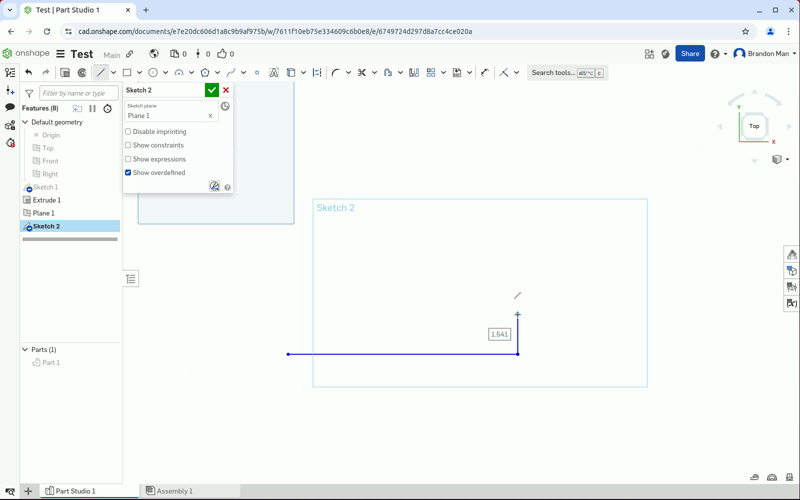
scroll(-6)
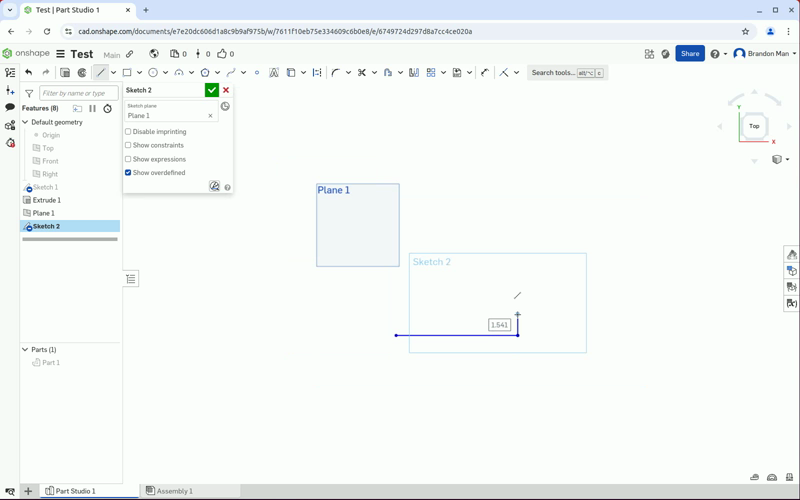
scroll(-6)
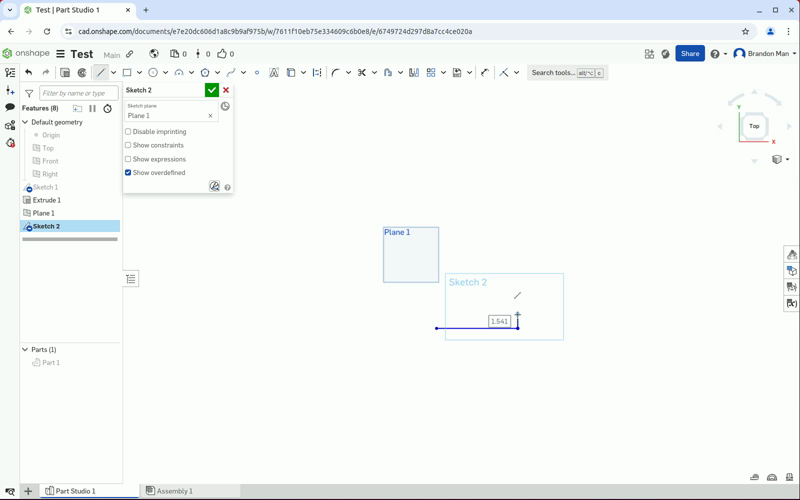
scroll(-6)
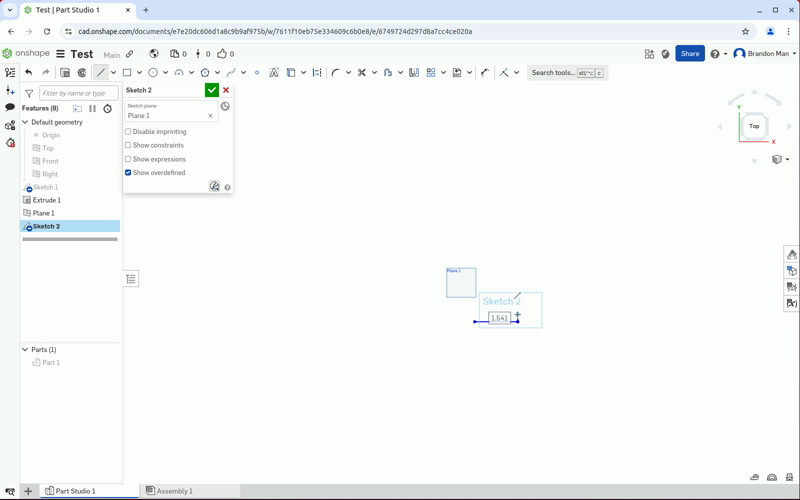
key_up(shift)
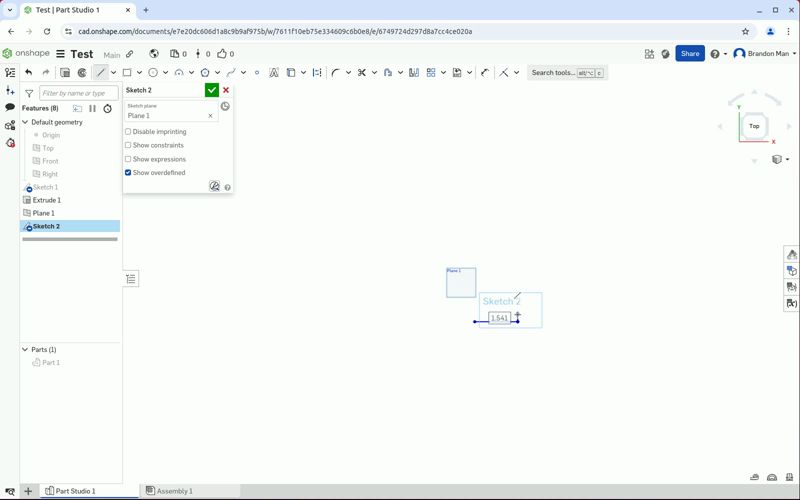
key_down(shift)
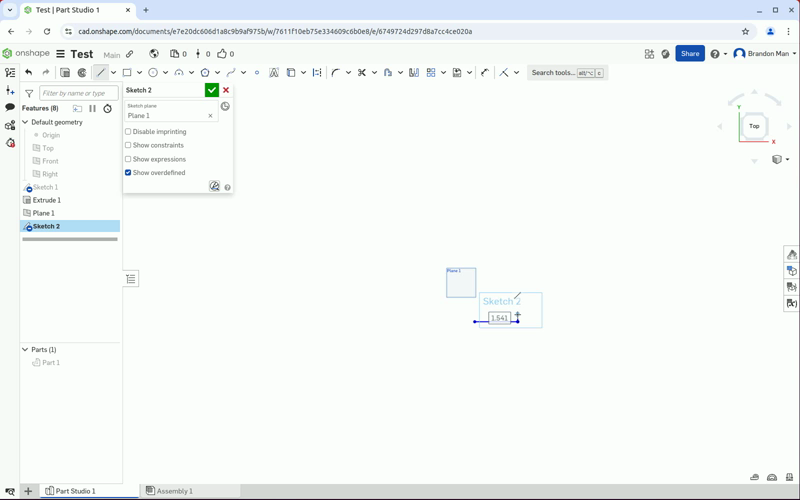
mouse_move(547, 314)
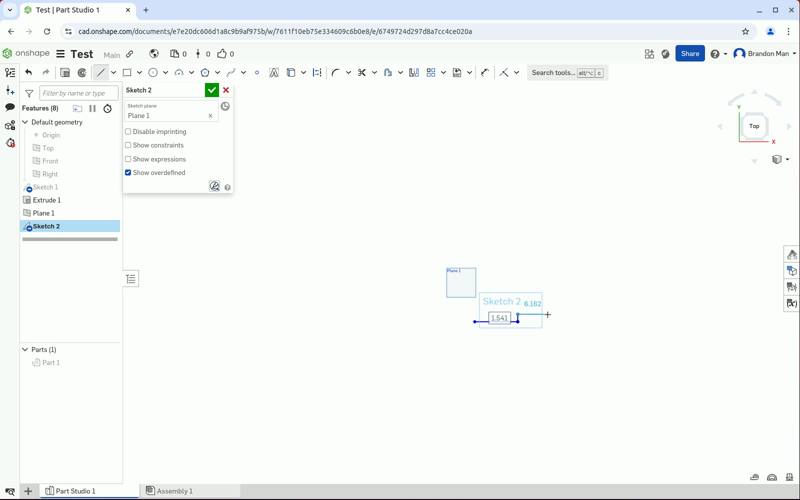
mouse_move(474, 314)
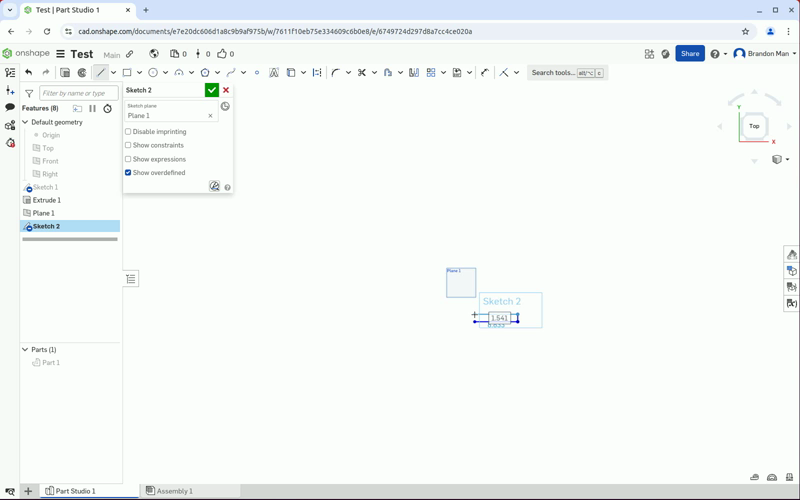
click(474, 314)
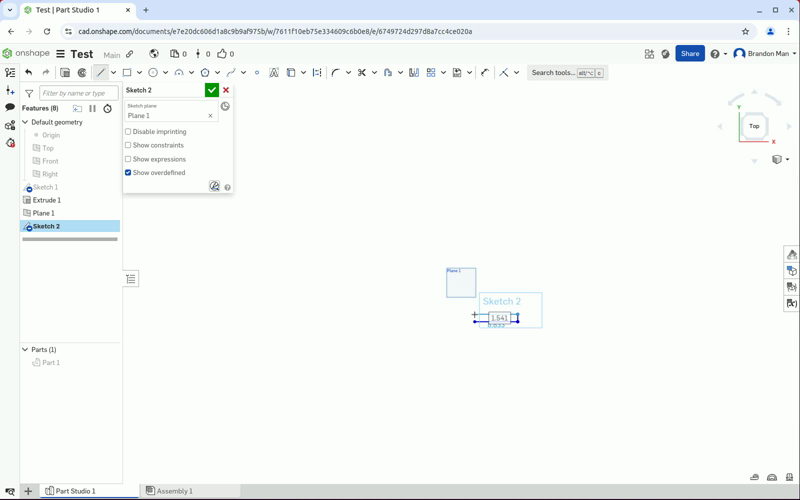
key_up(shift)
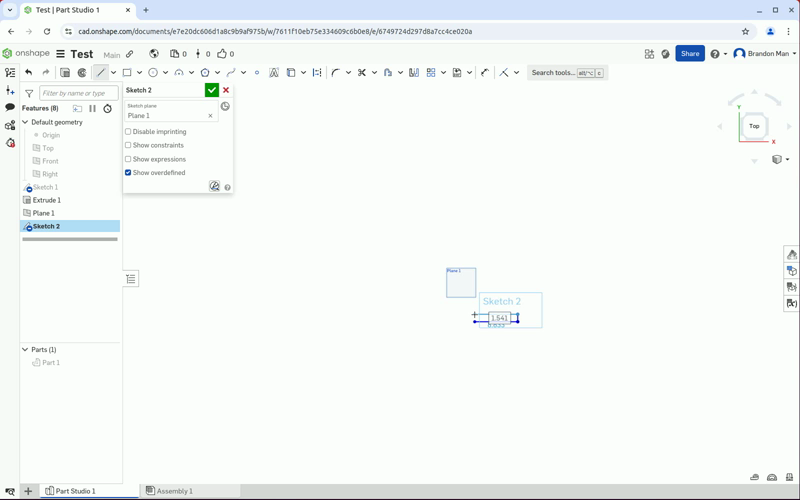
mouse_move(504, 314)
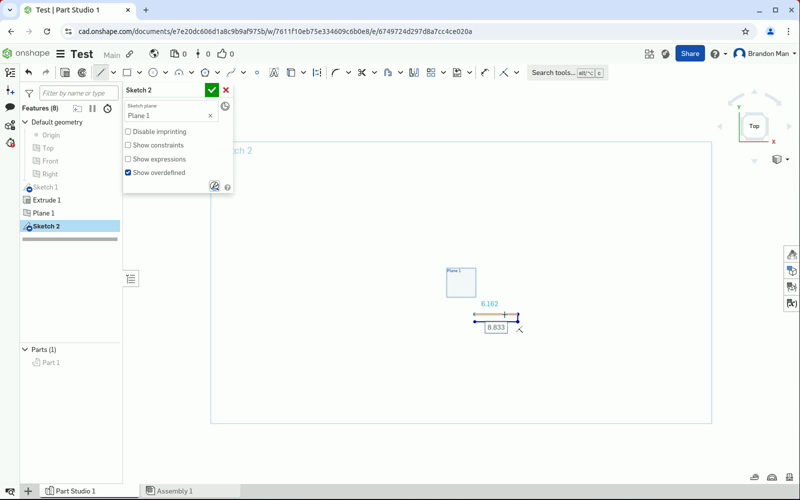
key_down(shift)
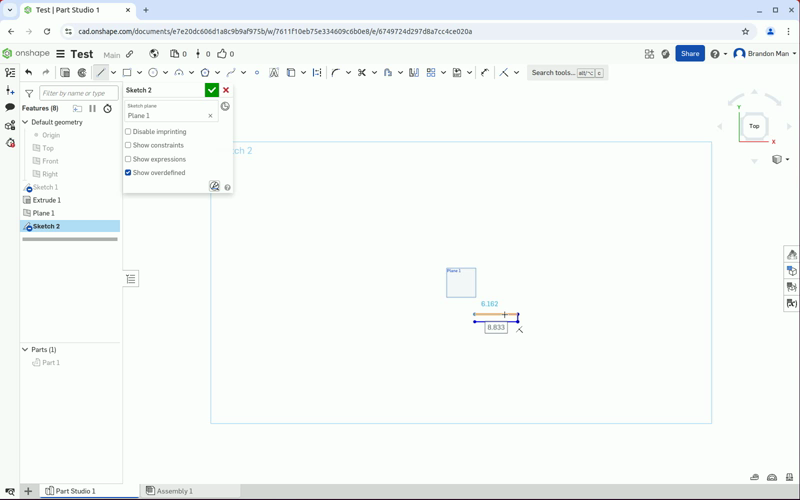
mouse_move(474, 321)
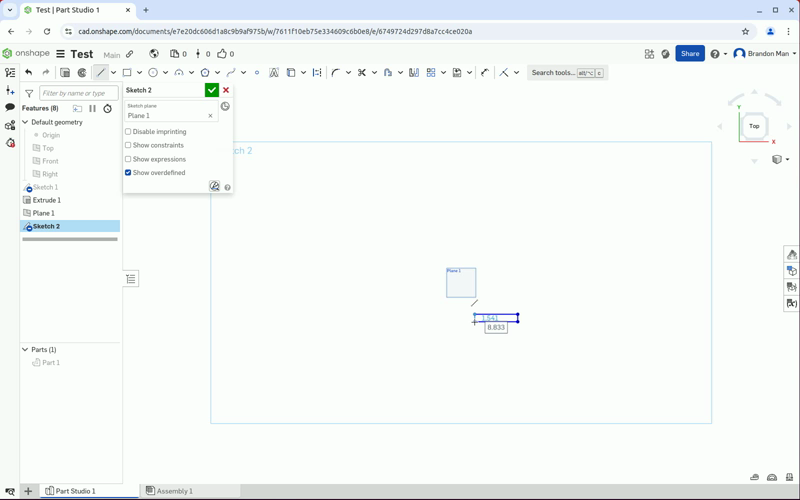
scroll(6)
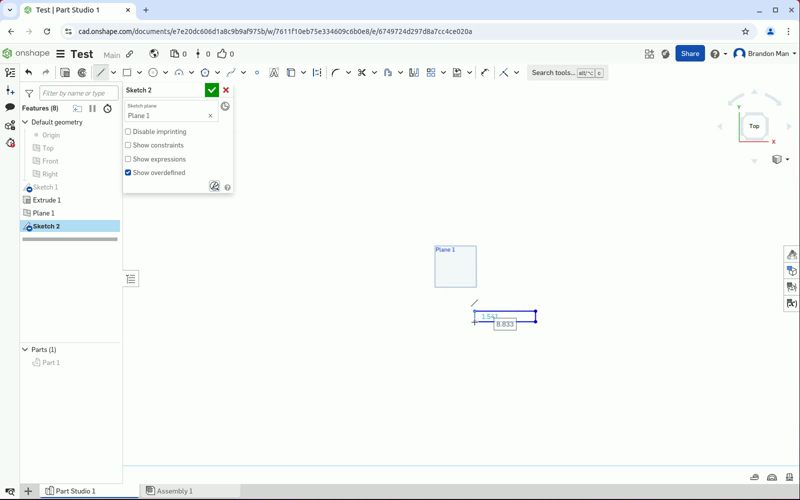
scroll(6)
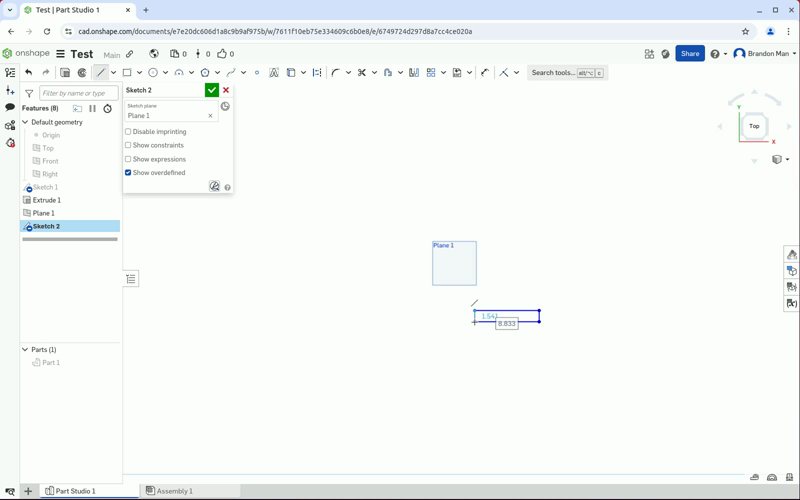
scroll(6)
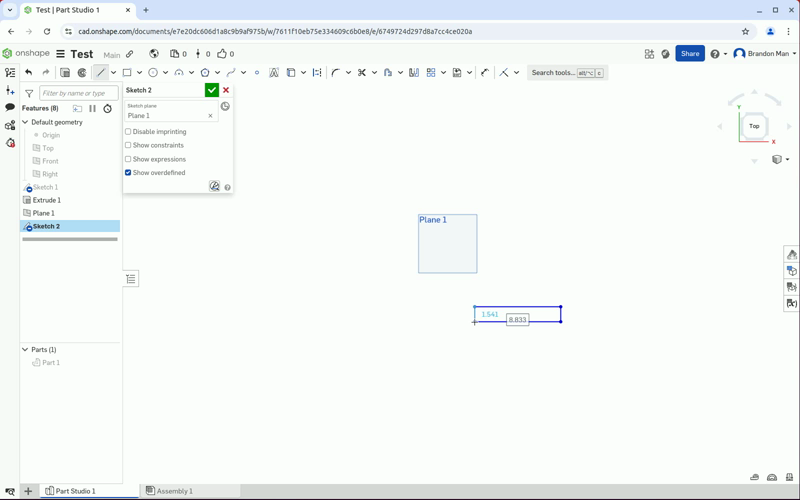
scroll(6)
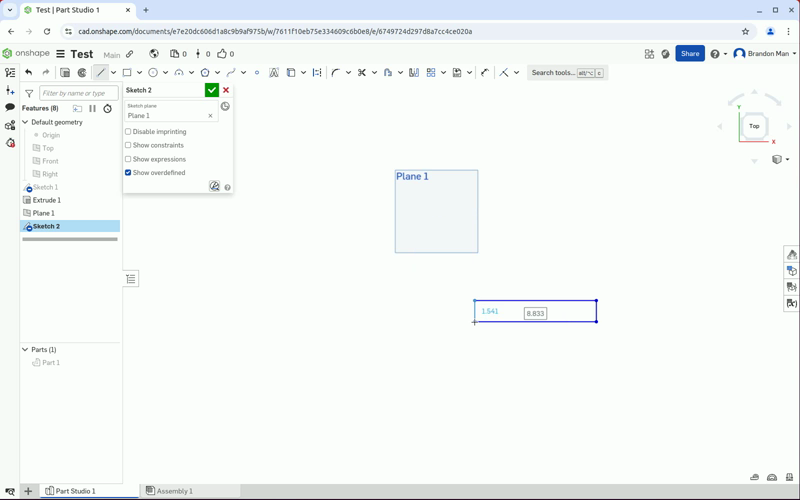
scroll(6)
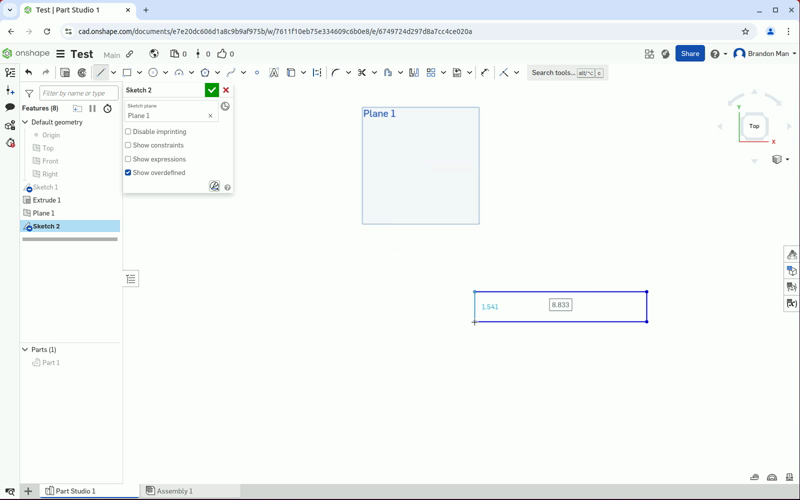
scroll(6)
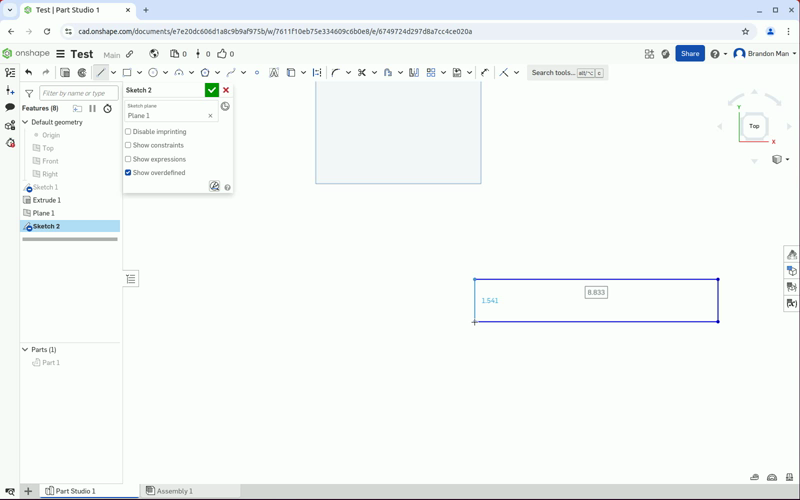
scroll(6)
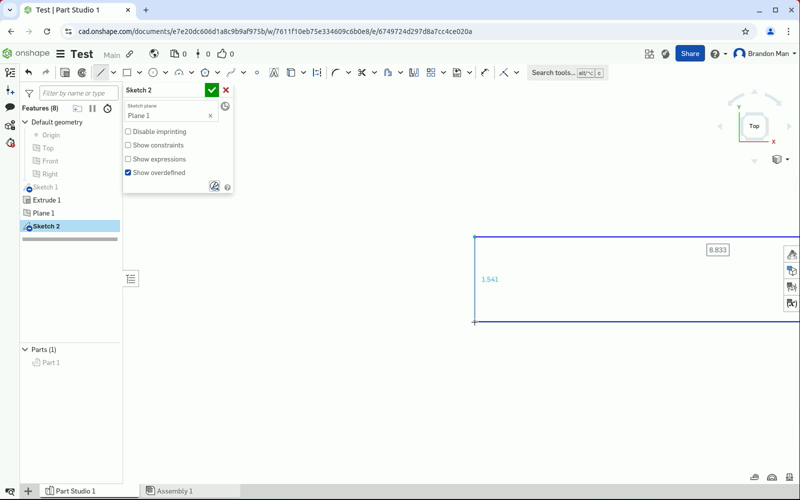
key_up(shift)
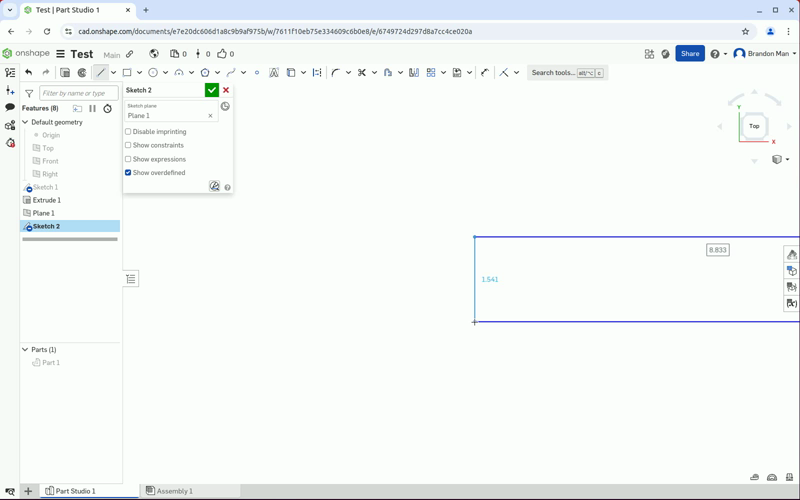
click(474, 321)
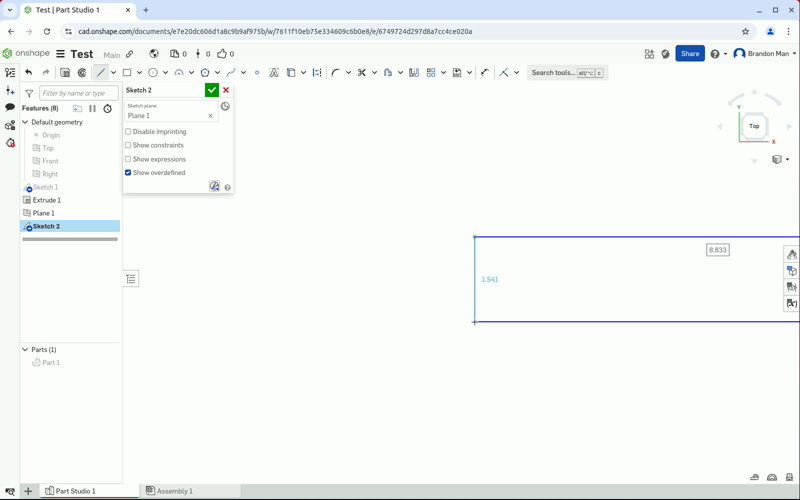
scroll(-6)
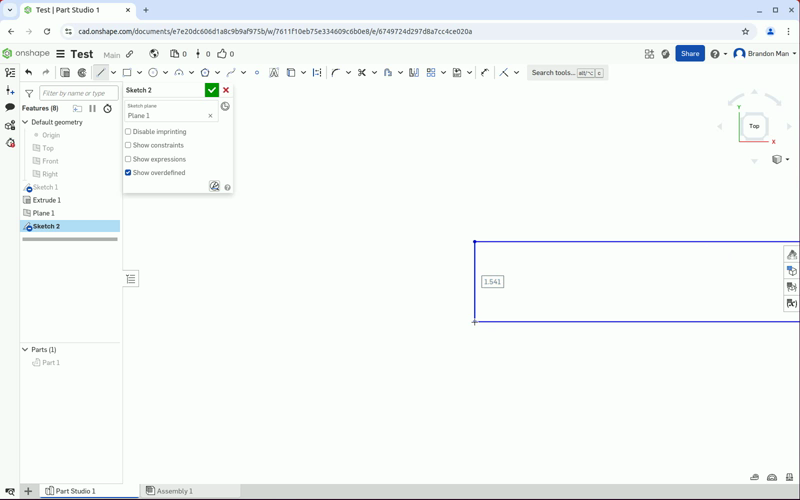
scroll(-6)
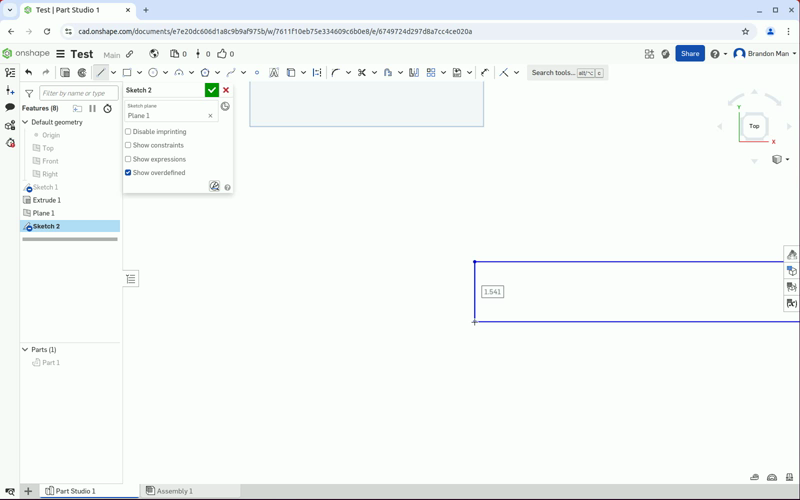
scroll(-6)
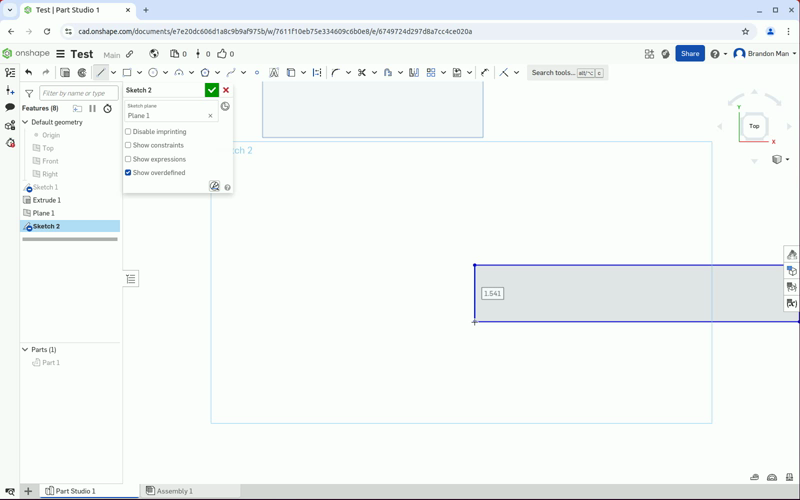
scroll(-6)
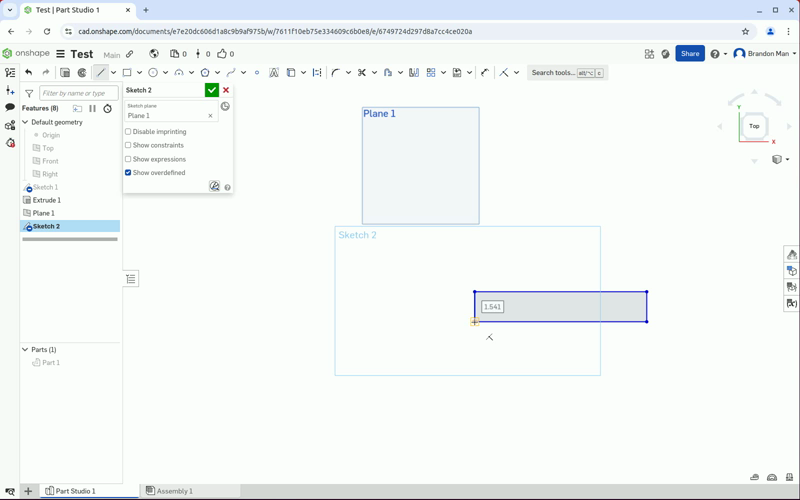
scroll(-6)
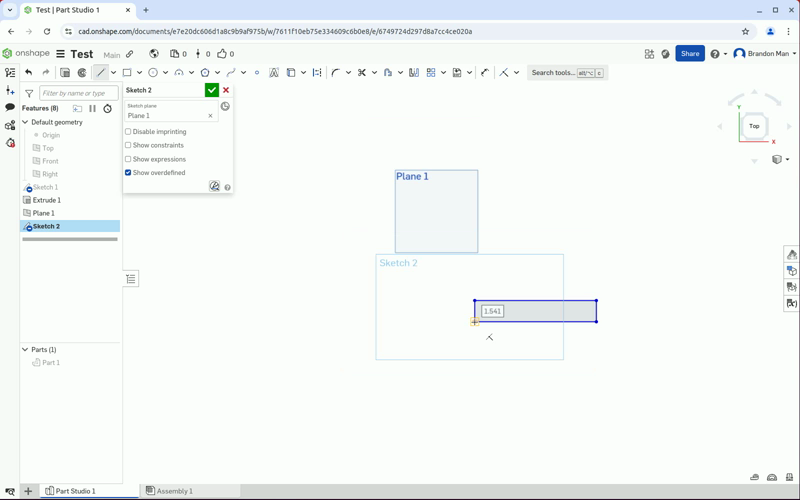
scroll(-6)
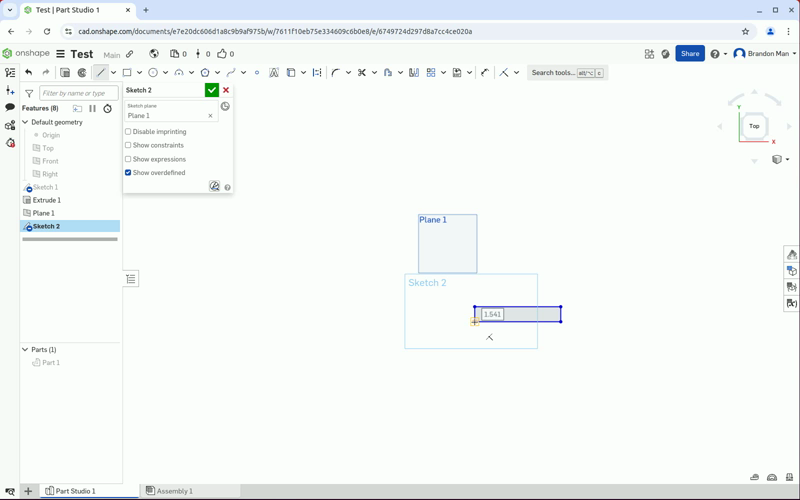
scroll(-6)
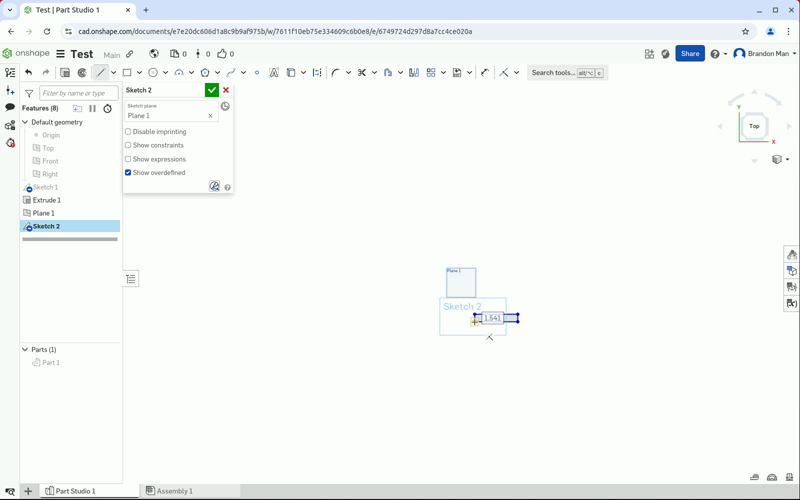
key(esc)
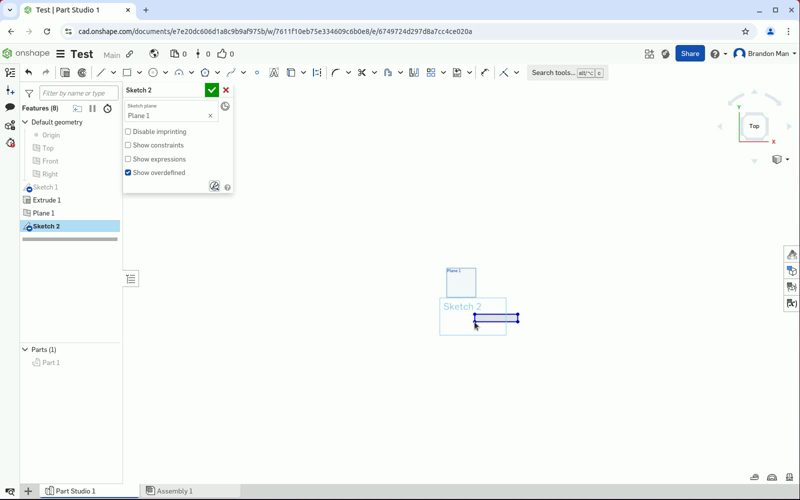
key(l)
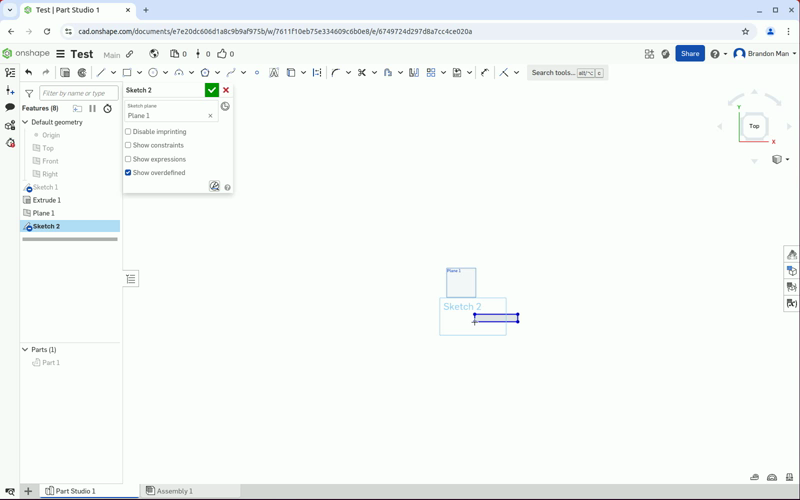
key_down(shift)
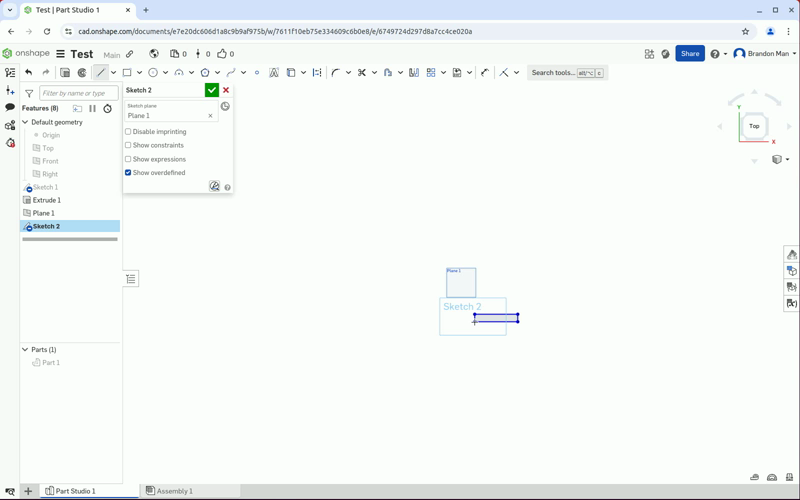
mouse_move(478, 319)
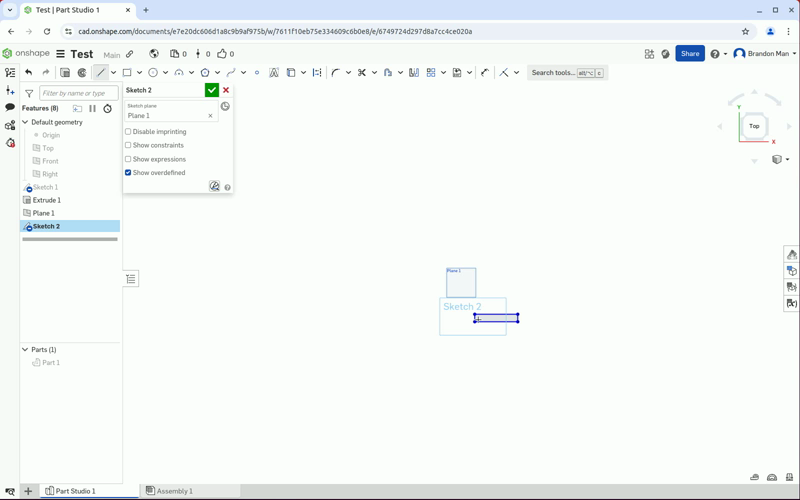
scroll(6)
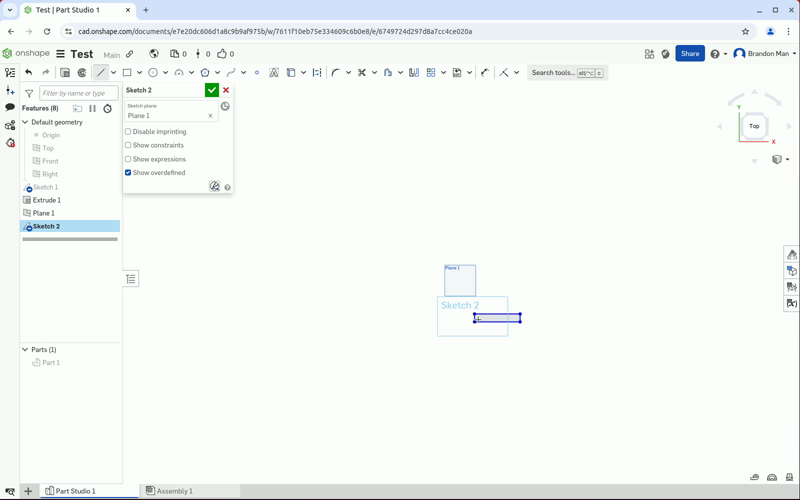
scroll(6)
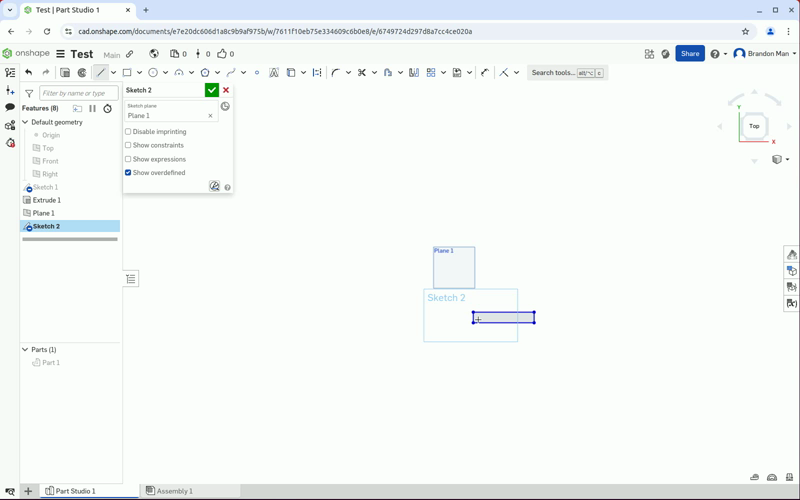
scroll(6)
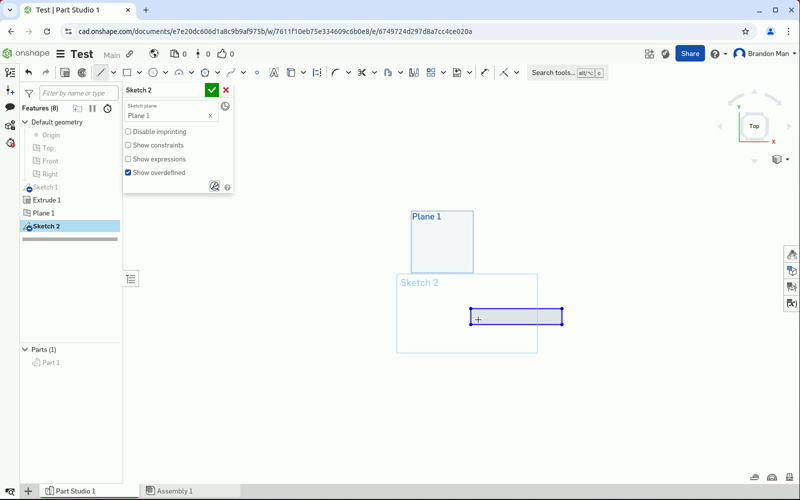
scroll(6)
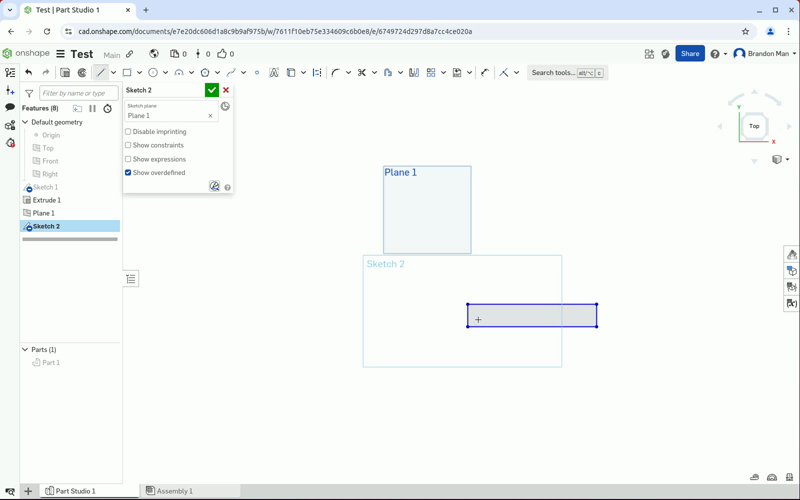
scroll(6)
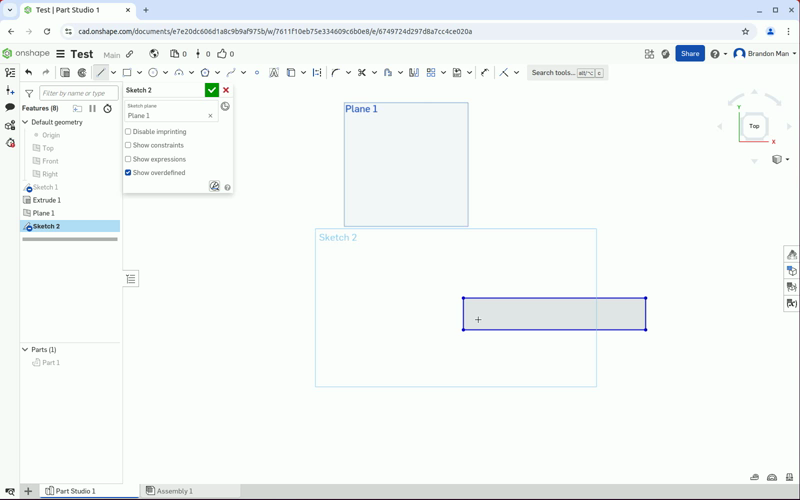
scroll(6)
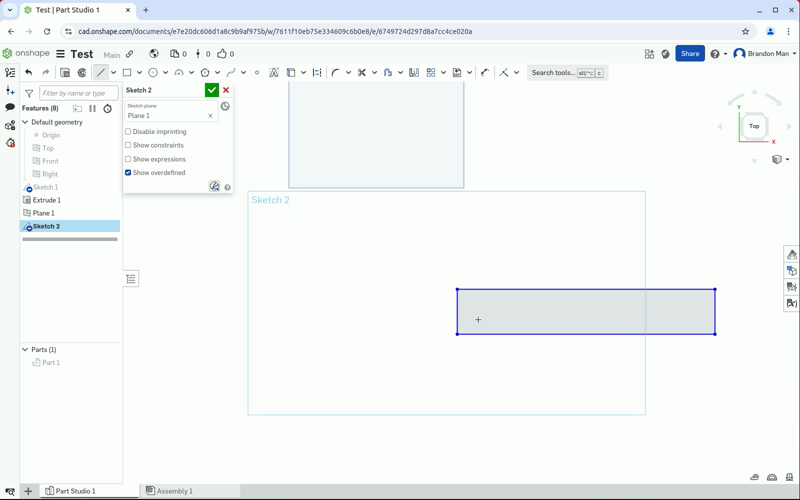
scroll(6)
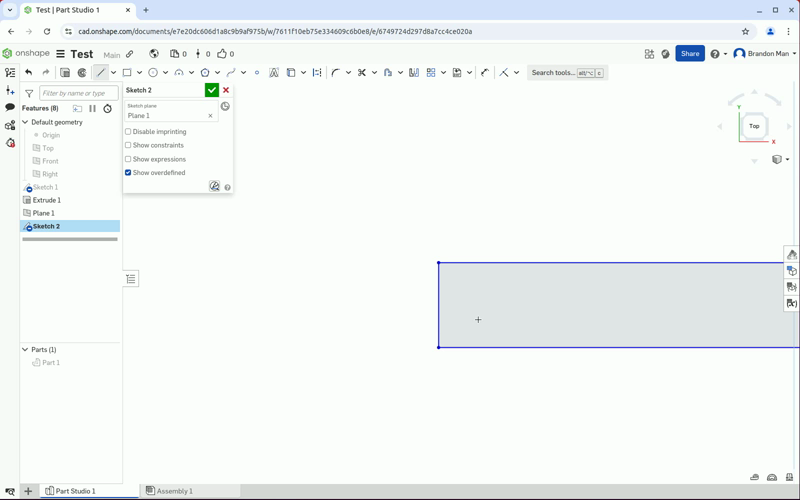
click(478, 319)
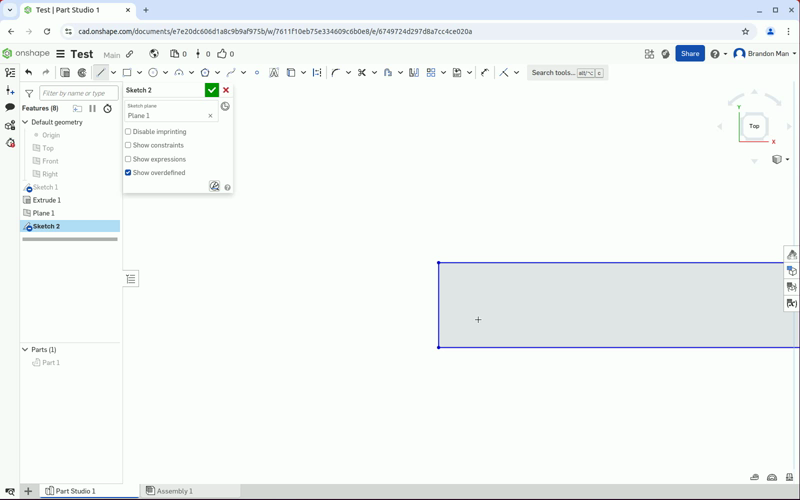
scroll(-6)
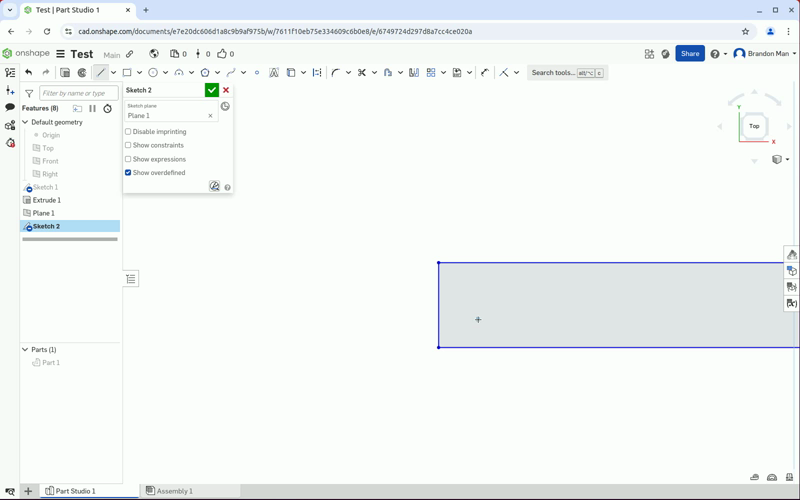
scroll(-6)
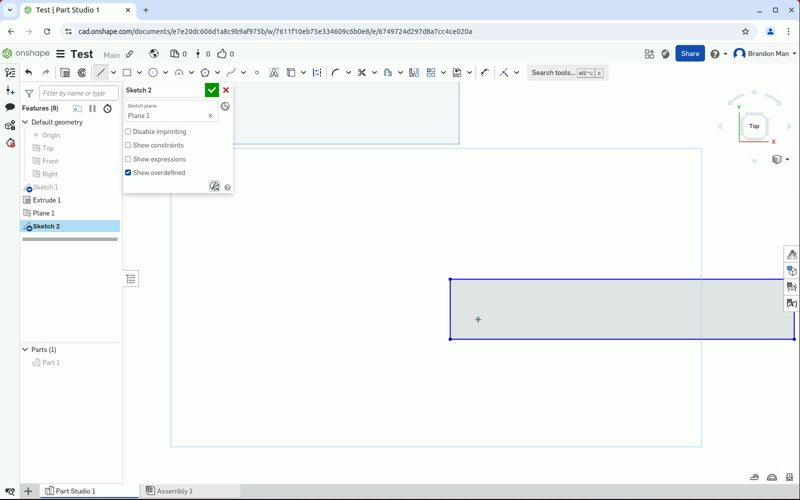
scroll(-6)
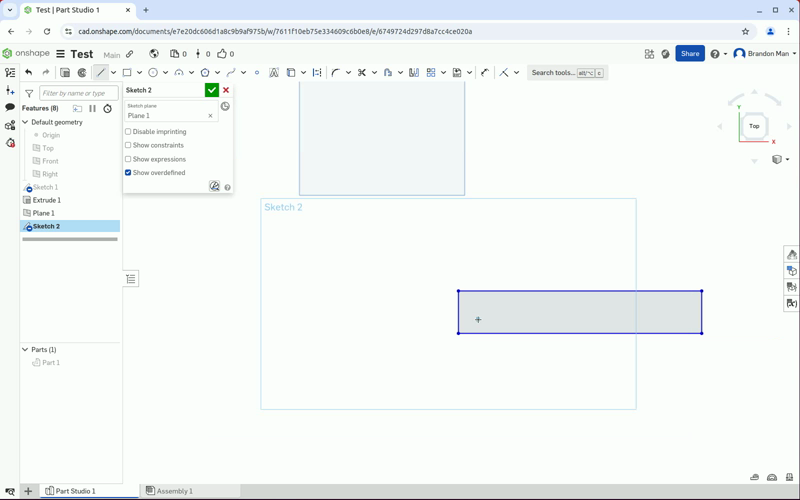
scroll(-6)
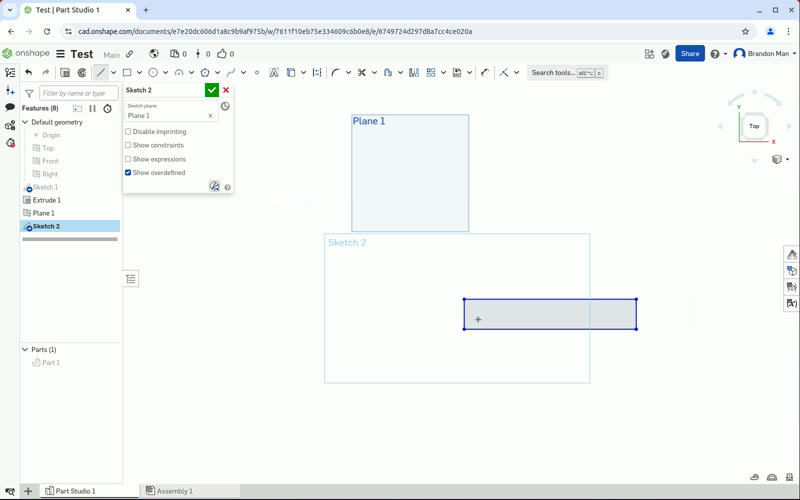
scroll(-6)
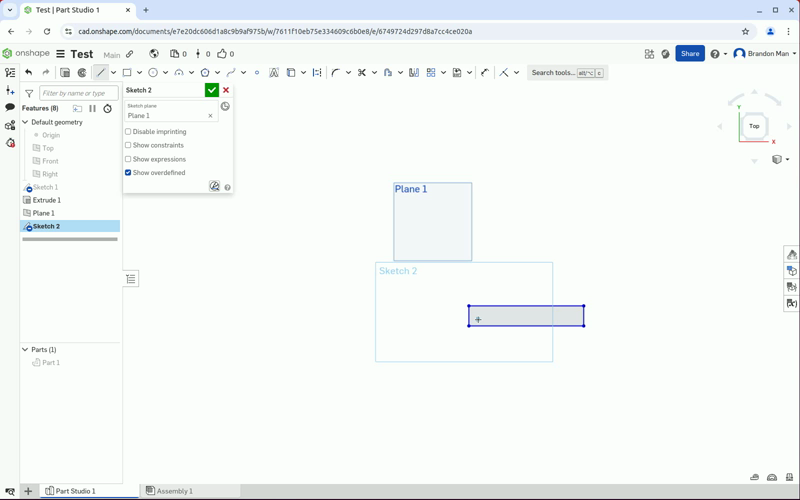
scroll(-6)
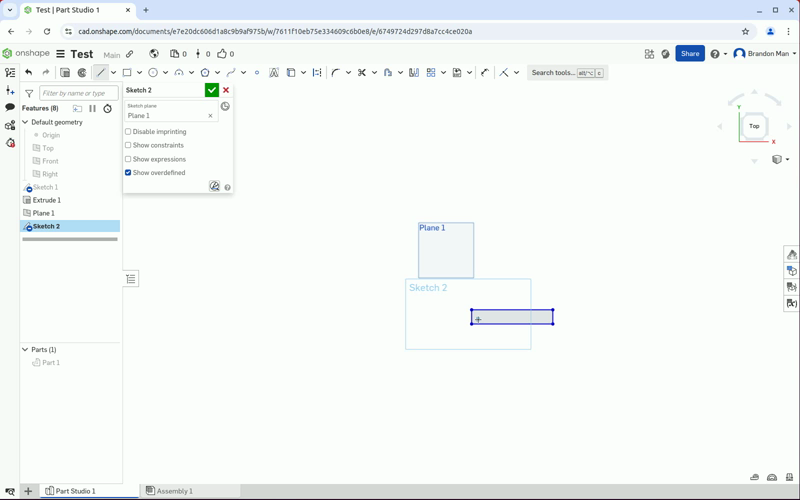
scroll(-6)
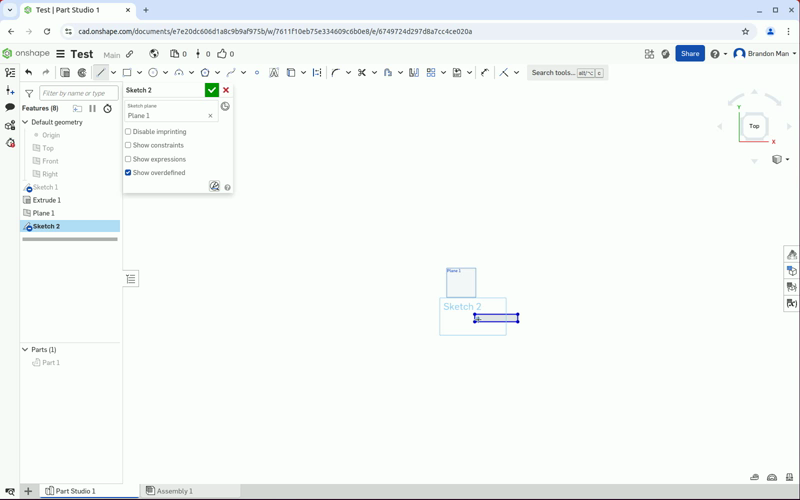
key_up(shift)
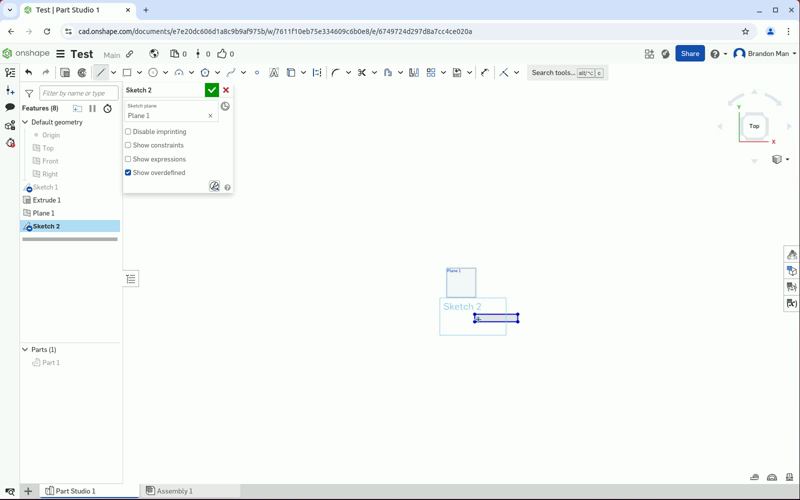
key_down(shift)
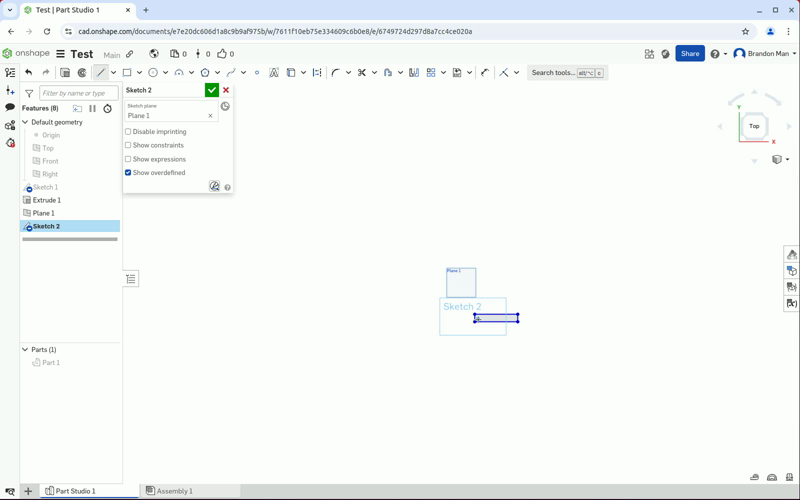
mouse_move(508, 319)
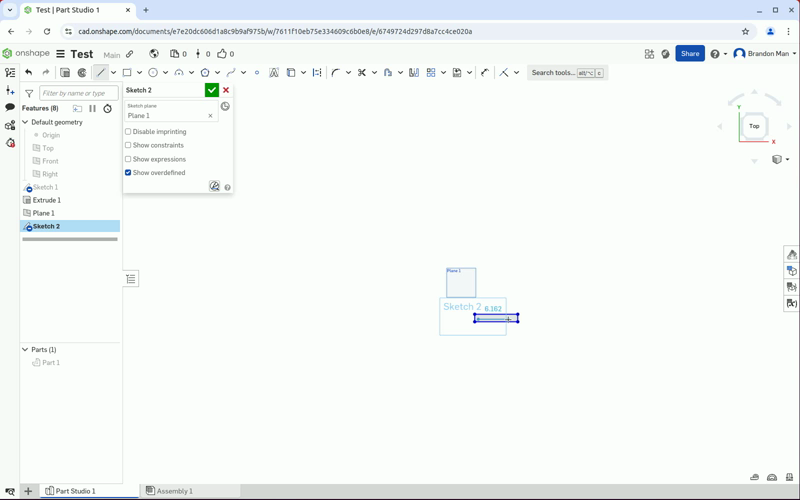
mouse_move(516, 319)
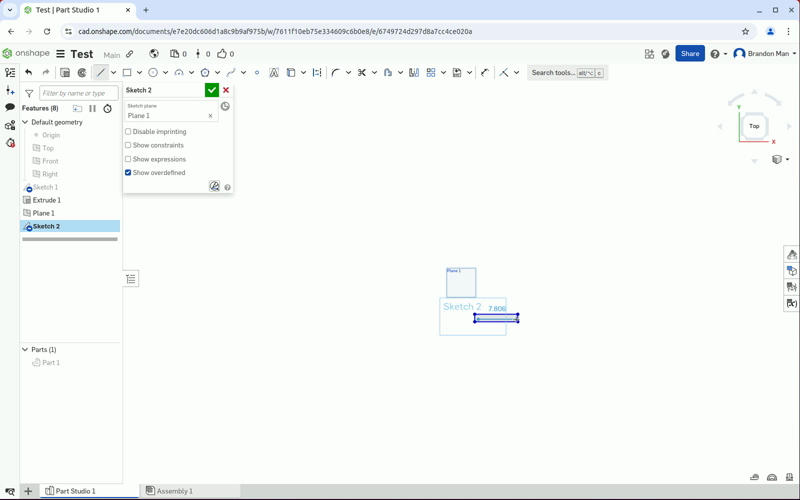
scroll(6)
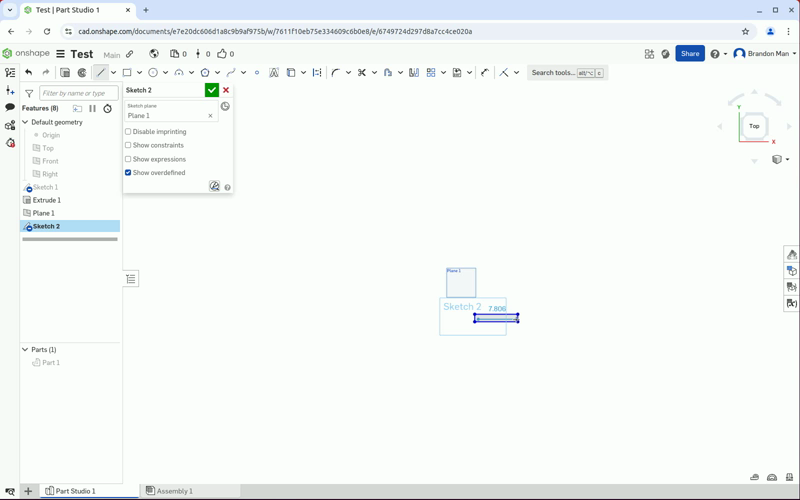
scroll(6)
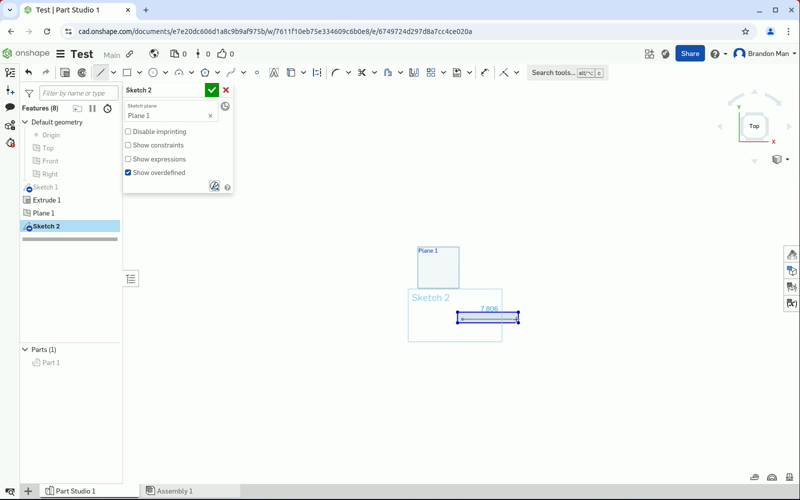
scroll(6)
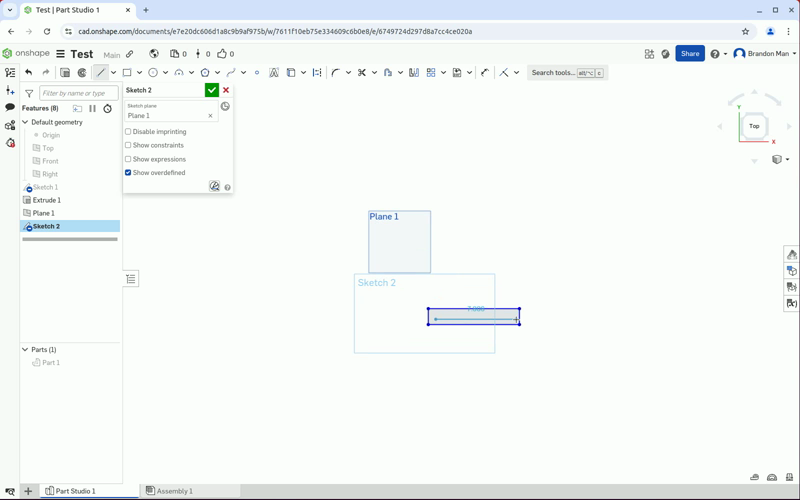
scroll(6)
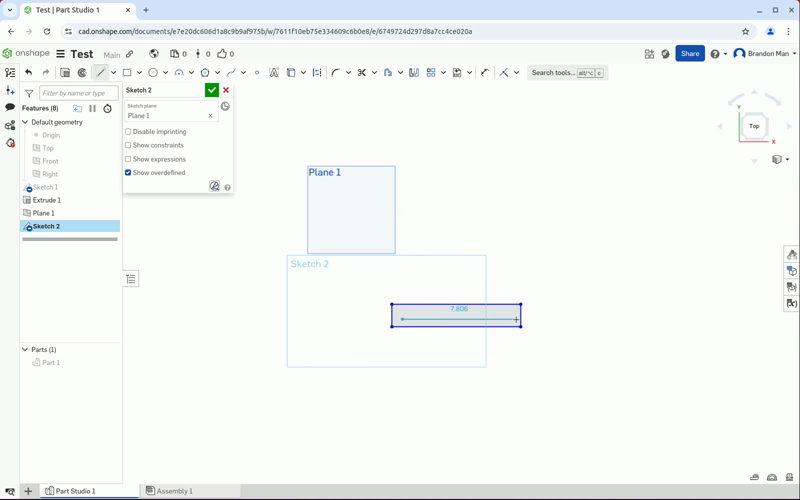
scroll(6)
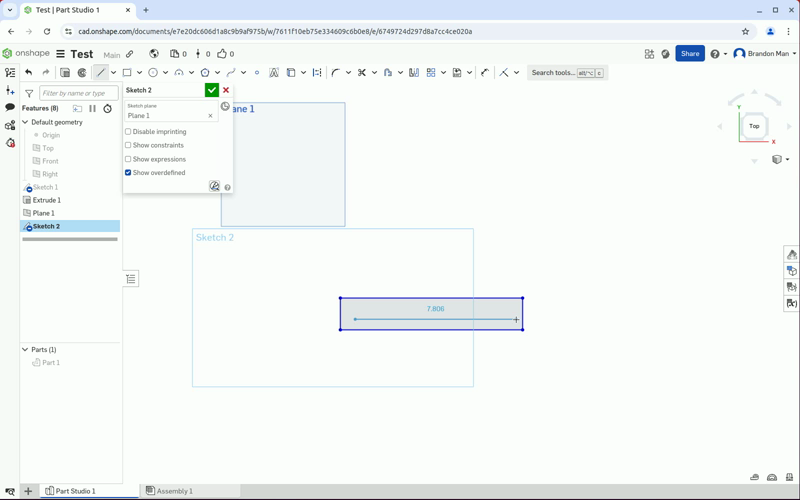
scroll(6)
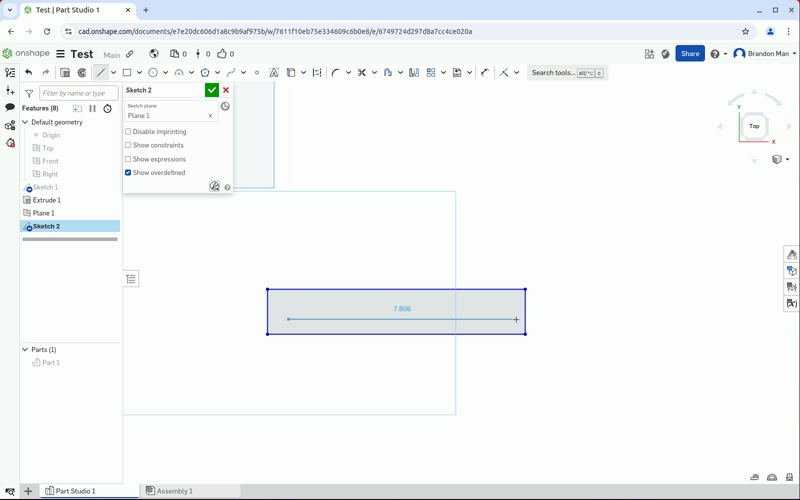
scroll(6)
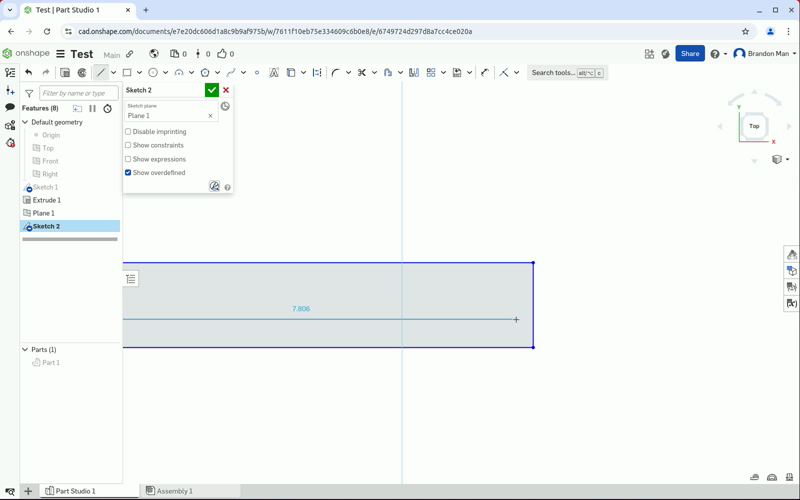
click(516, 319)
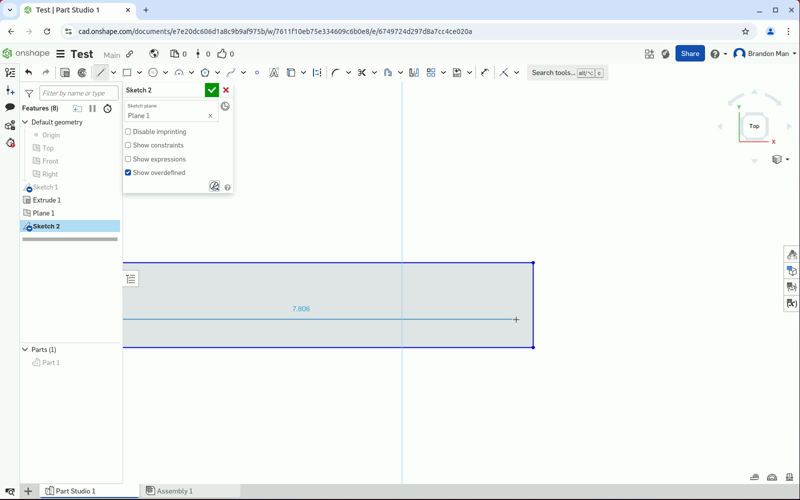
scroll(-6)
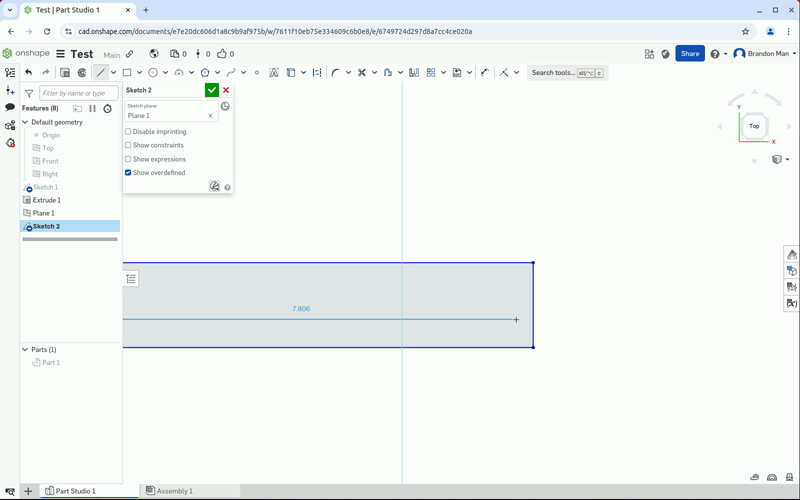
scroll(-6)
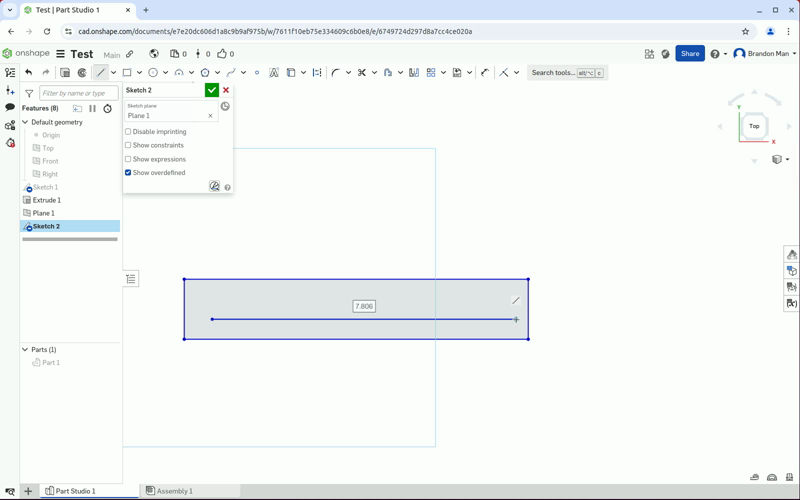
scroll(-6)
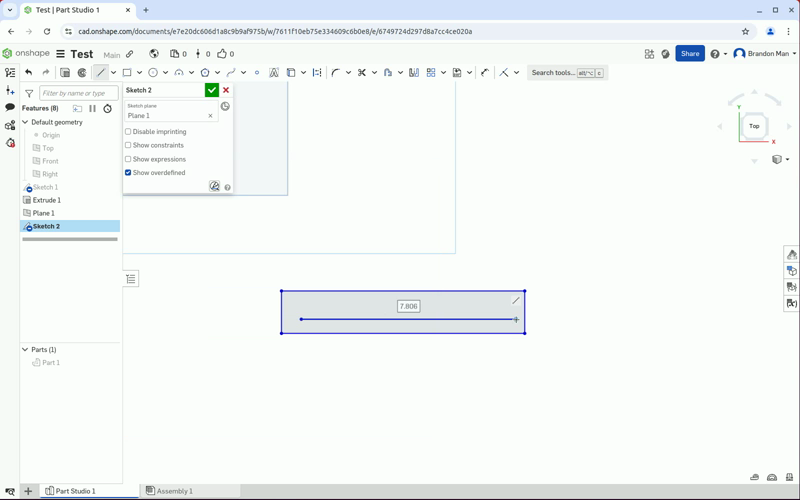
scroll(-6)
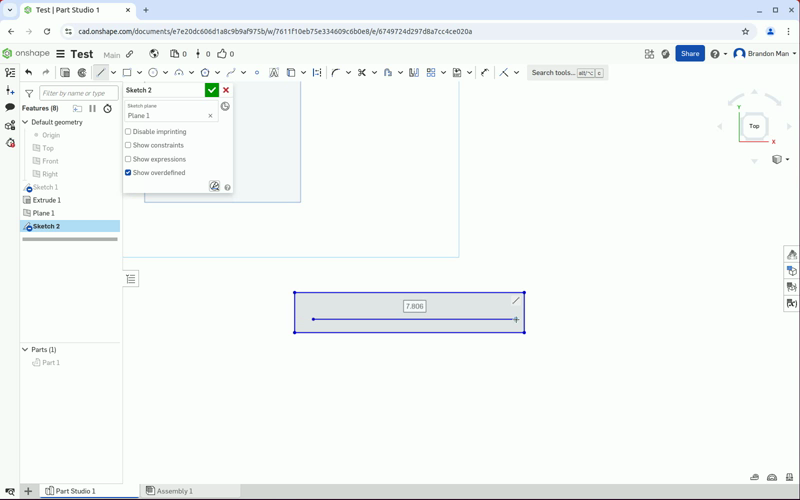
scroll(-6)
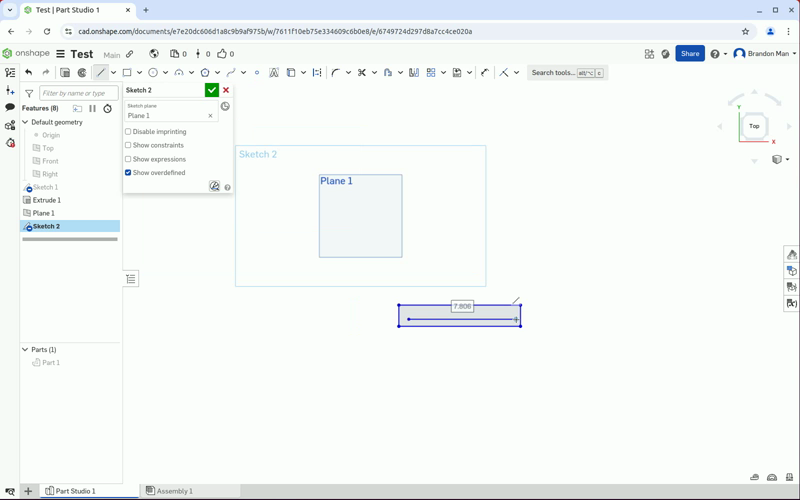
scroll(-6)
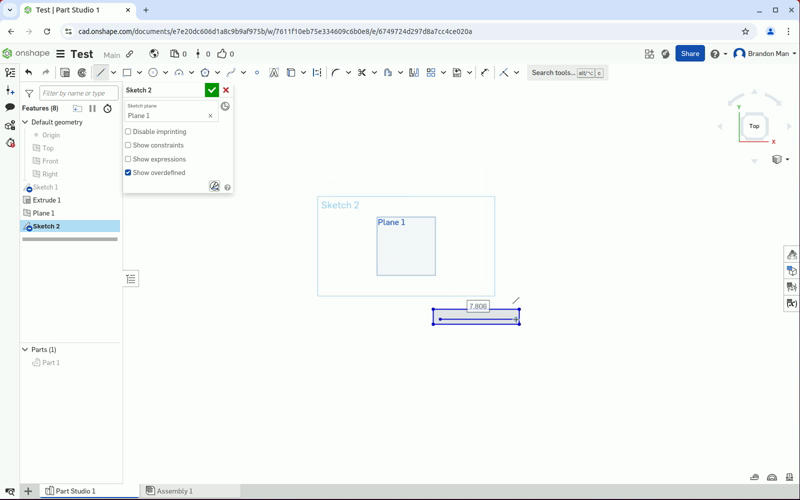
scroll(-6)
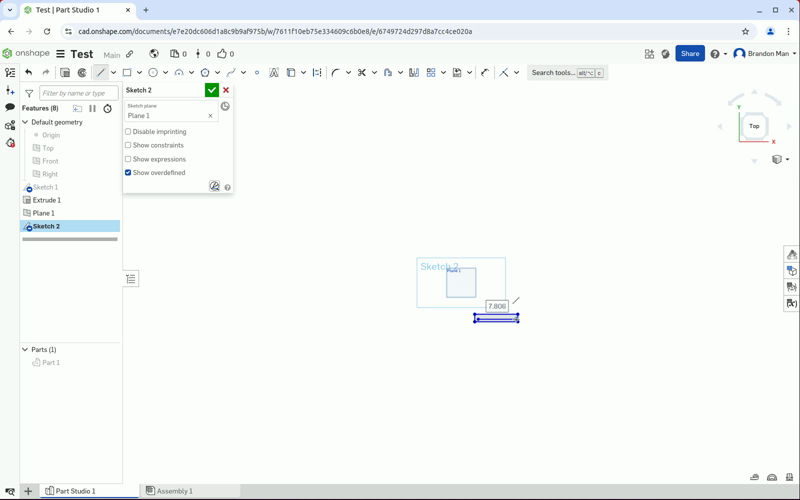
key_up(shift)
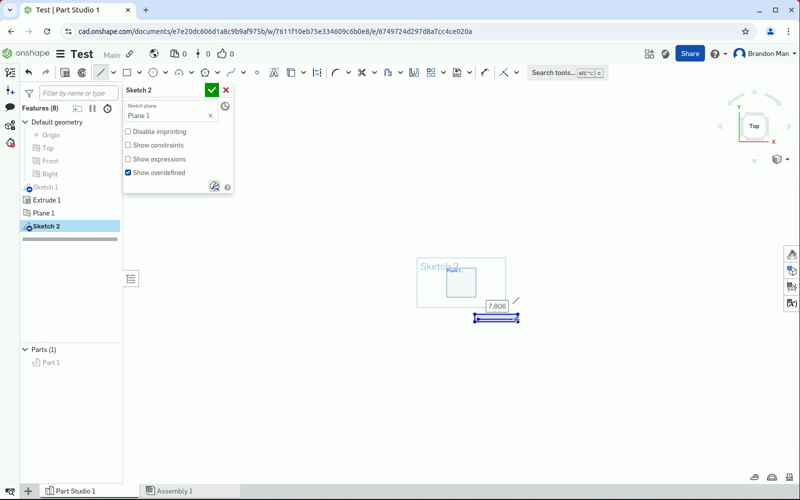
key_down(shift)
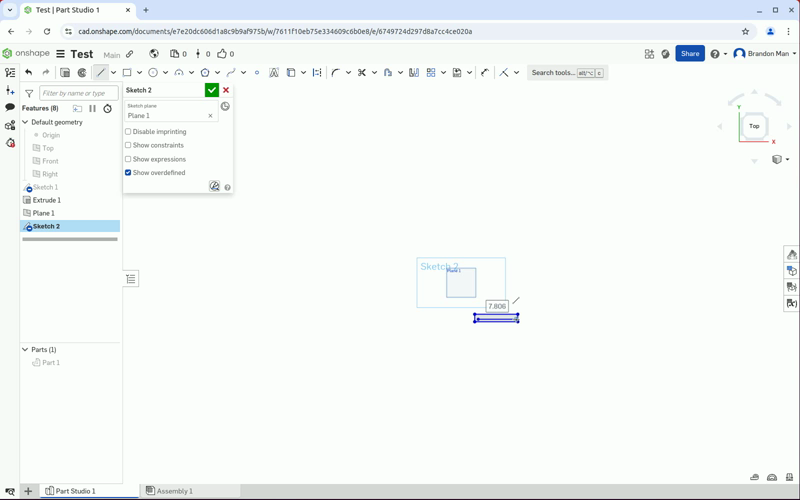
mouse_move(546, 319)
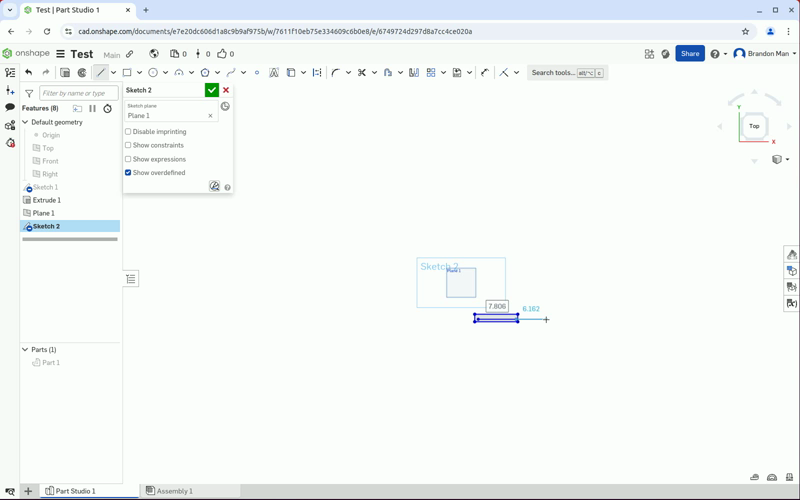
mouse_move(516, 316)
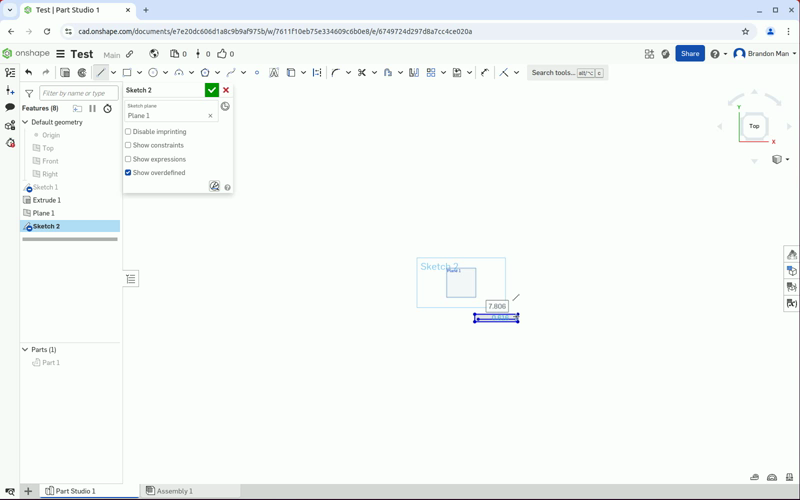
scroll(6)
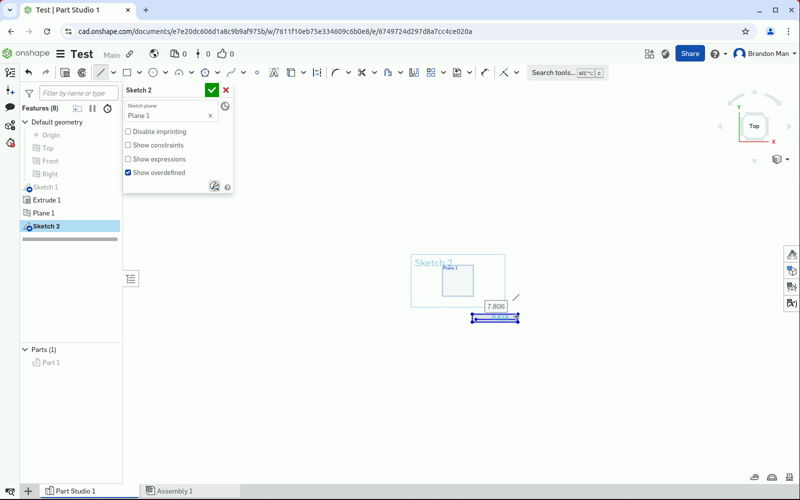
scroll(6)
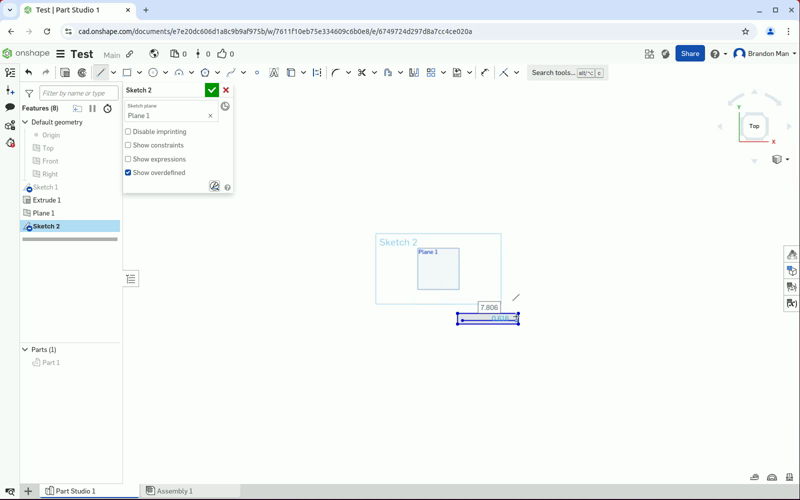
scroll(6)
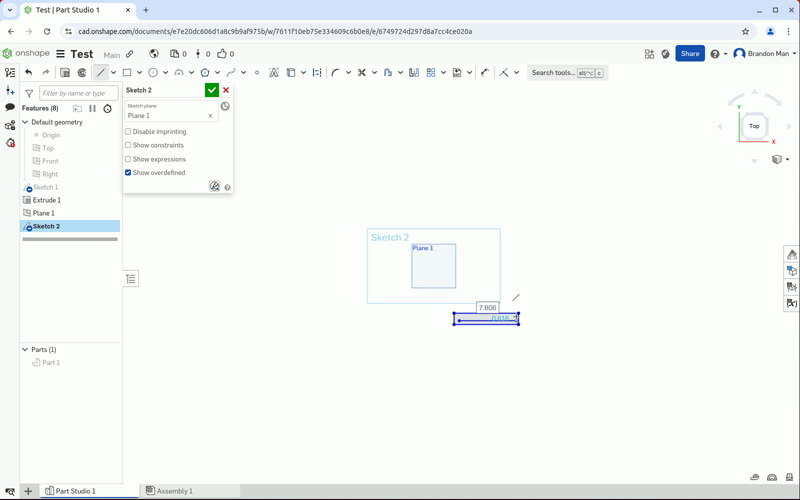
scroll(6)
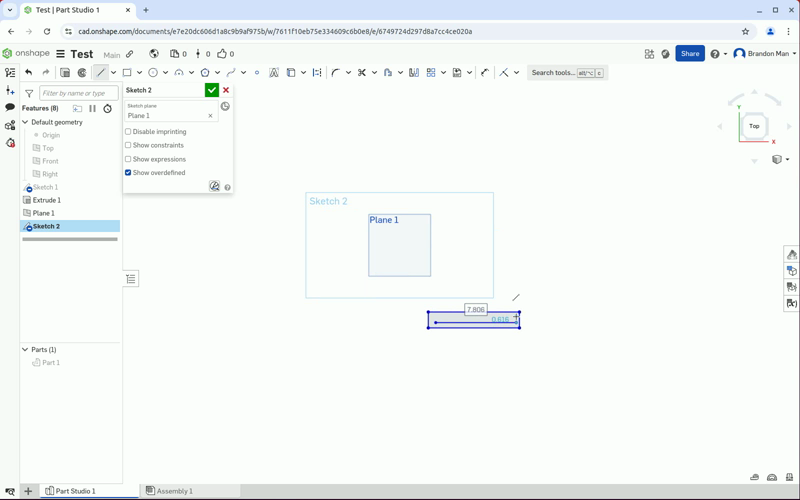
scroll(6)
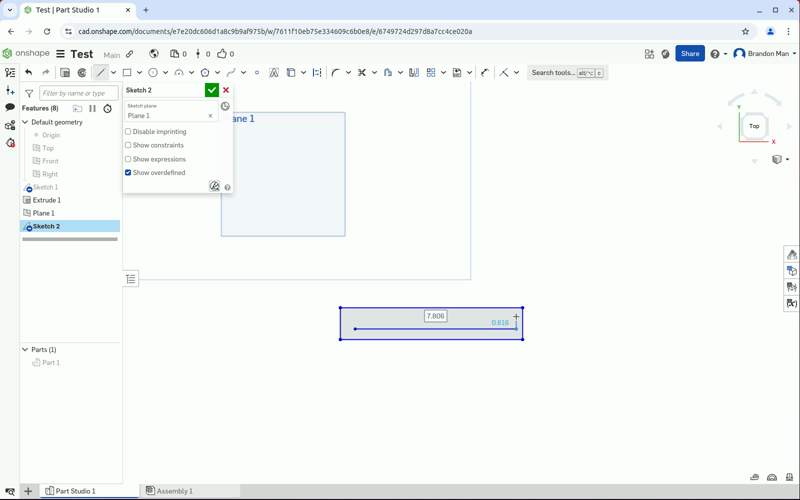
scroll(6)
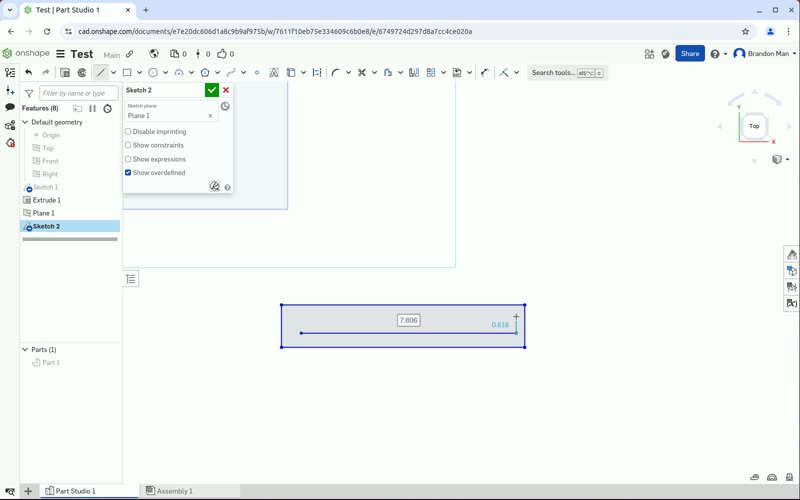
scroll(6)
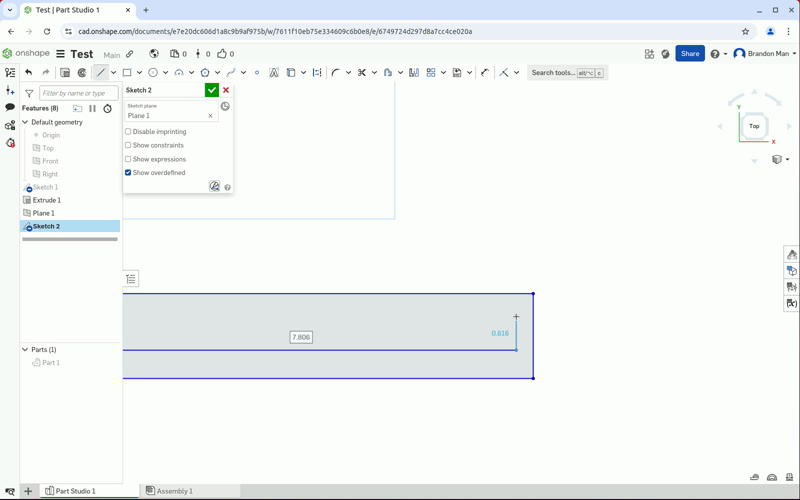
click(516, 316)
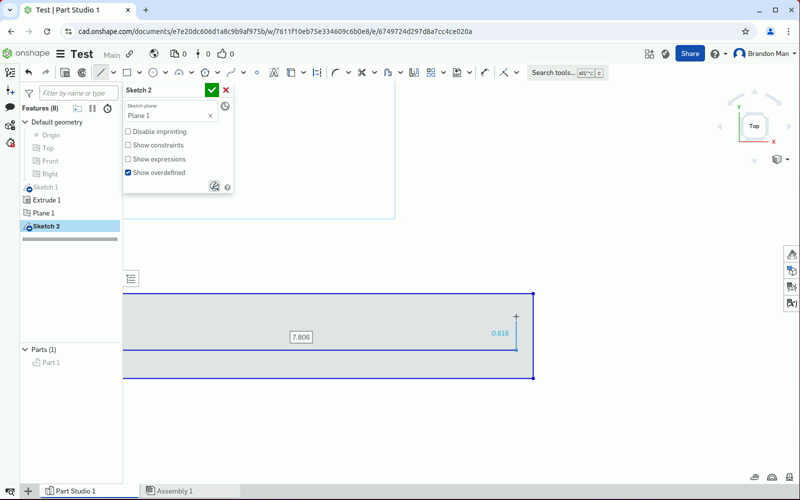
scroll(-6)
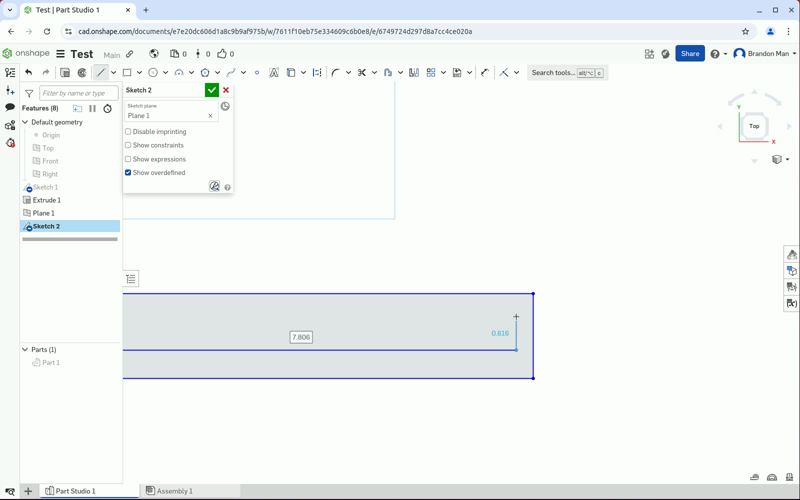
scroll(-6)
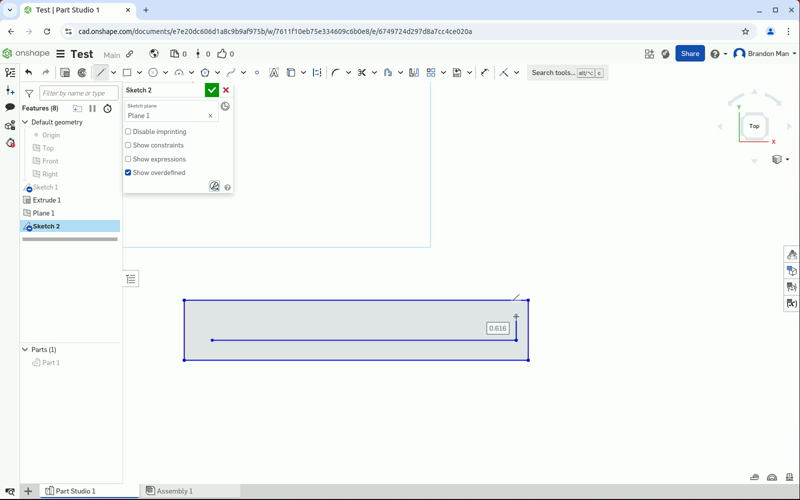
scroll(-6)
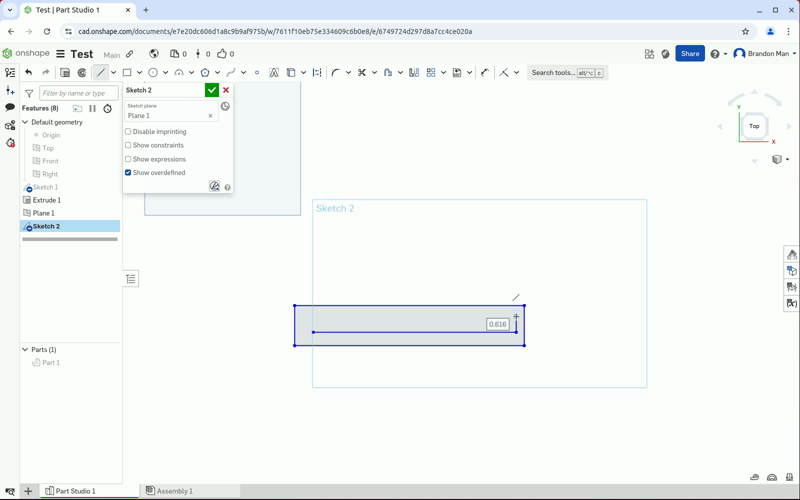
scroll(-6)
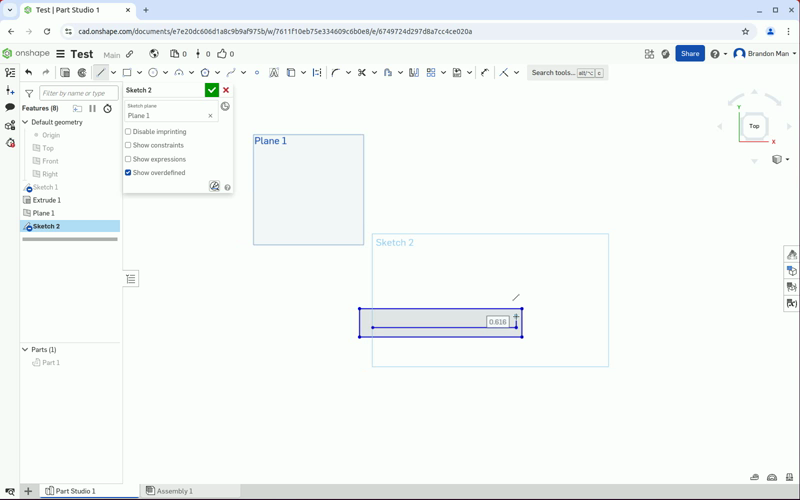
scroll(-6)
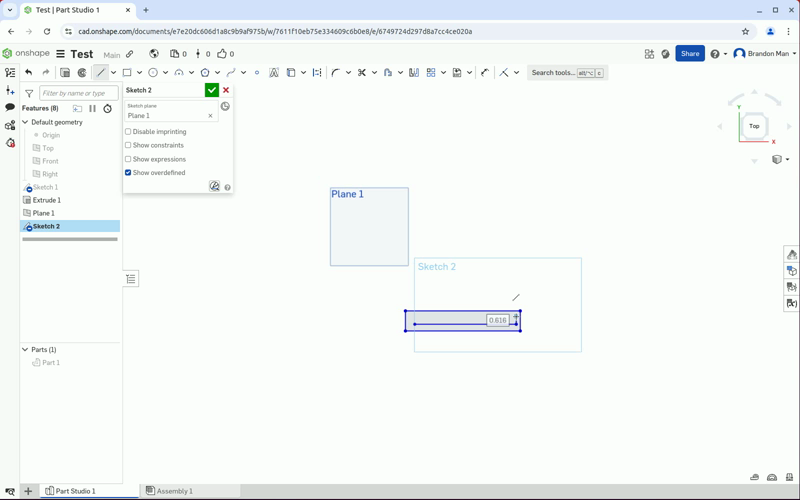
scroll(-6)
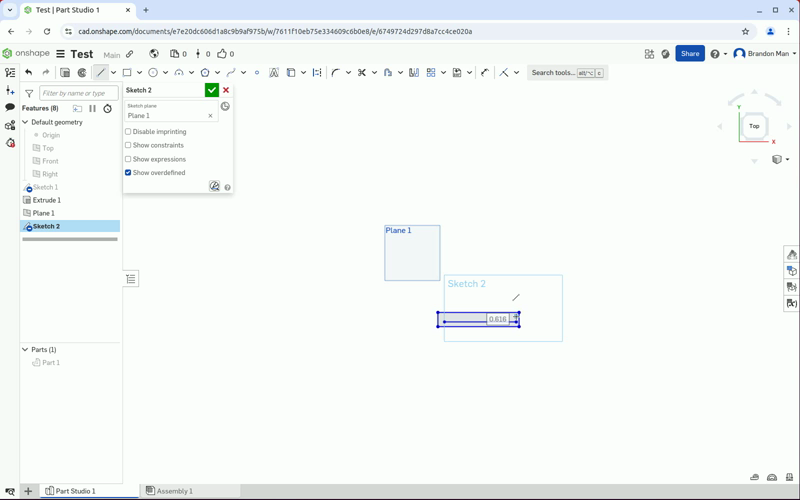
scroll(-6)
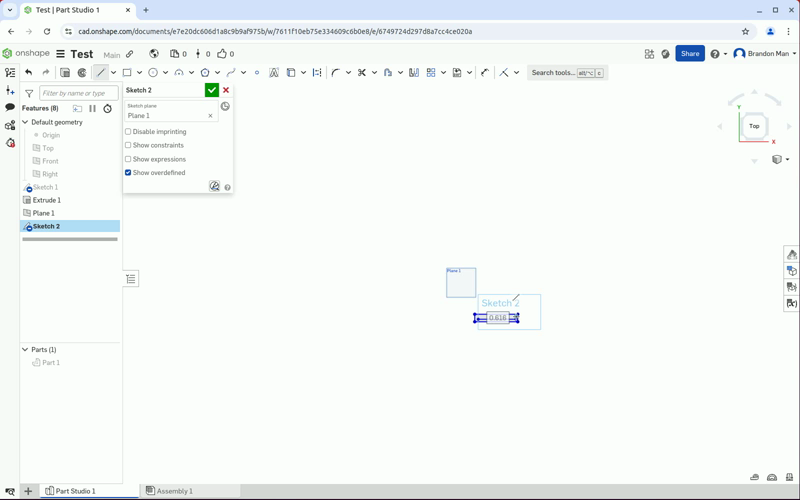
key_up(shift)
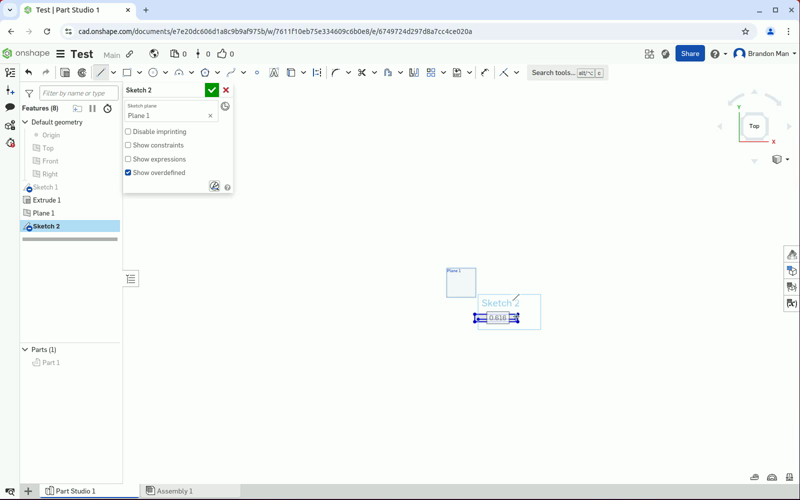
key_down(shift)
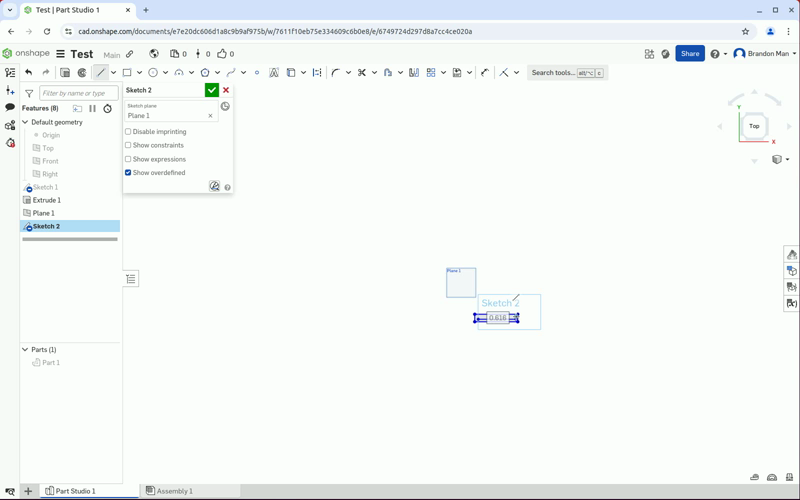
mouse_move(546, 316)
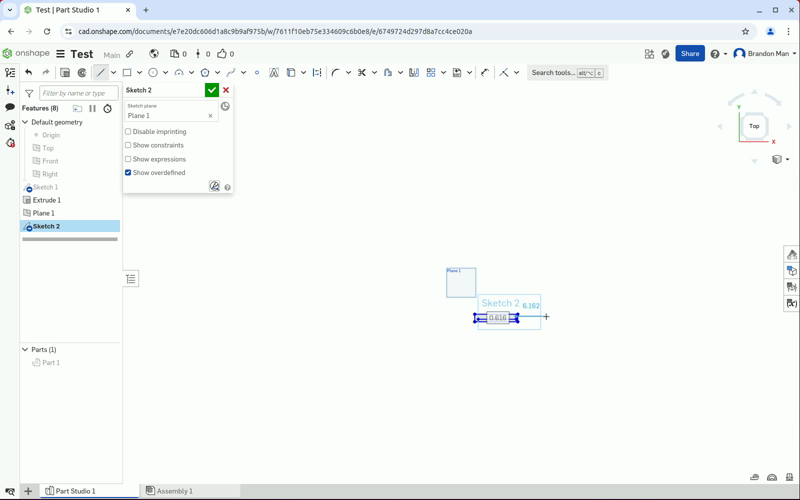
mouse_move(478, 316)
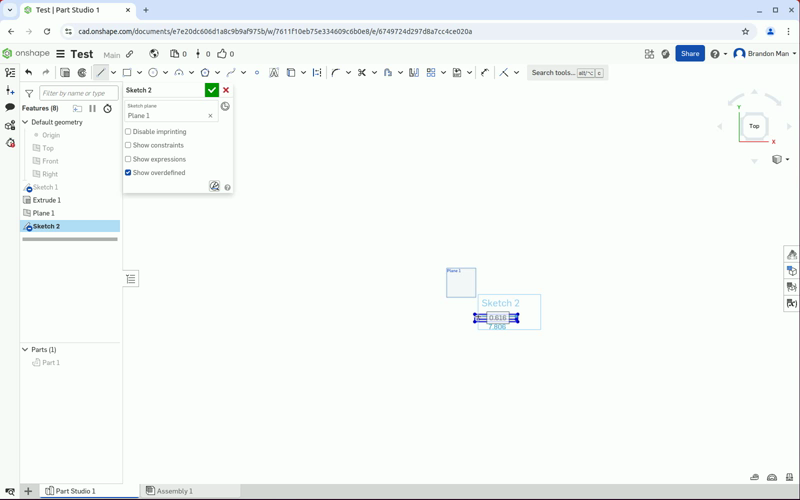
scroll(6)
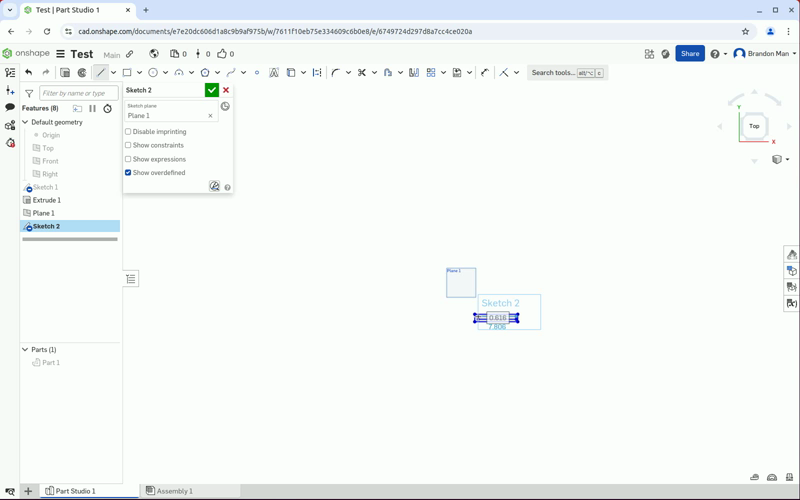
scroll(6)
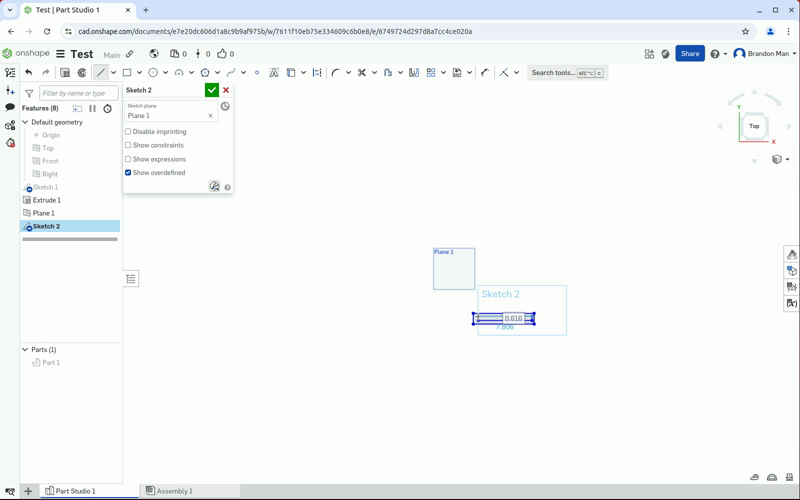
scroll(6)
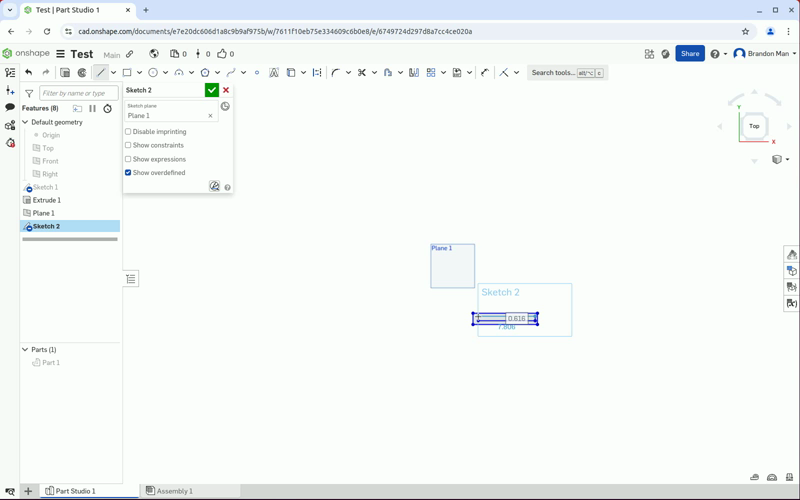
scroll(6)
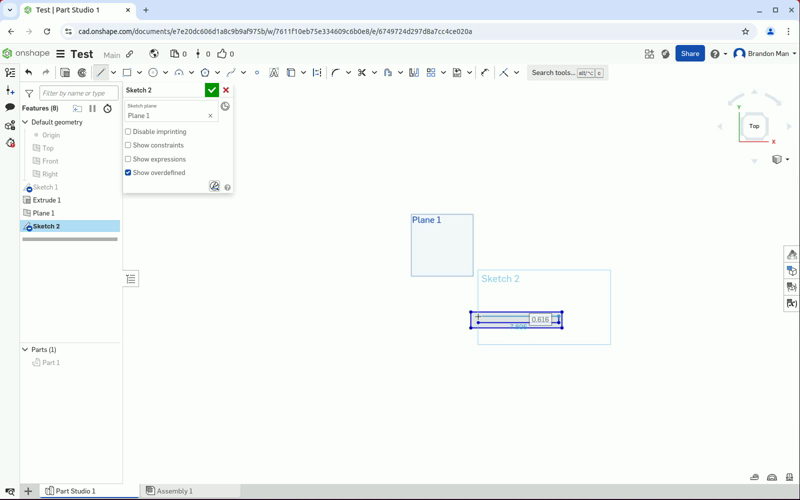
scroll(6)
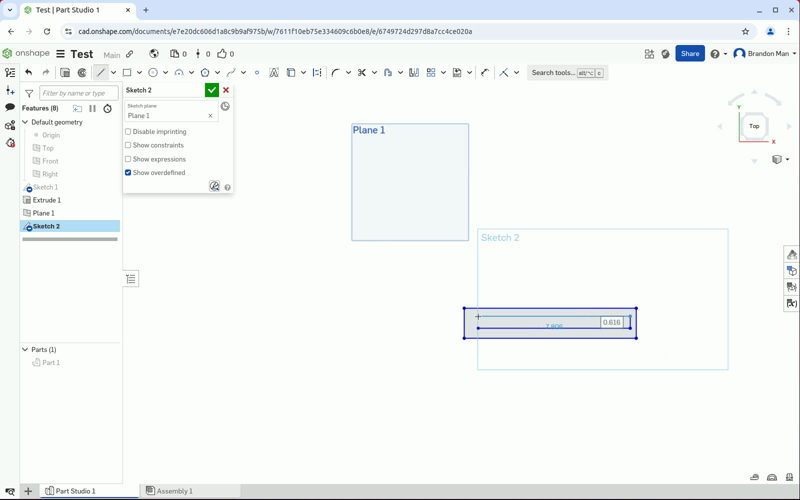
scroll(6)
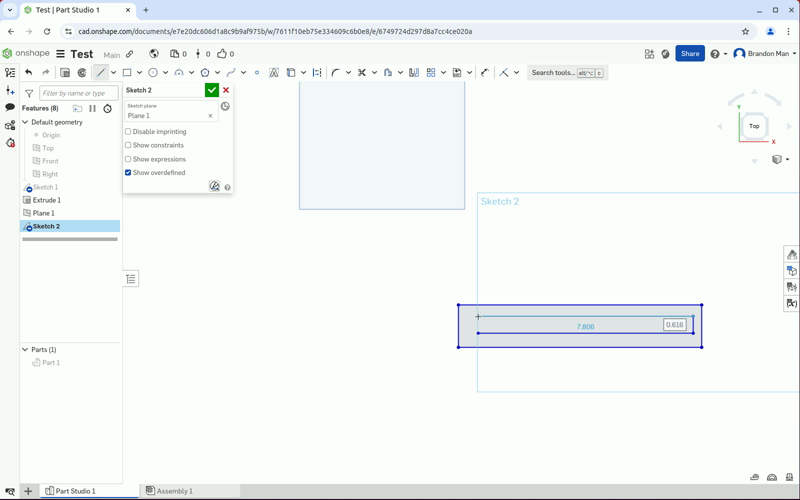
scroll(6)
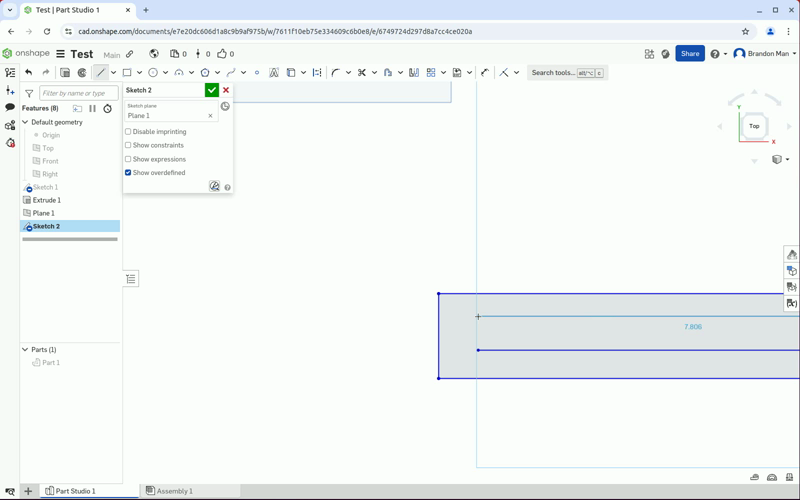
click(478, 316)
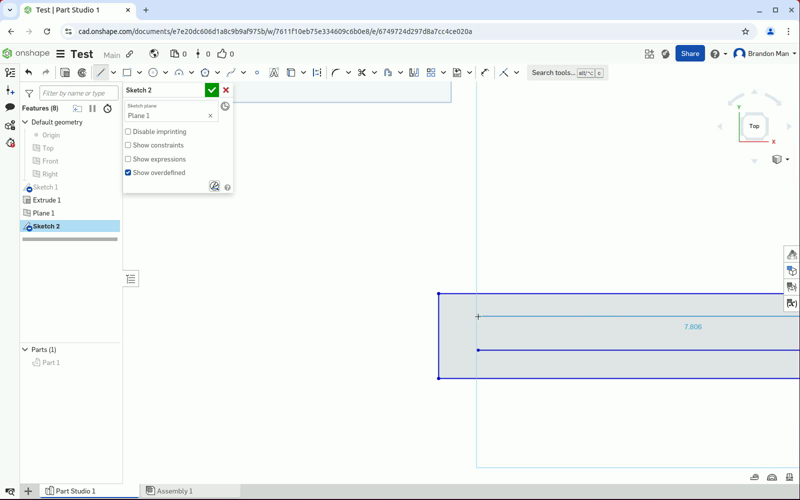
scroll(-6)
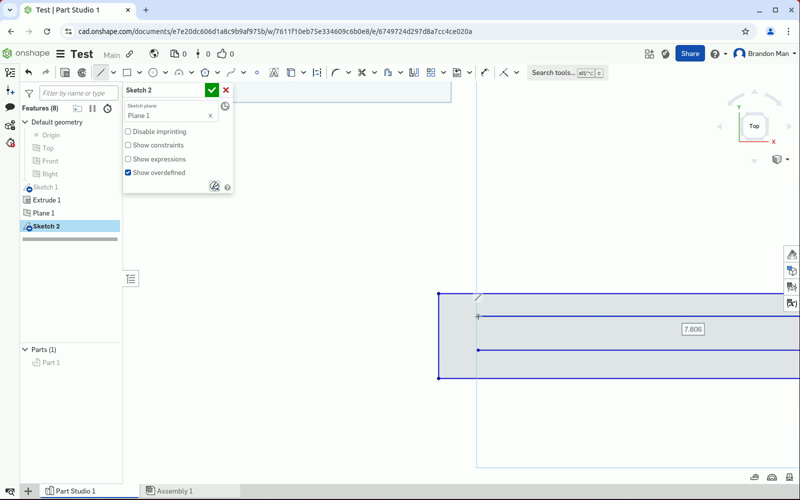
scroll(-6)
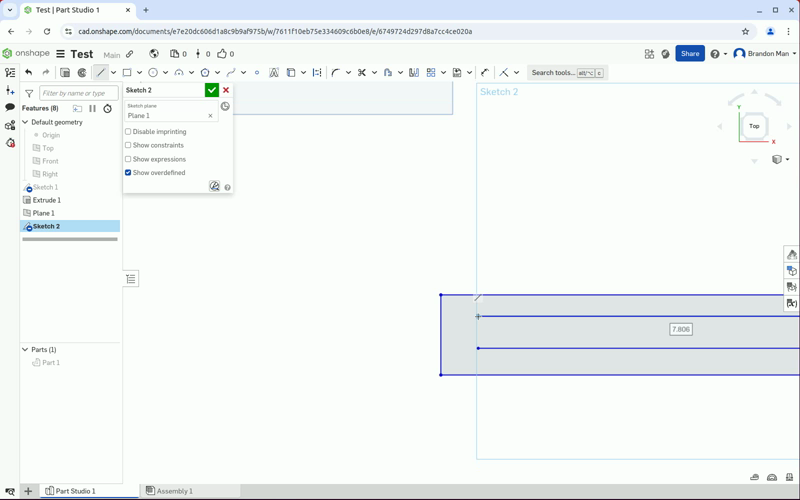
scroll(-6)
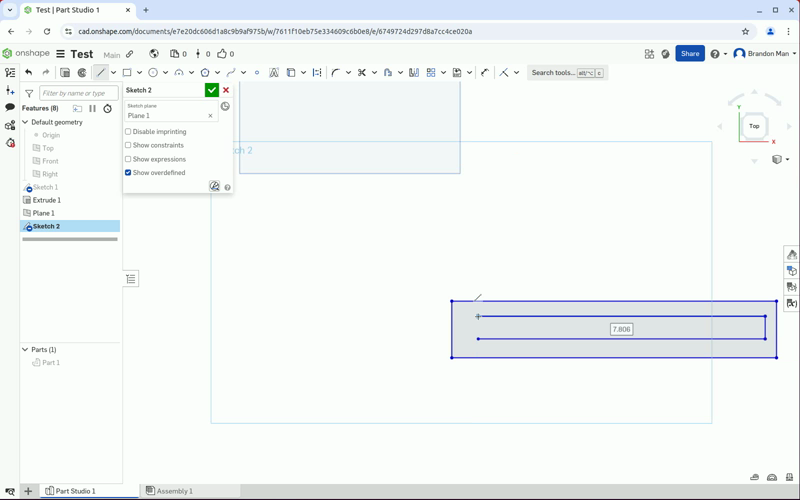
scroll(-6)
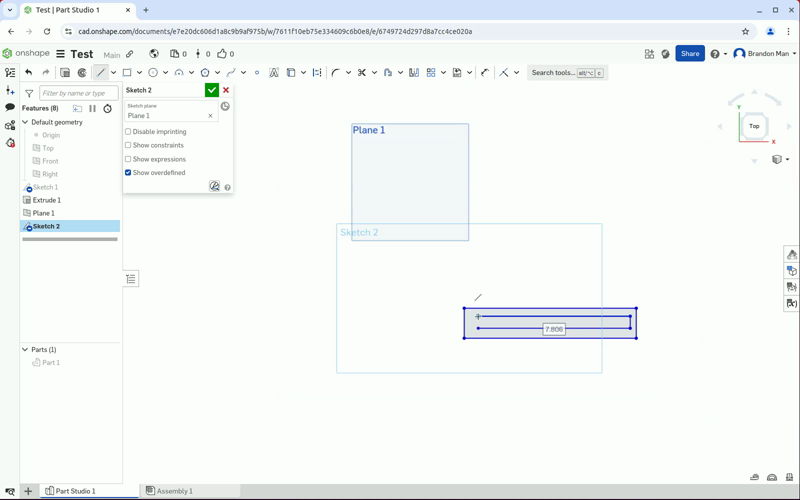
scroll(-6)
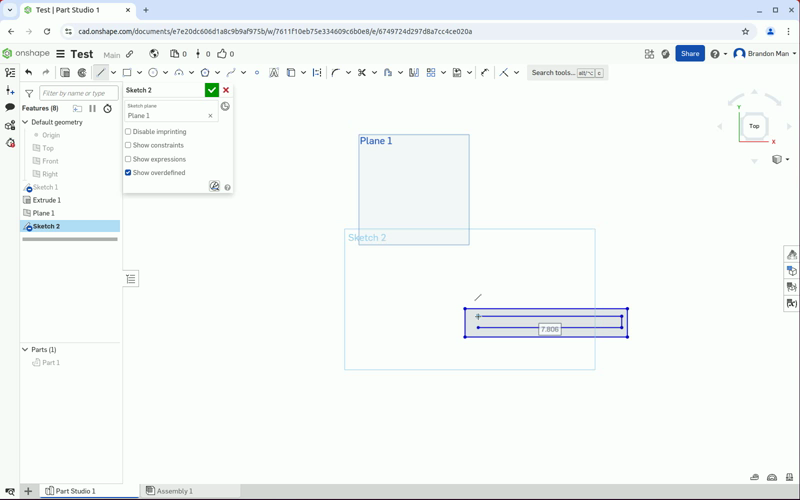
scroll(-6)
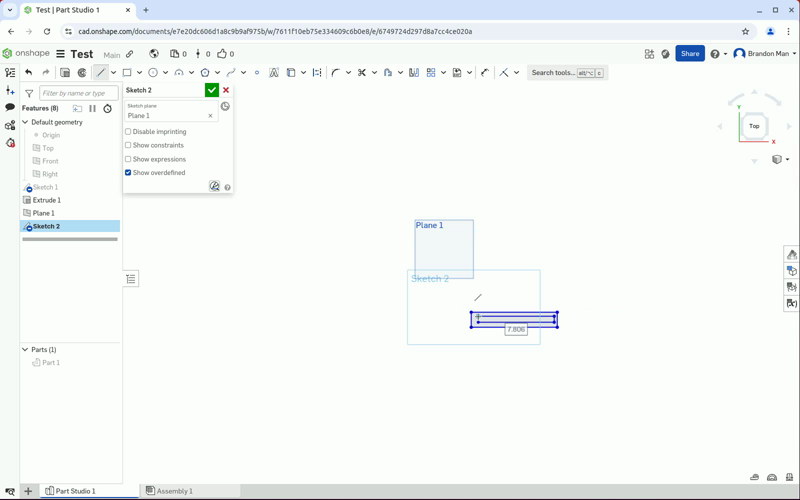
scroll(-6)
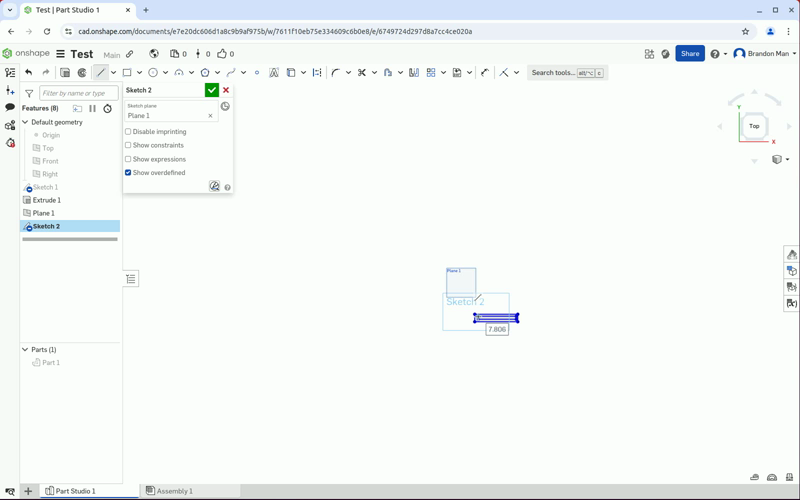
key_up(shift)
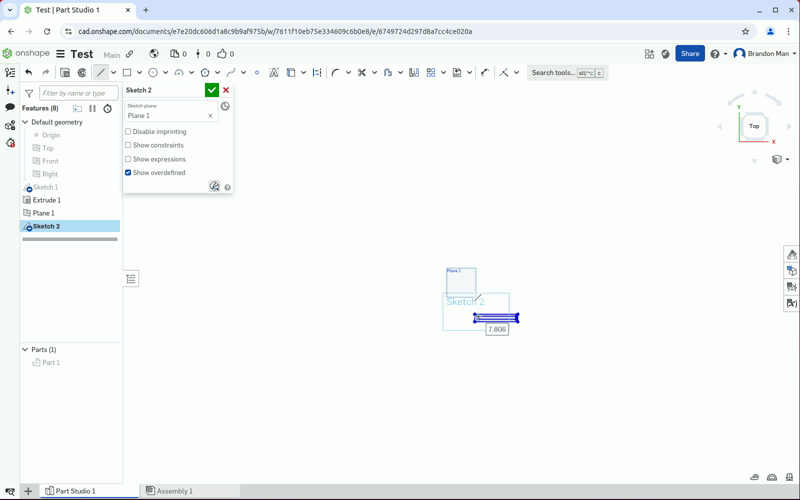
mouse_move(508, 316)
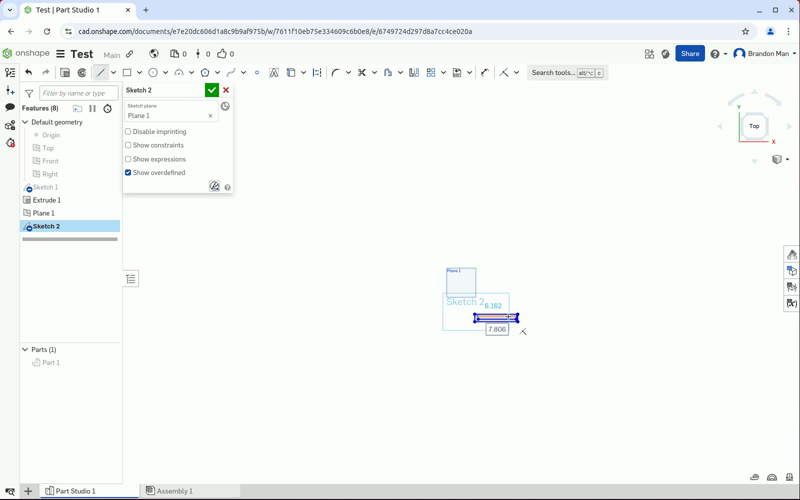
key_down(shift)
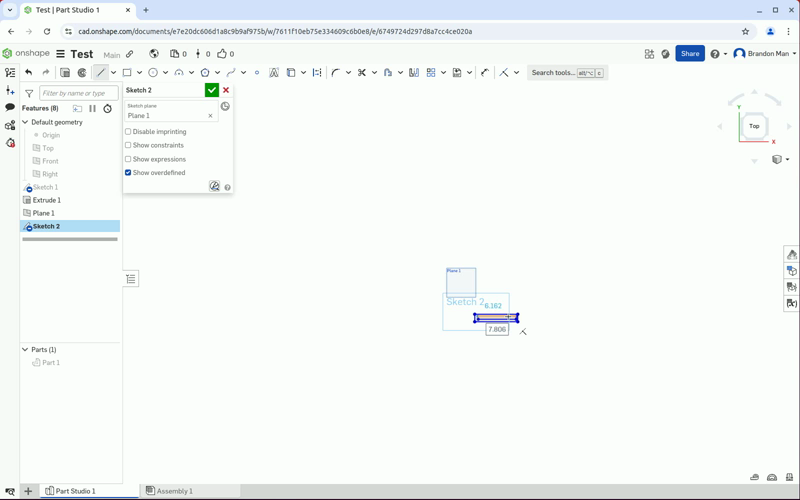
mouse_move(478, 319)
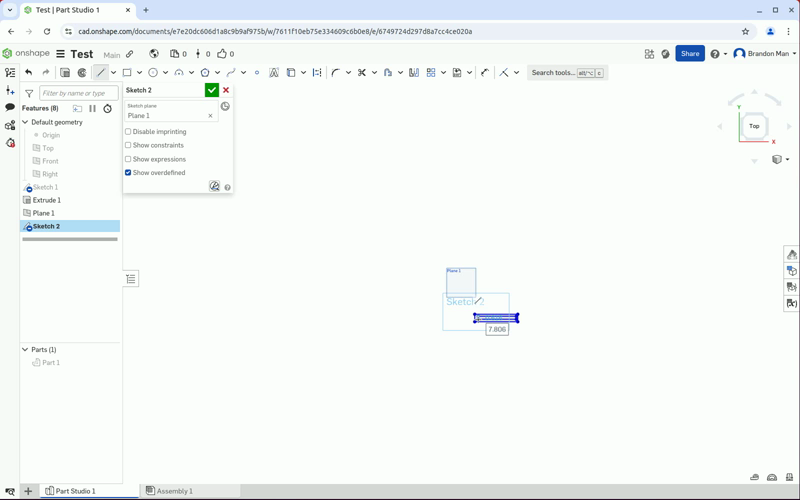
scroll(6)
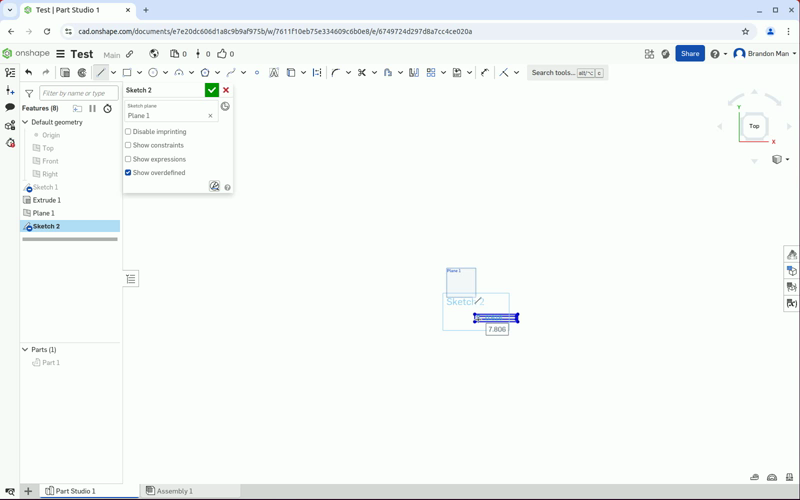
scroll(6)
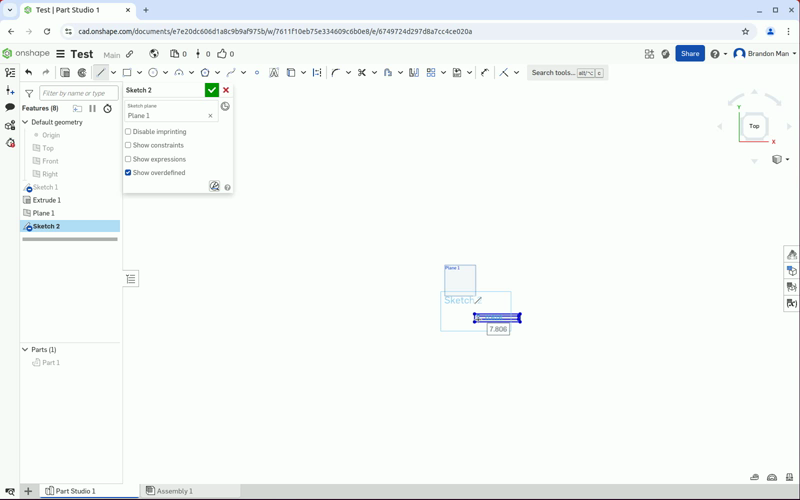
scroll(6)
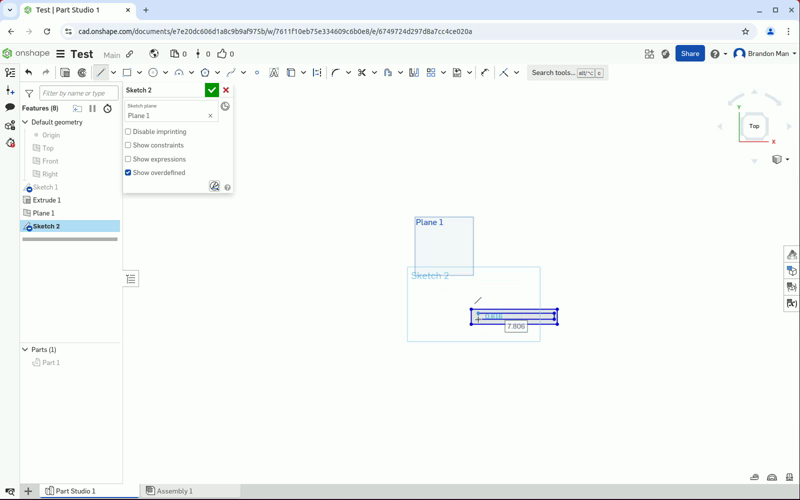
scroll(6)
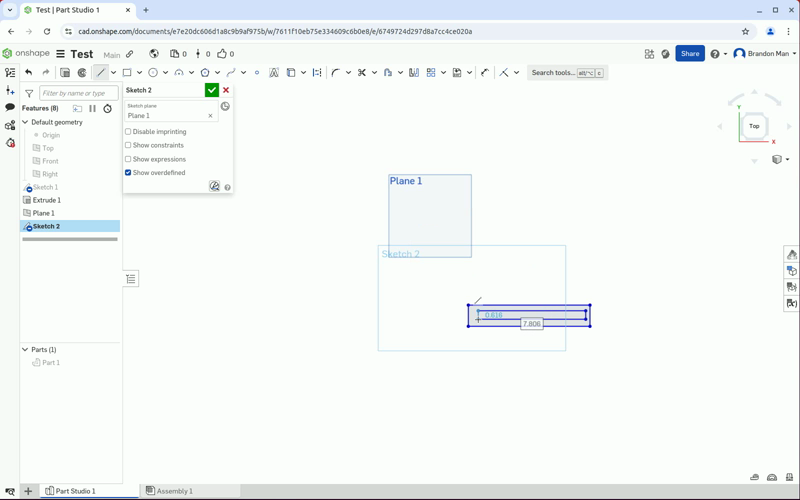
scroll(6)
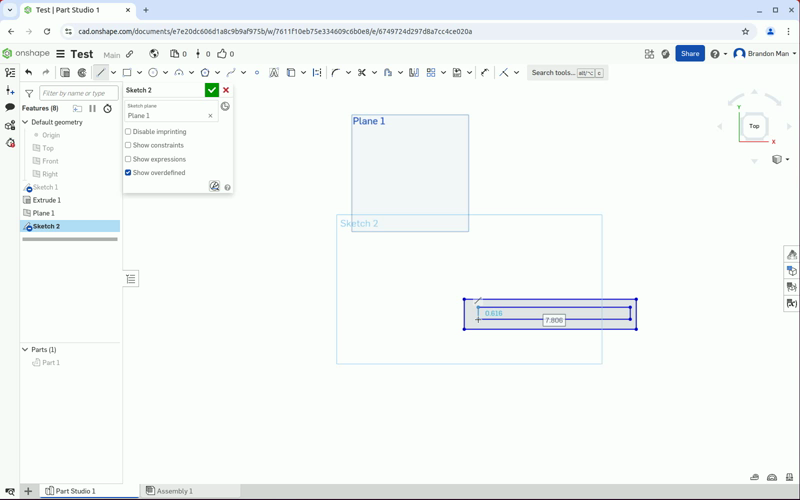
scroll(6)
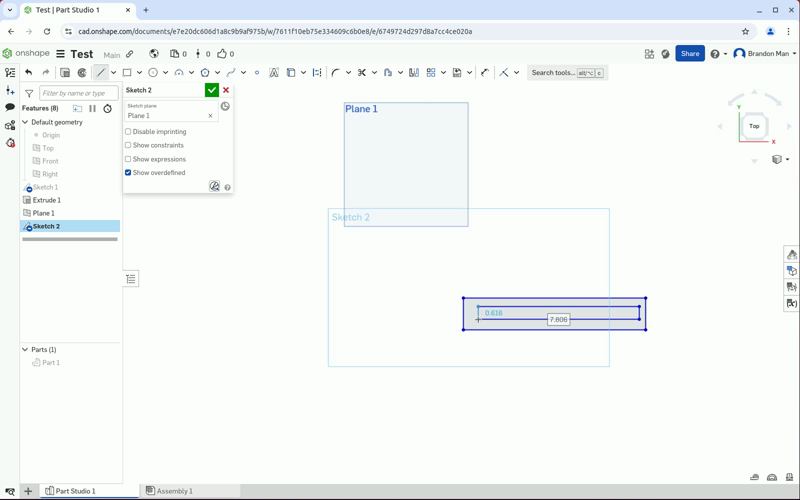
scroll(6)
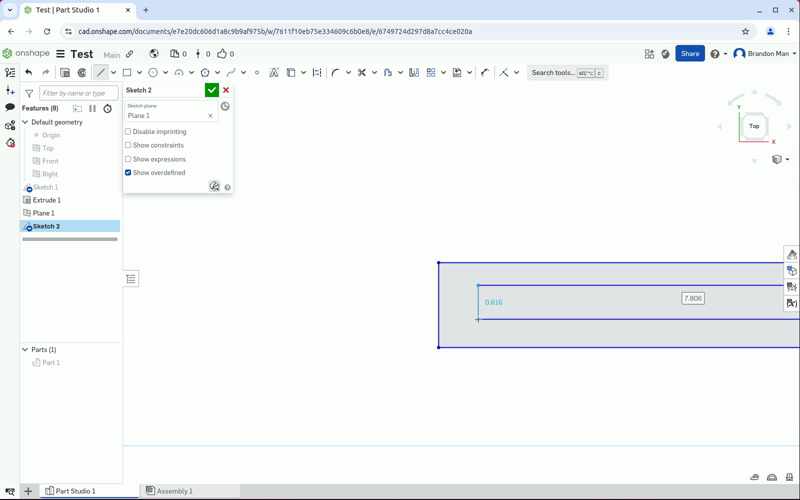
key_up(shift)
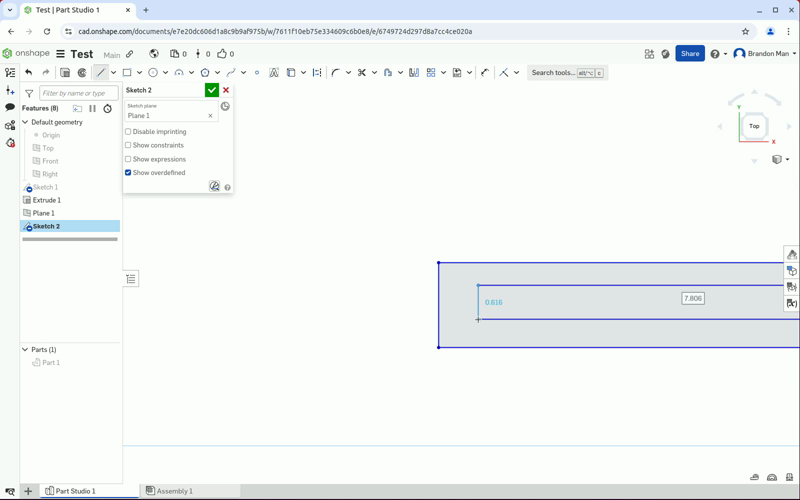
click(478, 319)
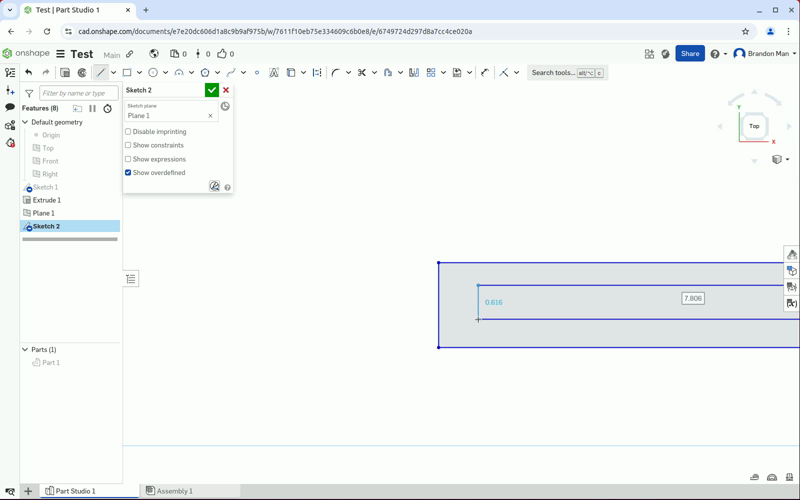
scroll(-6)
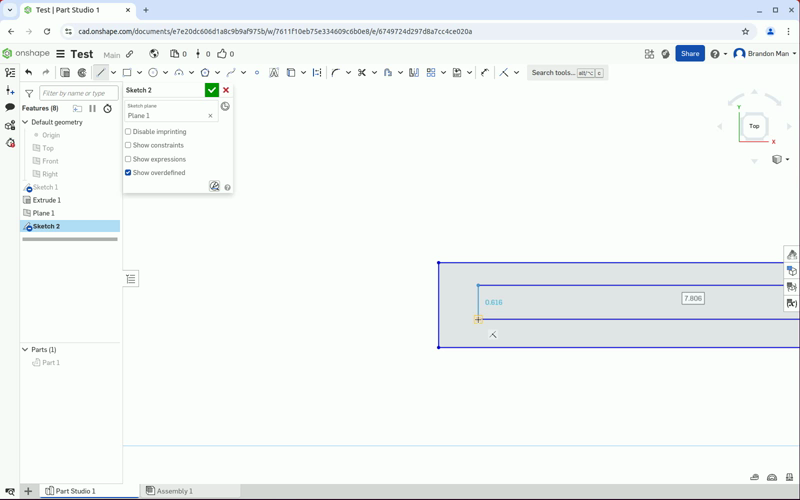
scroll(-6)
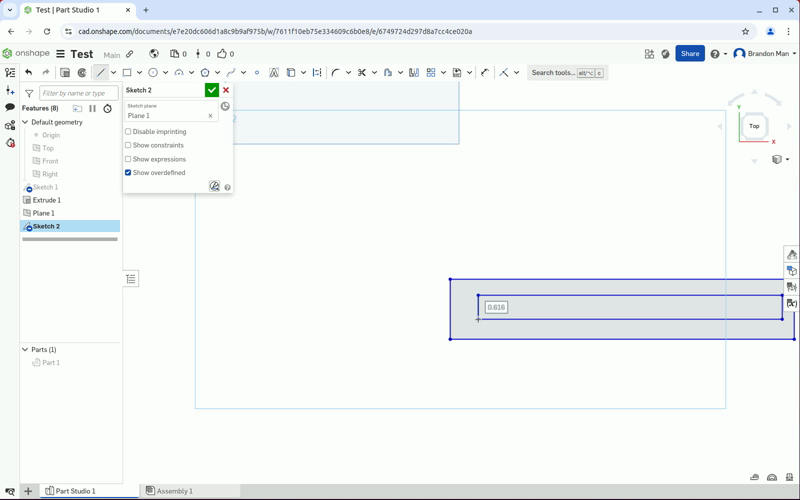
scroll(-6)
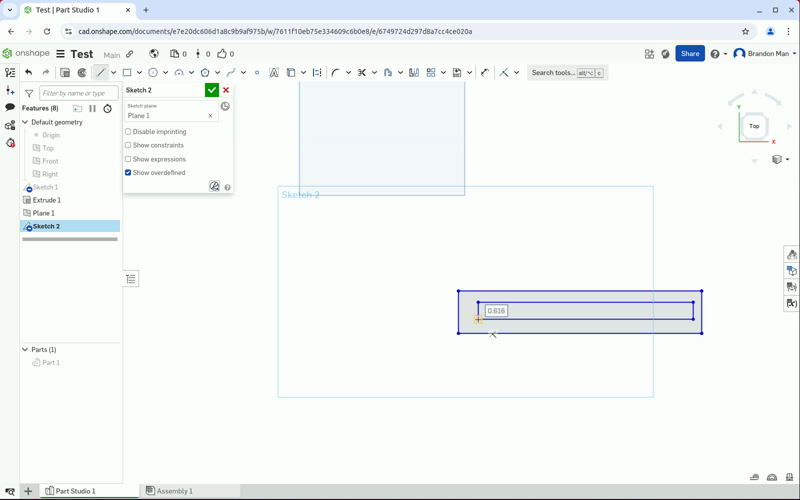
scroll(-6)
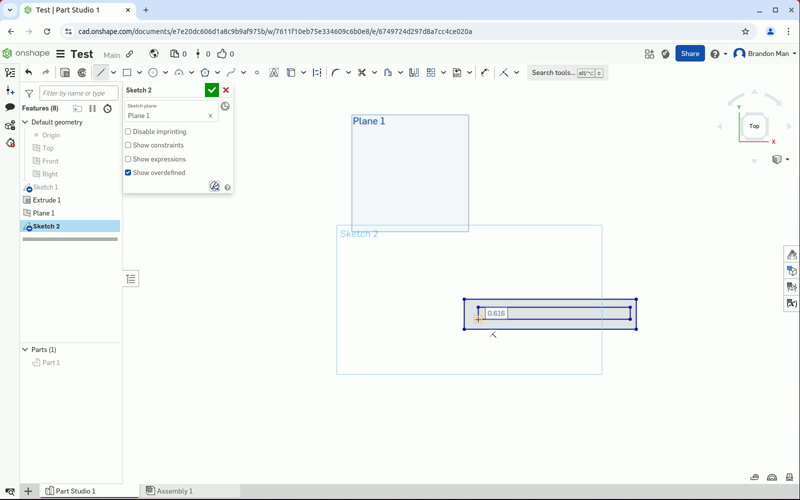
scroll(-6)
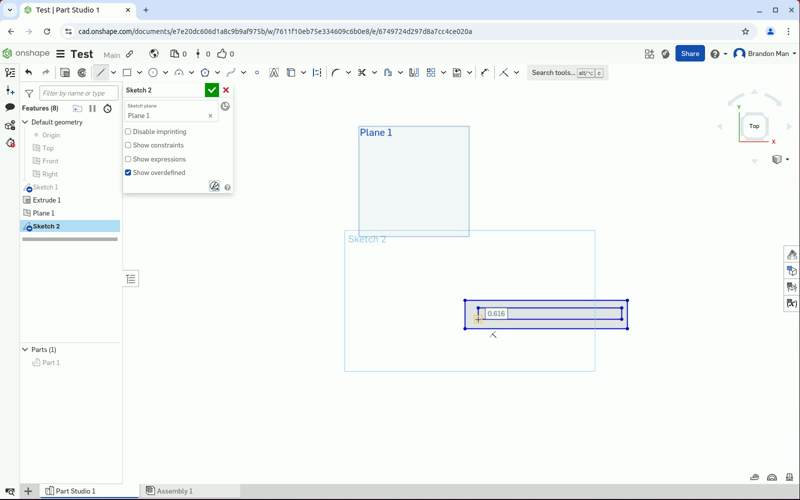
scroll(-6)
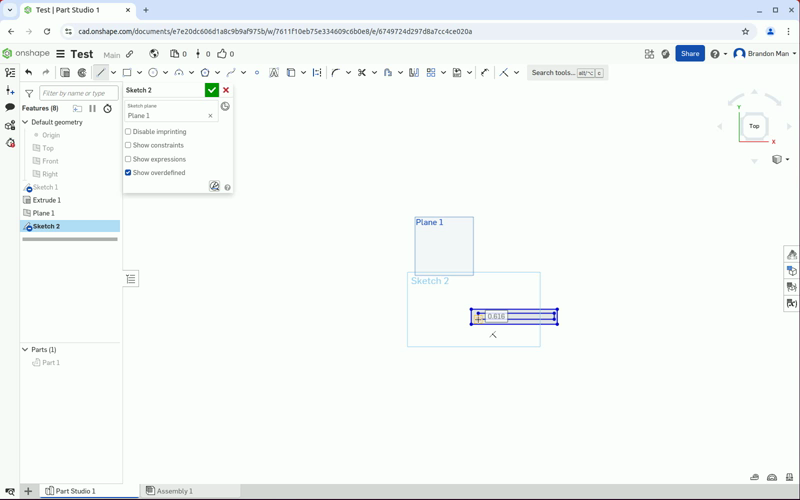
scroll(-6)
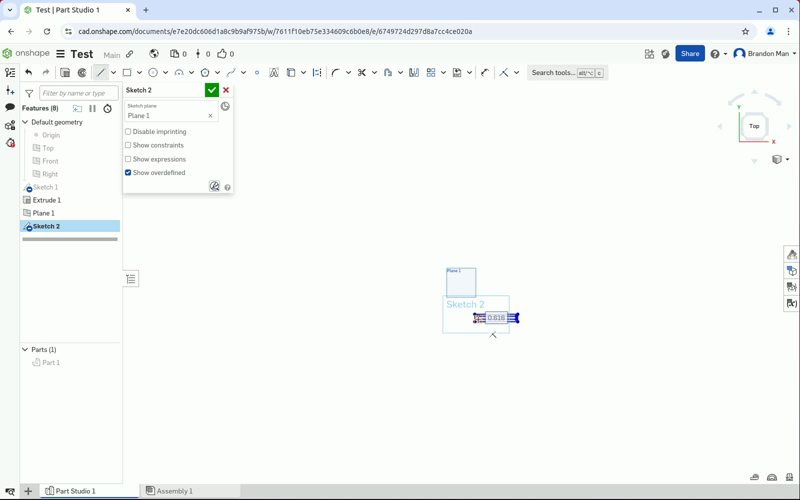
key(esc)
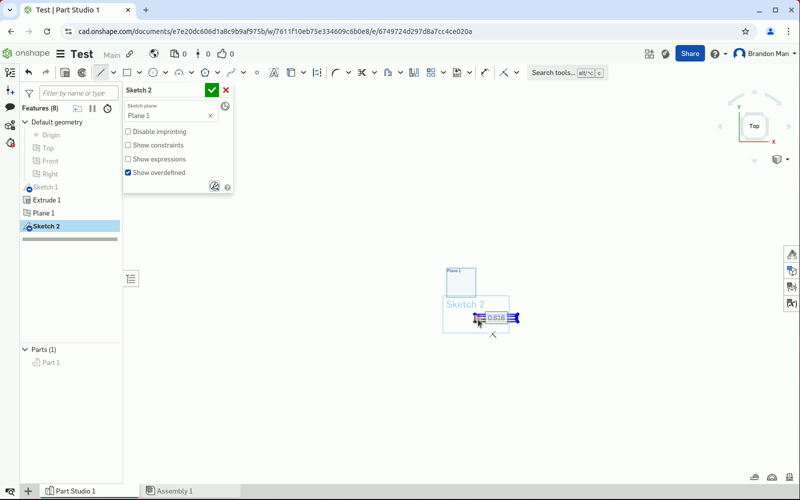
mouse_move(513, 315)
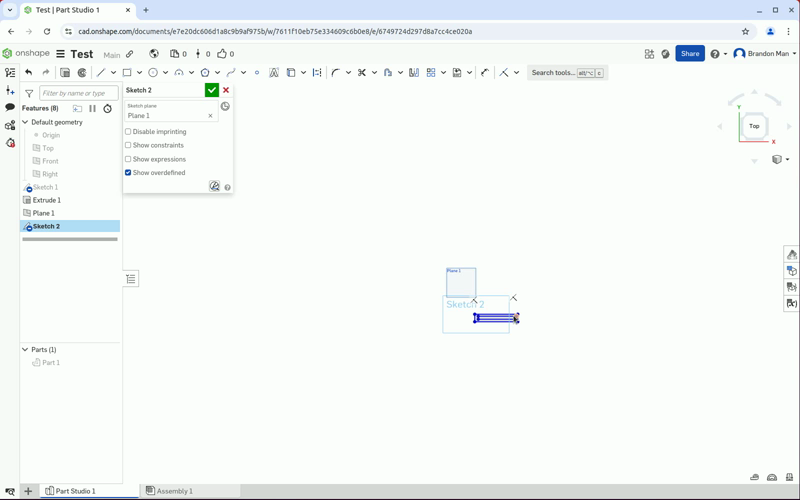
scroll(6)
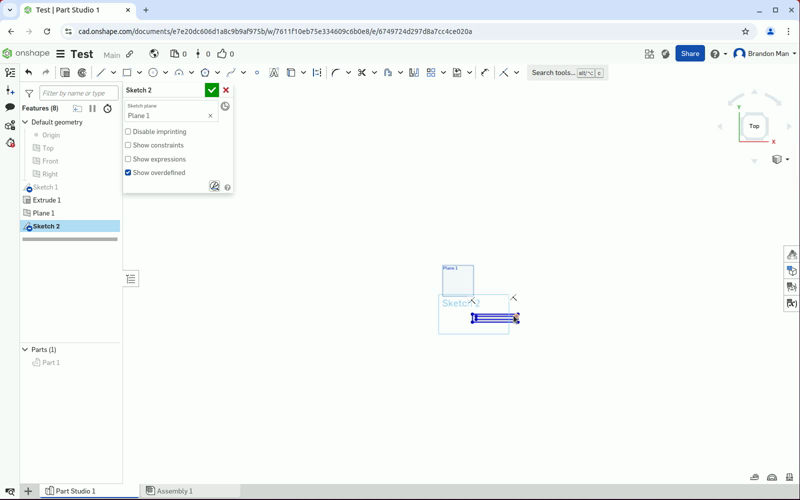
scroll(6)
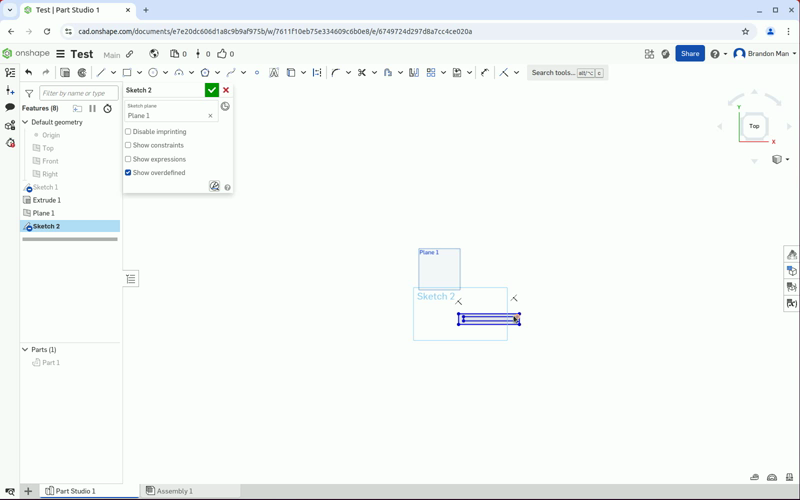
scroll(6)
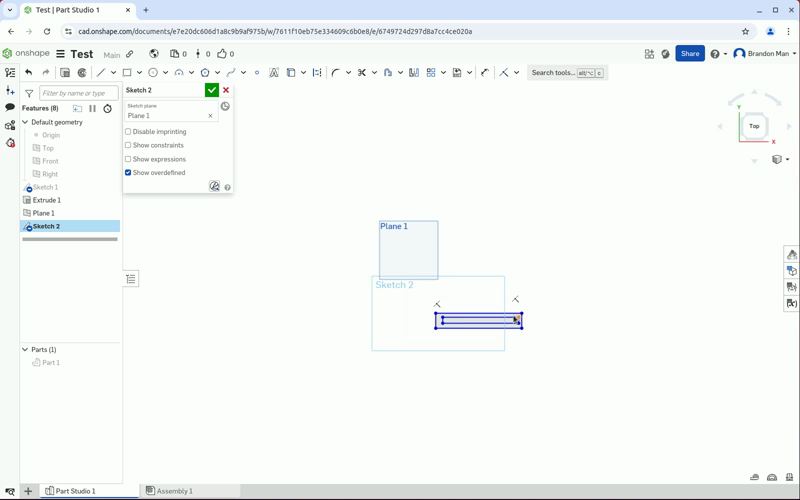
scroll(6)
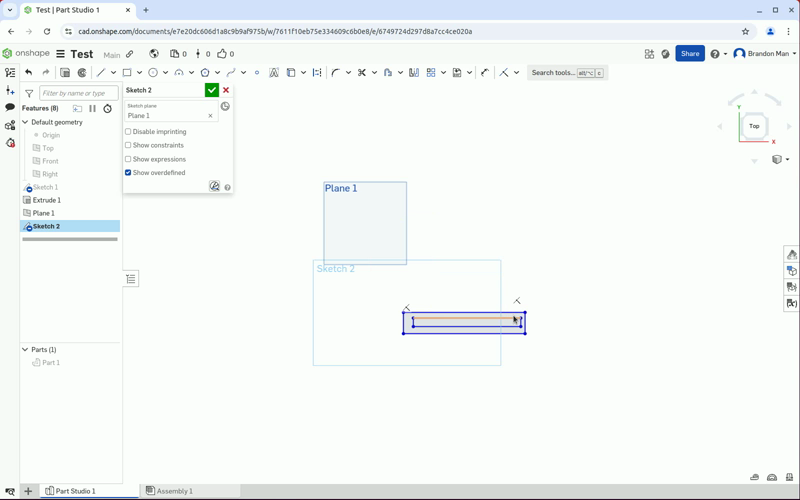
scroll(6)
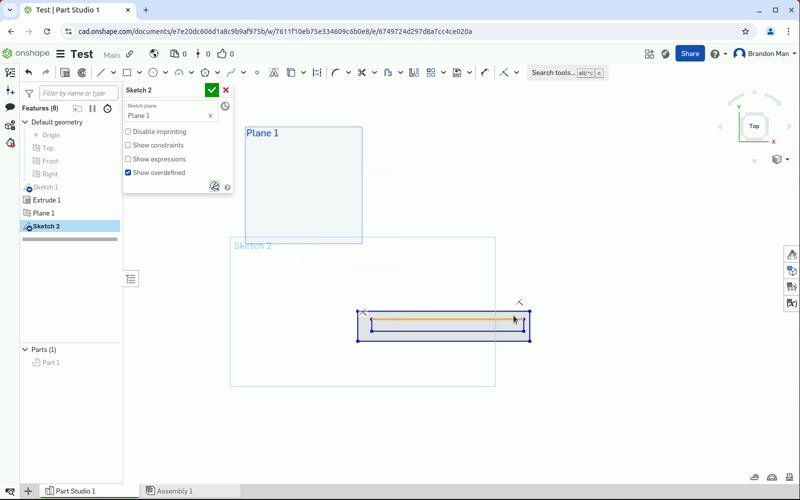
scroll(6)
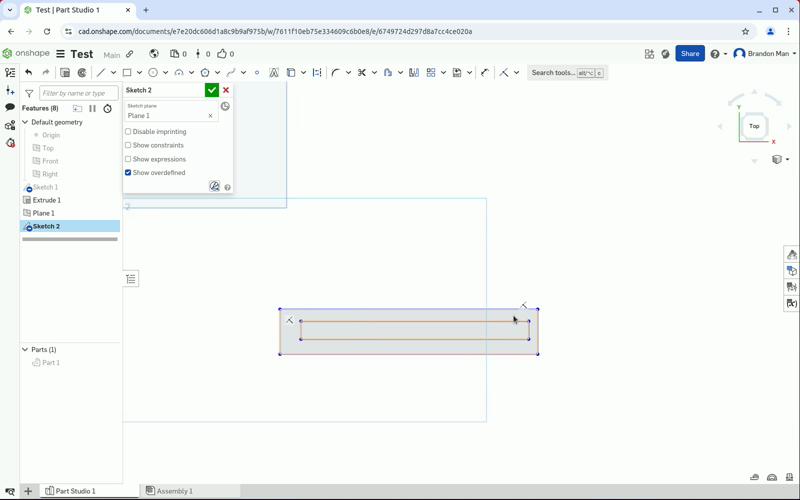
scroll(6)
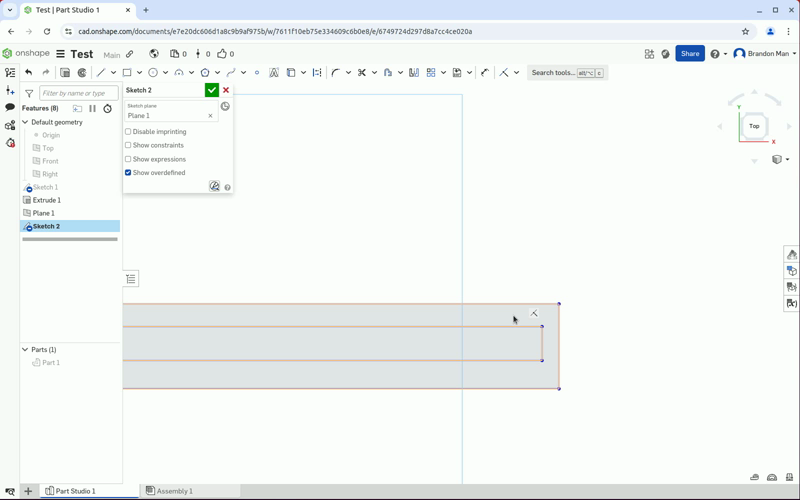
click(513, 315)
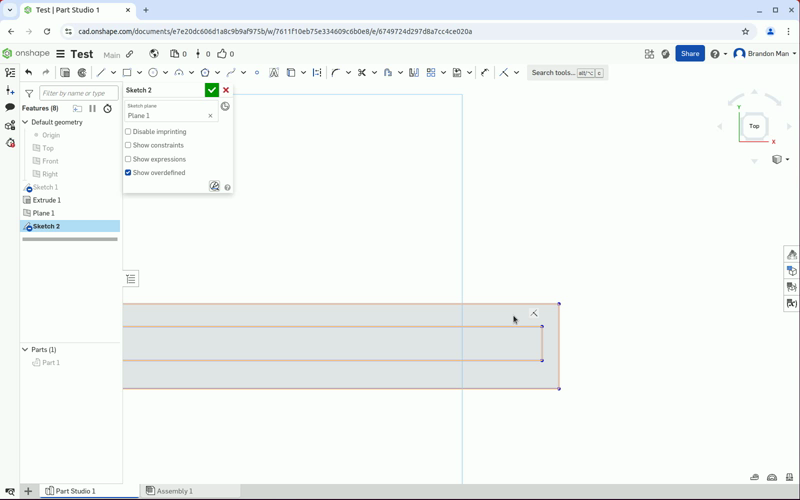
scroll(-6)
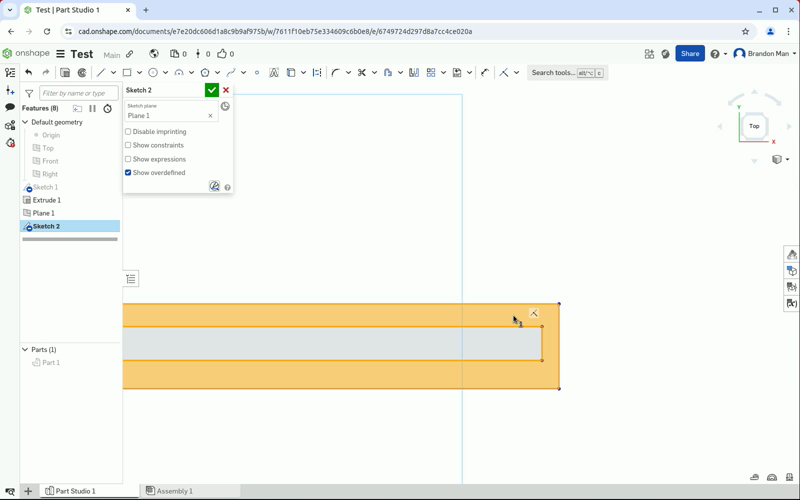
scroll(-6)
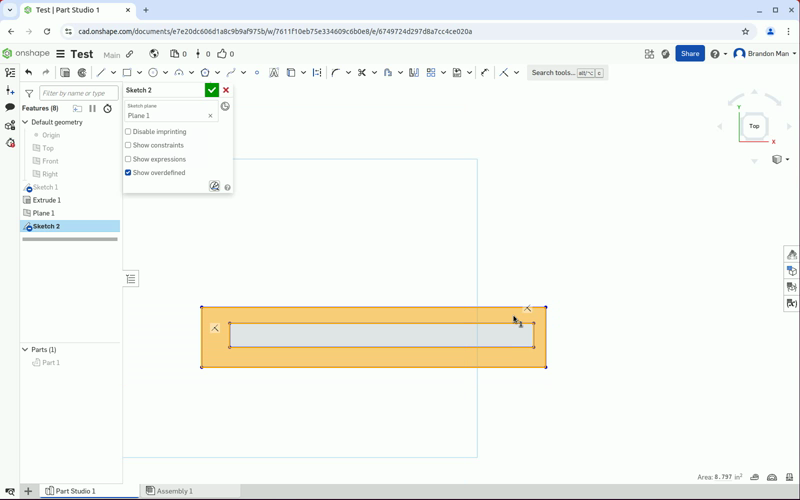
scroll(-6)
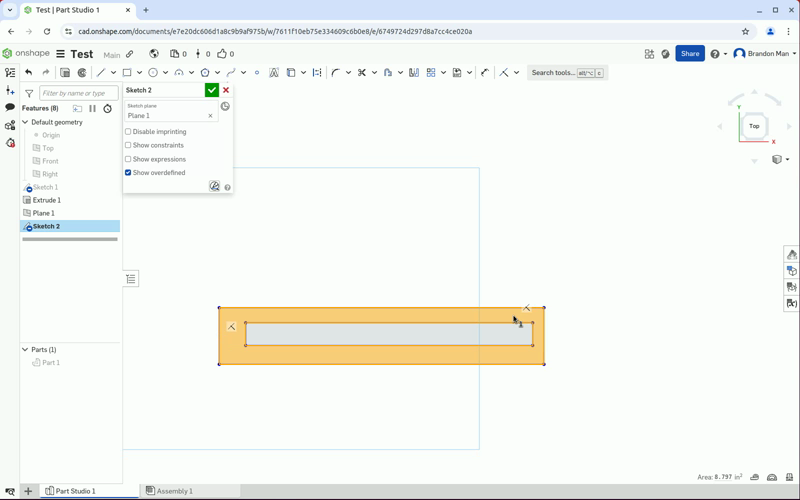
scroll(-6)
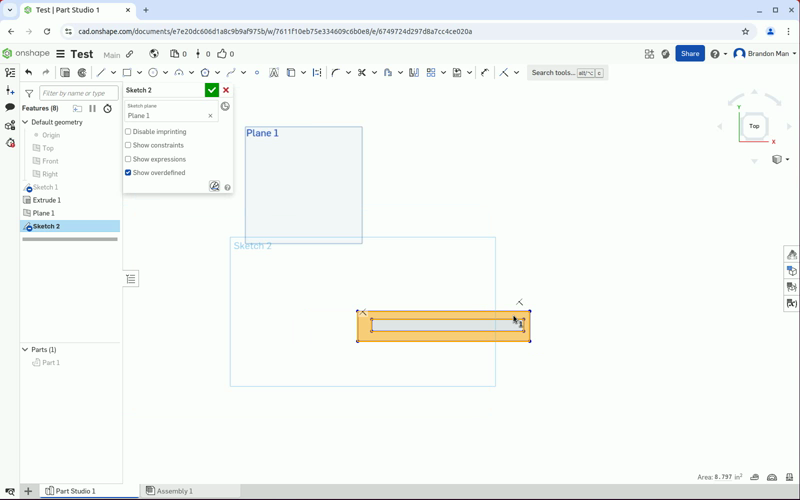
scroll(-6)
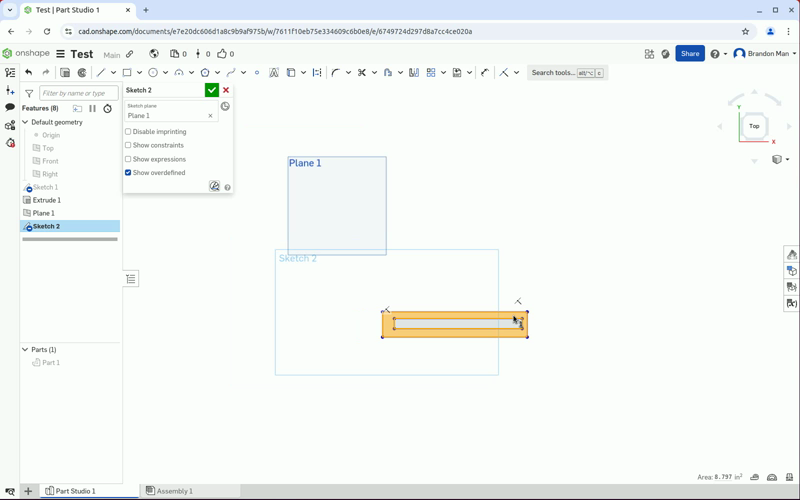
scroll(-6)
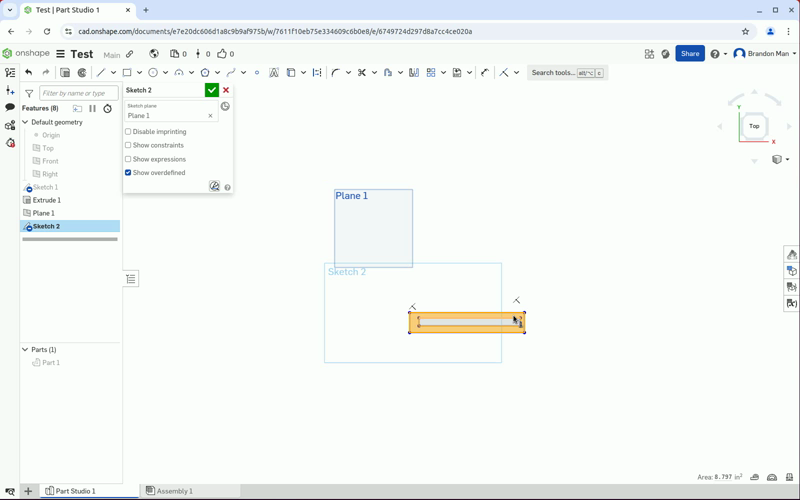
scroll(-6)
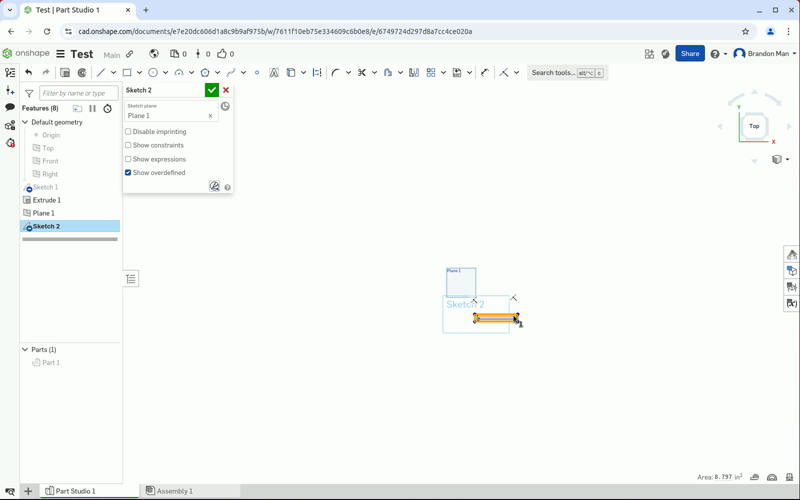
mouse_move(73, 352)
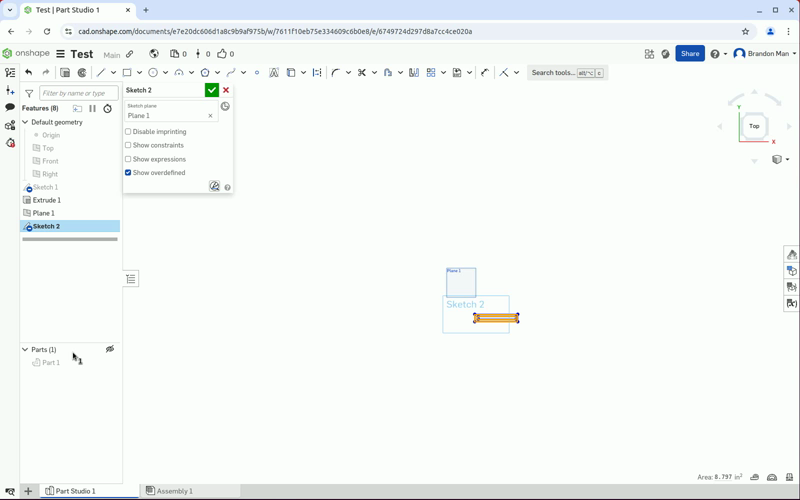
key(shift+y)
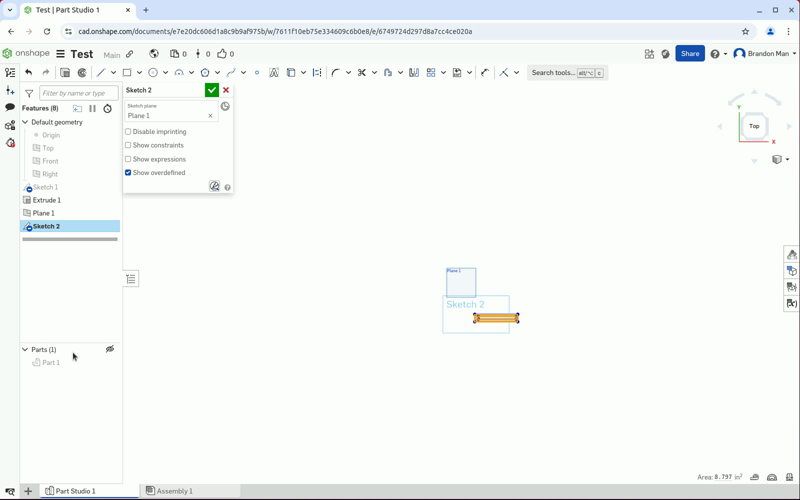
key(shift+e)
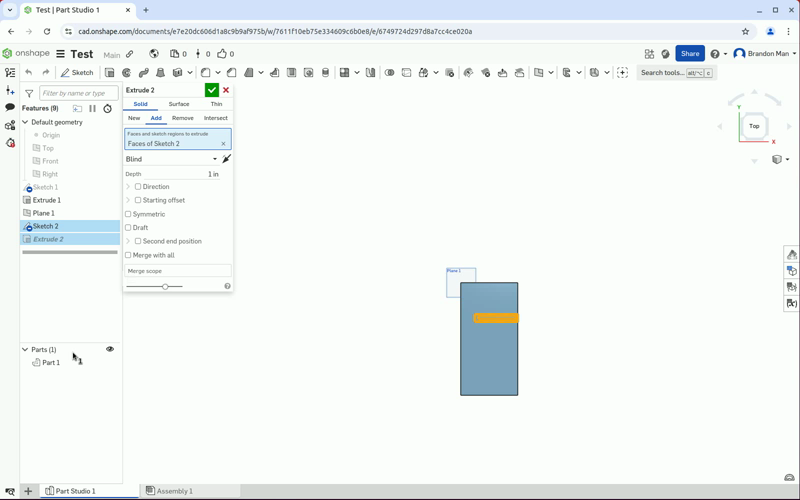
mouse_move(143, 106)
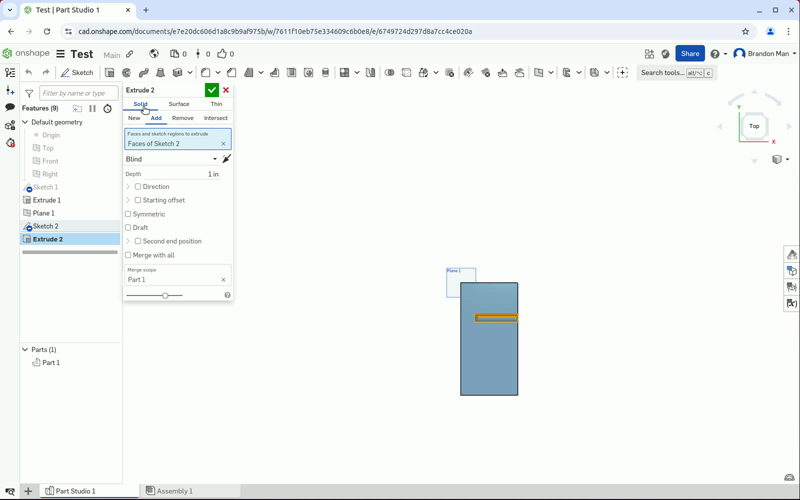
click(143, 106)
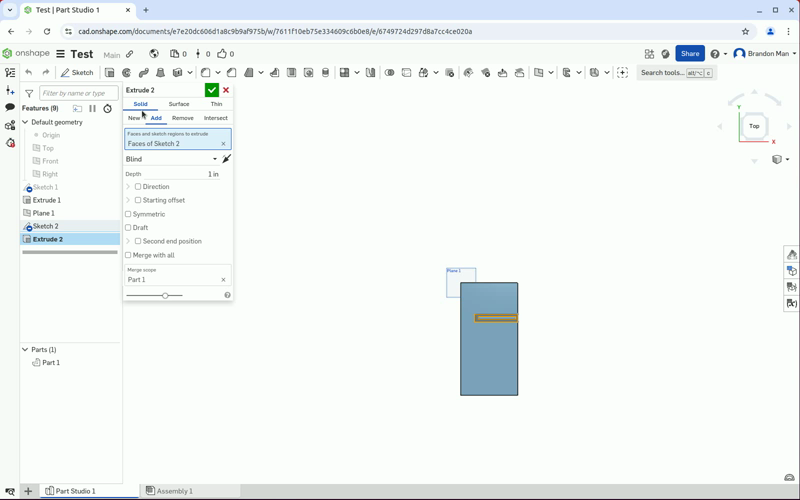
mouse_move(137, 120)
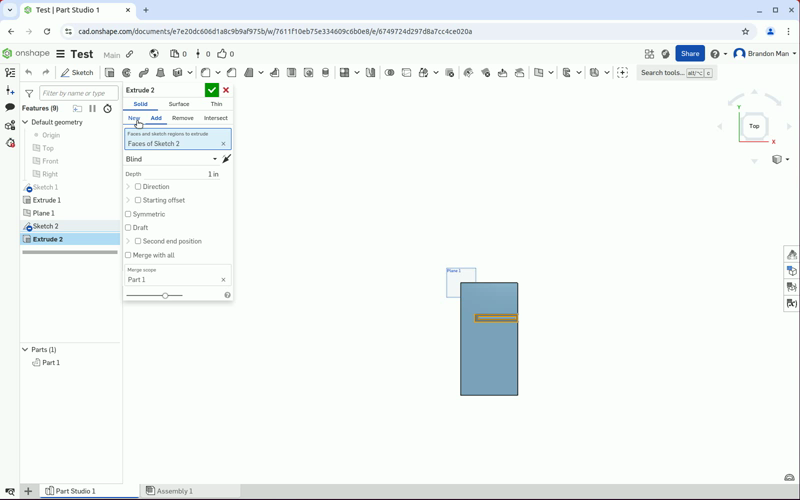
click(137, 120)
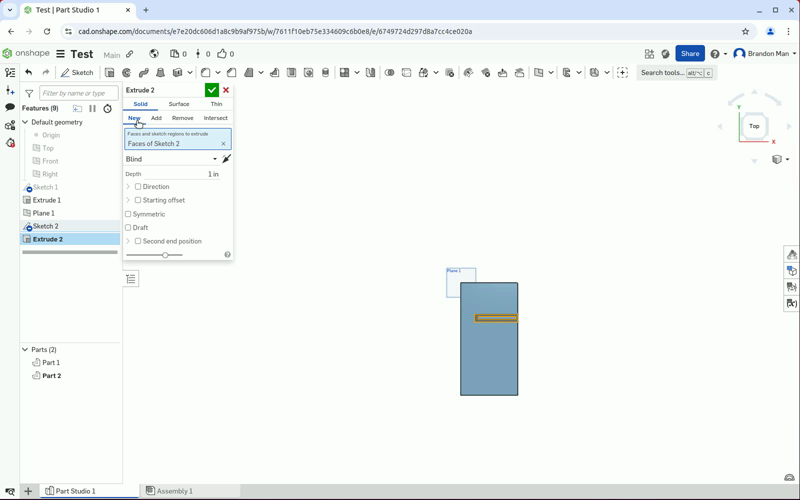
key(tab, 4)
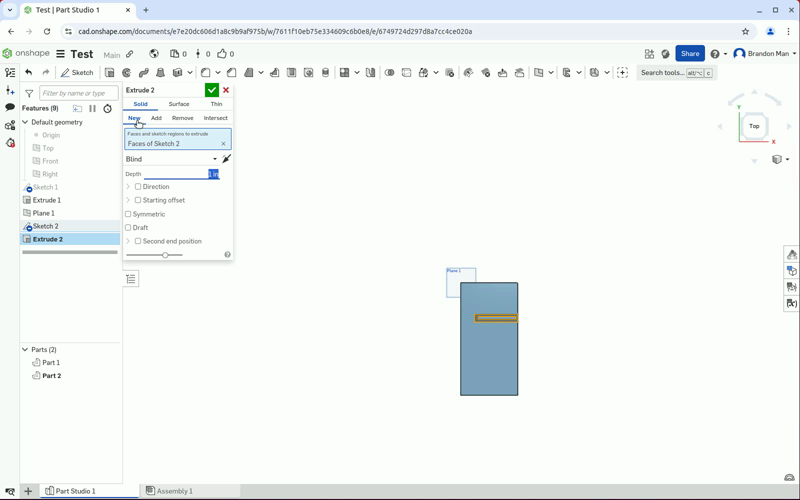
text(8.666)
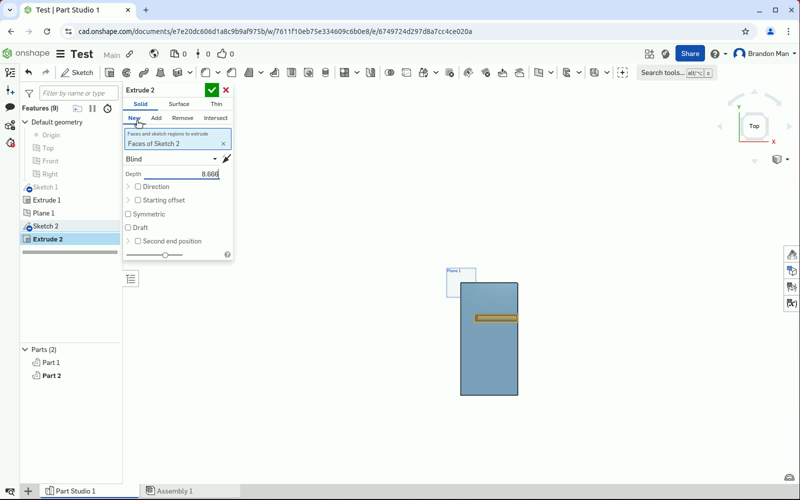
key(enter)
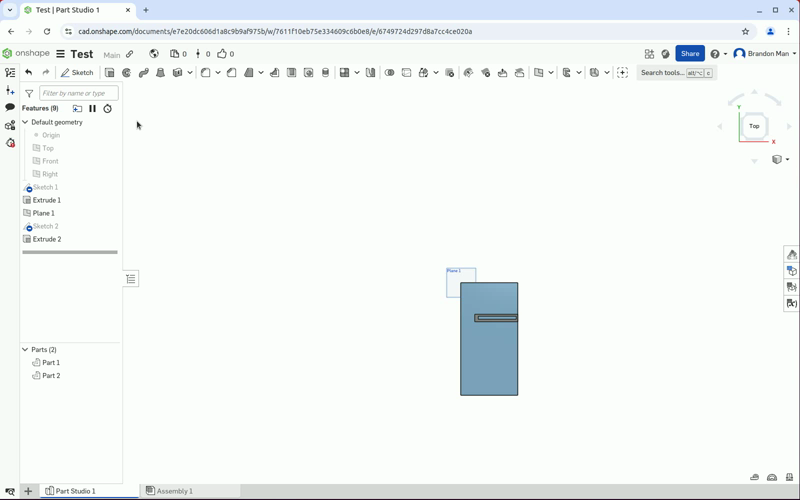
key(shift+h)
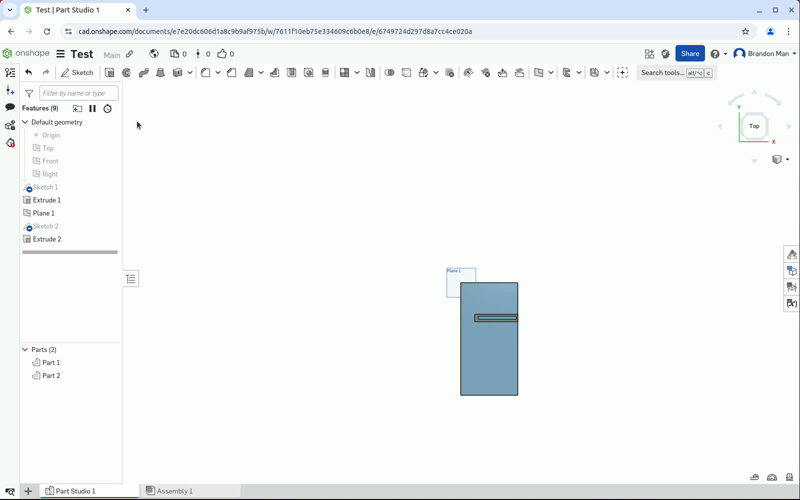
key(shift+h)
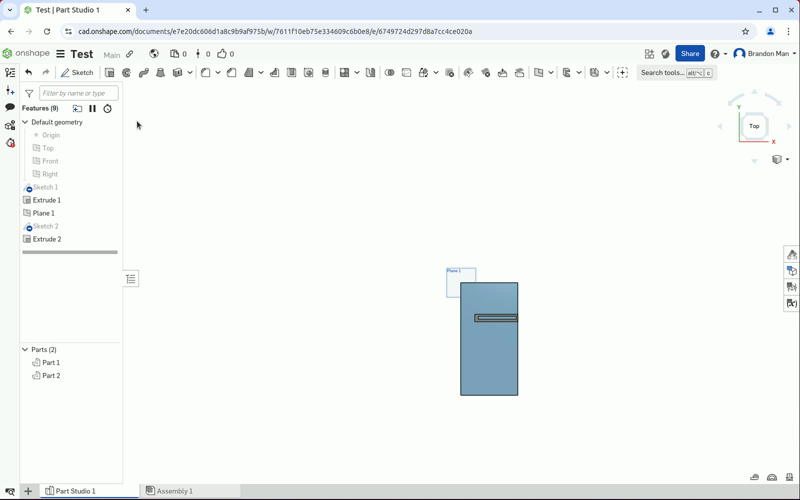
mouse_move(73, 189)
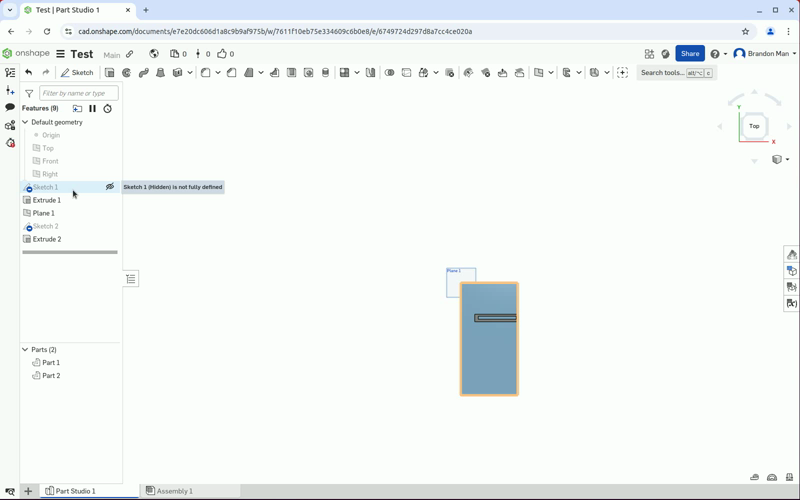
click(73, 189)
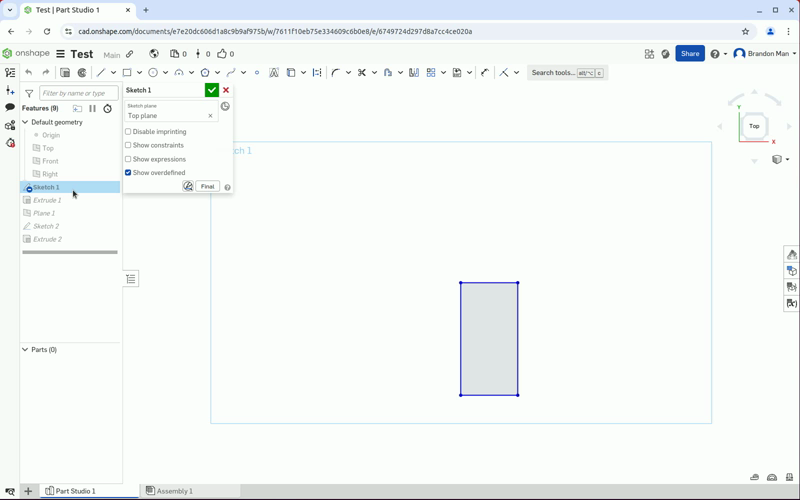
mouse_move(229, 92)
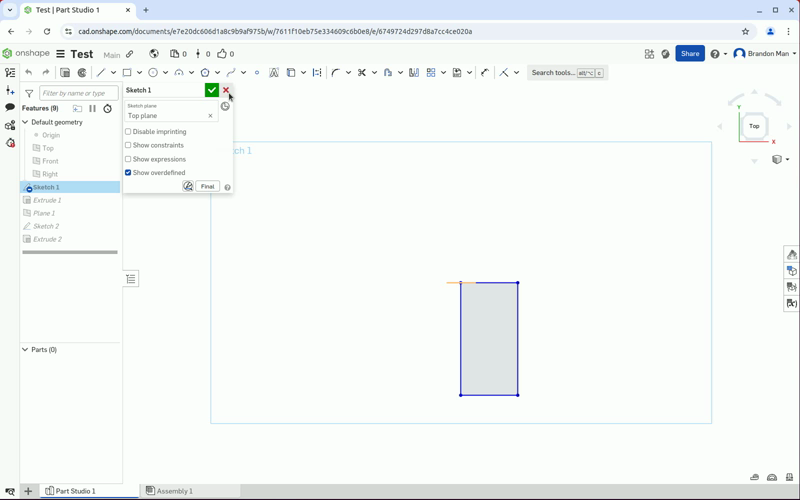
click(229, 92)
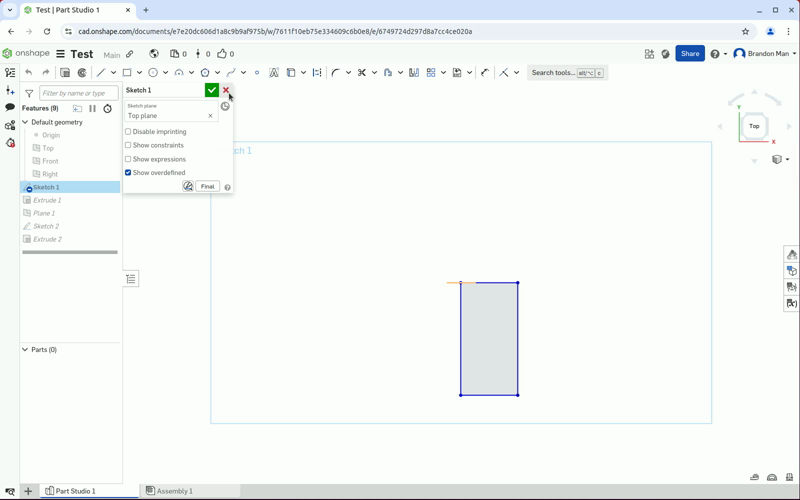
key(shift+s)
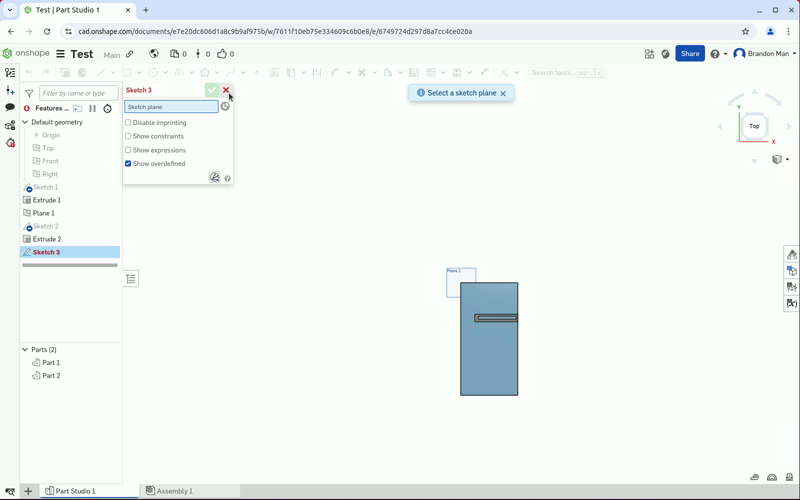
mouse_move(73, 215)
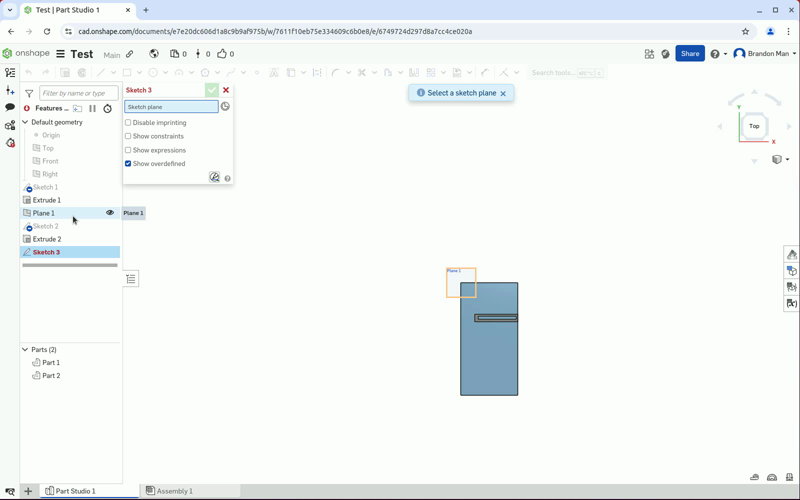
click(73, 215)
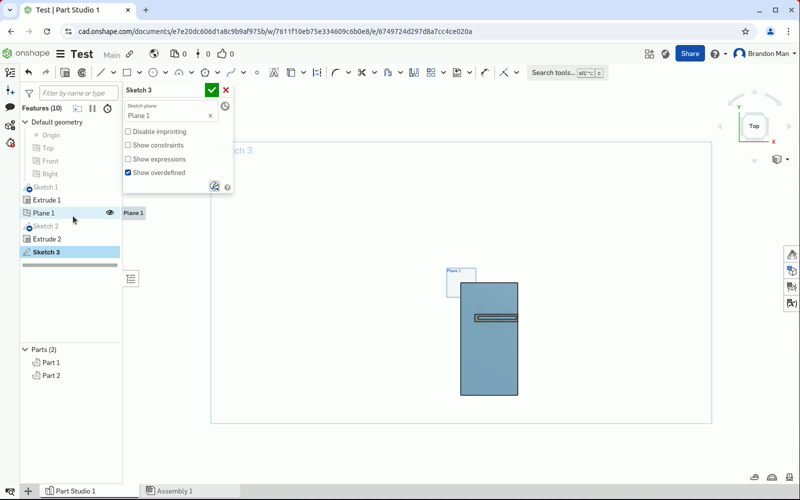
mouse_move(73, 352)
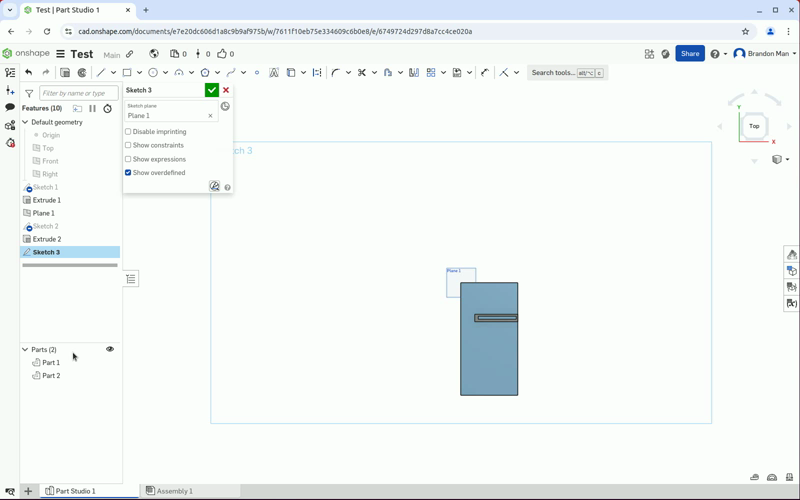
key(y)
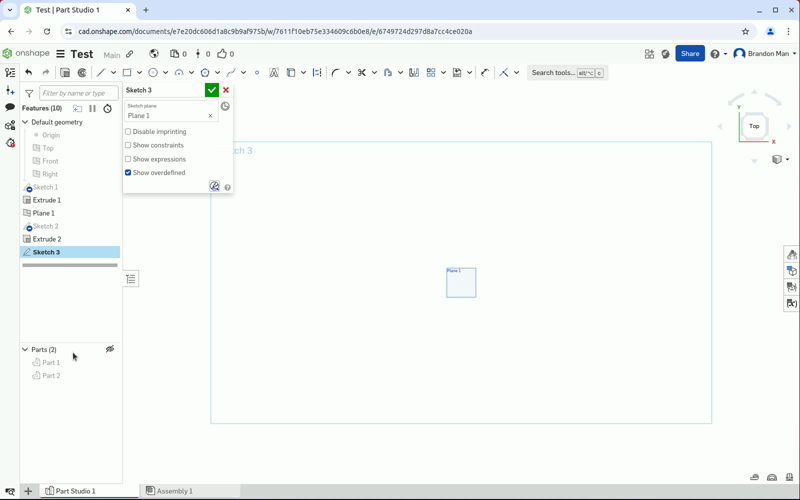
key(l)
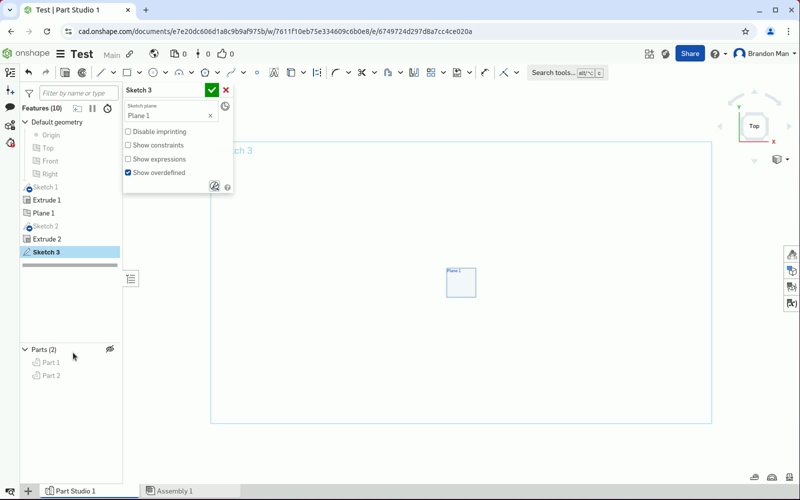
key_down(shift)
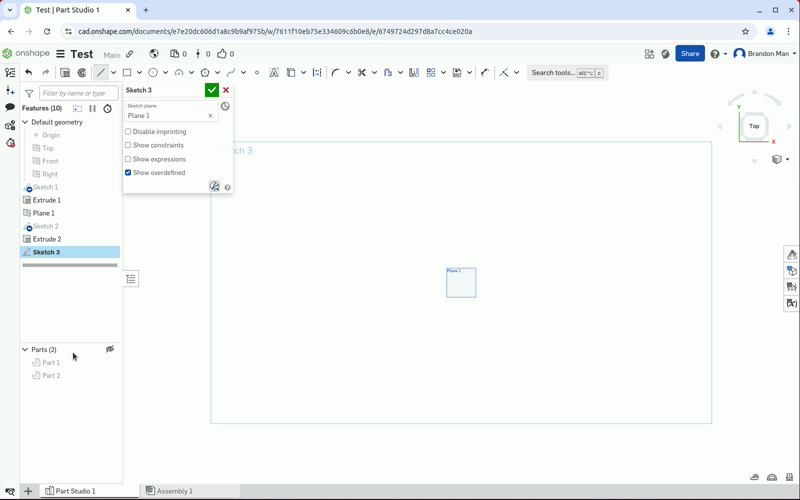
mouse_move(474, 363)
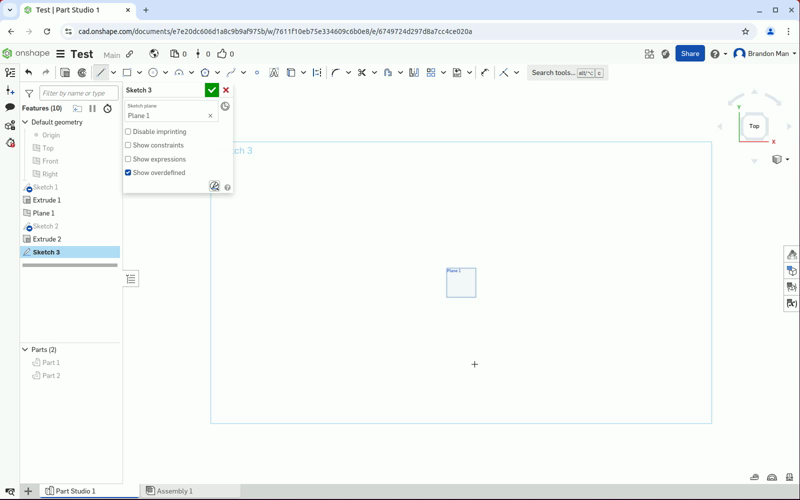
click(474, 363)
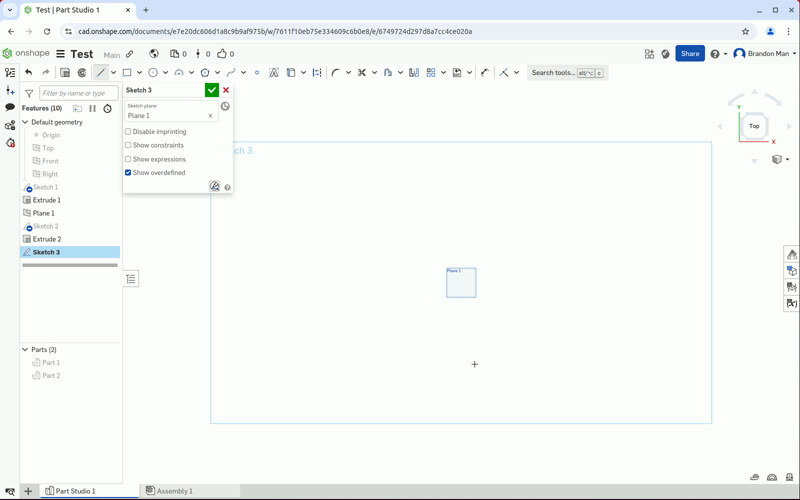
key_up(shift)
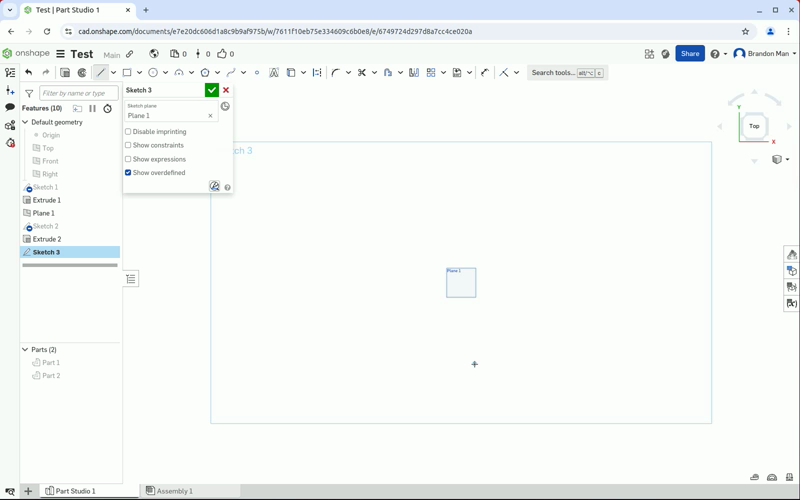
key_down(shift)
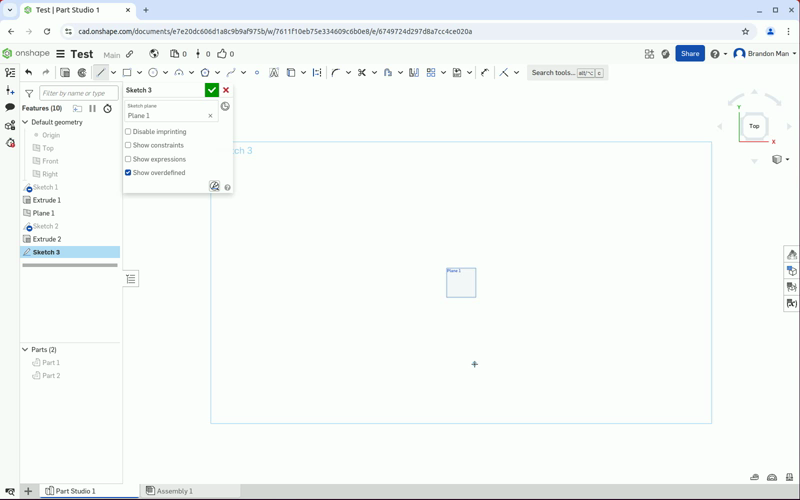
mouse_move(504, 363)
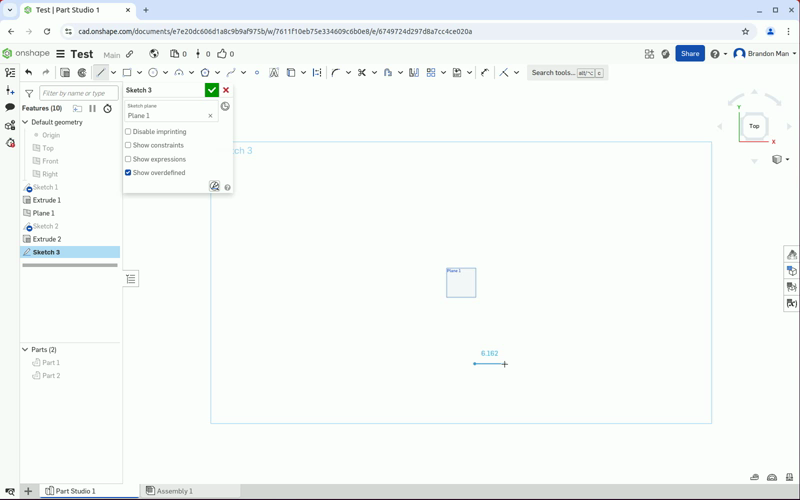
mouse_move(517, 363)
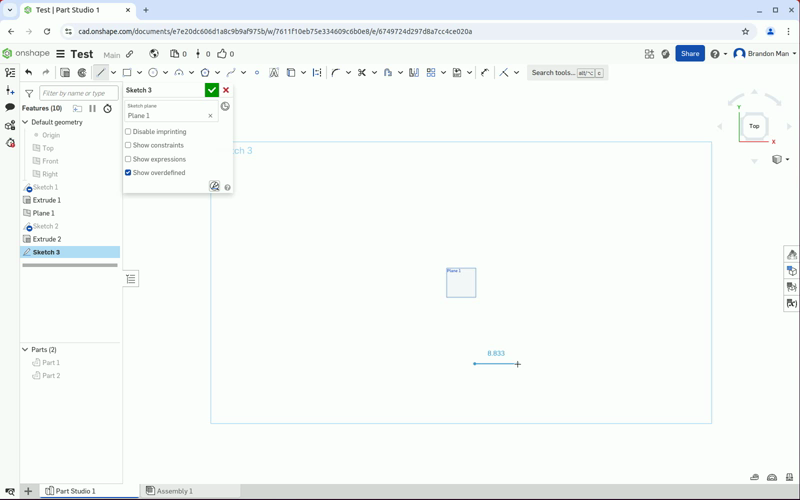
click(517, 363)
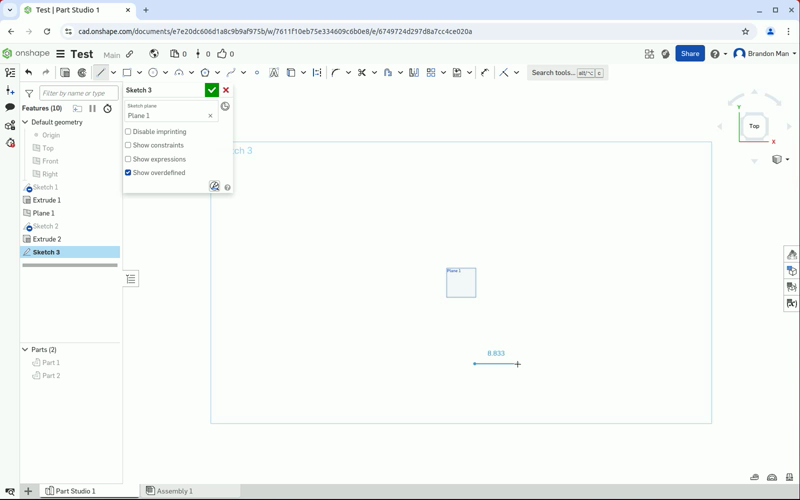
key_up(shift)
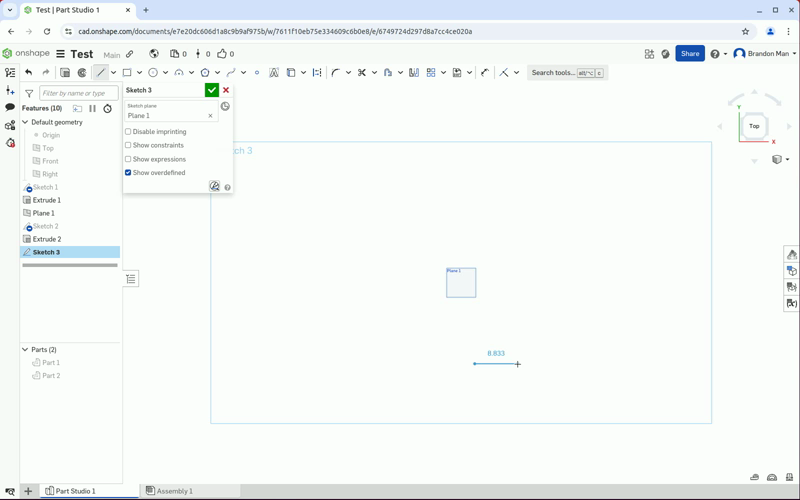
key_down(shift)
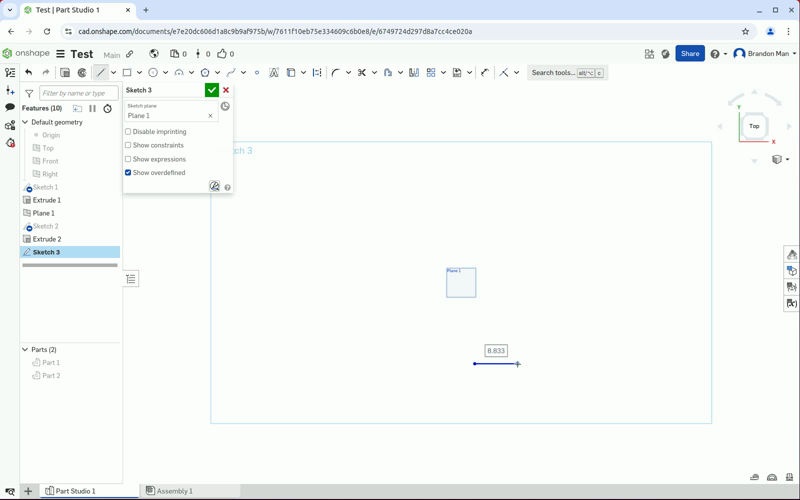
mouse_move(547, 363)
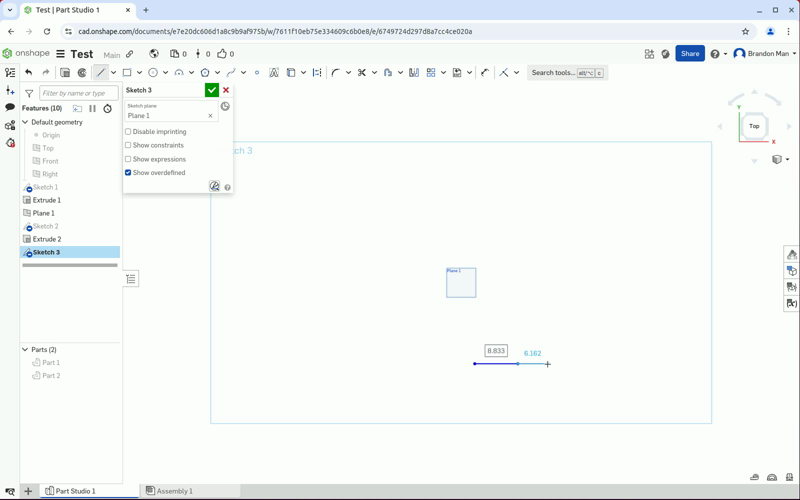
mouse_move(517, 356)
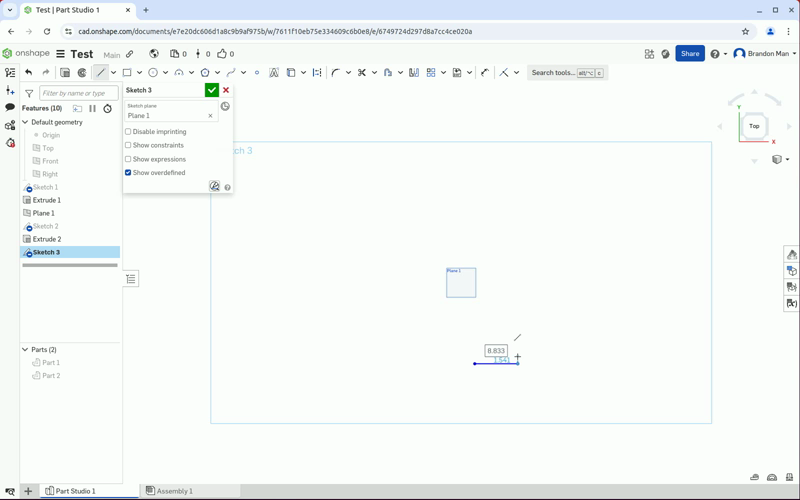
scroll(6)
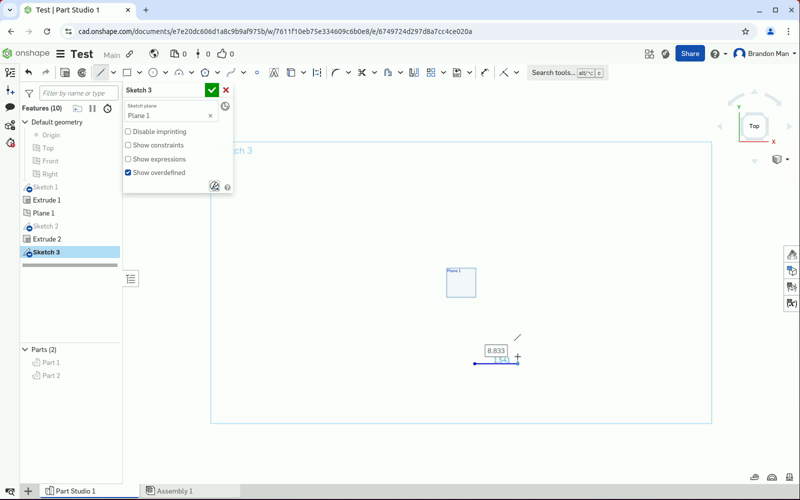
scroll(6)
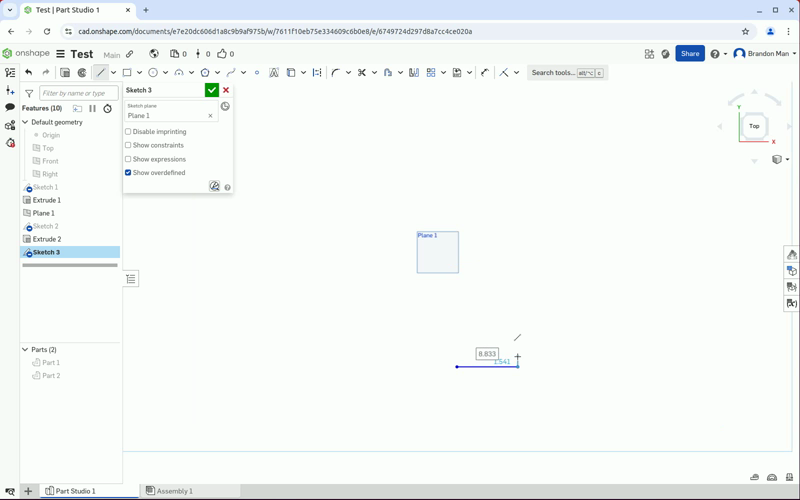
scroll(6)
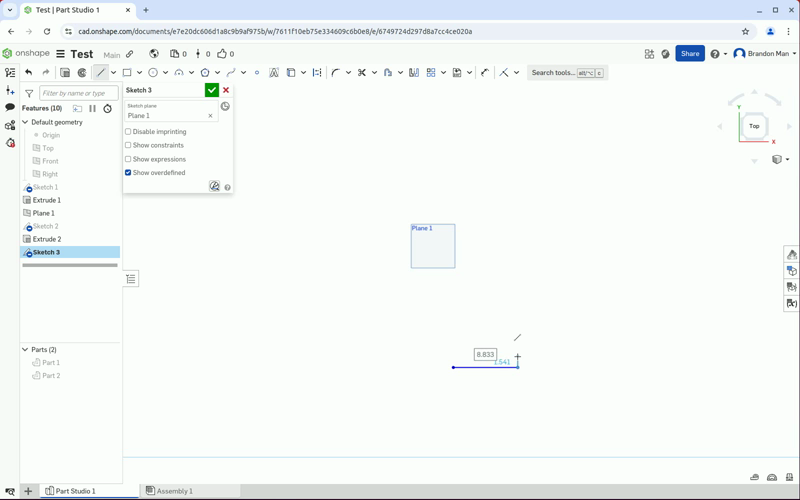
scroll(6)
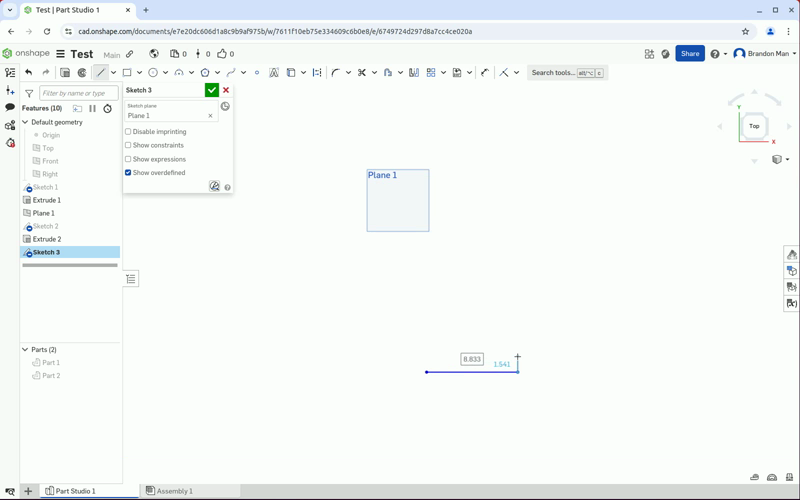
scroll(6)
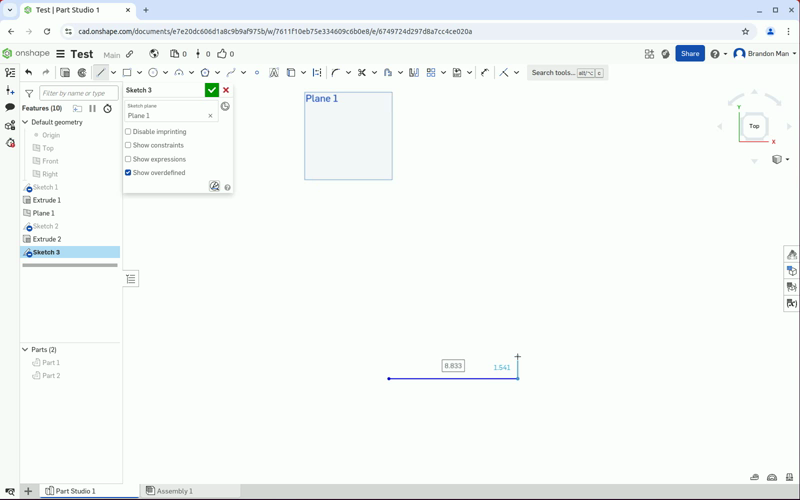
scroll(6)
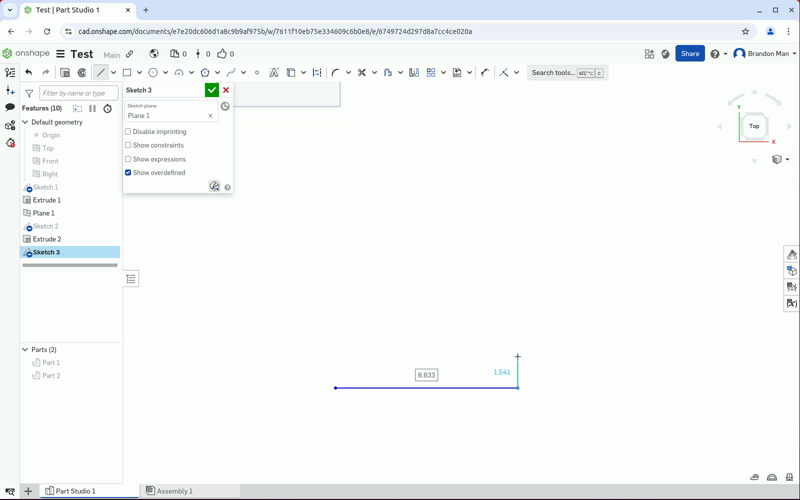
scroll(6)
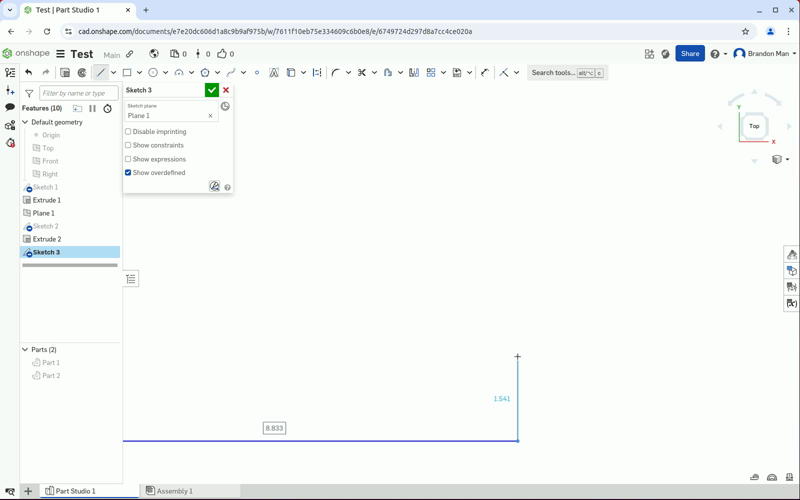
click(517, 356)
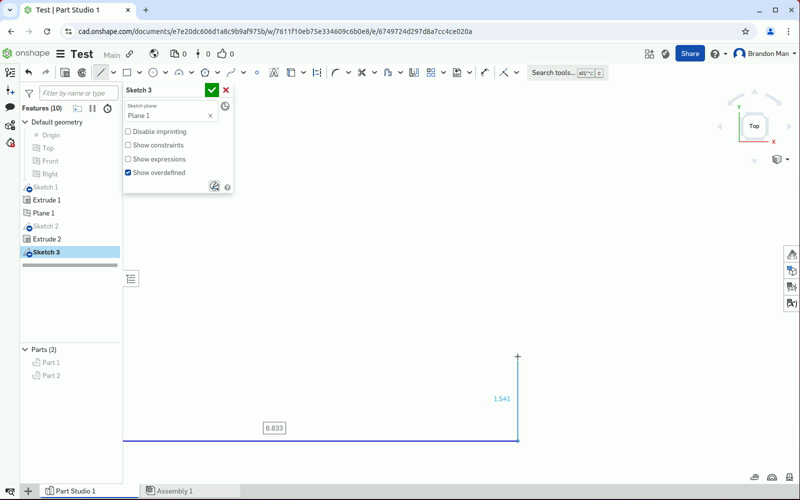
scroll(-6)
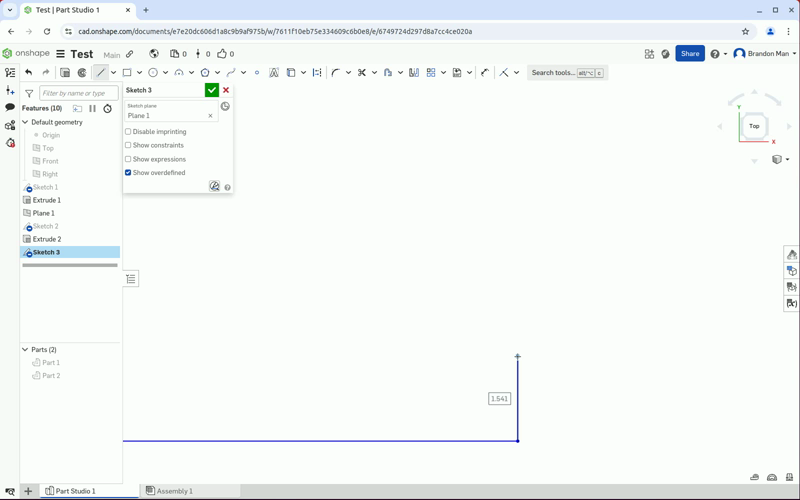
scroll(-6)
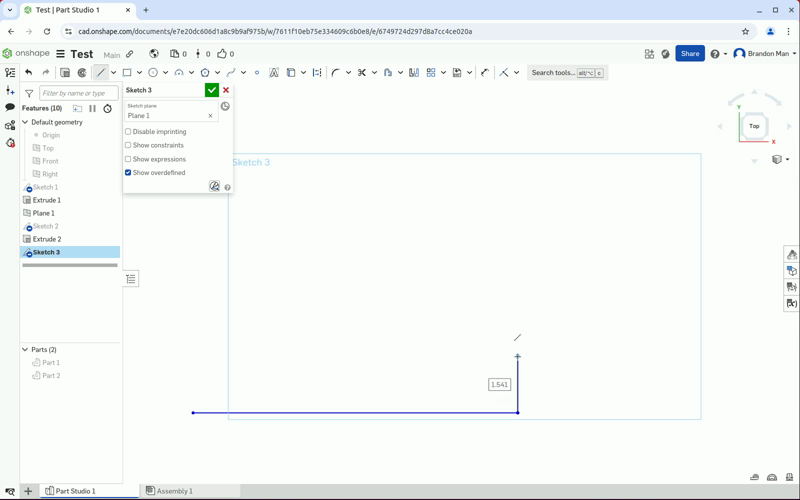
scroll(-6)
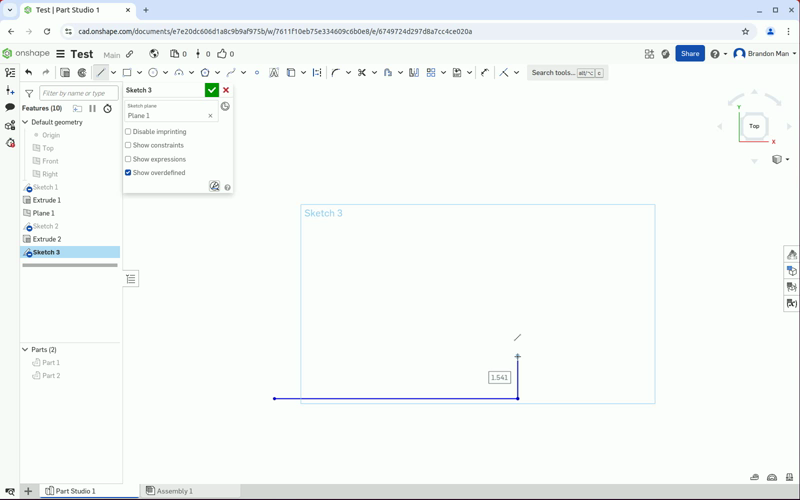
scroll(-6)
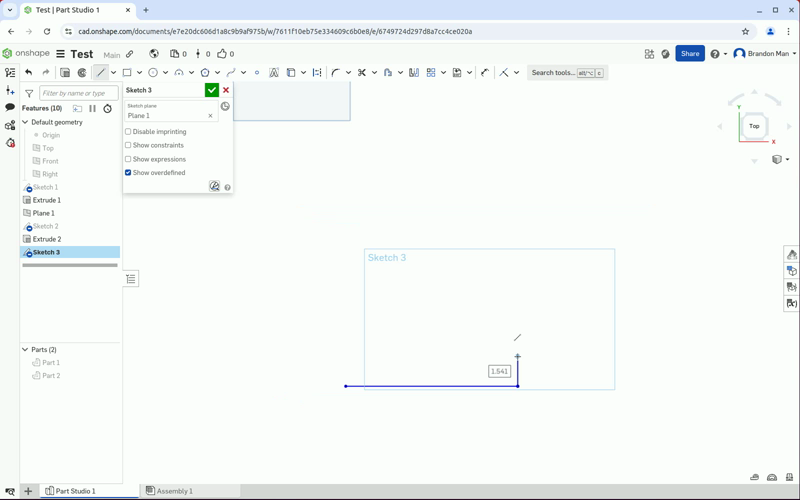
scroll(-6)
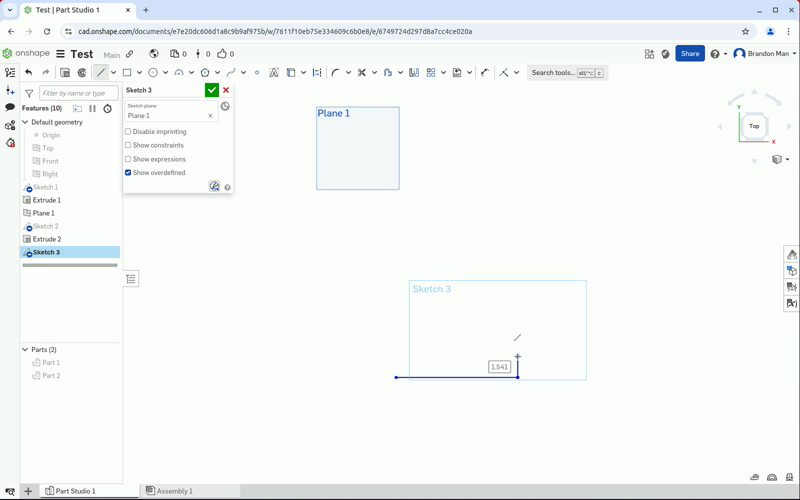
scroll(-6)
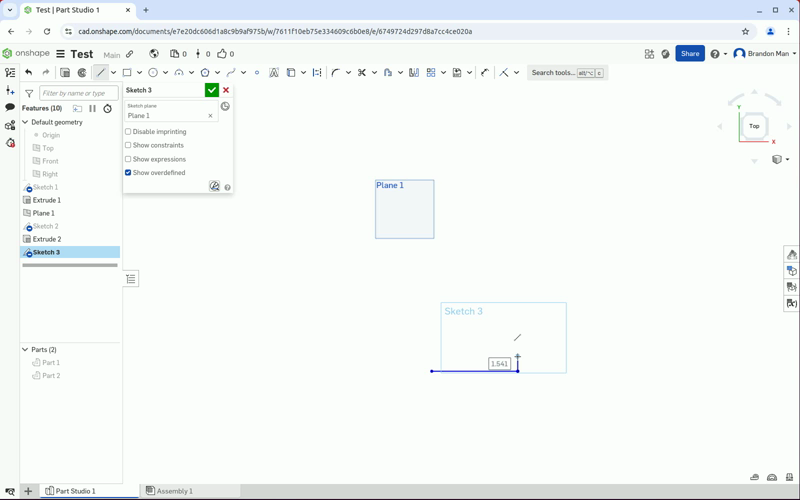
scroll(-6)
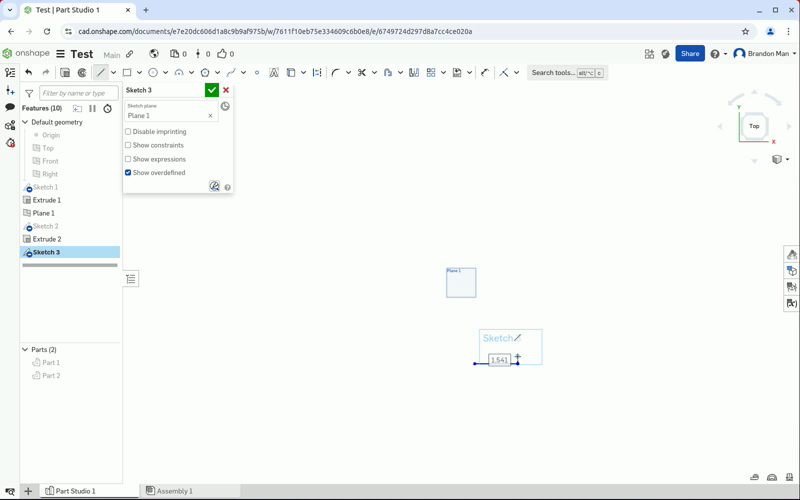
key_up(shift)
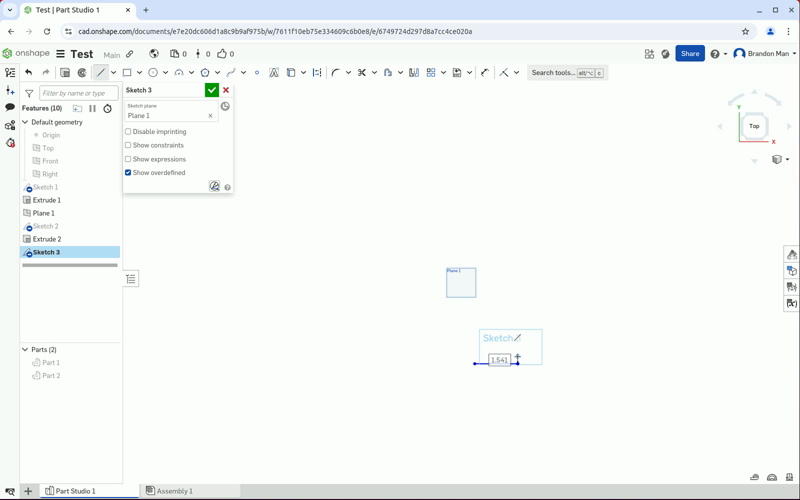
key_down(shift)
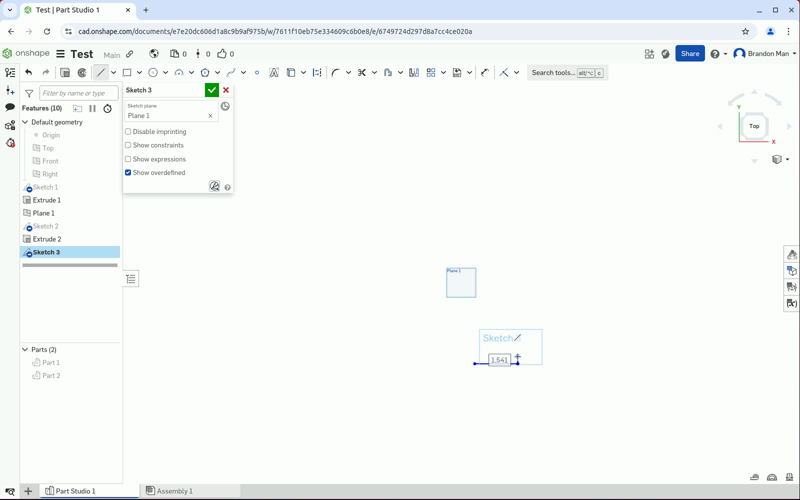
mouse_move(547, 356)
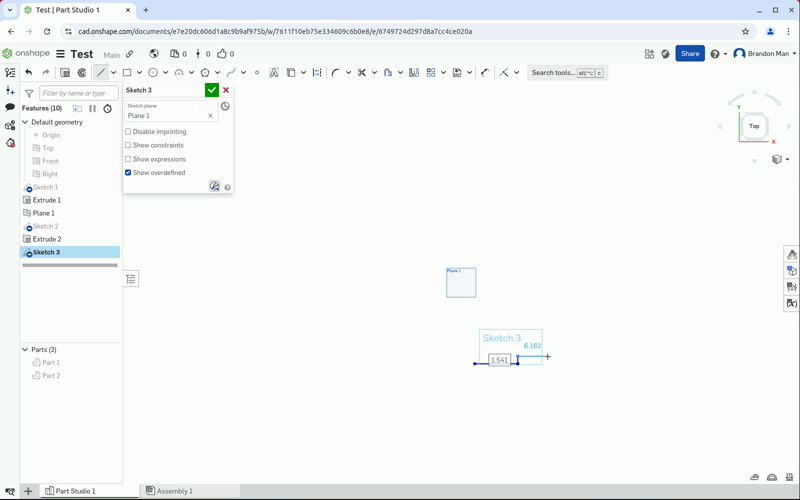
mouse_move(474, 356)
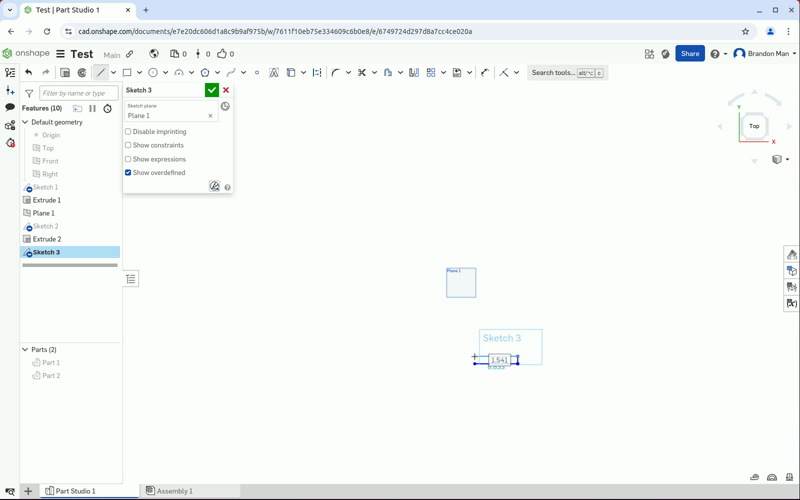
click(474, 356)
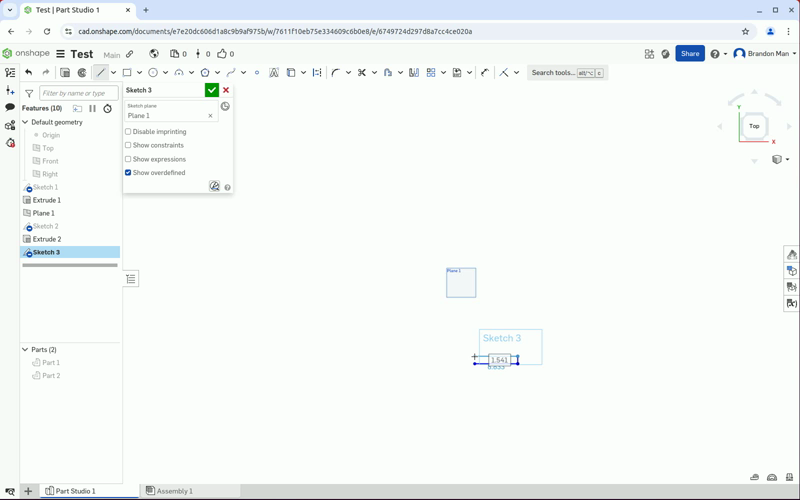
key_up(shift)
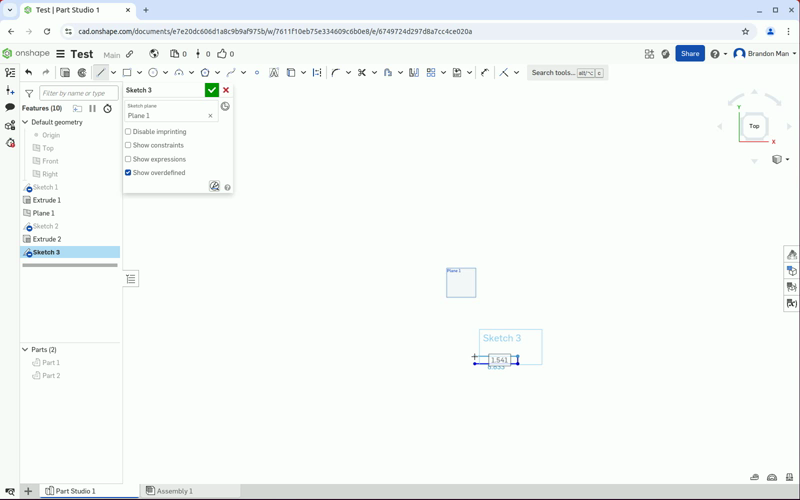
mouse_move(504, 356)
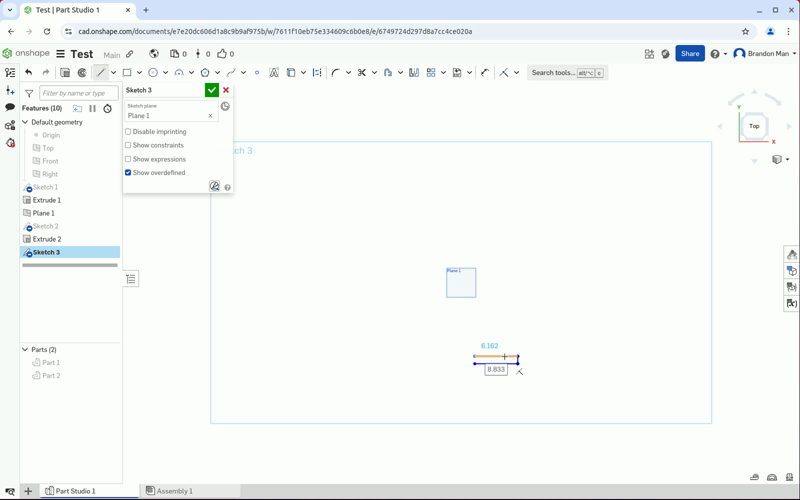
key_down(shift)
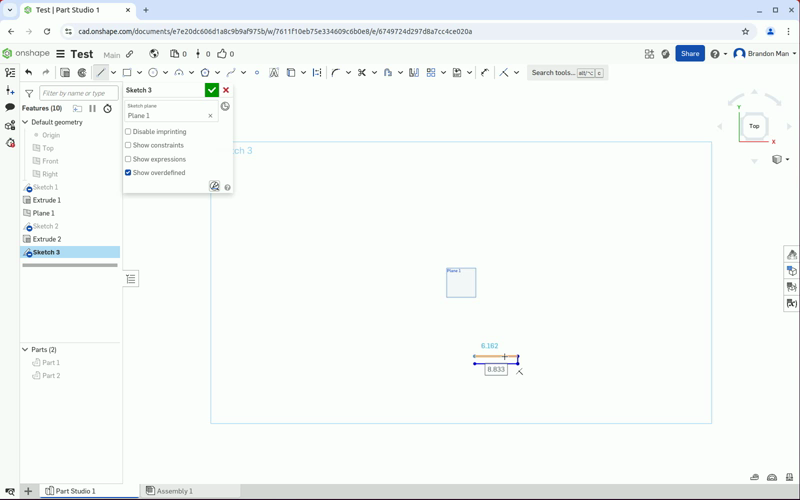
mouse_move(474, 363)
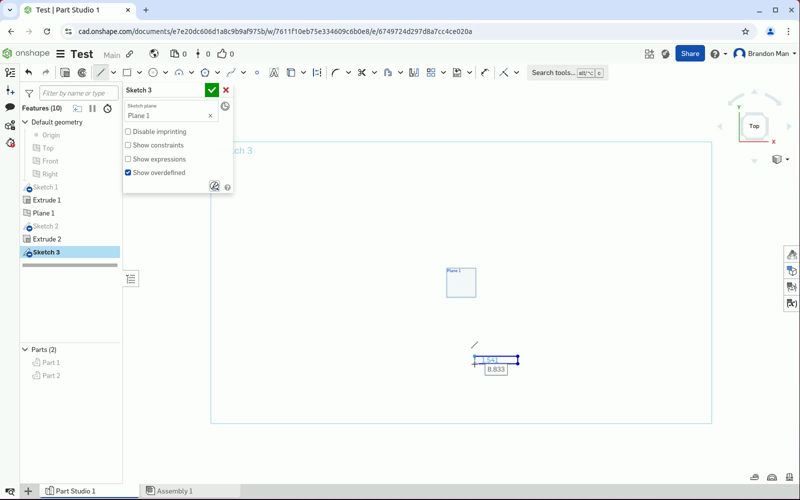
scroll(6)
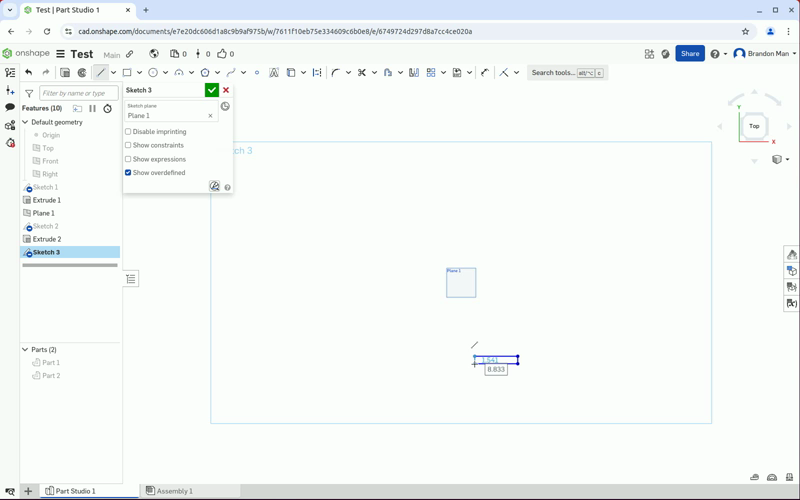
scroll(6)
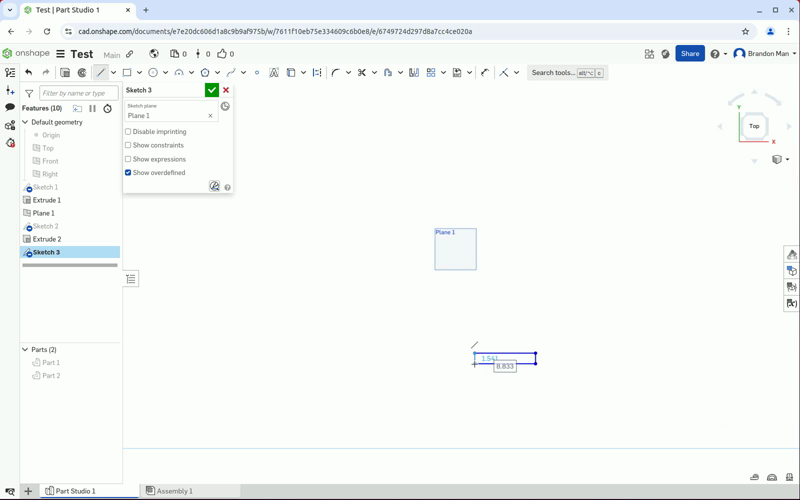
scroll(6)
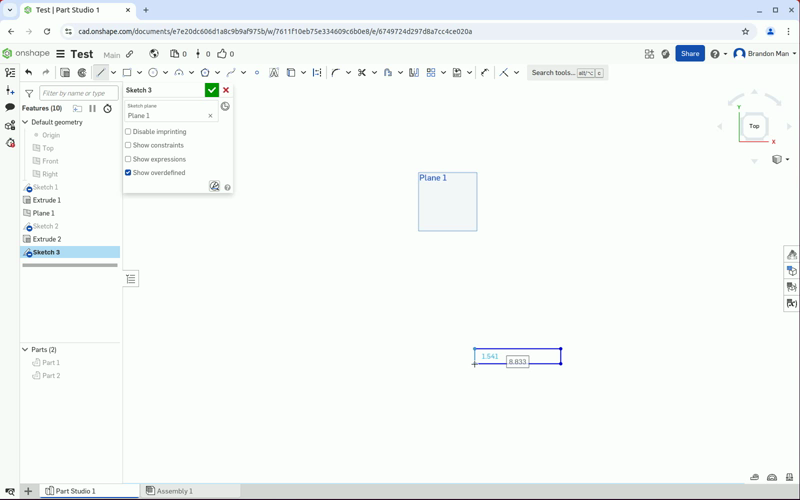
scroll(6)
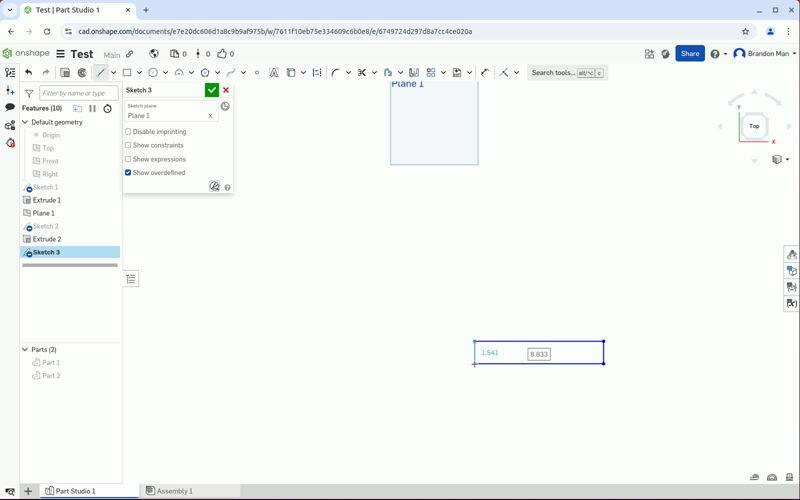
scroll(6)
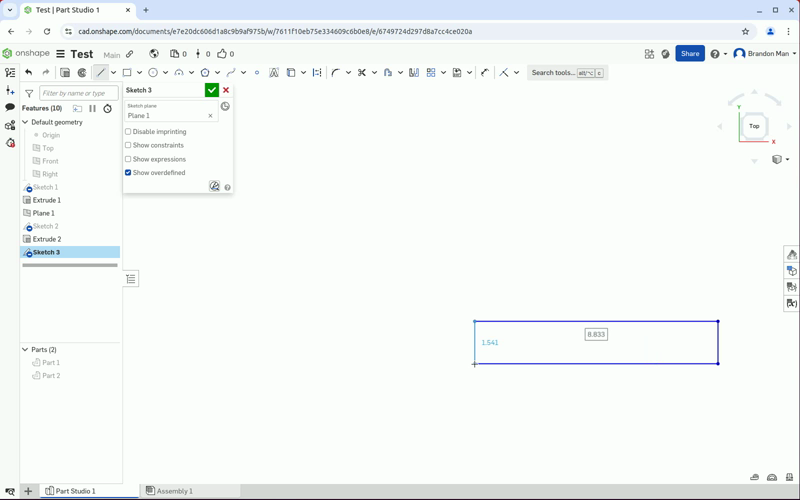
scroll(6)
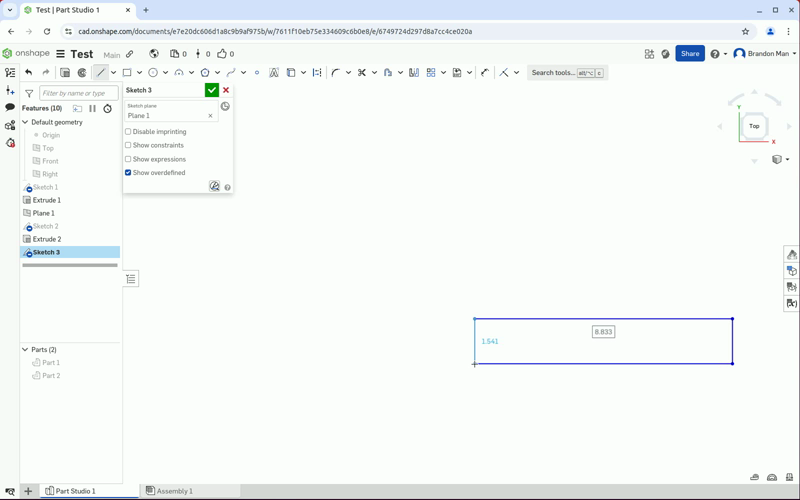
scroll(6)
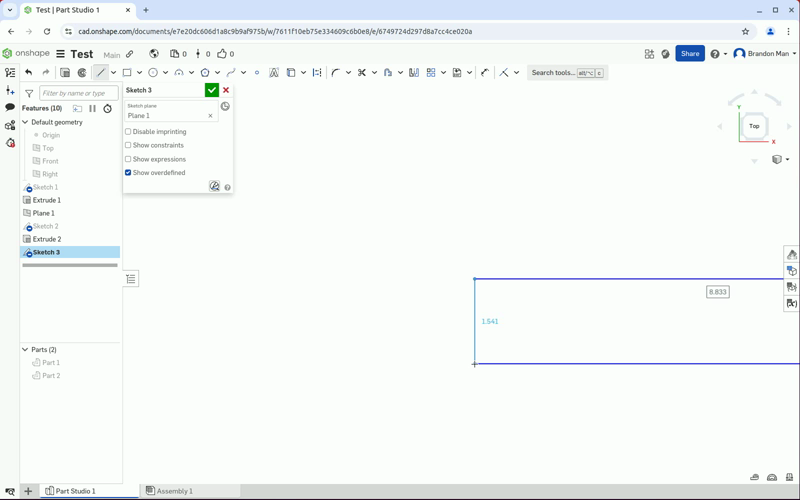
key_up(shift)
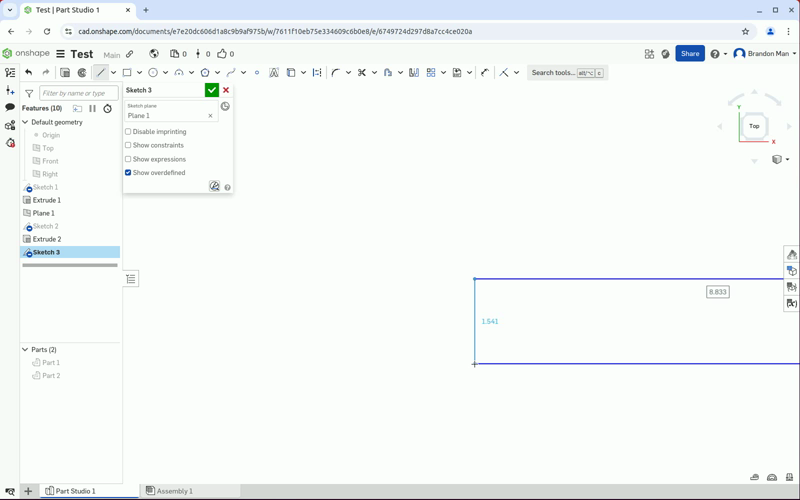
click(474, 363)
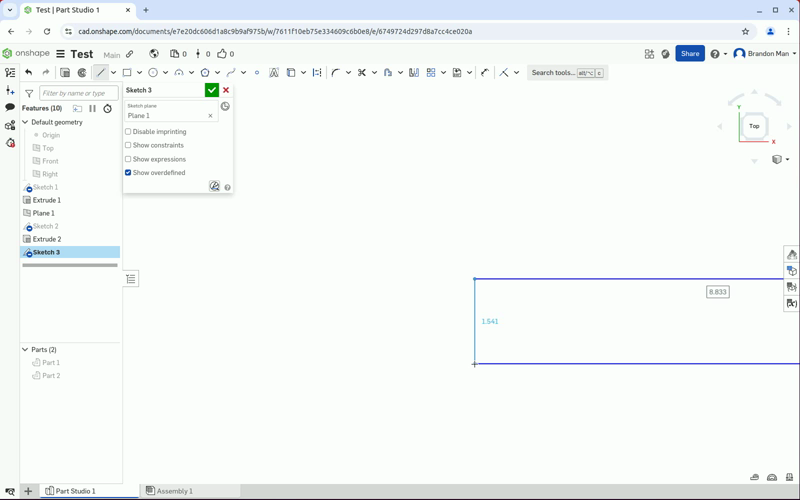
scroll(-6)
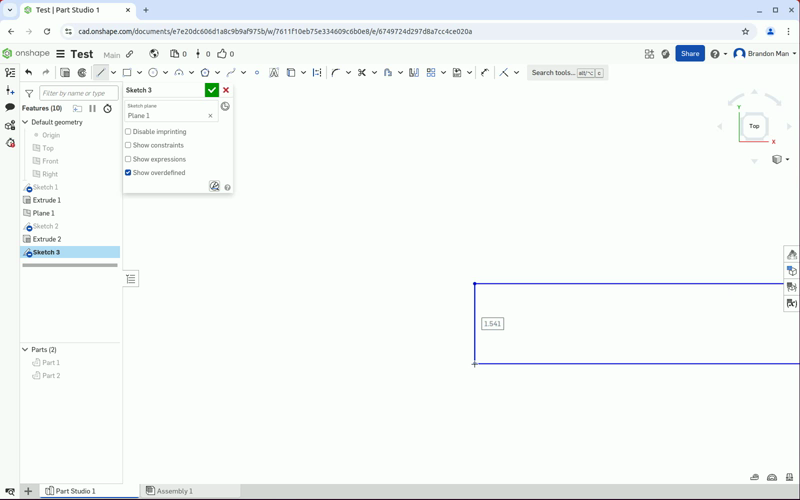
scroll(-6)
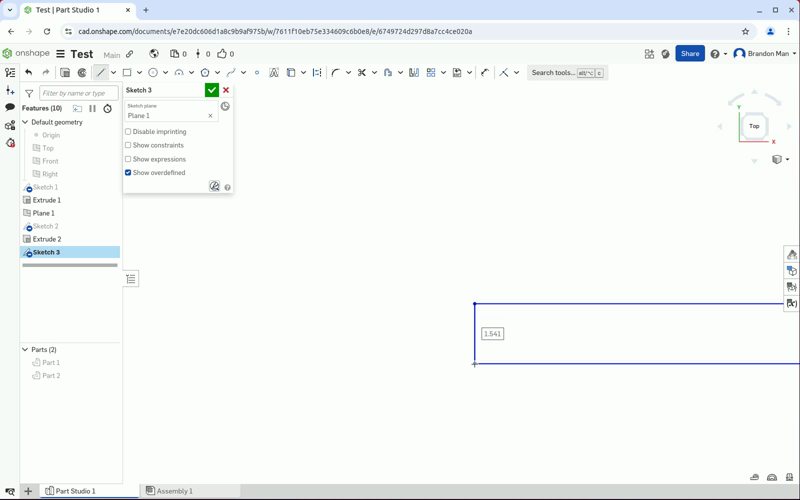
scroll(-6)
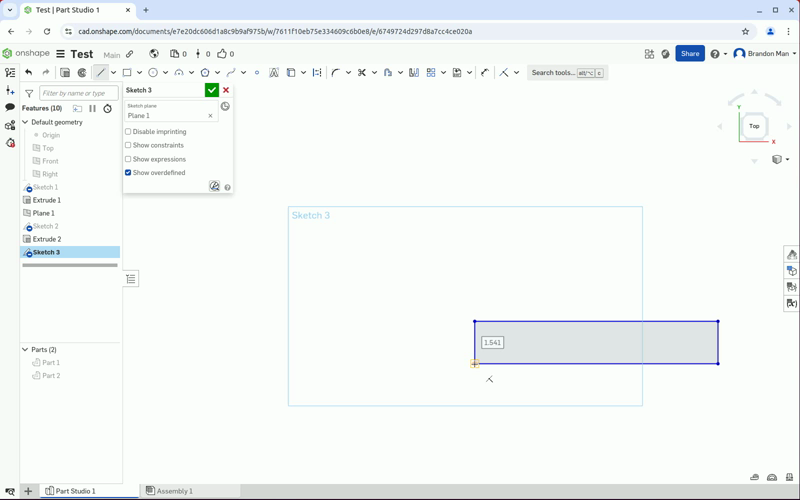
scroll(-6)
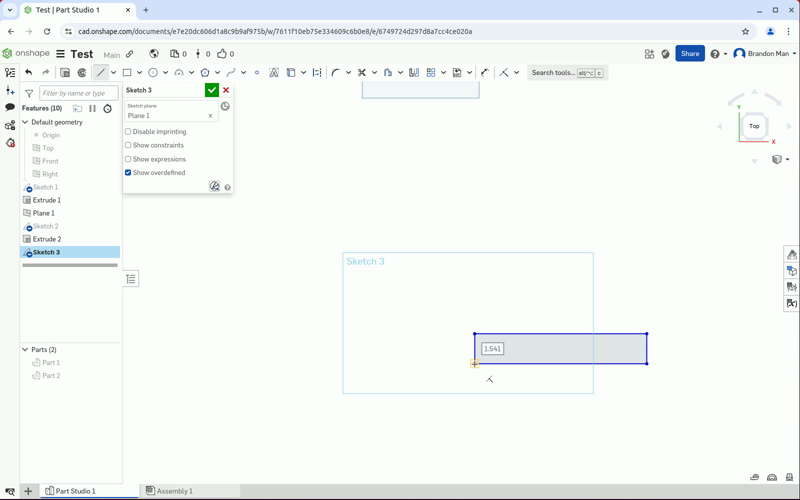
scroll(-6)
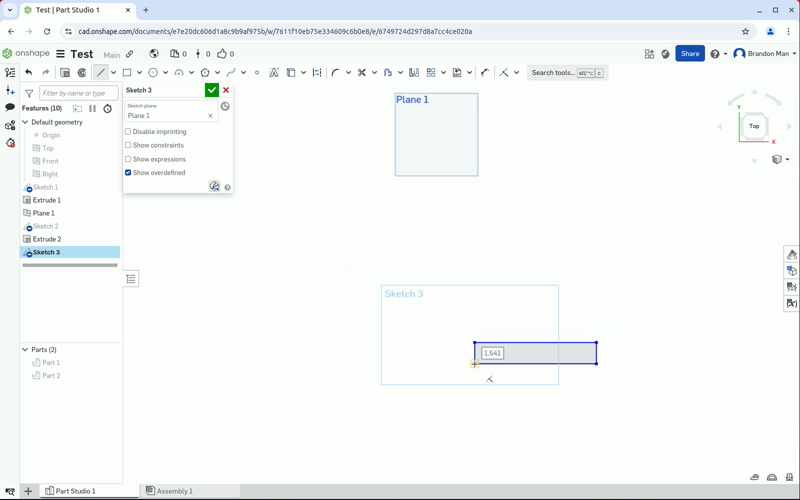
scroll(-6)
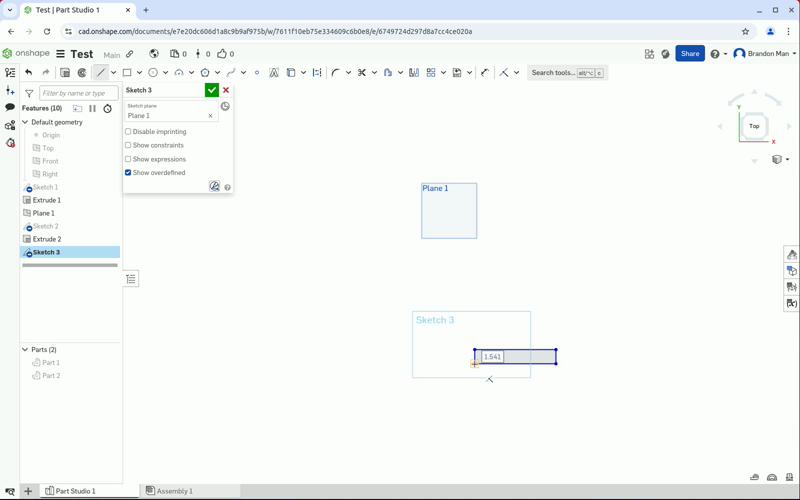
scroll(-6)
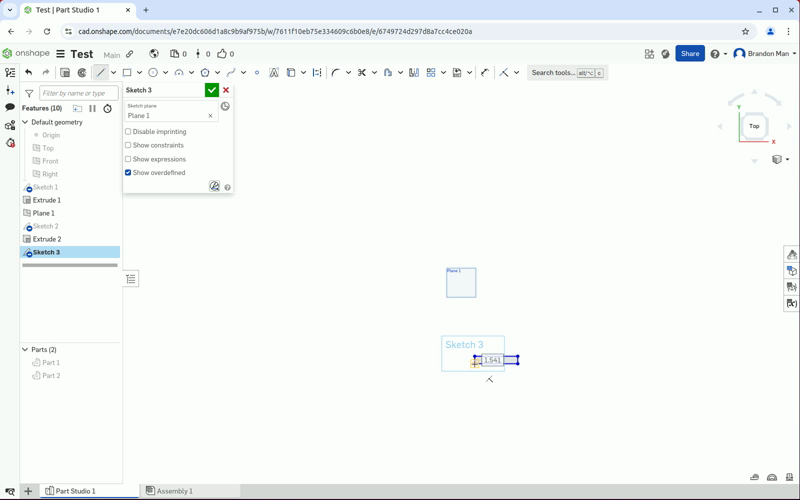
key(esc)
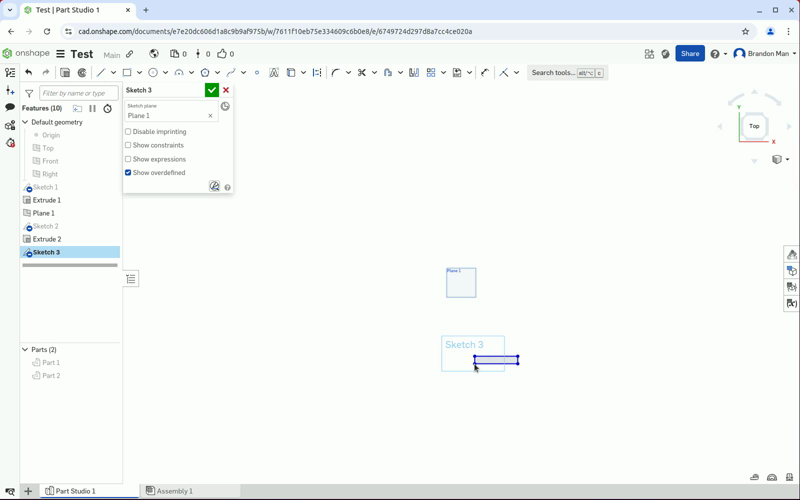
key(l)
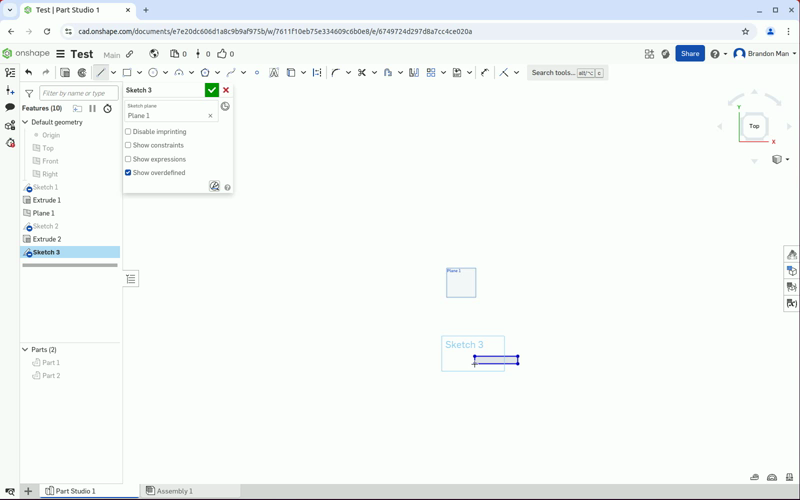
key_down(shift)
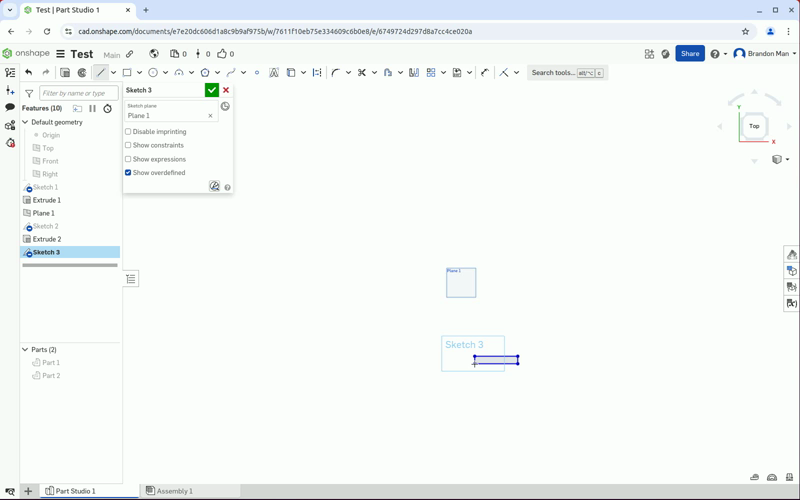
mouse_move(477, 361)
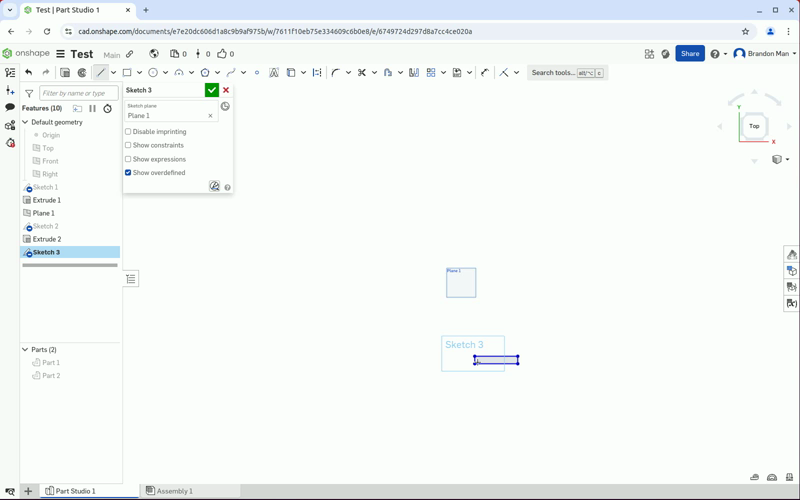
scroll(6)
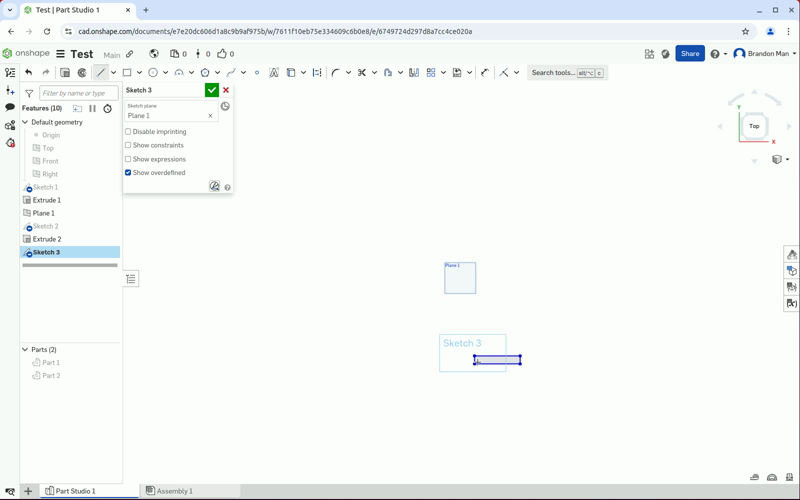
scroll(6)
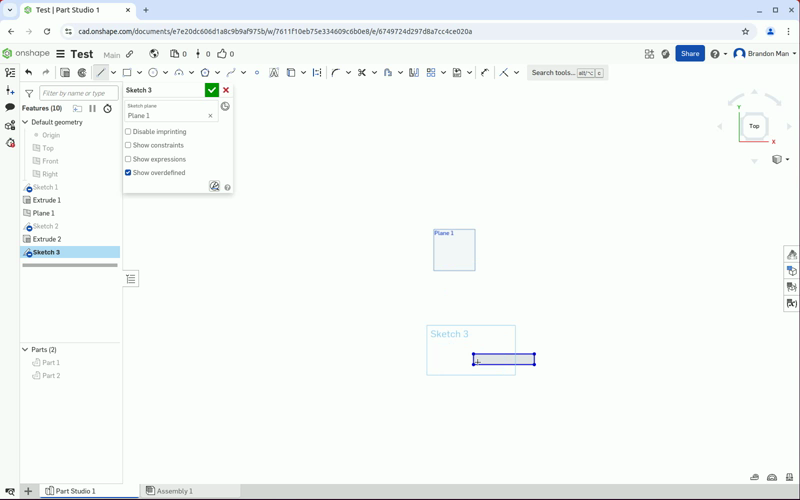
scroll(6)
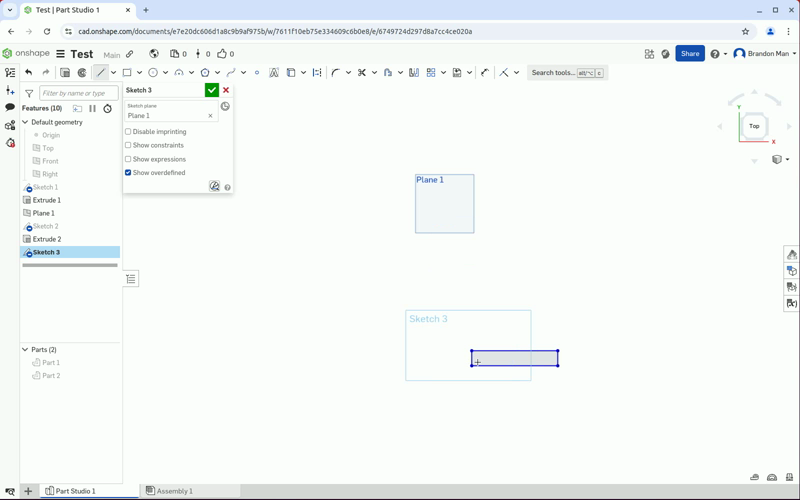
scroll(6)
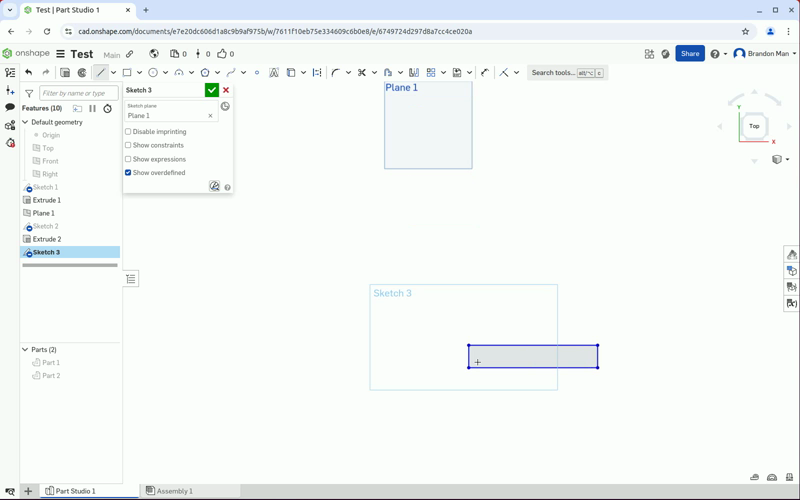
scroll(6)
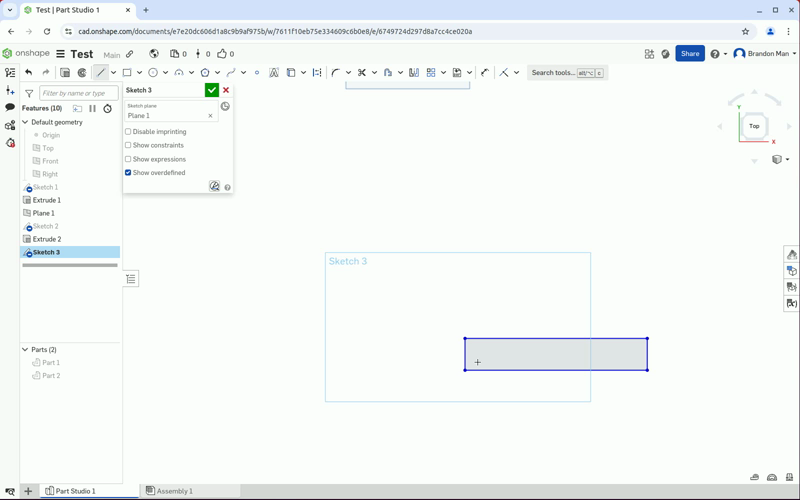
scroll(6)
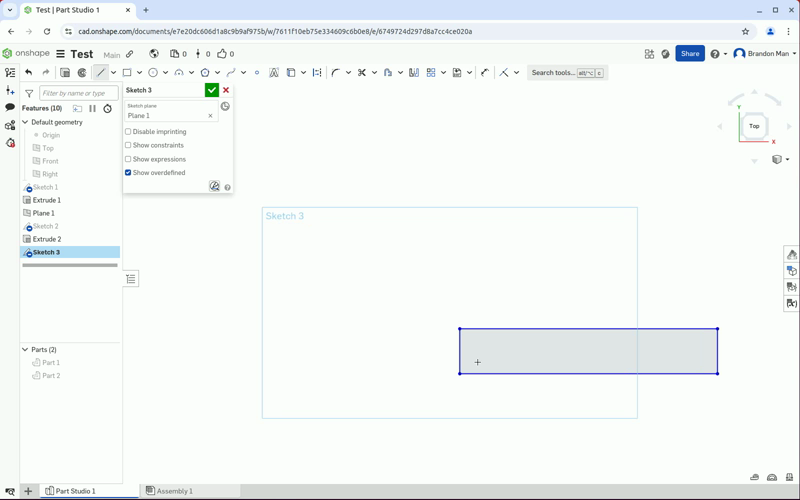
scroll(6)
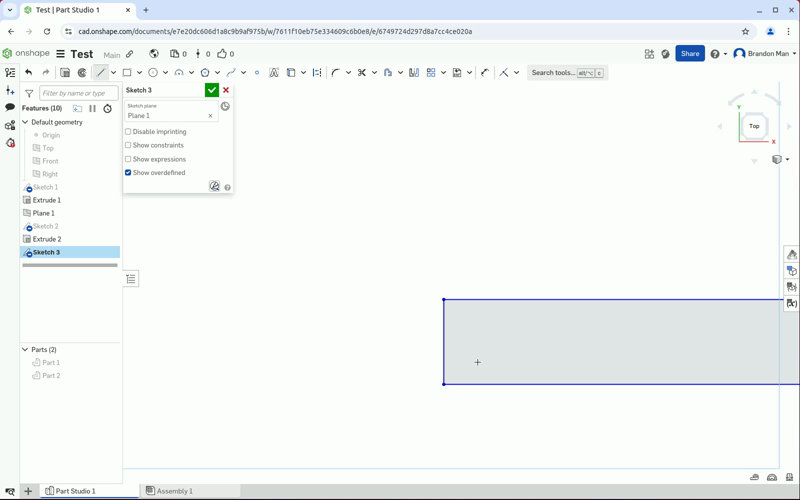
click(477, 361)
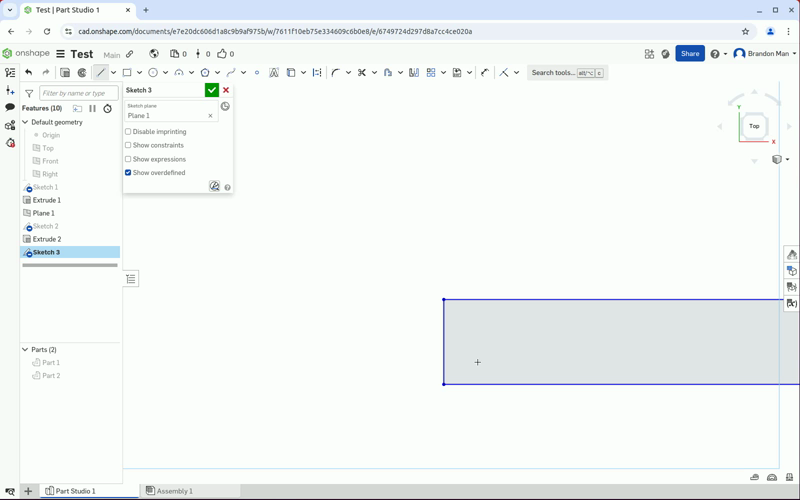
scroll(-6)
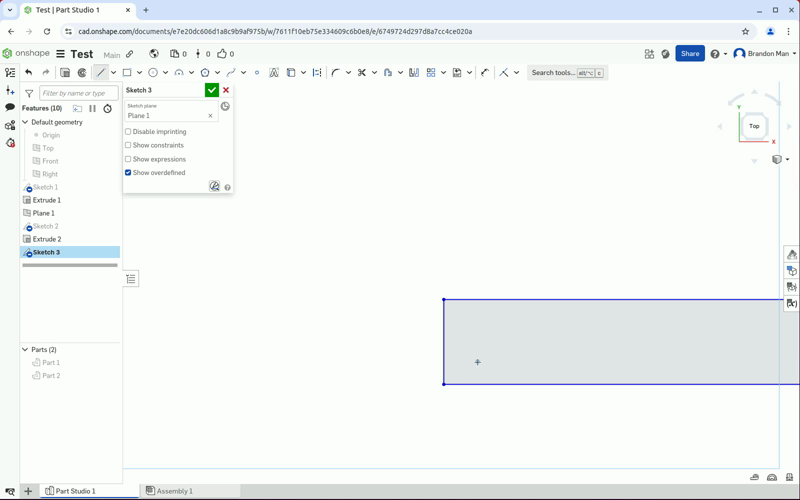
scroll(-6)
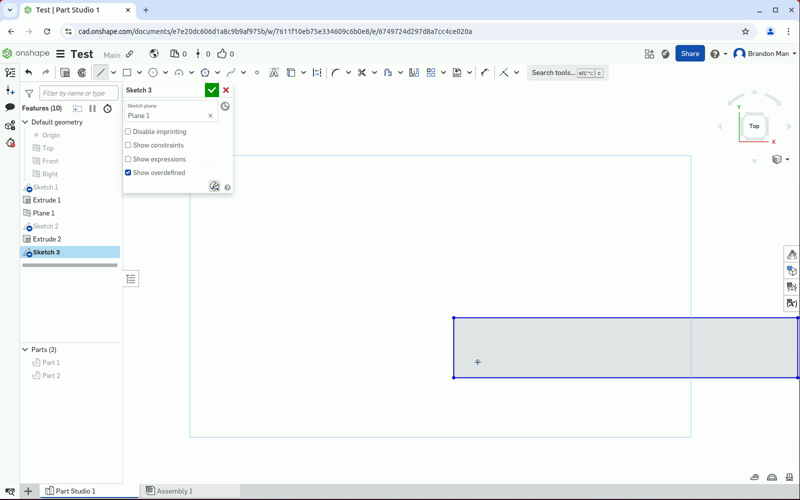
scroll(-6)
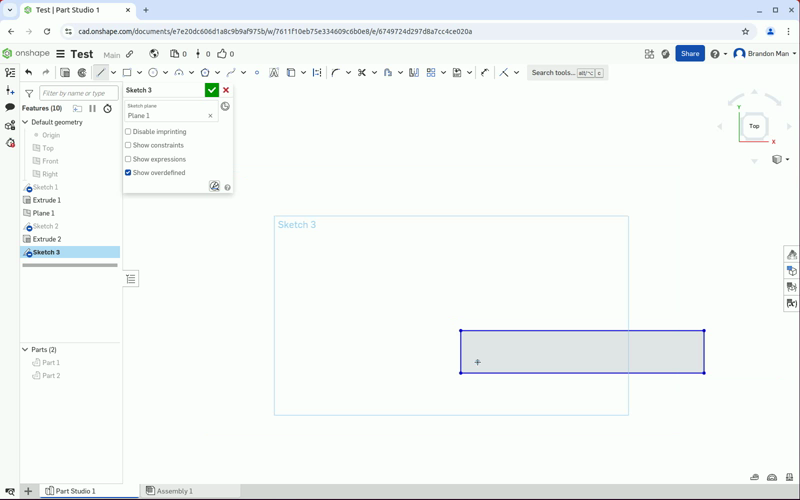
scroll(-6)
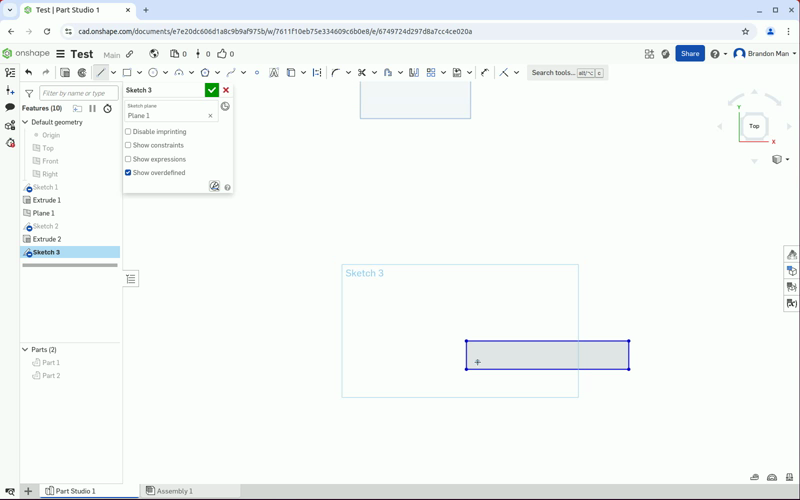
scroll(-6)
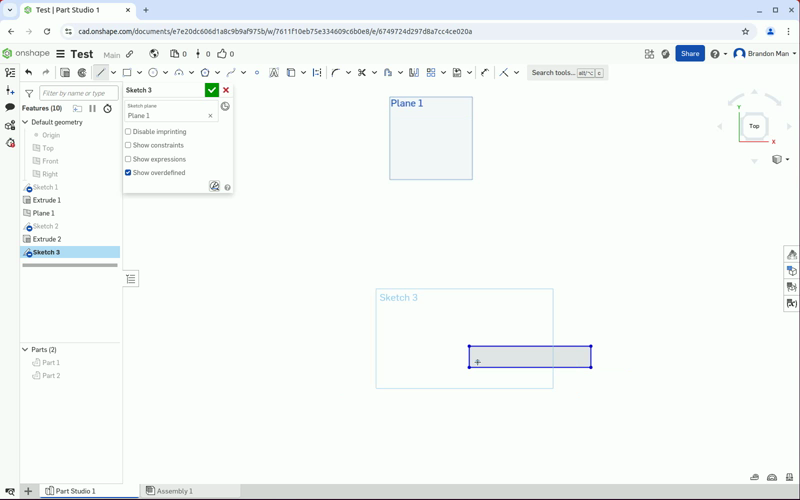
scroll(-6)
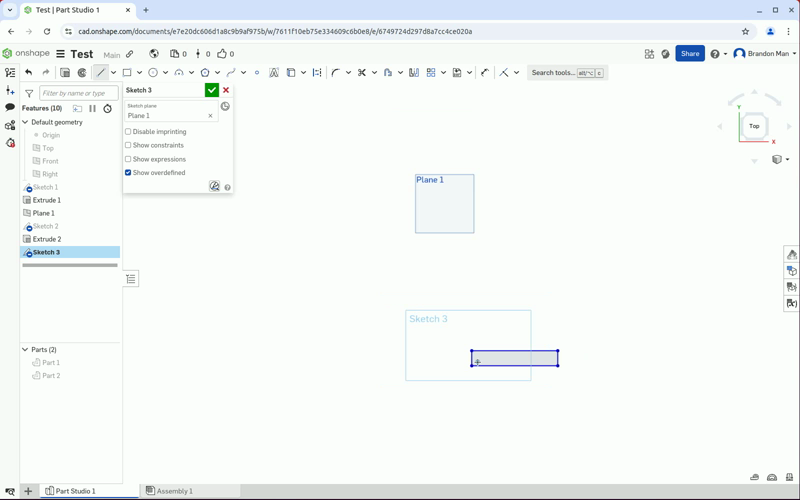
scroll(-6)
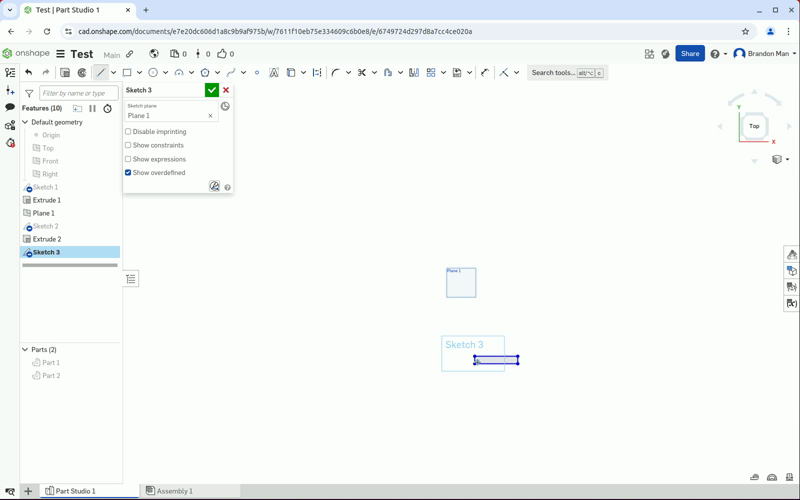
key_up(shift)
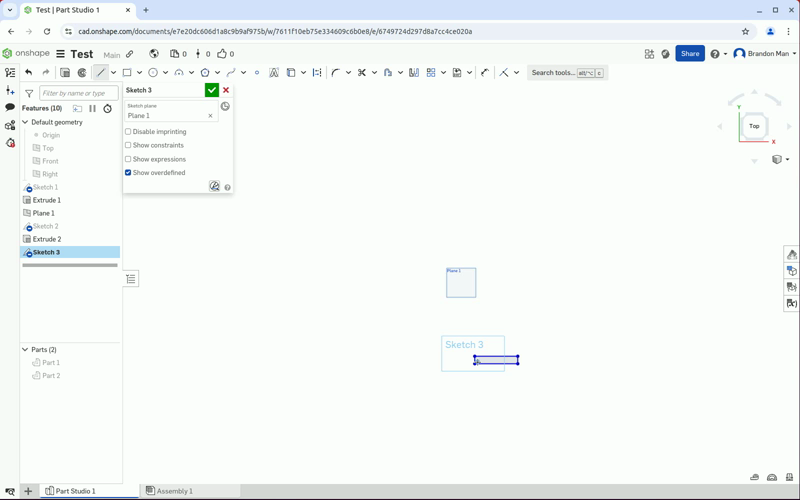
key_down(shift)
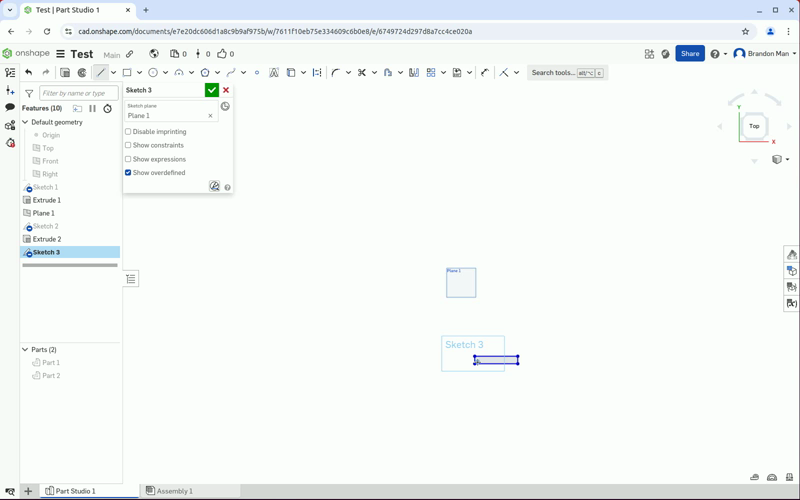
mouse_move(507, 361)
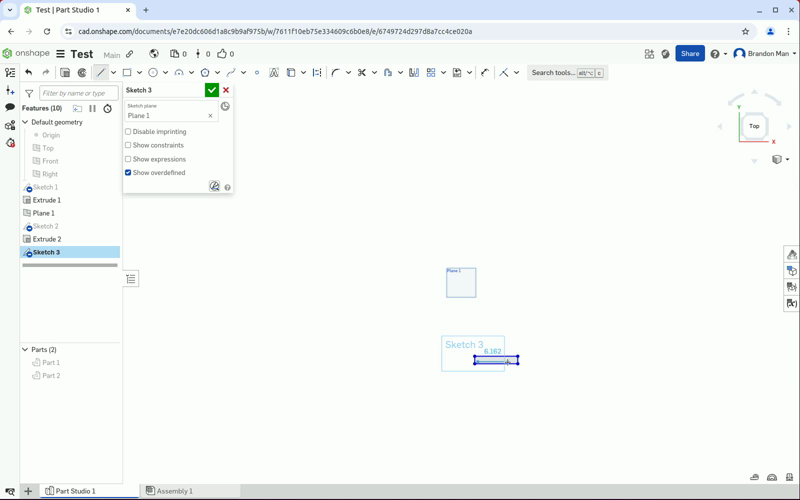
mouse_move(516, 361)
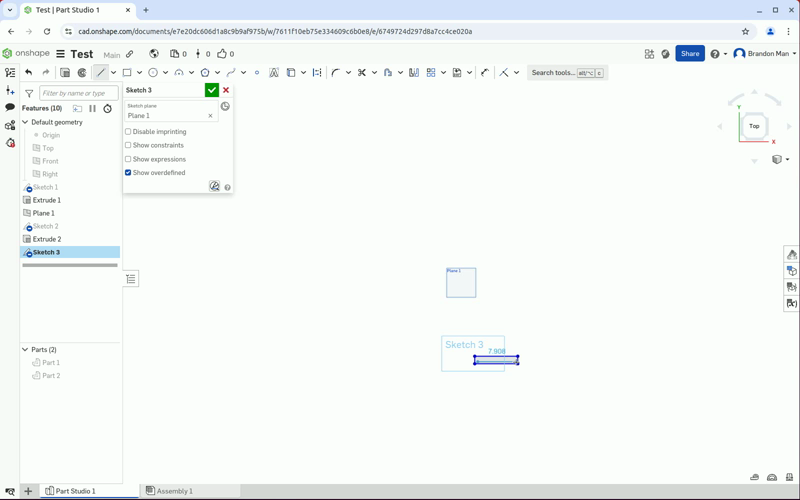
scroll(6)
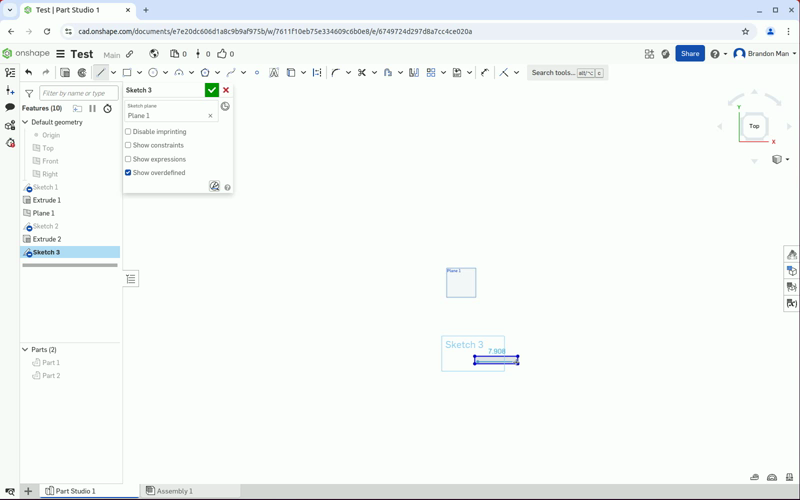
scroll(6)
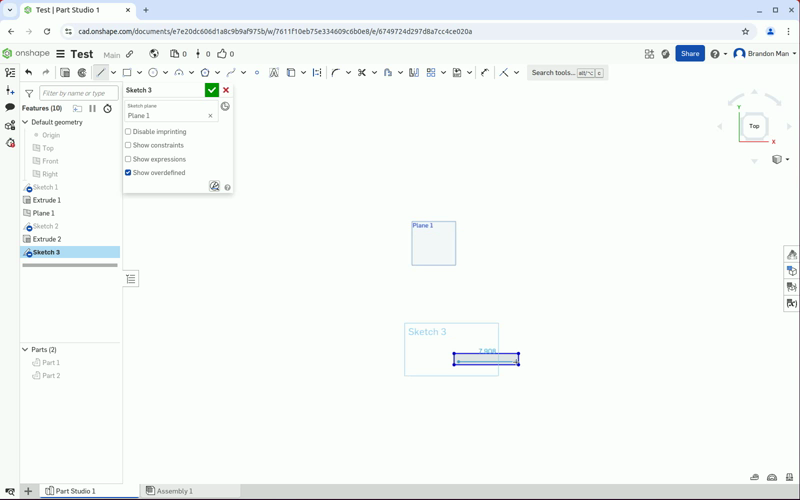
scroll(6)
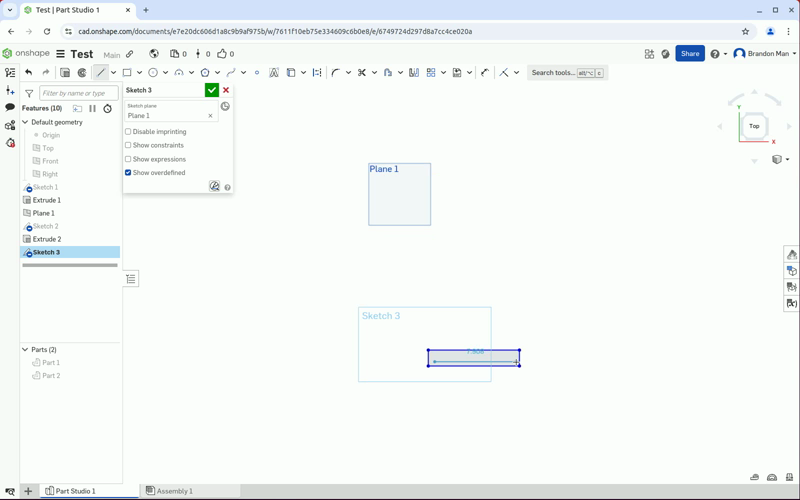
scroll(6)
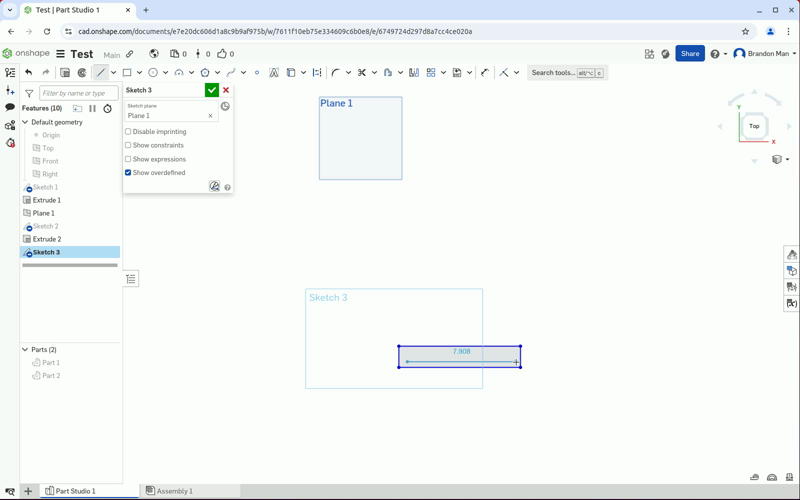
scroll(6)
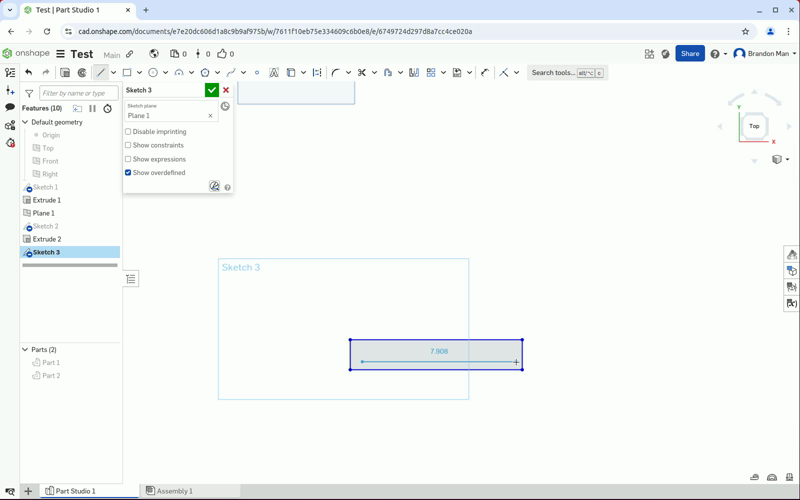
scroll(6)
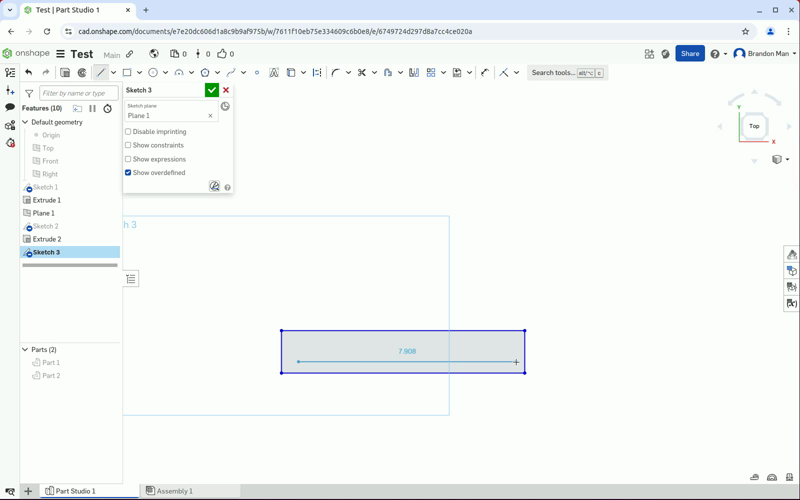
scroll(6)
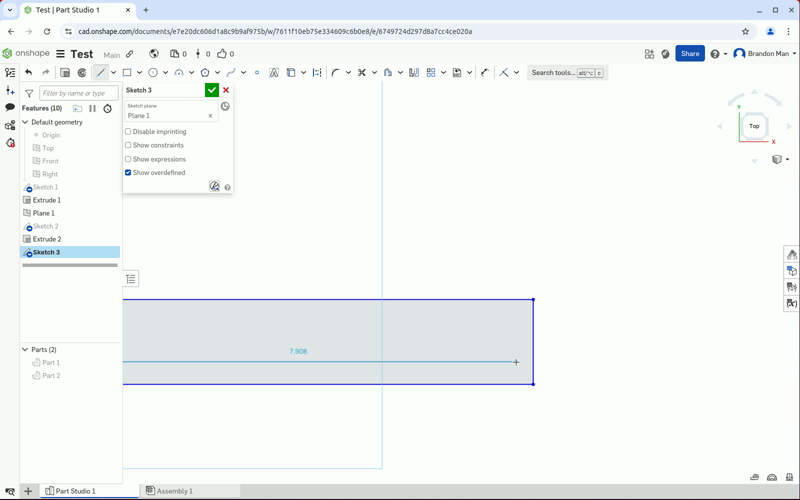
click(516, 361)
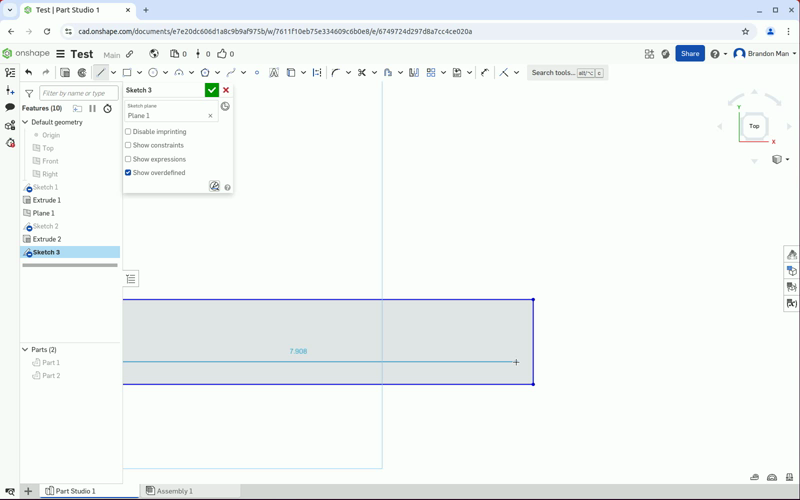
scroll(-6)
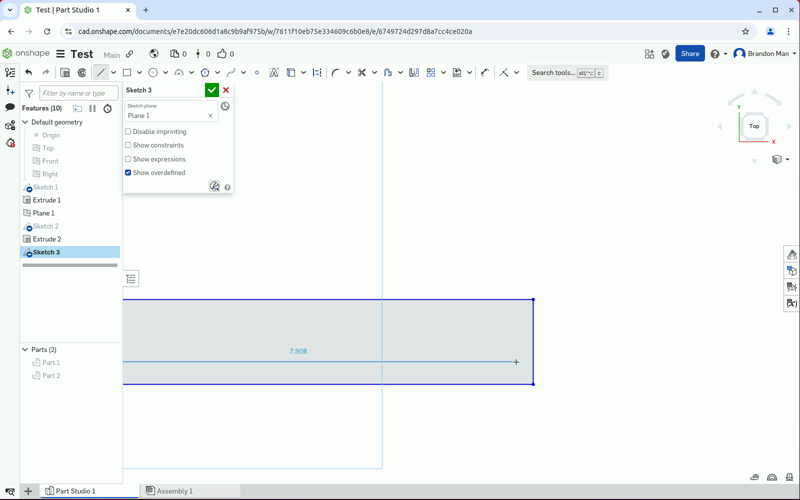
scroll(-6)
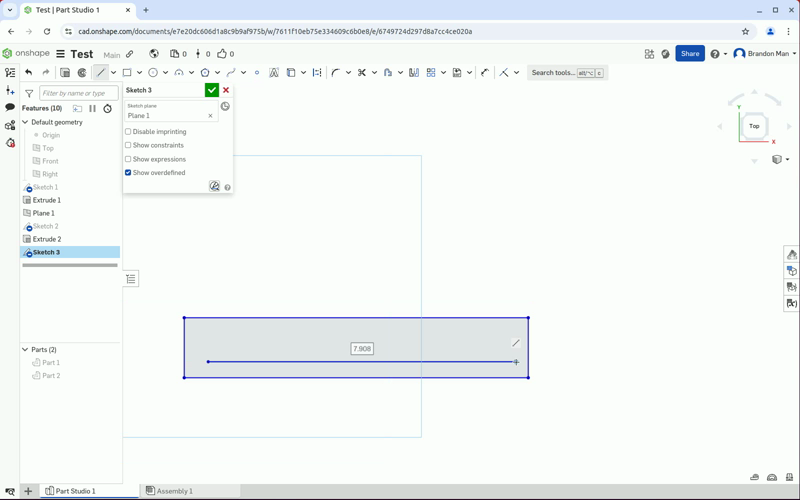
scroll(-6)
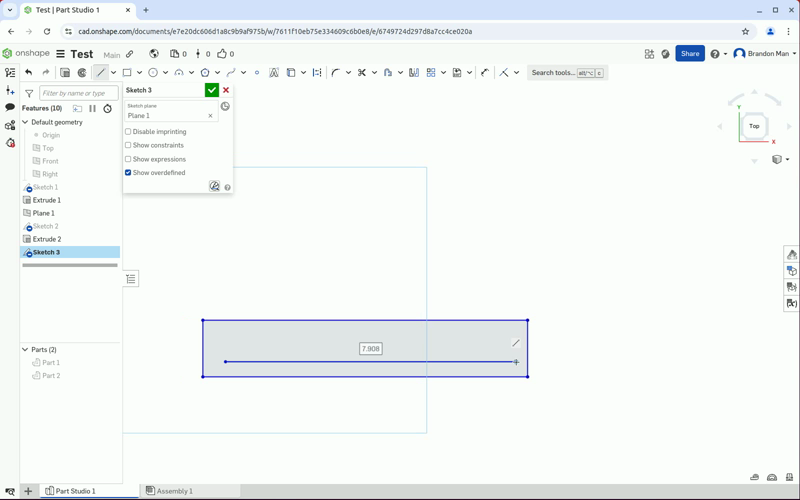
scroll(-6)
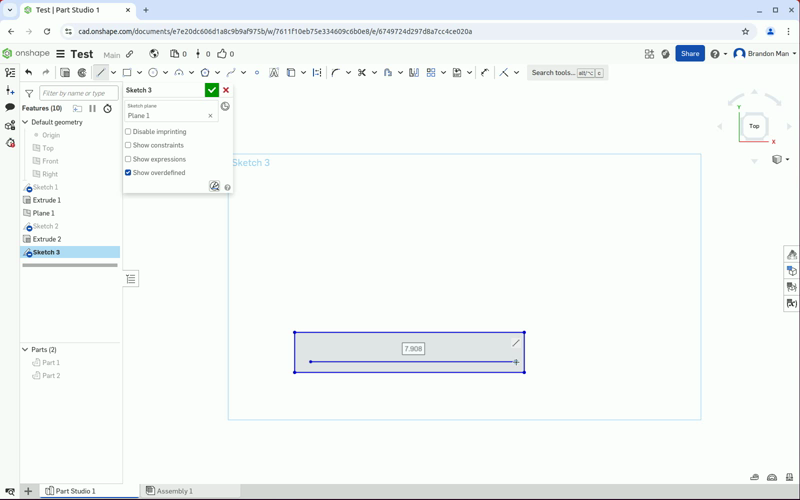
scroll(-6)
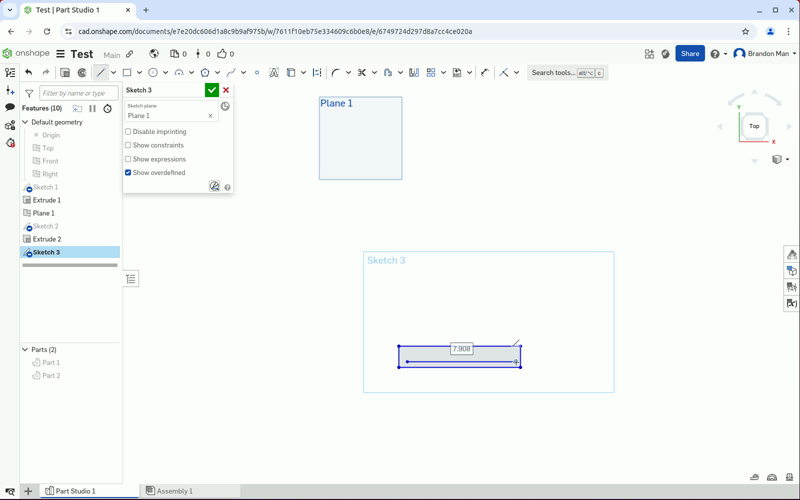
scroll(-6)
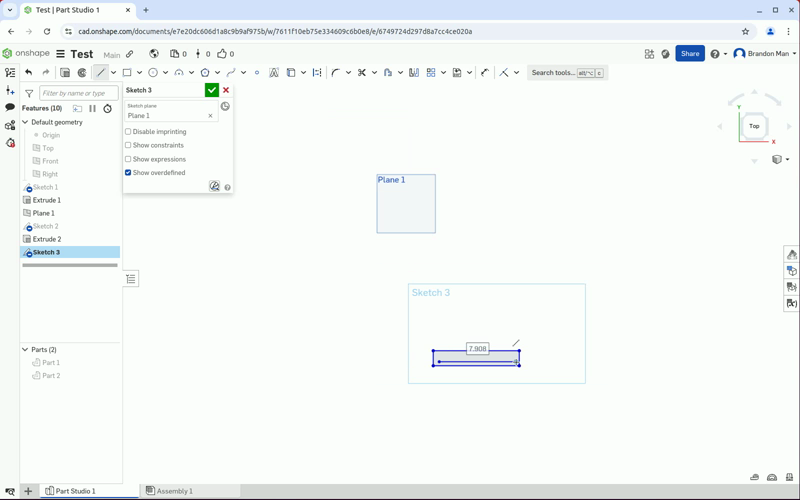
scroll(-6)
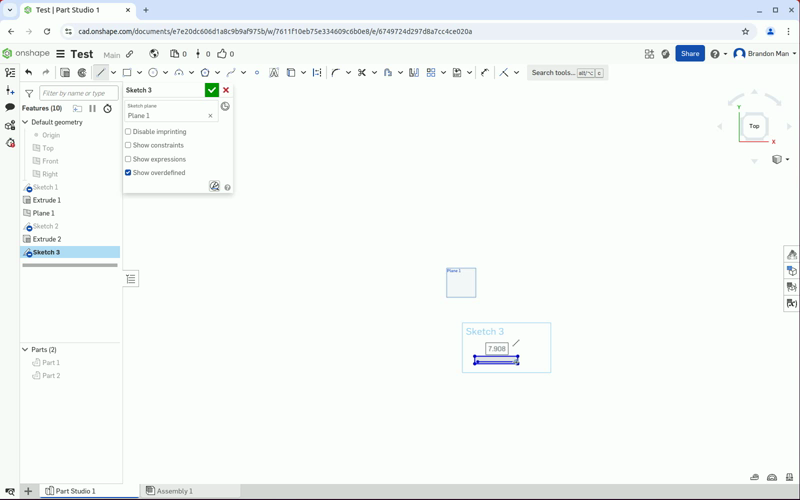
key_up(shift)
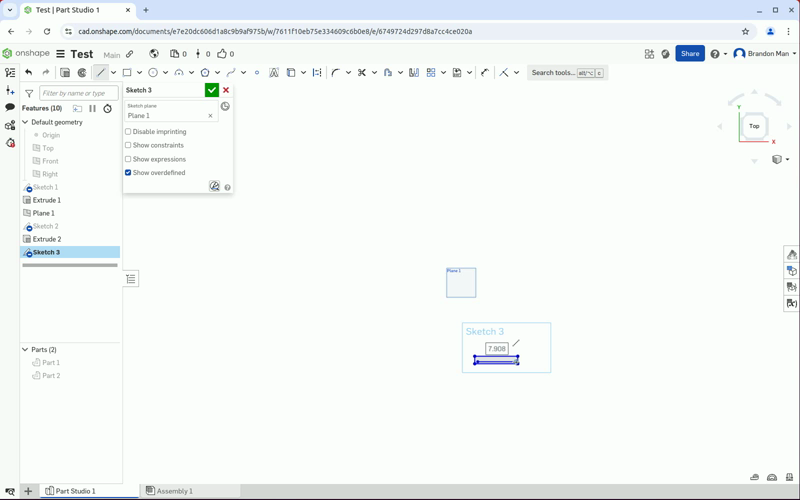
key_down(shift)
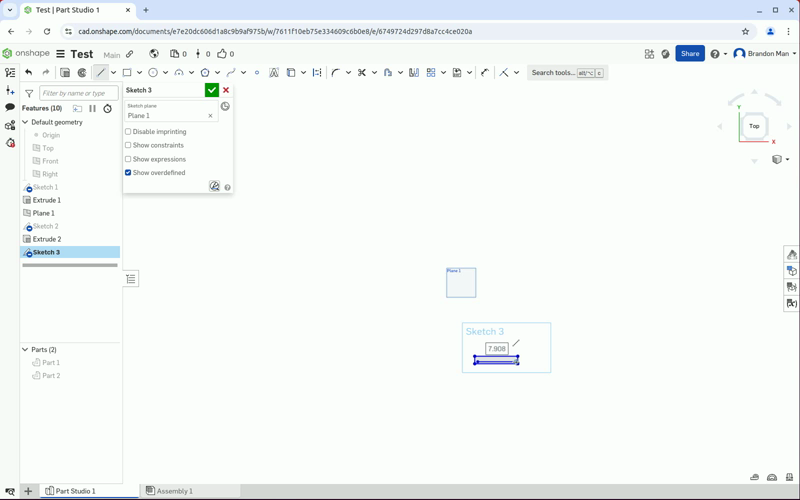
mouse_move(546, 361)
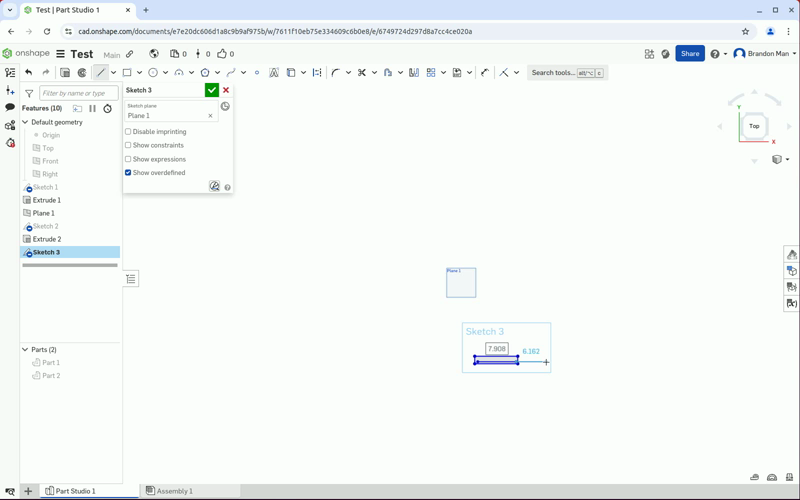
mouse_move(516, 358)
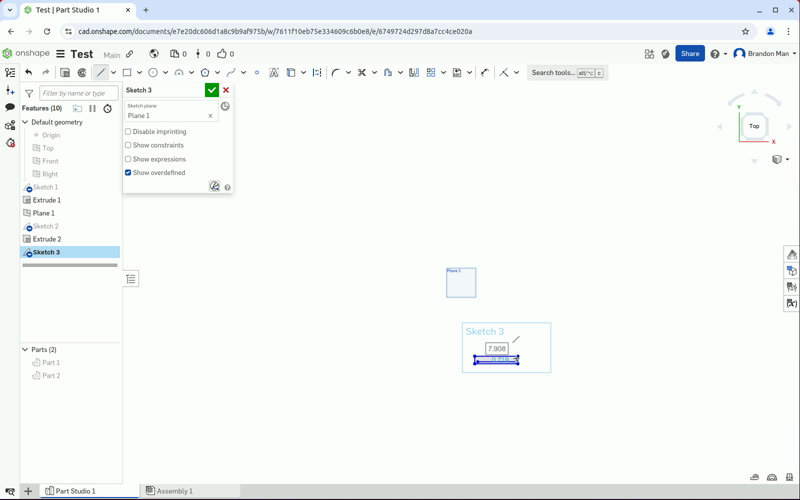
scroll(6)
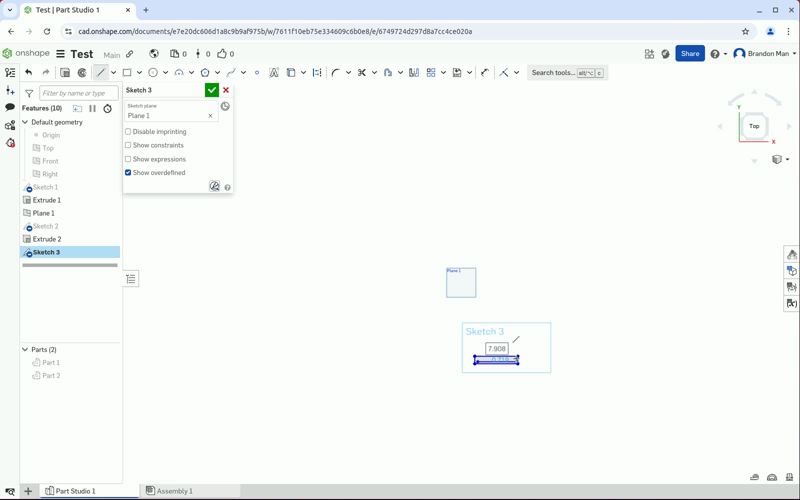
scroll(6)
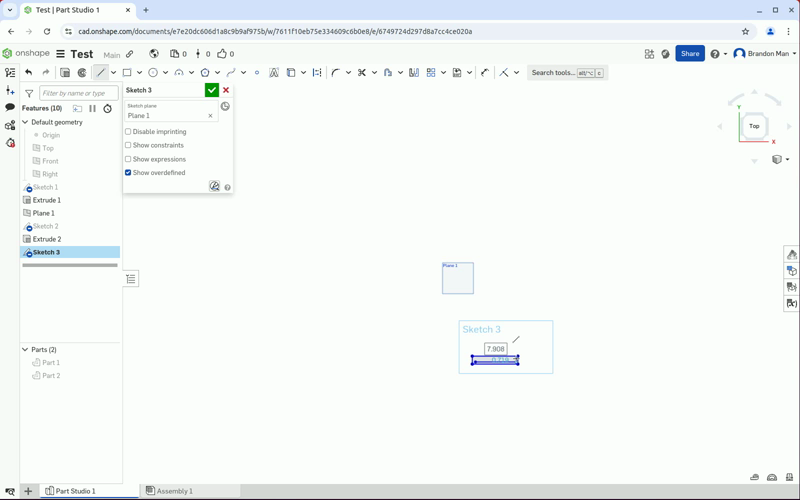
scroll(6)
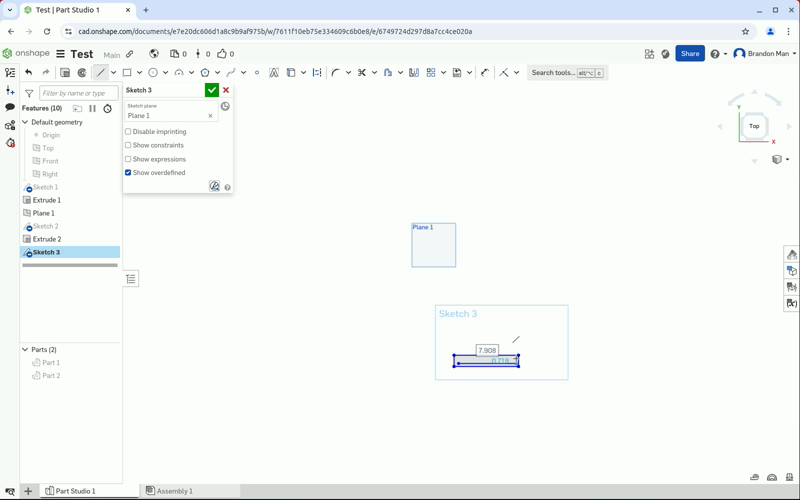
scroll(6)
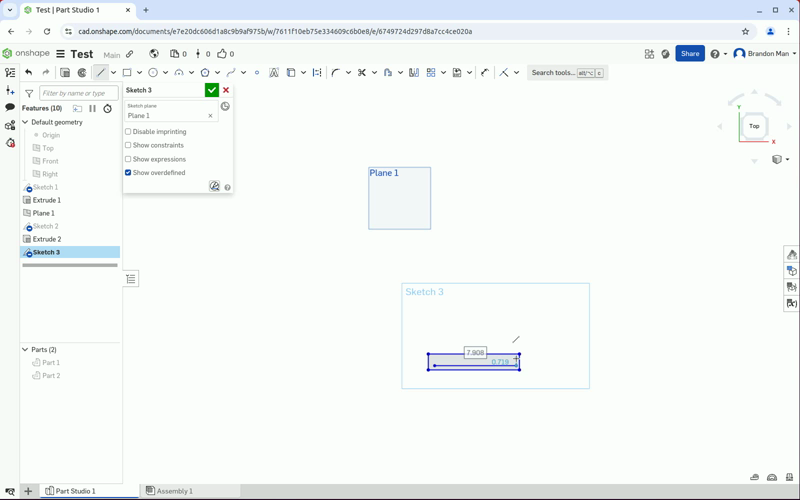
scroll(6)
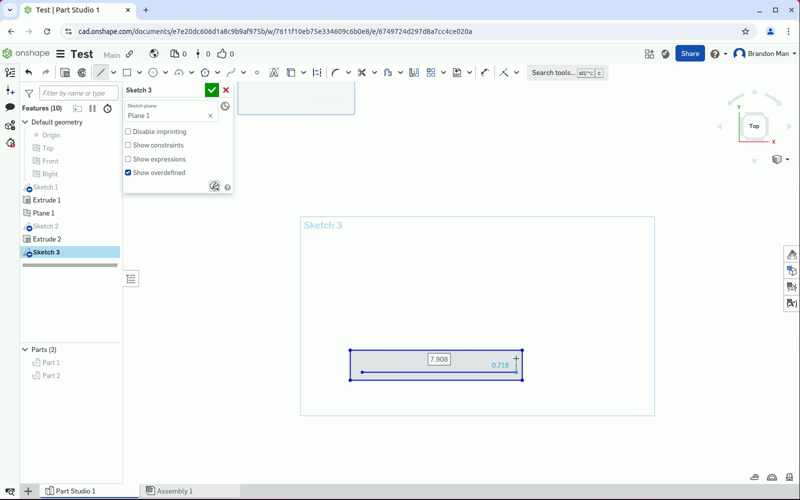
scroll(6)
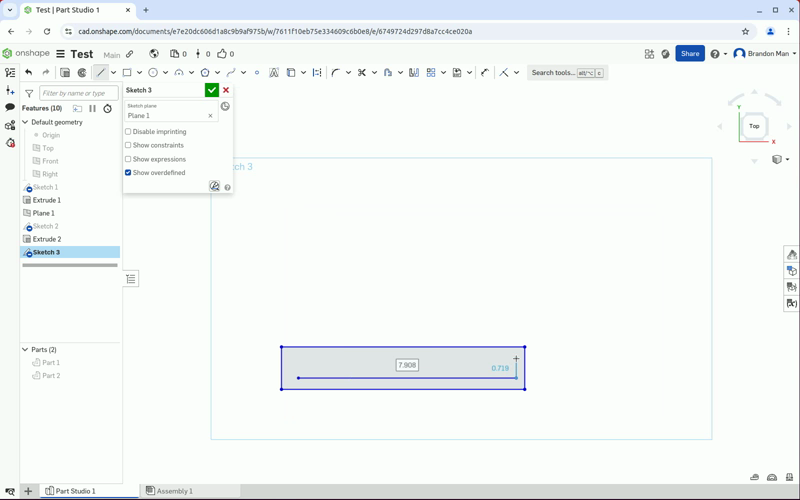
scroll(6)
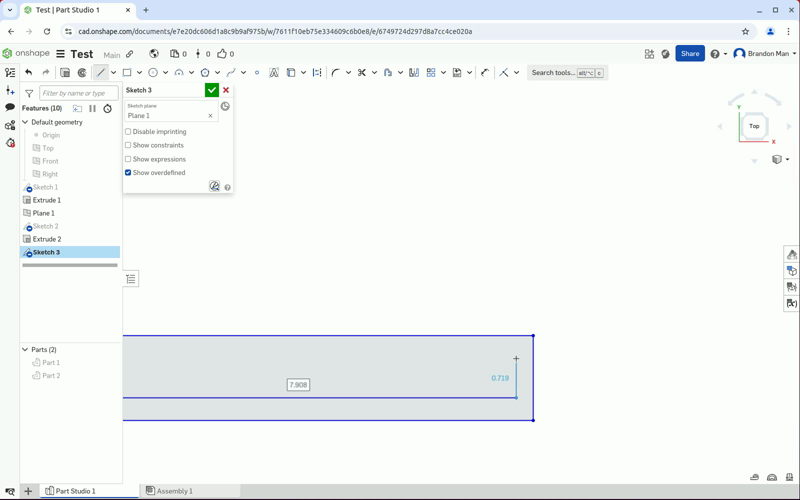
click(516, 358)
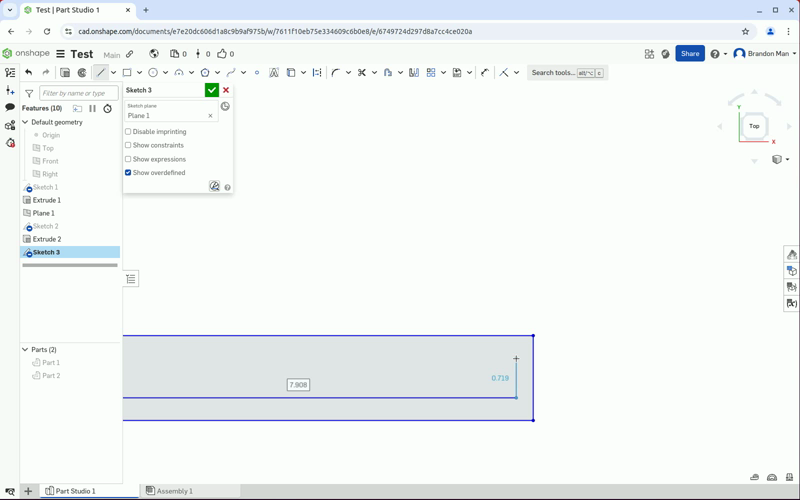
scroll(-6)
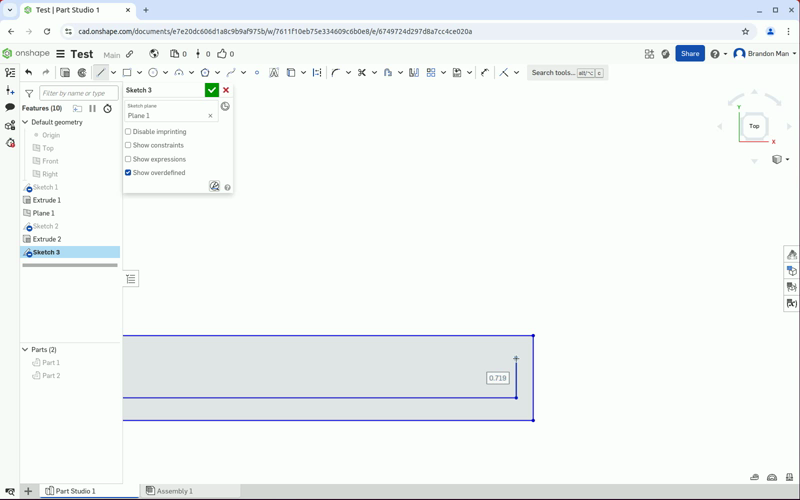
scroll(-6)
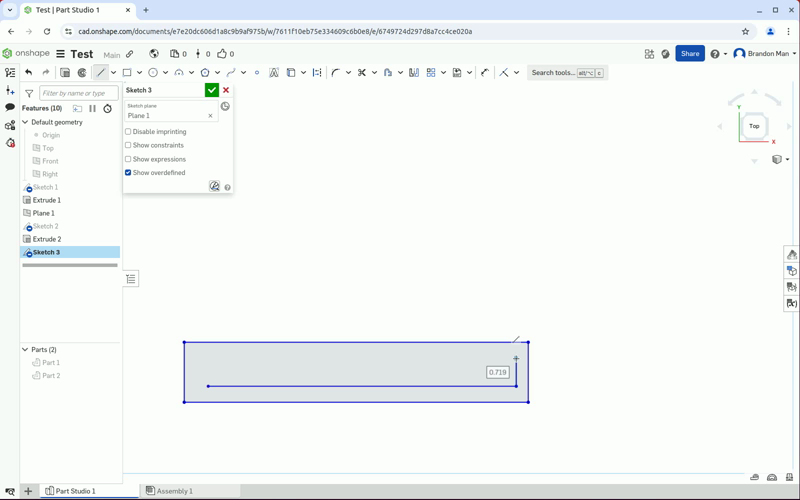
scroll(-6)
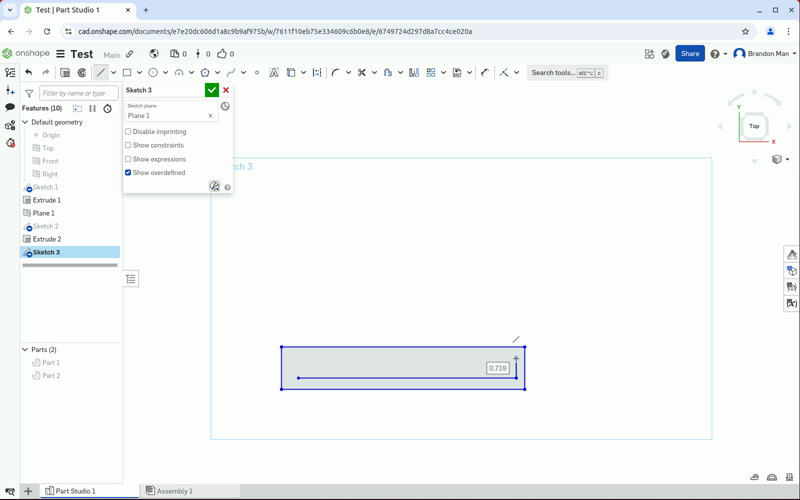
scroll(-6)
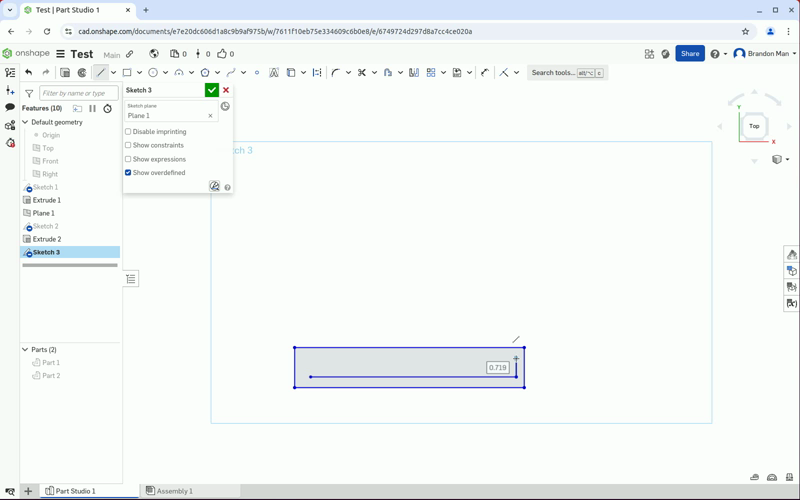
scroll(-6)
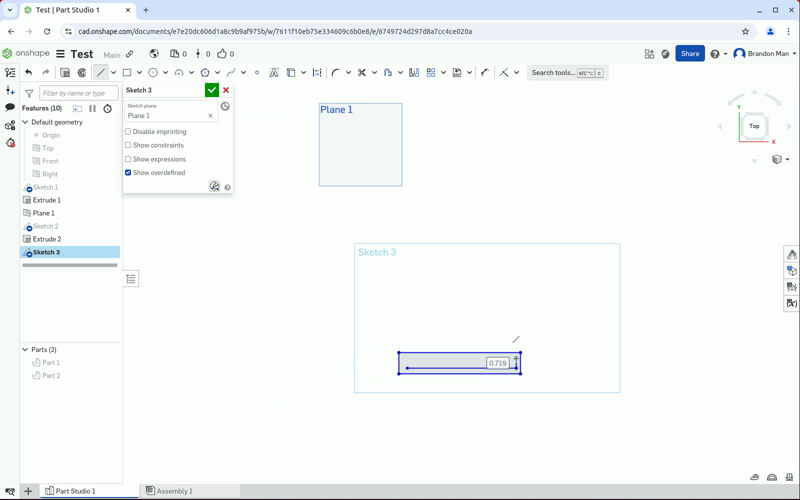
scroll(-6)
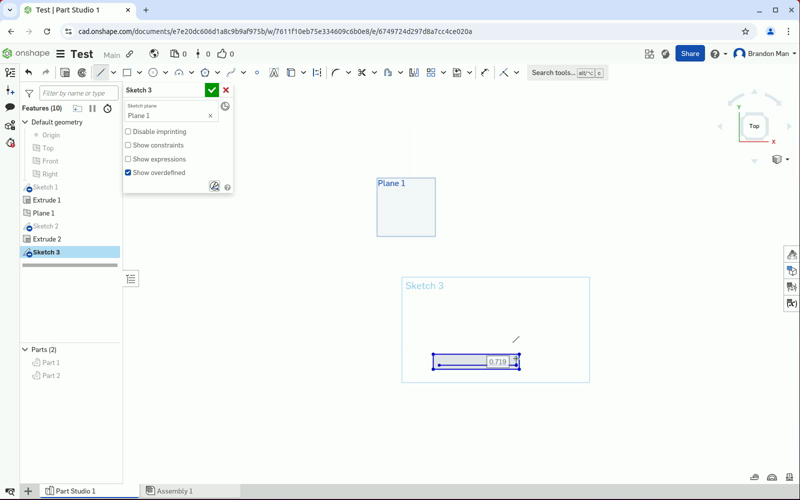
scroll(-6)
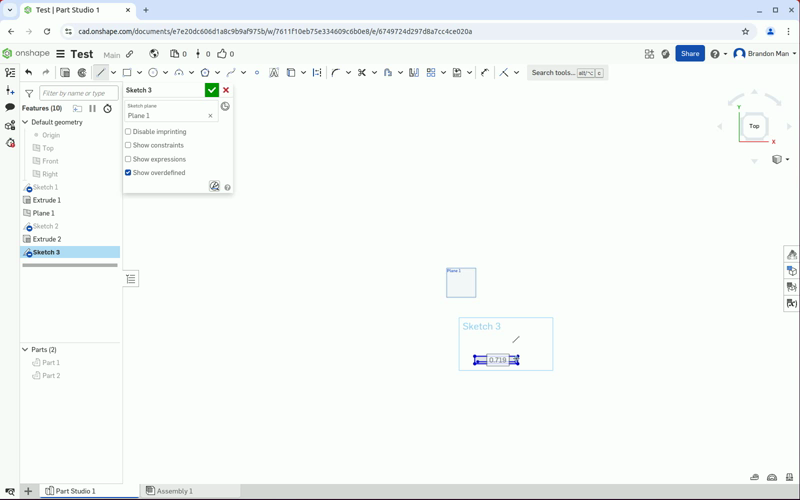
key_up(shift)
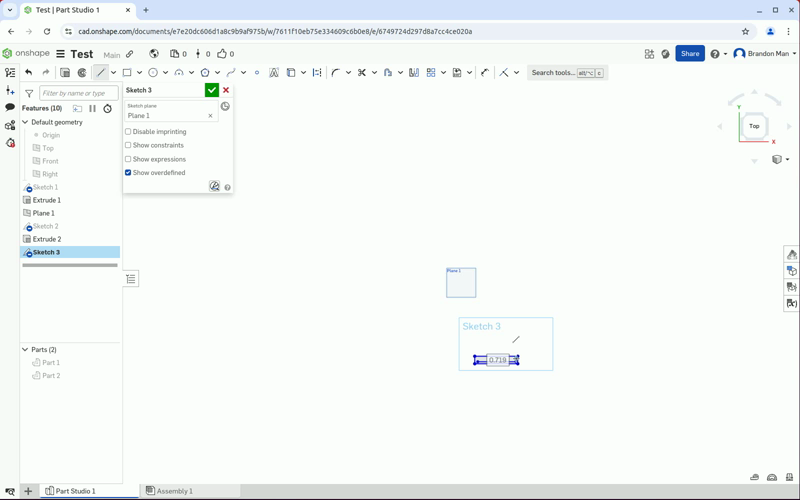
key_down(shift)
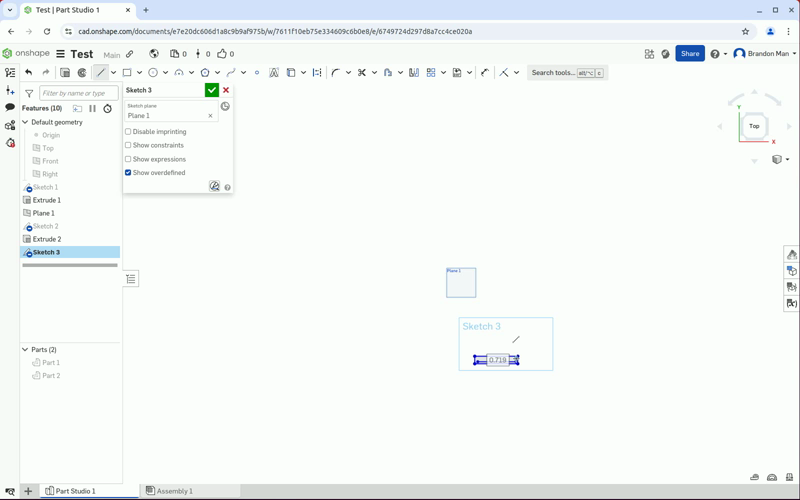
mouse_move(546, 358)
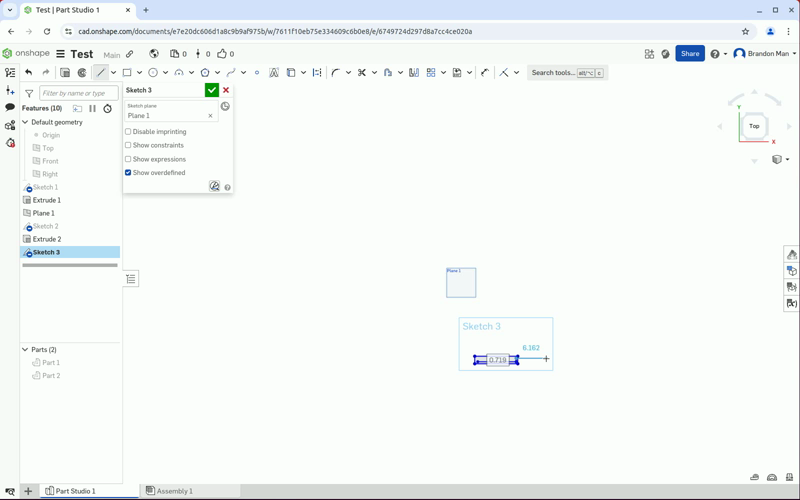
mouse_move(477, 358)
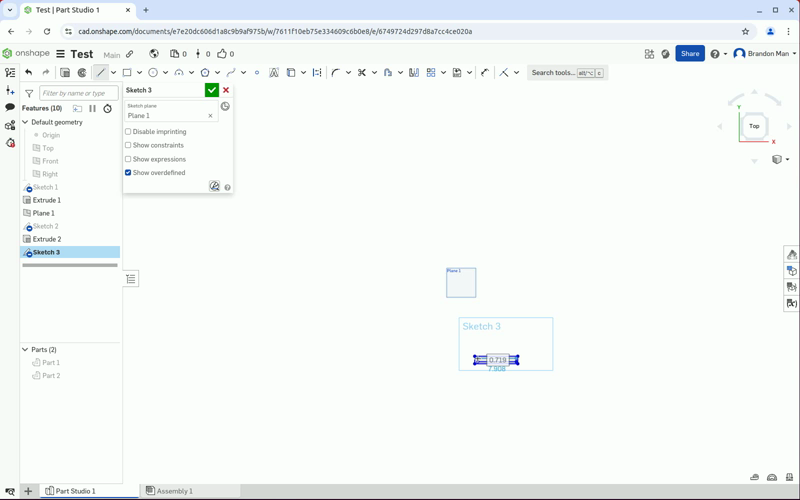
scroll(6)
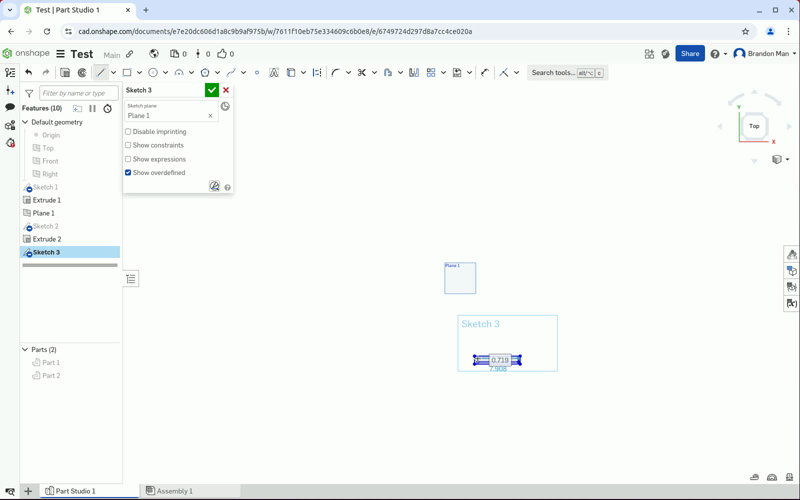
scroll(6)
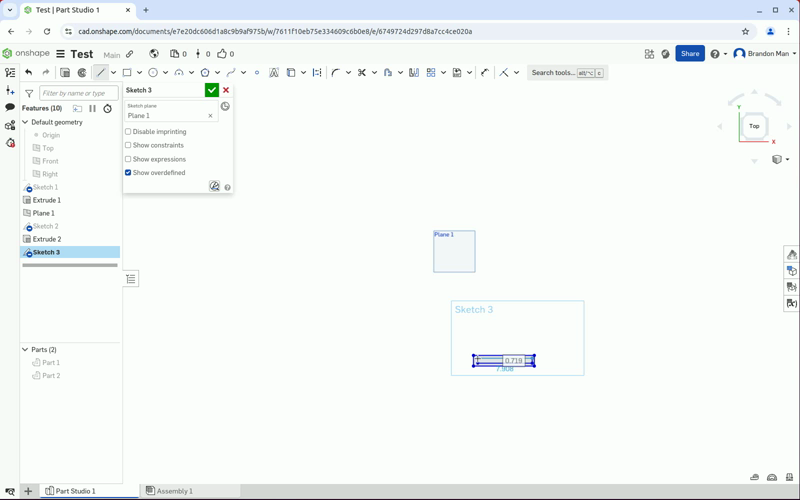
scroll(6)
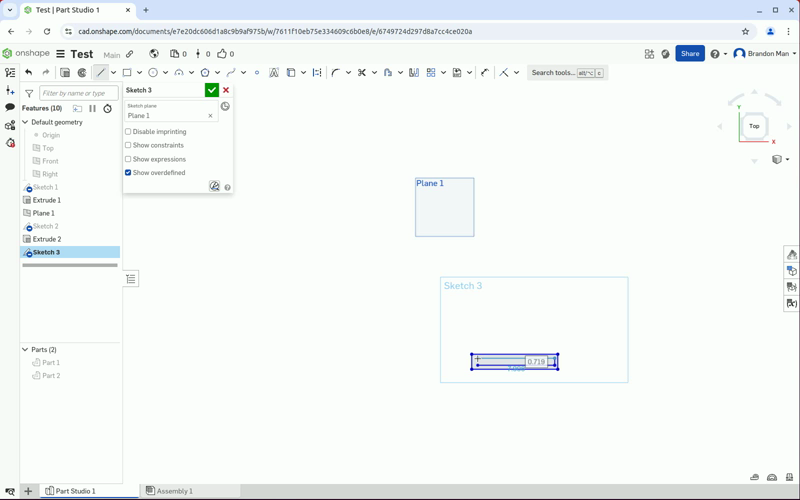
scroll(6)
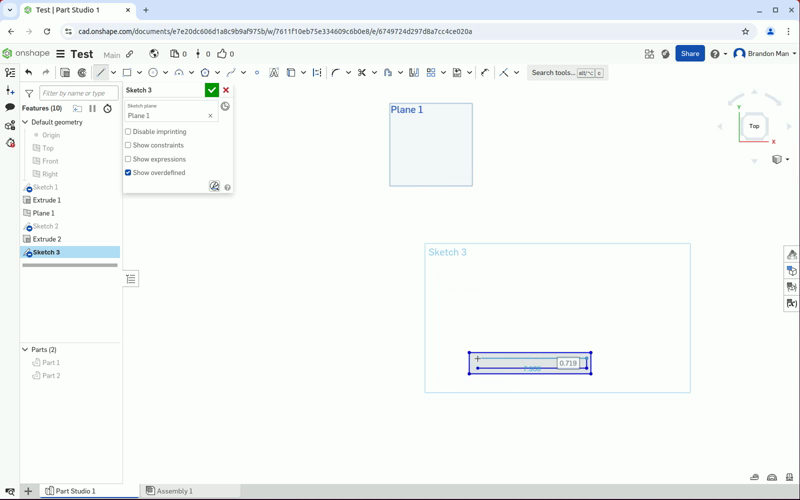
scroll(6)
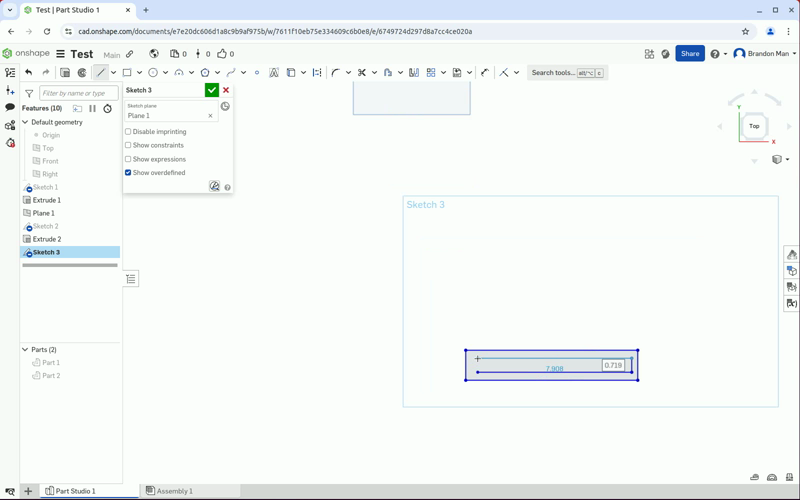
scroll(6)
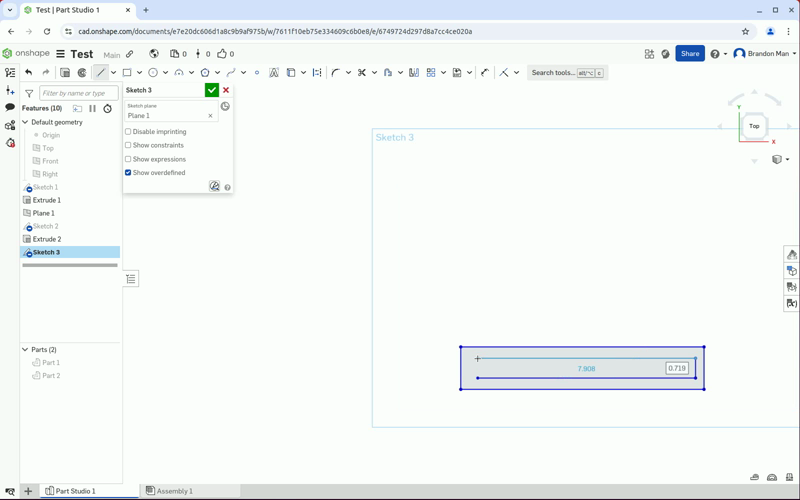
scroll(6)
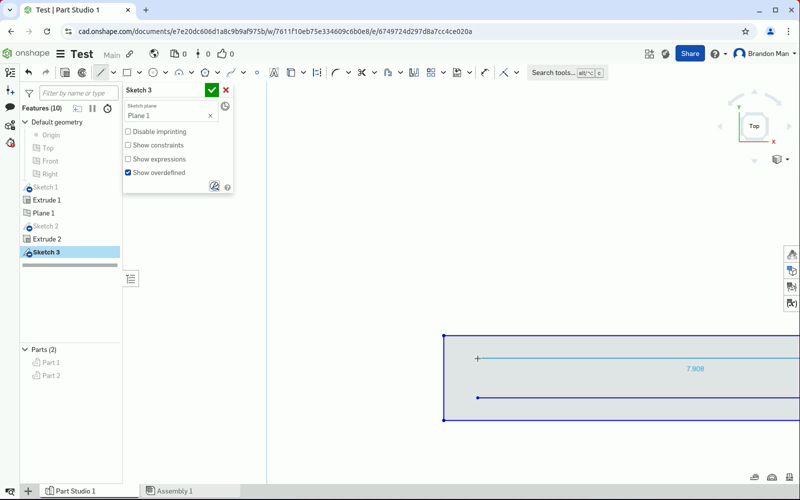
click(477, 358)
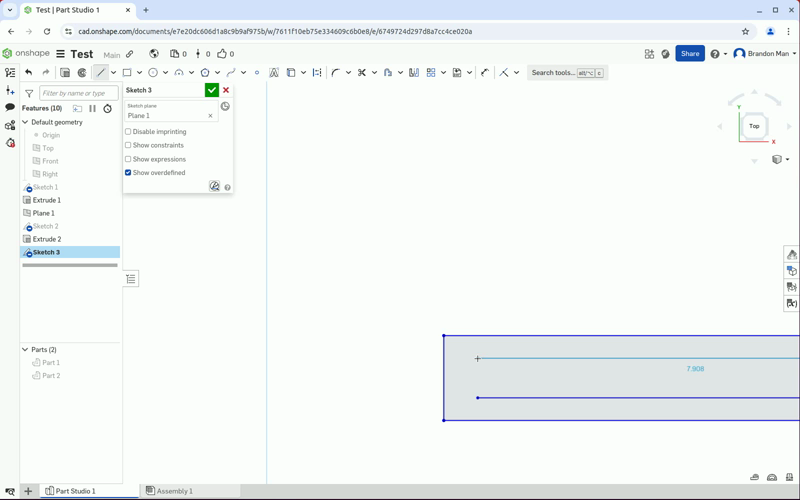
scroll(-6)
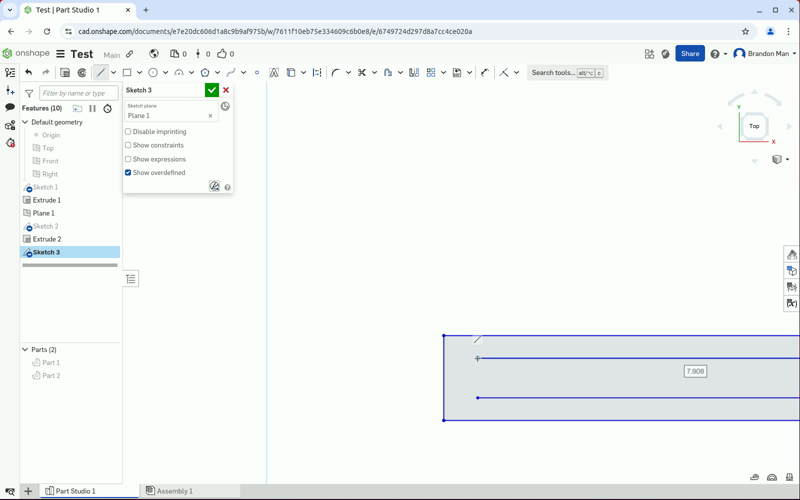
scroll(-6)
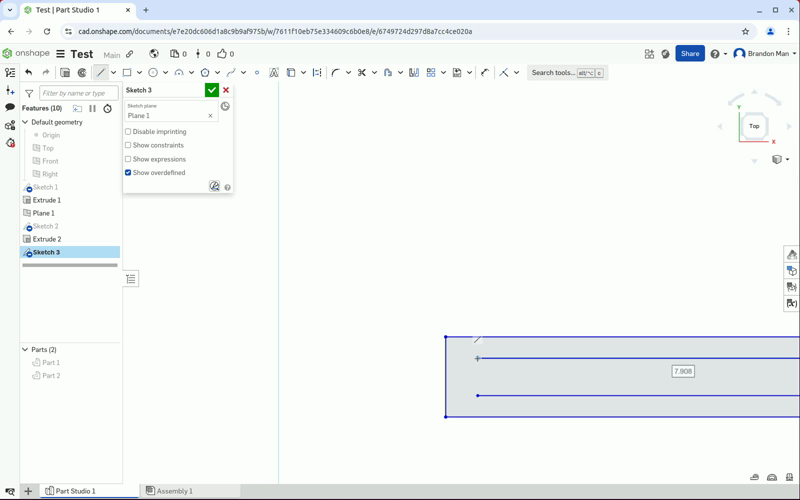
scroll(-6)
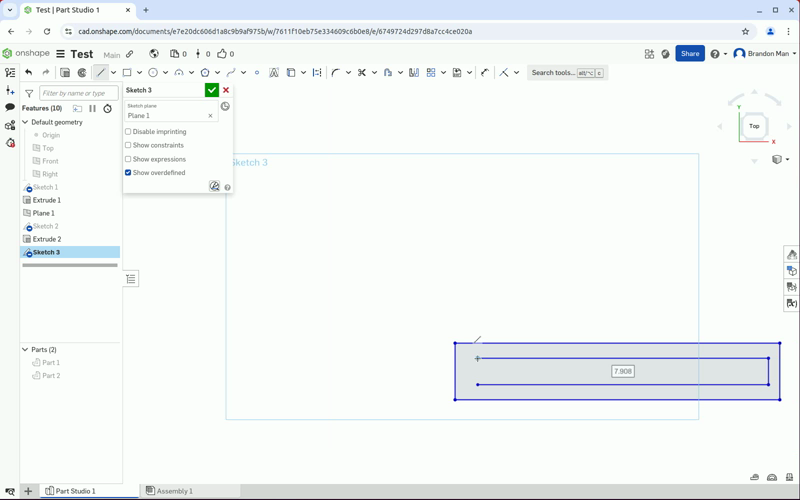
scroll(-6)
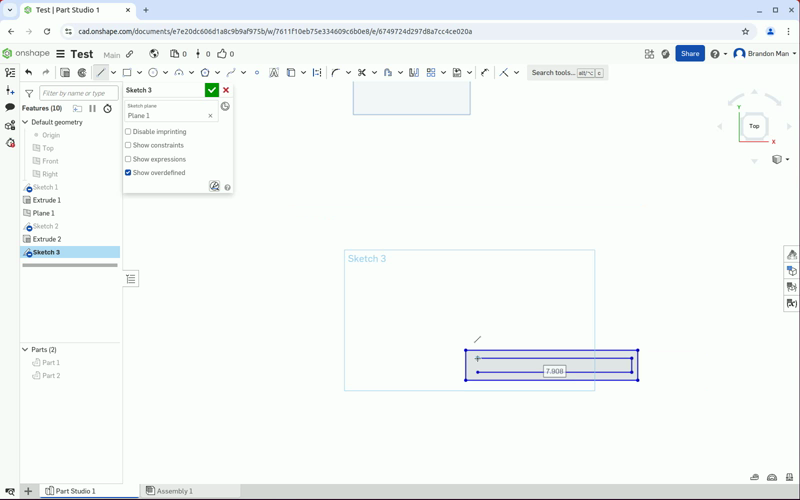
scroll(-6)
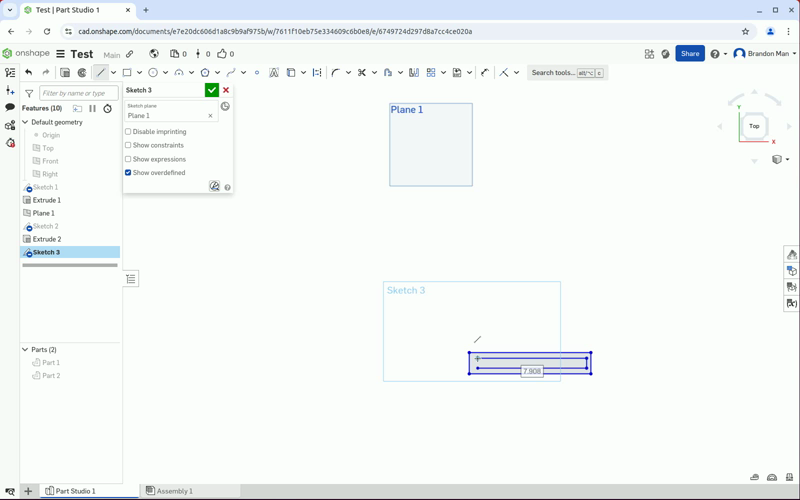
scroll(-6)
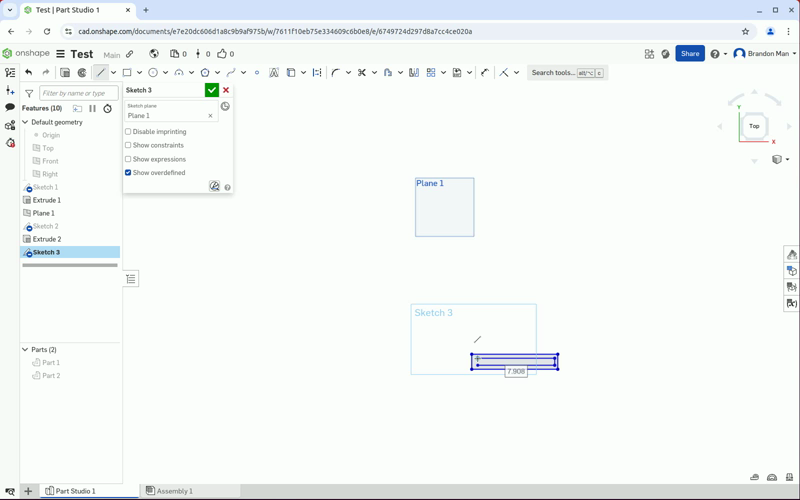
scroll(-6)
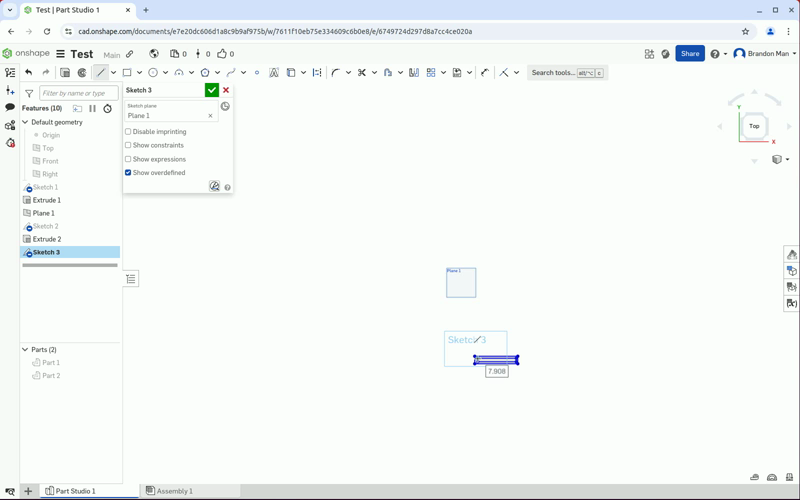
key_up(shift)
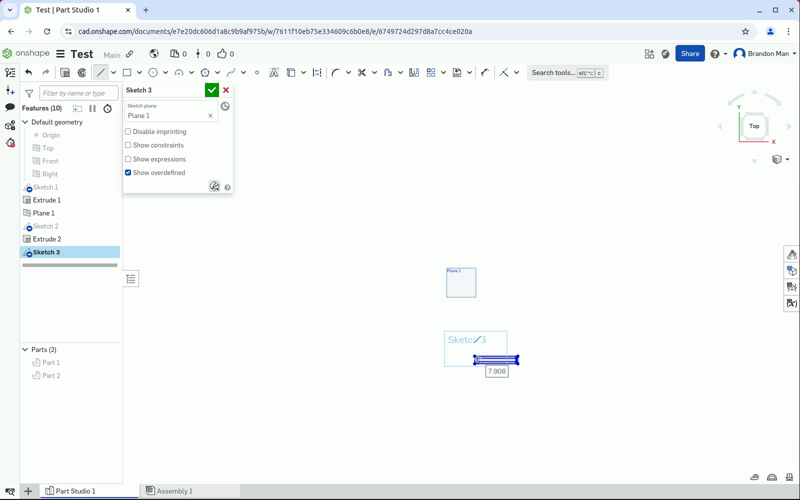
mouse_move(507, 358)
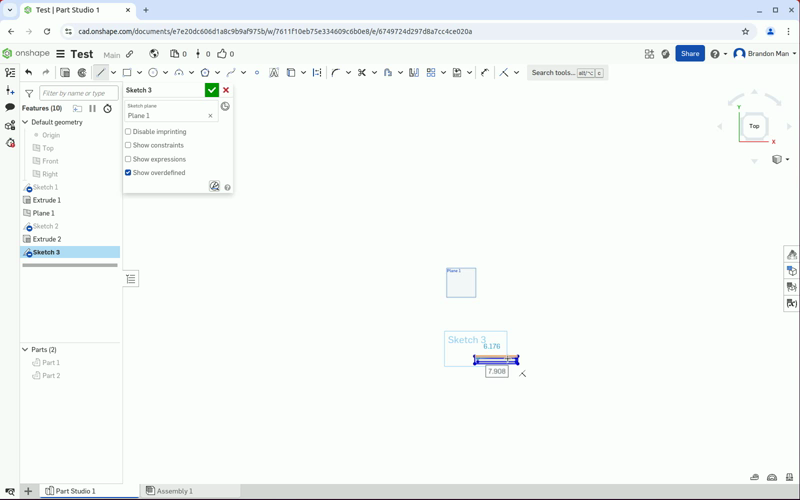
key_down(shift)
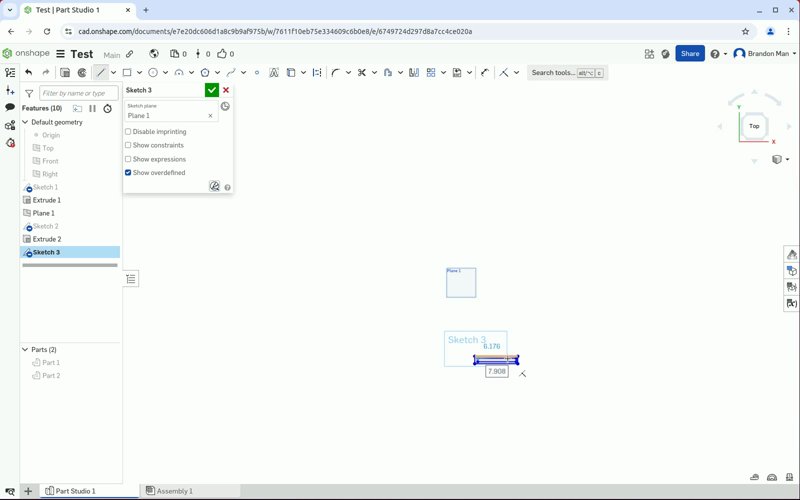
mouse_move(477, 361)
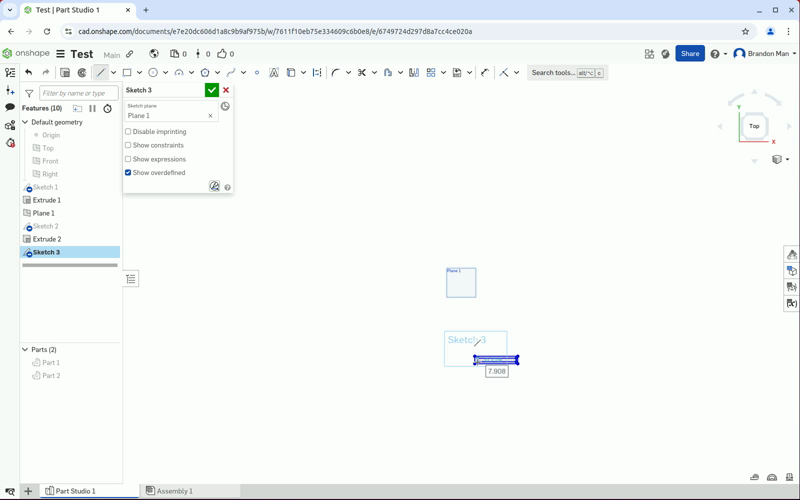
scroll(6)
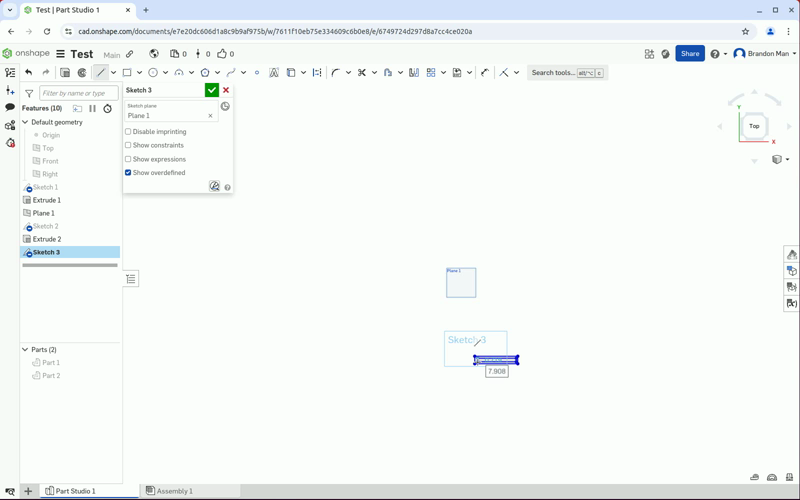
scroll(6)
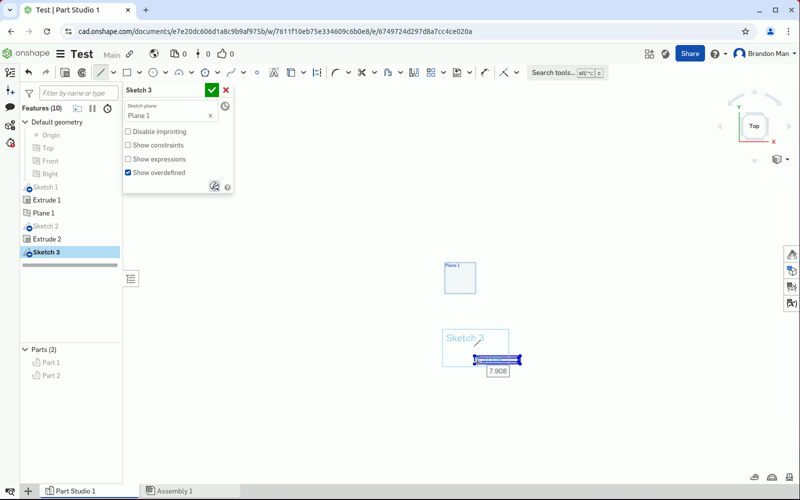
scroll(6)
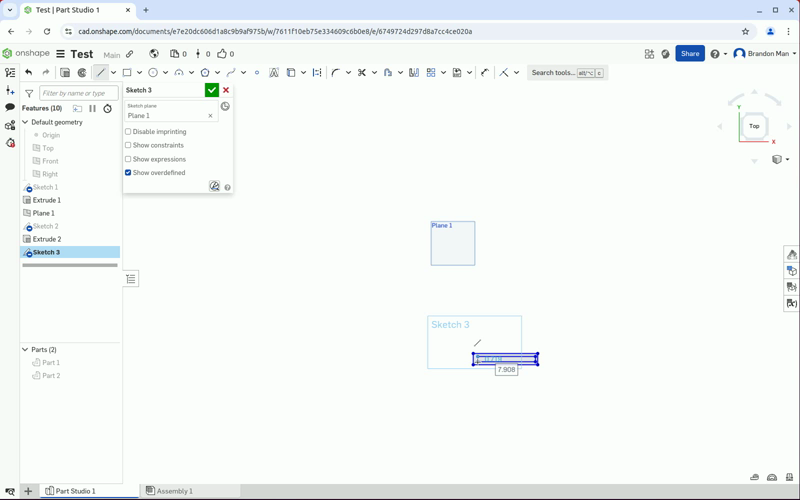
scroll(6)
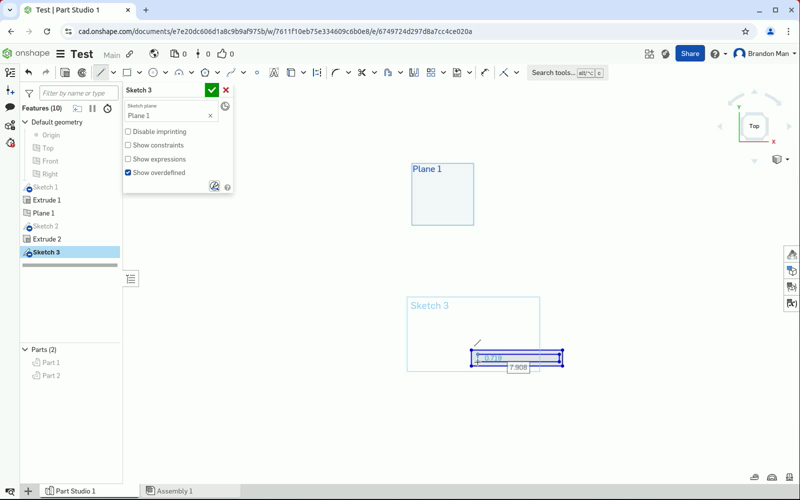
scroll(6)
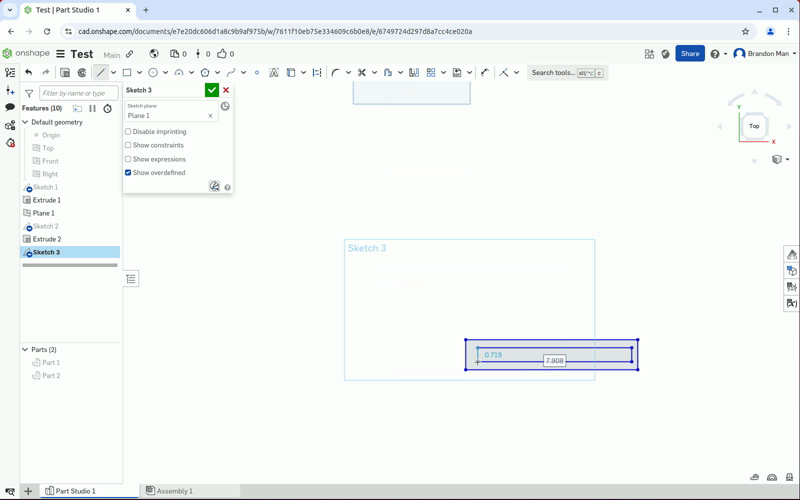
scroll(6)
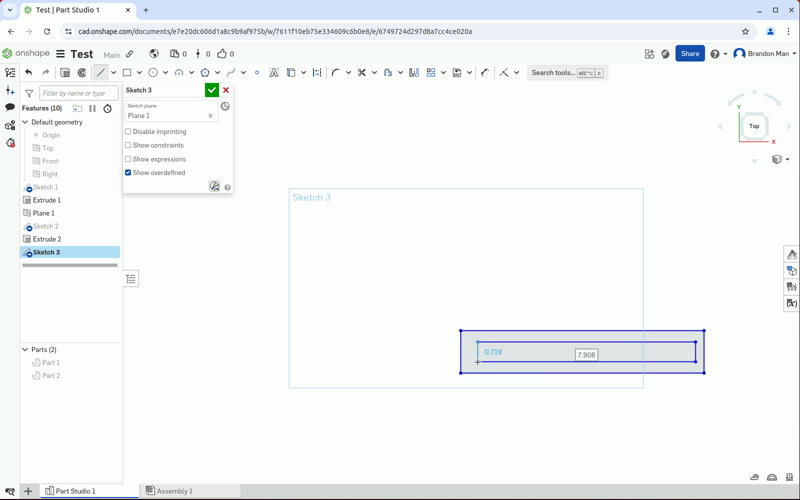
scroll(6)
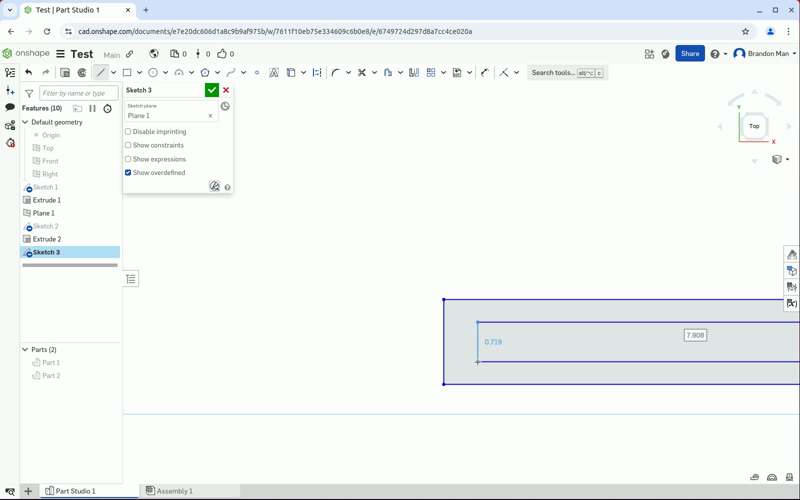
key_up(shift)
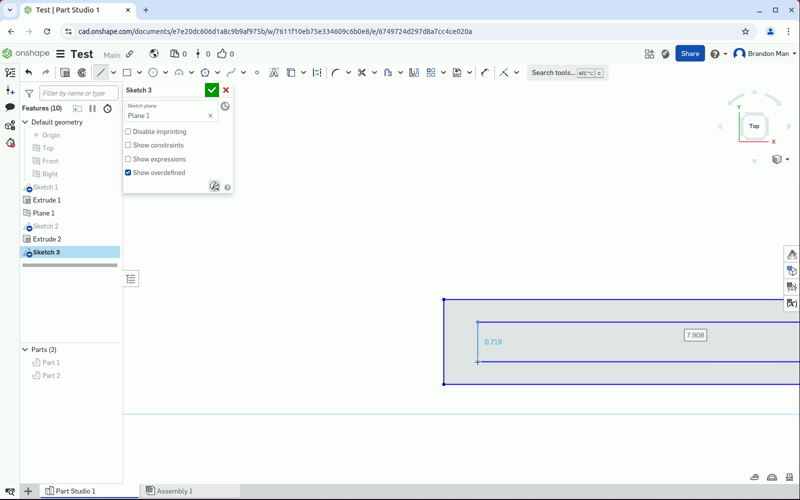
click(477, 361)
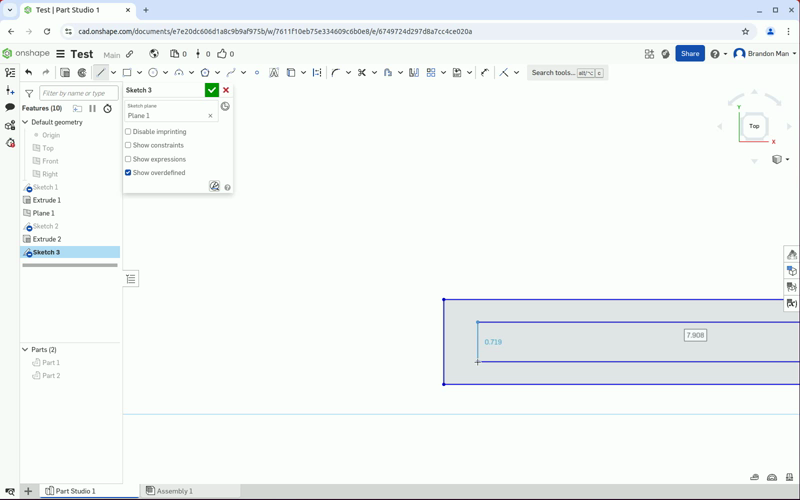
scroll(-6)
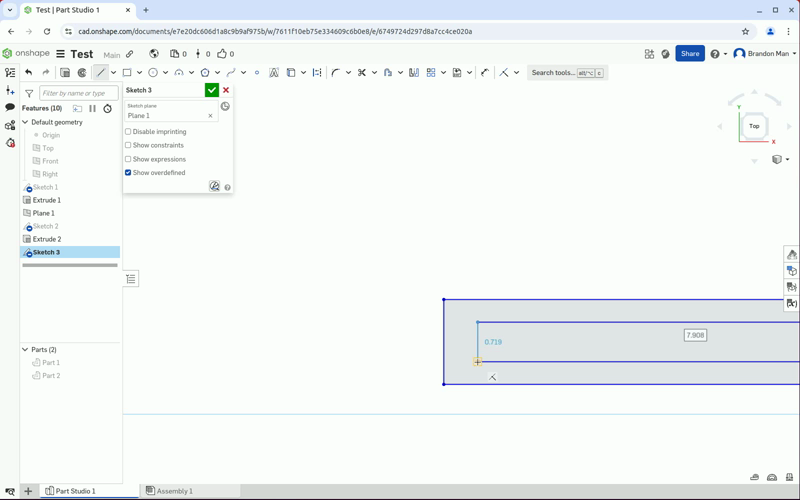
scroll(-6)
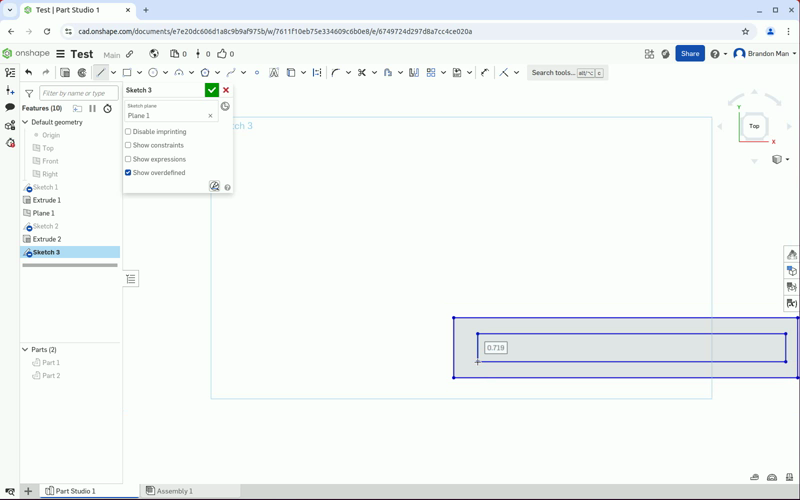
scroll(-6)
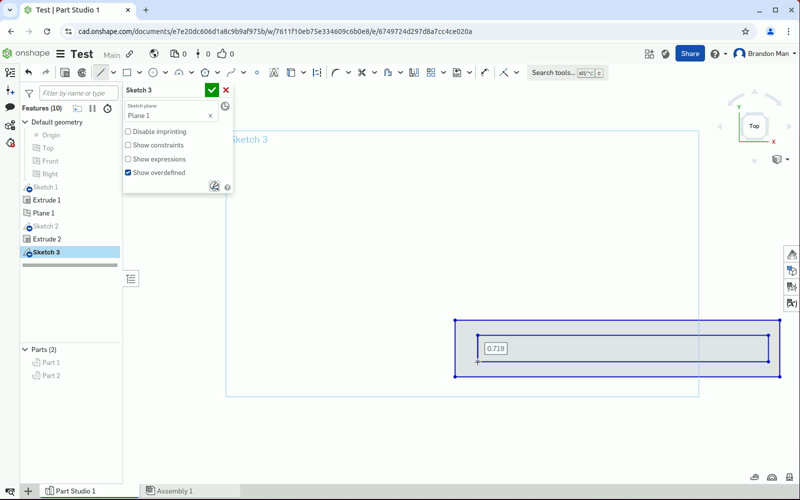
scroll(-6)
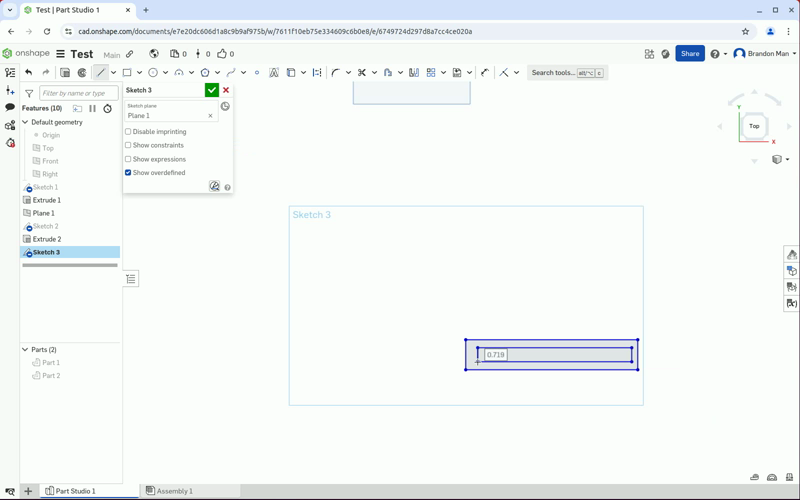
scroll(-6)
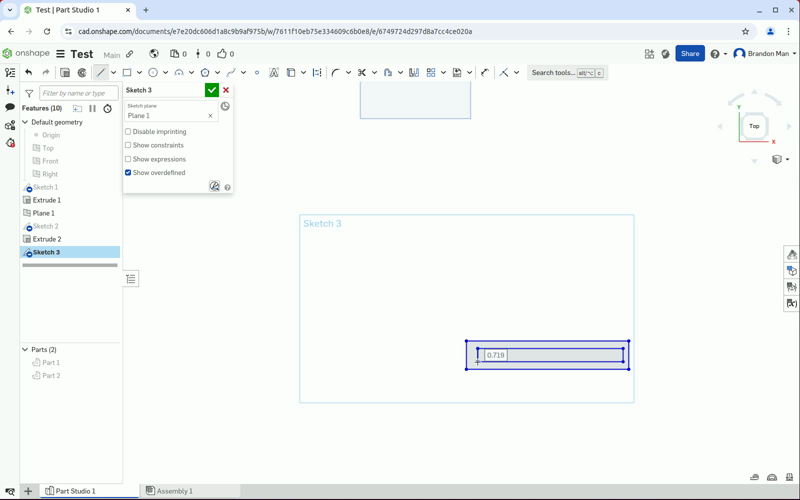
scroll(-6)
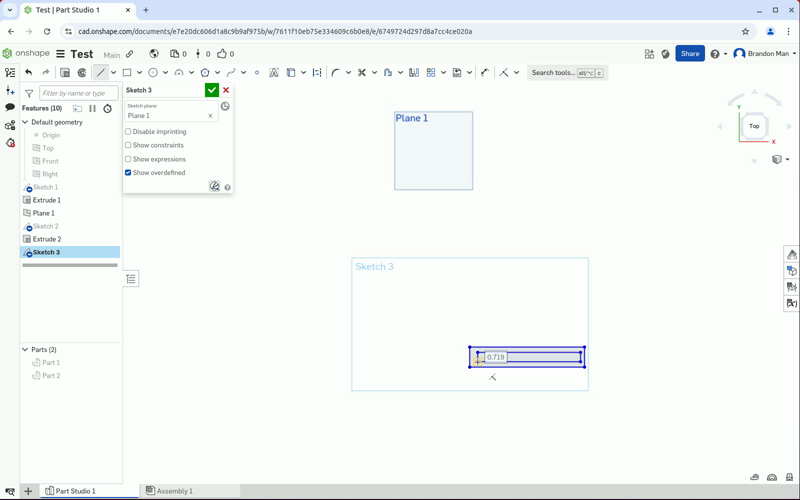
scroll(-6)
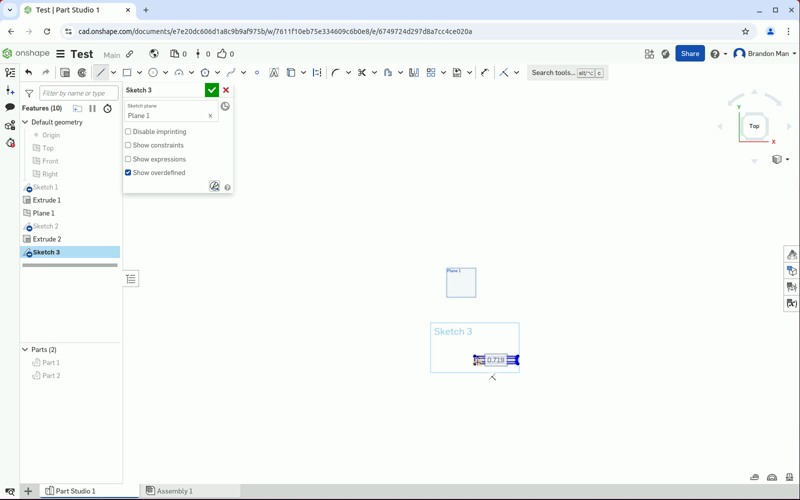
key(esc)
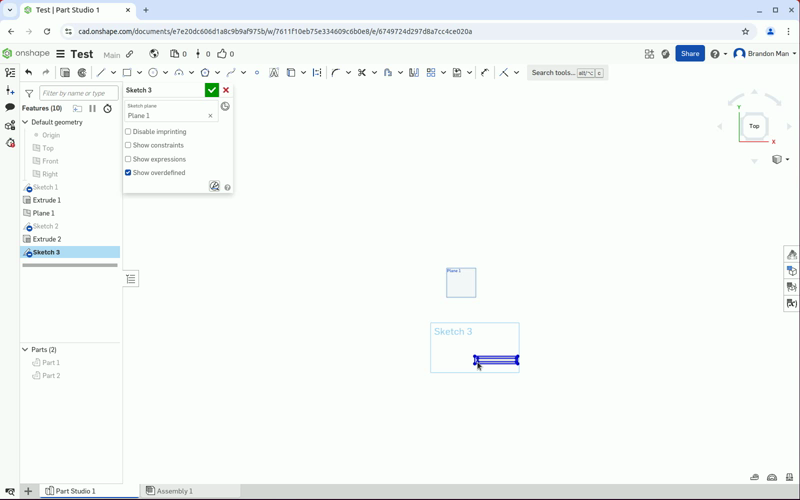
mouse_move(502, 357)
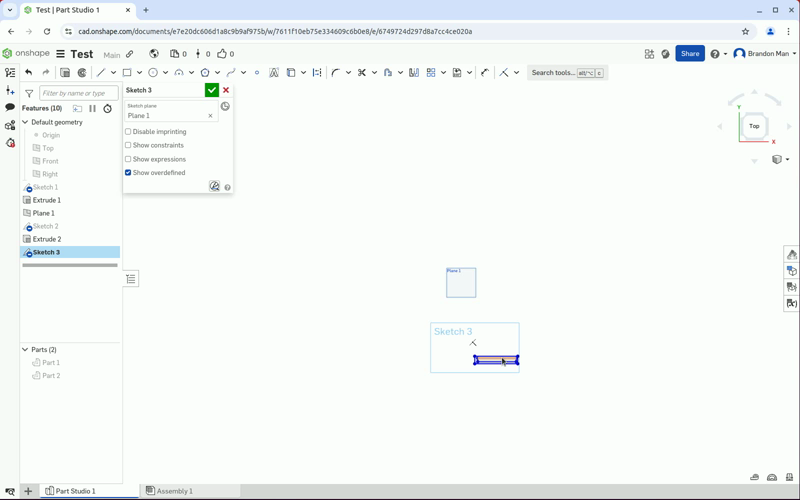
scroll(6)
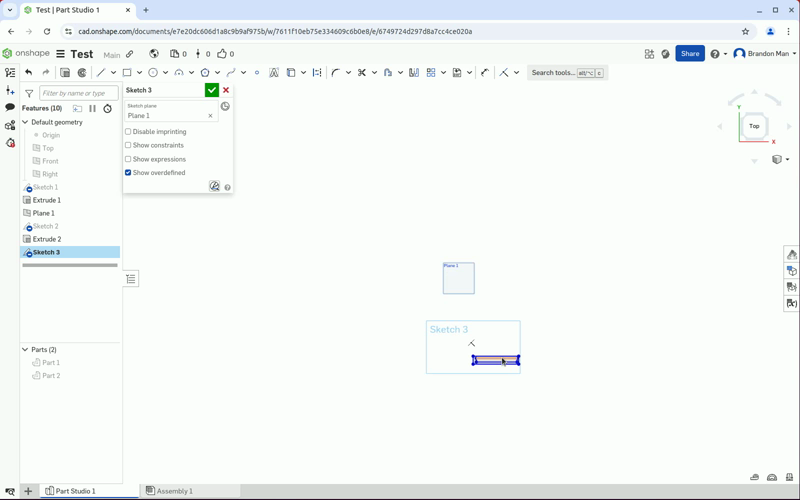
scroll(6)
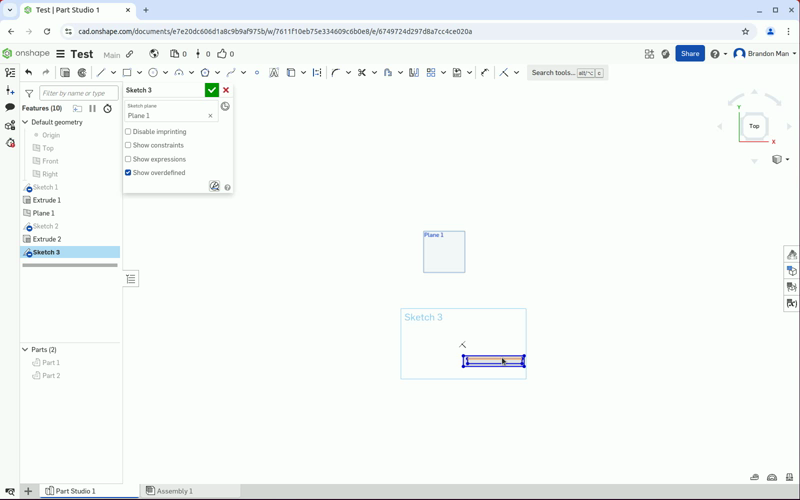
scroll(6)
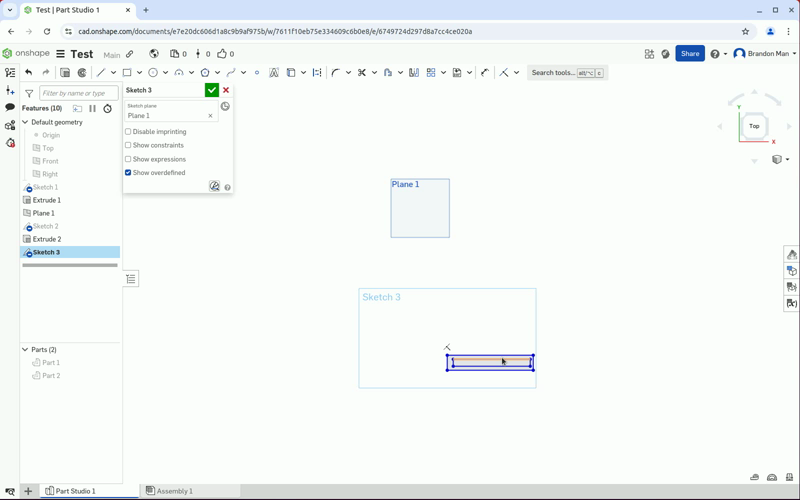
scroll(6)
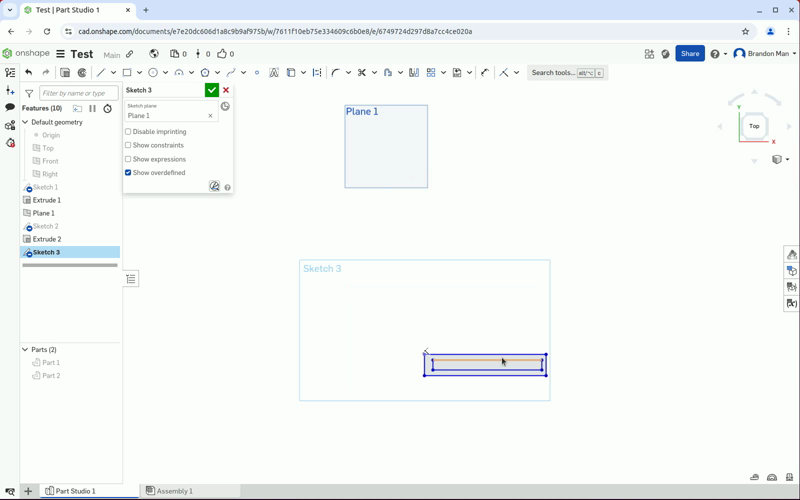
scroll(6)
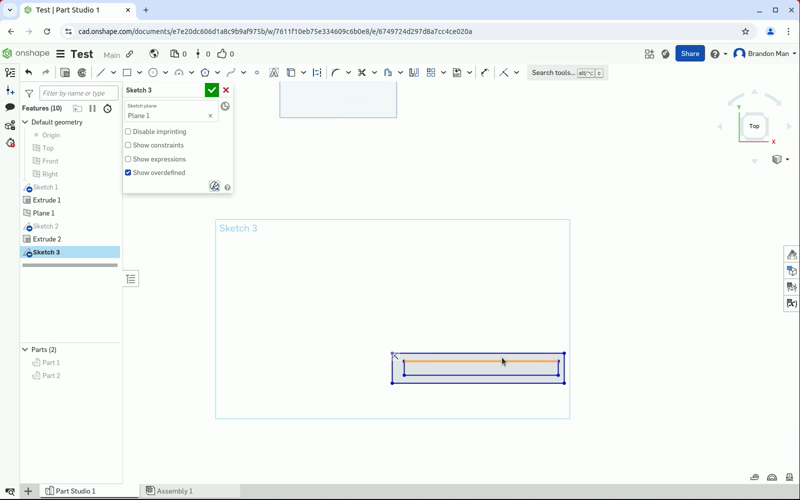
scroll(6)
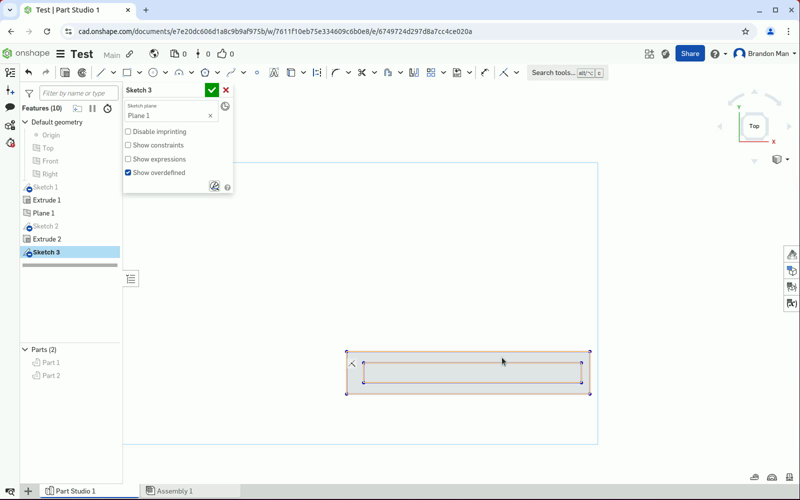
scroll(6)
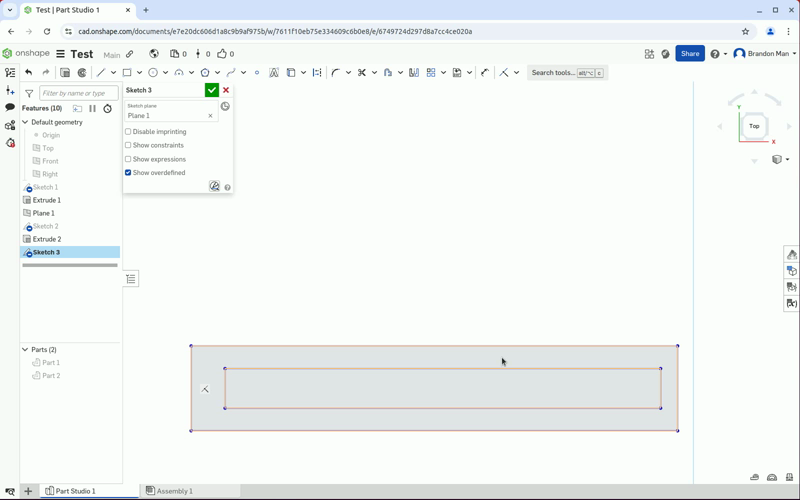
click(502, 357)
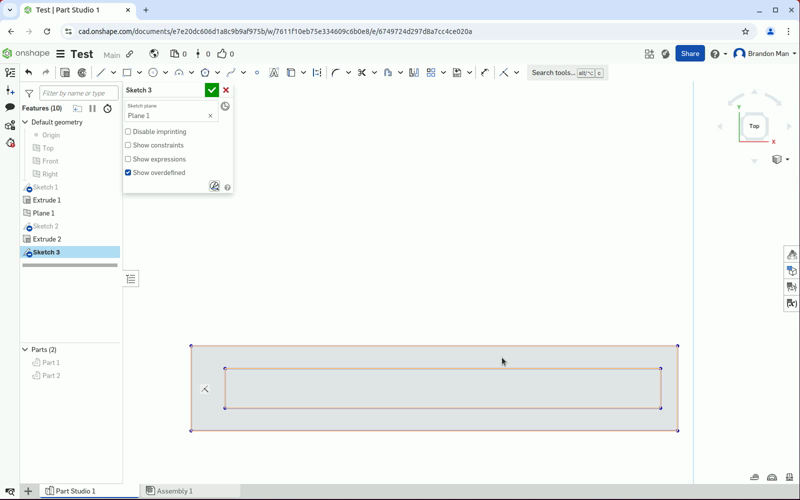
scroll(-6)
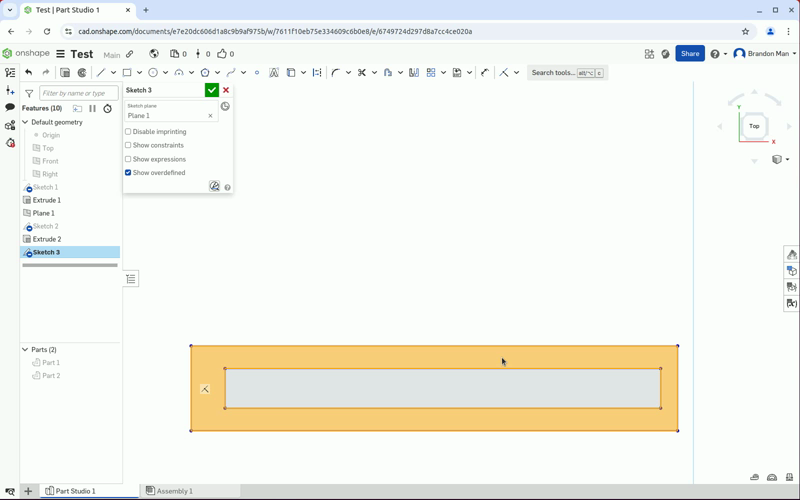
scroll(-6)
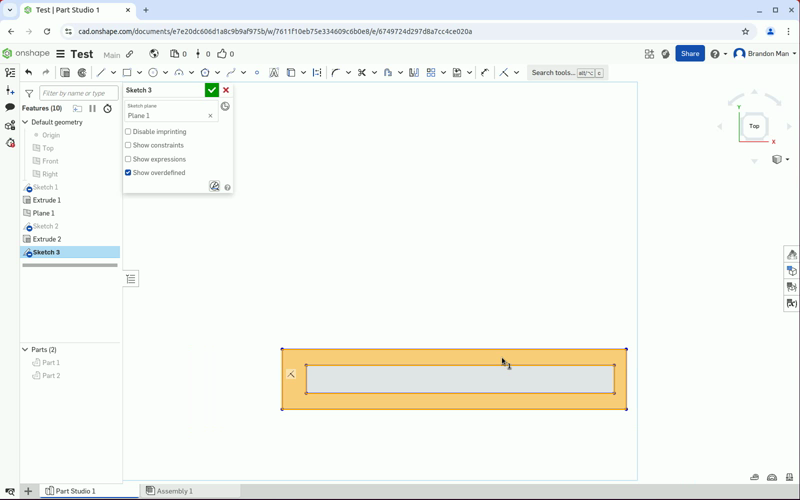
scroll(-6)
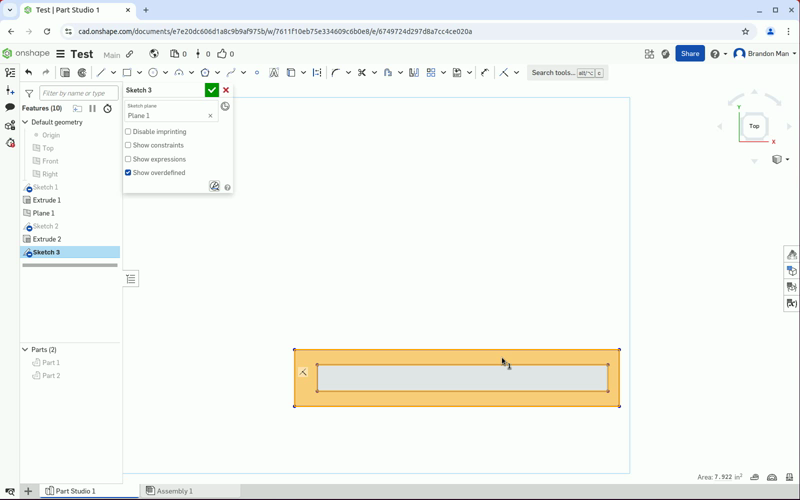
scroll(-6)
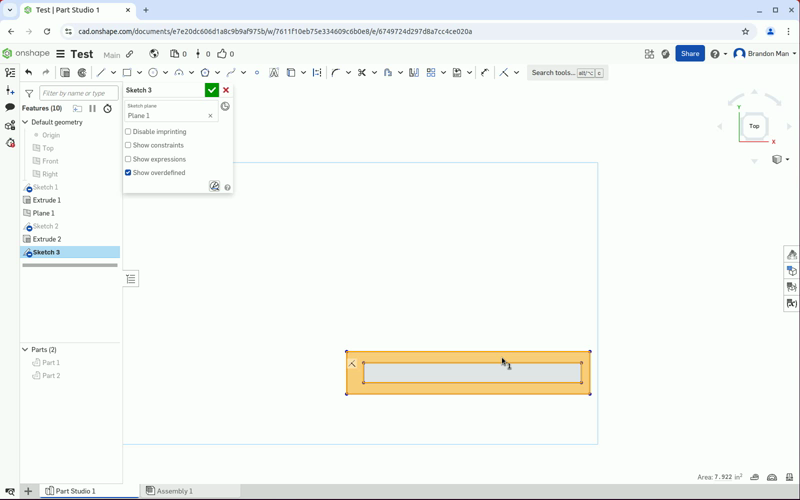
scroll(-6)
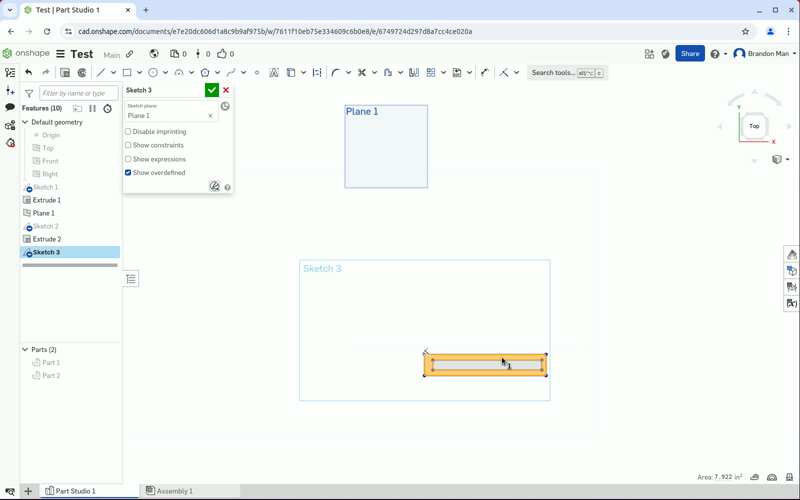
scroll(-6)
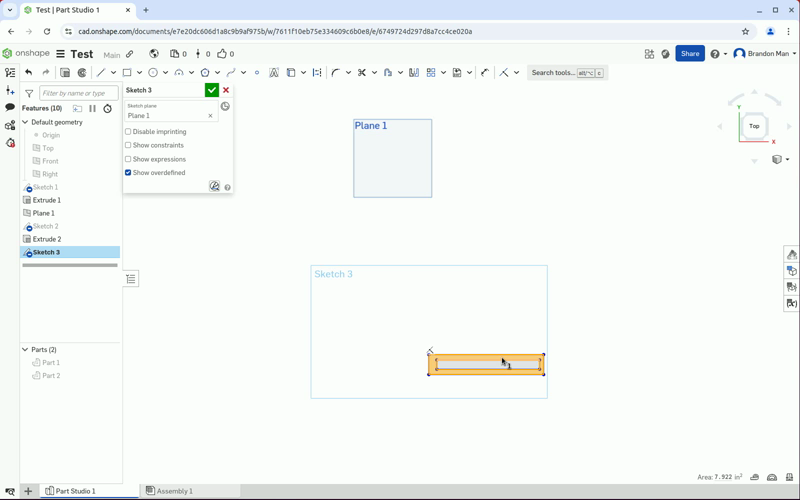
scroll(-6)
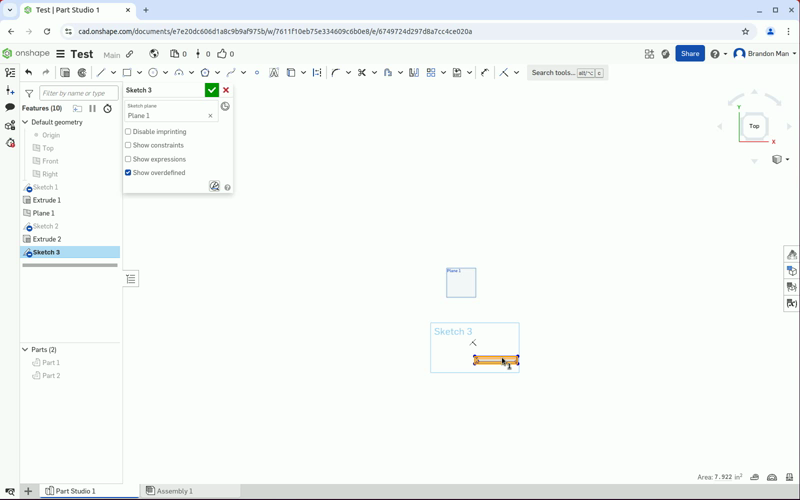
mouse_move(73, 352)
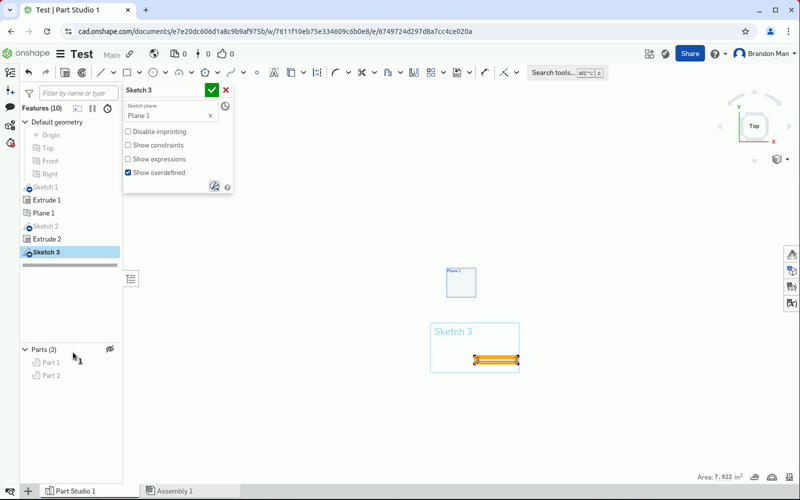
key(shift+y)
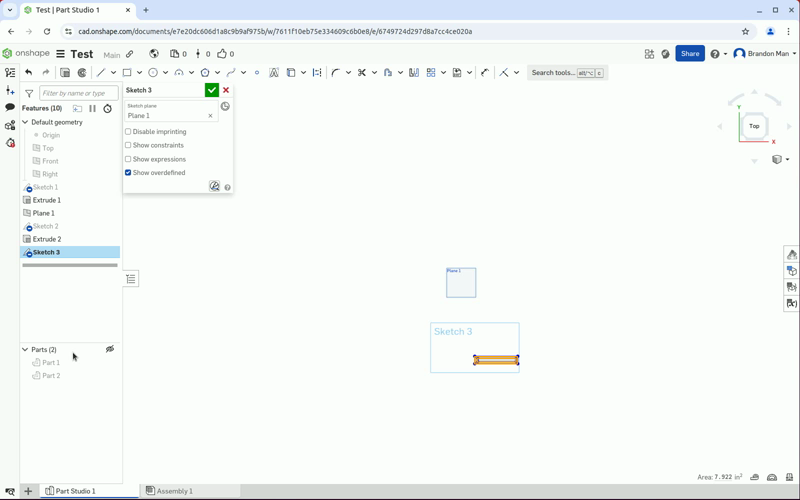
key(shift+e)
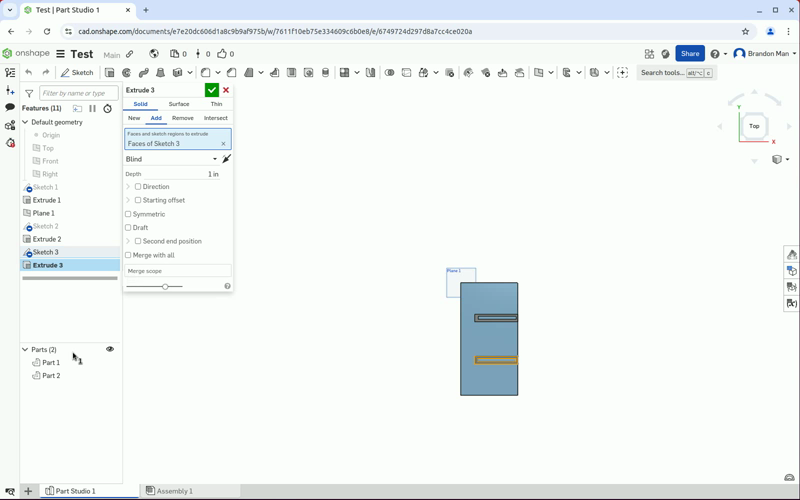
mouse_move(143, 106)
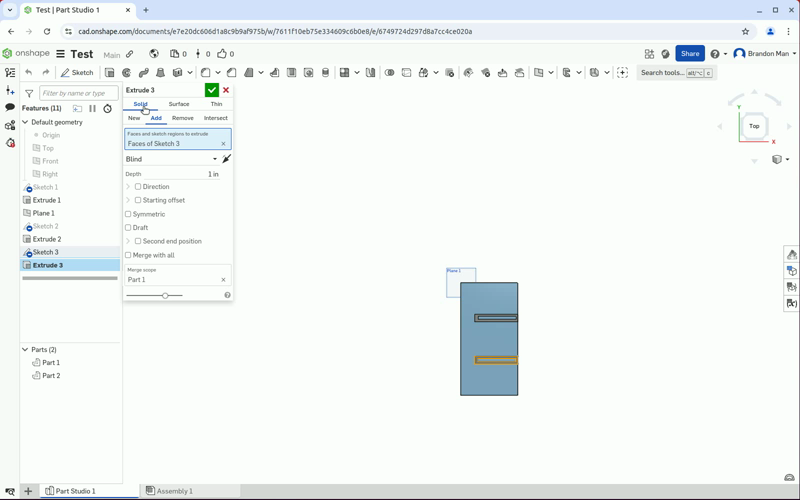
click(143, 106)
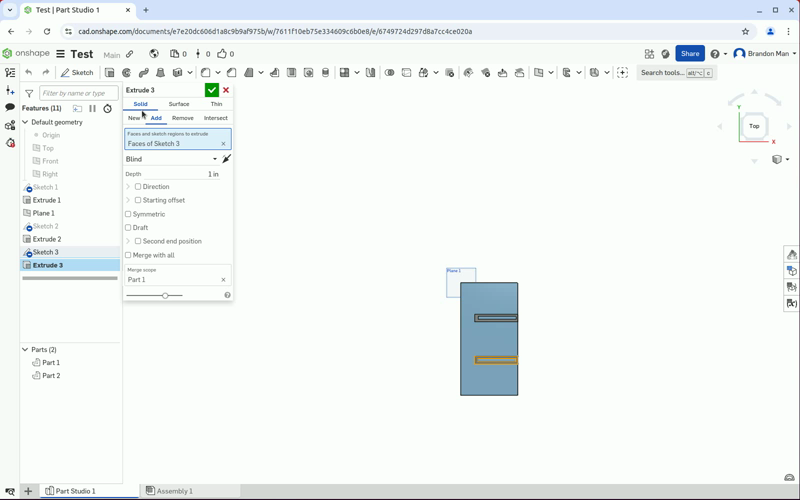
mouse_move(137, 120)
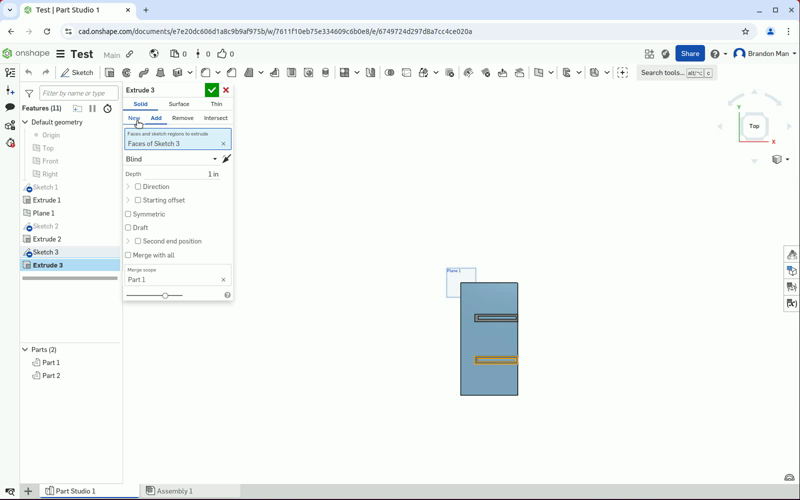
click(137, 120)
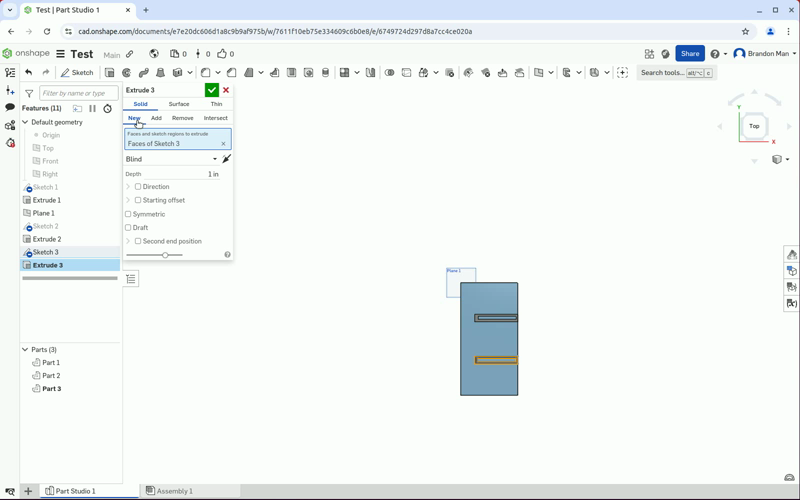
key(tab, 4)
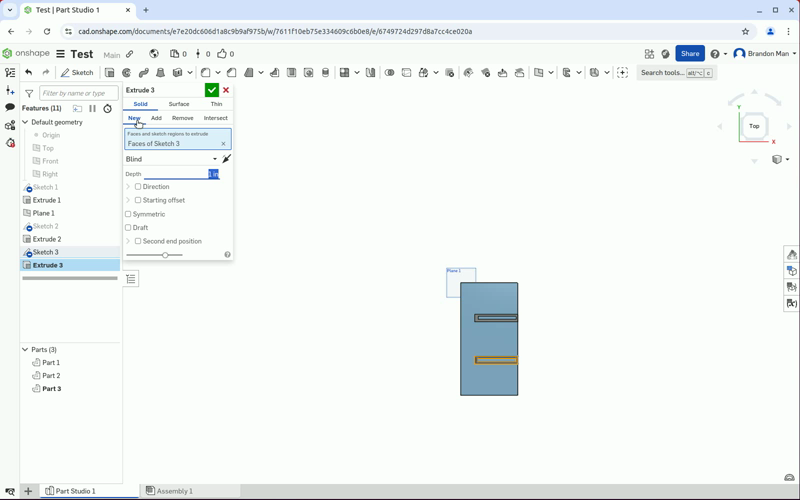
text(8.666)
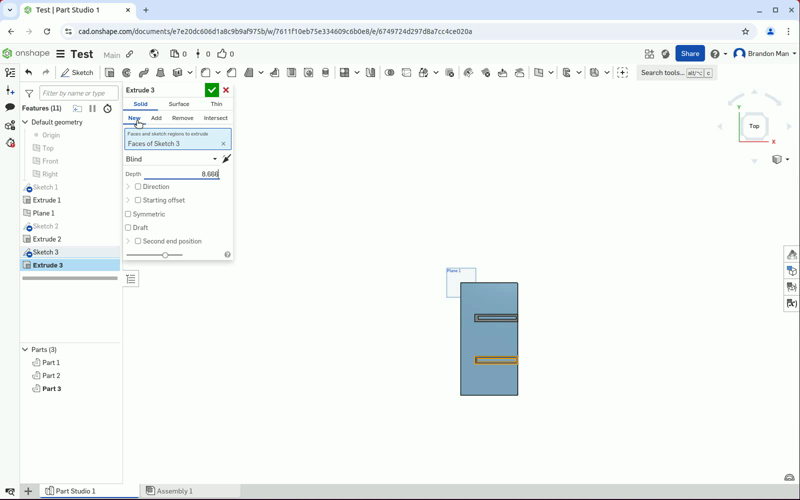
key(enter)
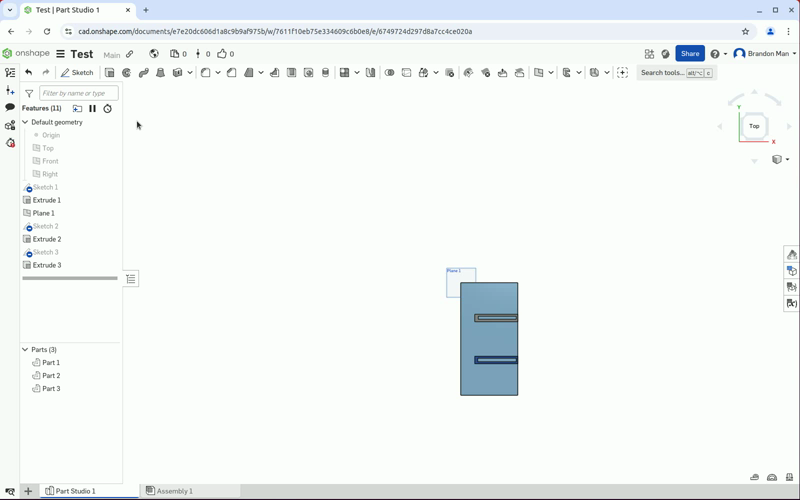
key(shift+h)
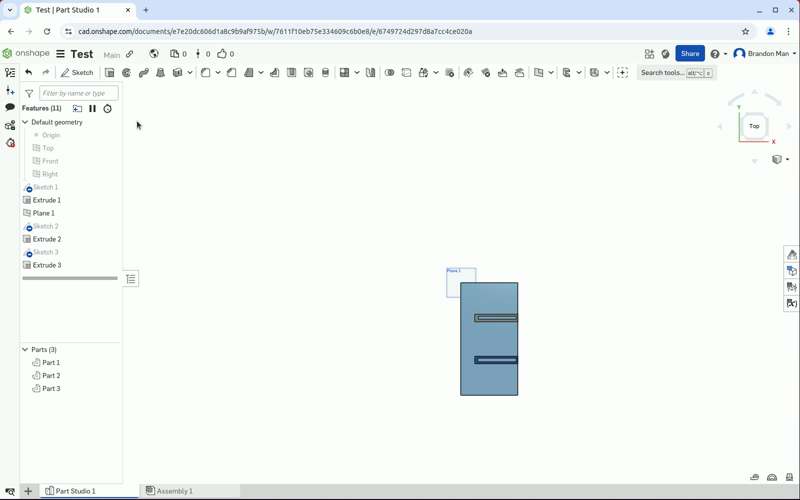
key(shift+h)
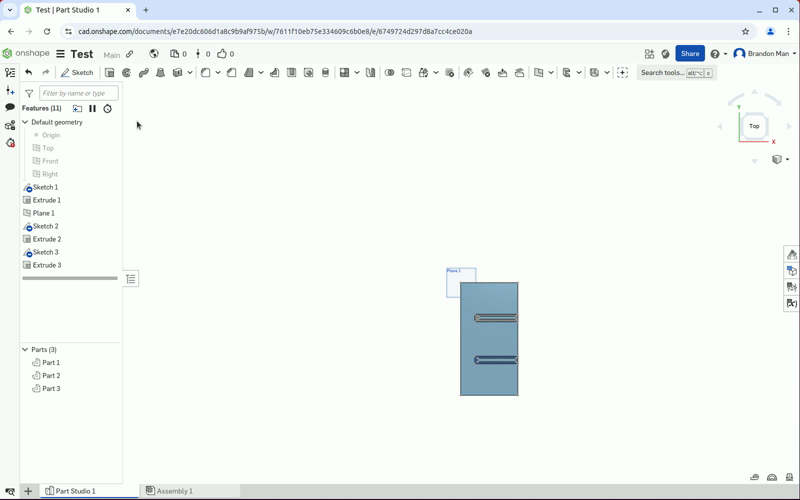
key(shift+7)
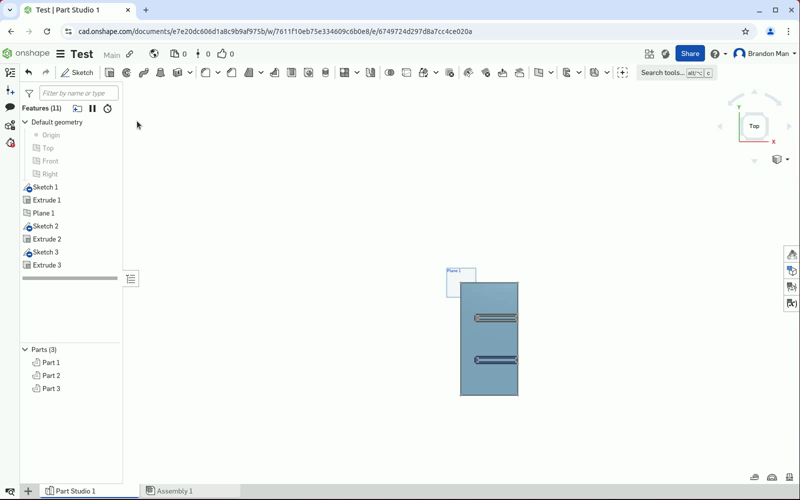
key(up, 3)
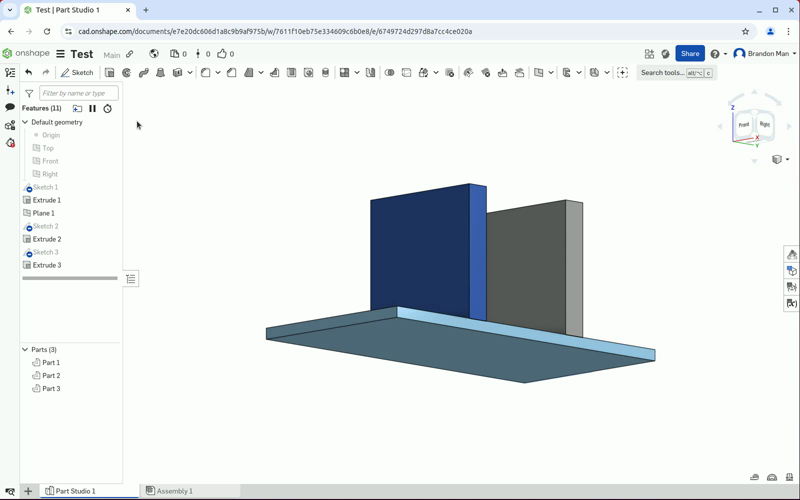
key(left, 3)
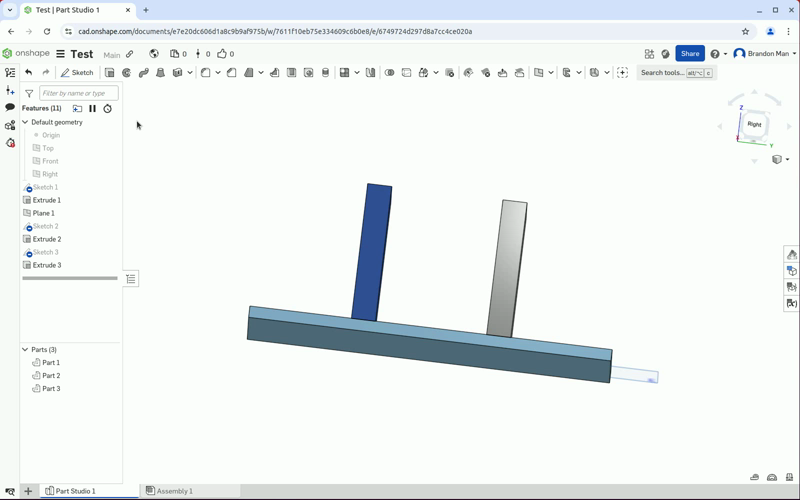
key(right, 3)
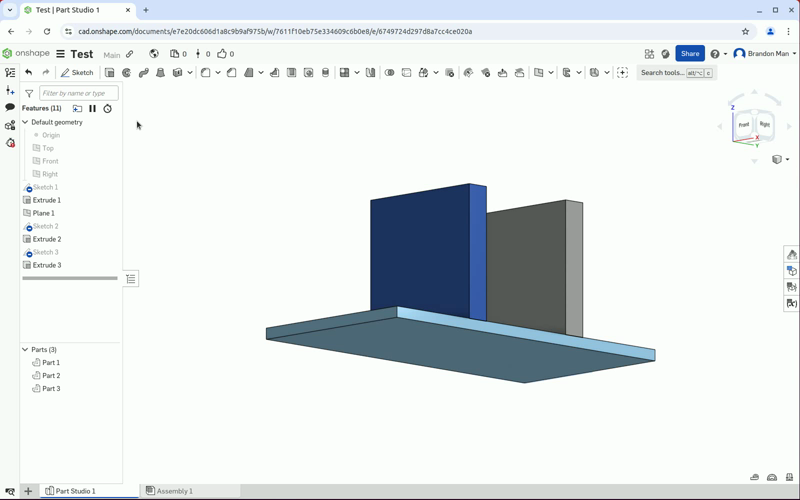
key(down, 3)
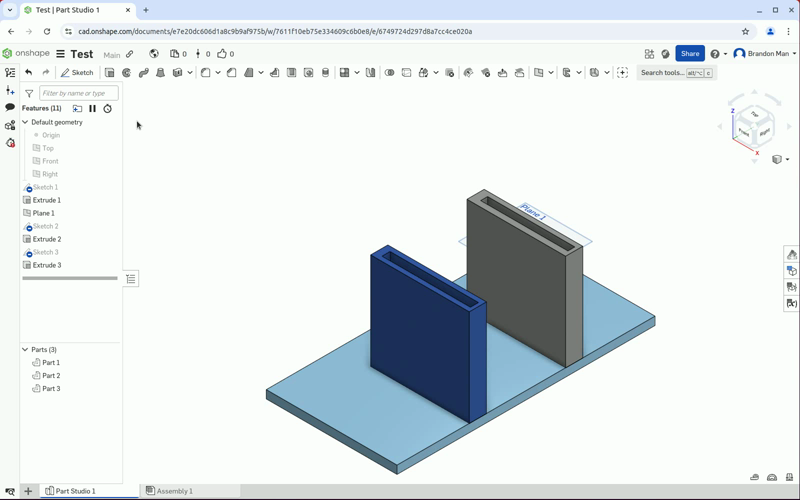
mouse_move(73, 189)
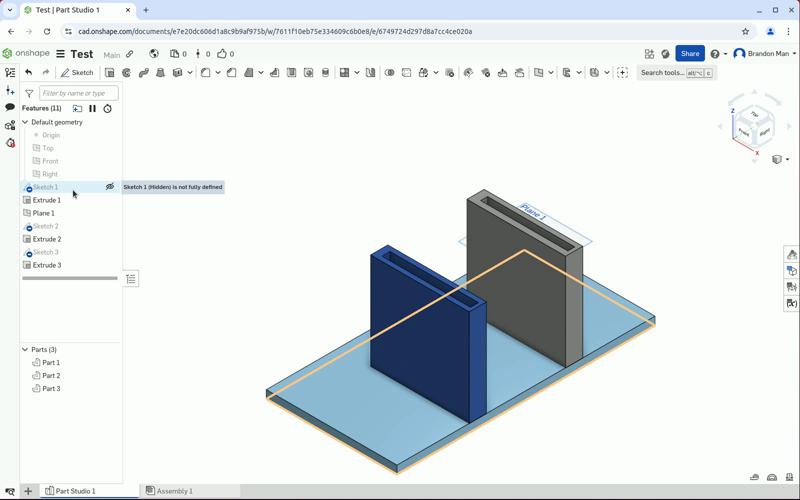
click(73, 189)